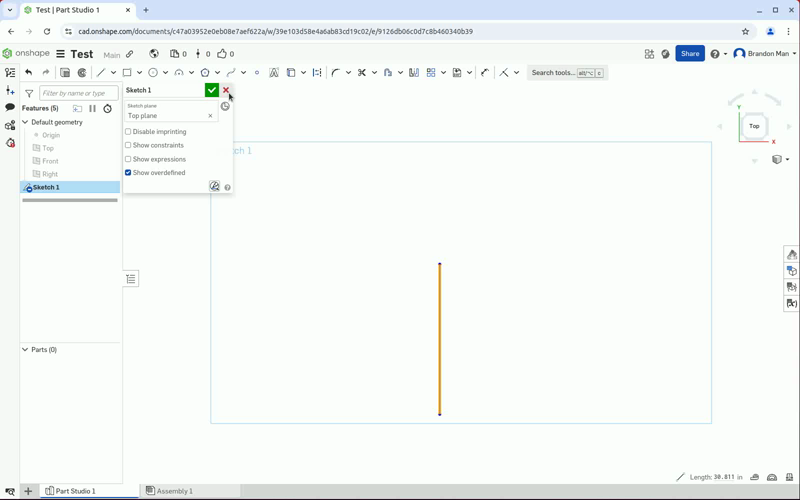
key(shift+h)
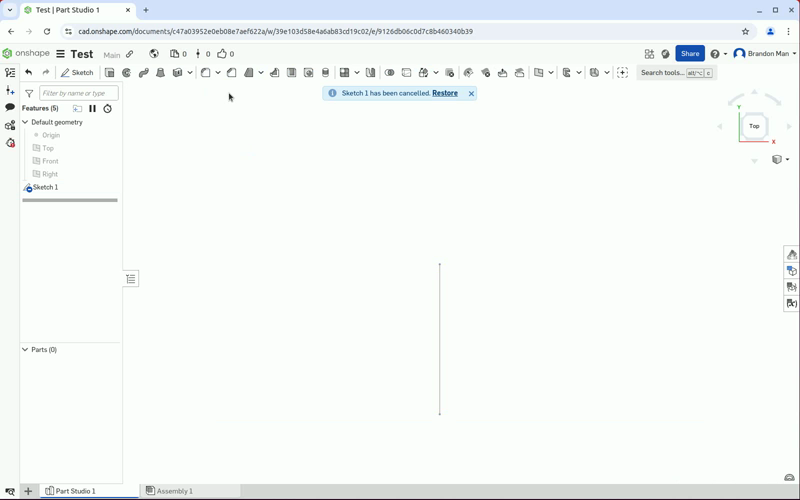
key(shift+s)
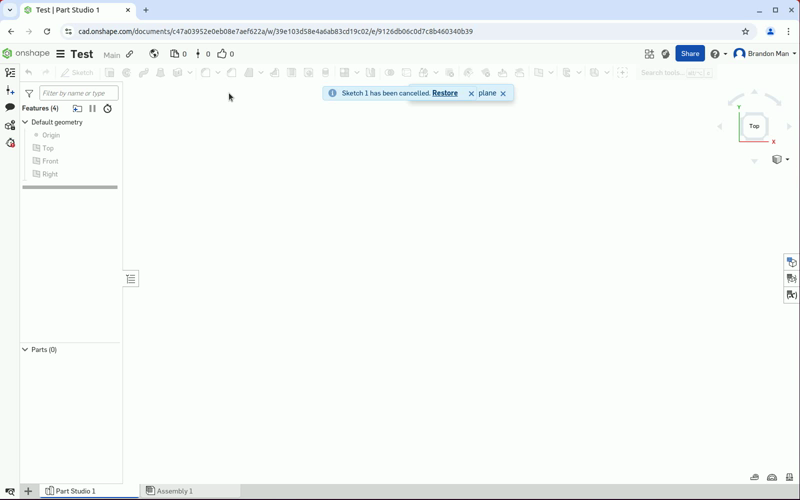
mouse_move(73, 150)
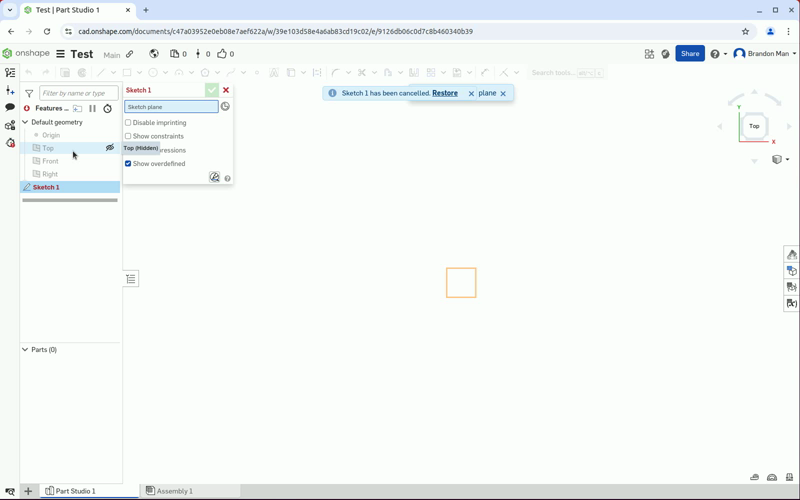
click(73, 150)
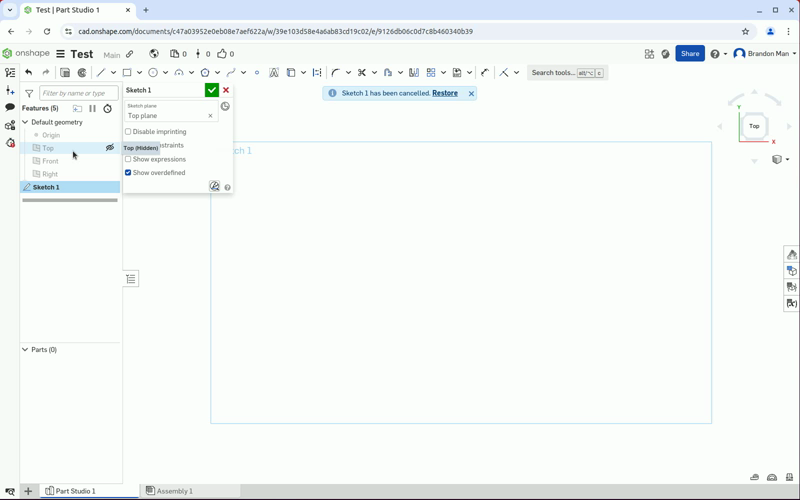
mouse_move(73, 352)
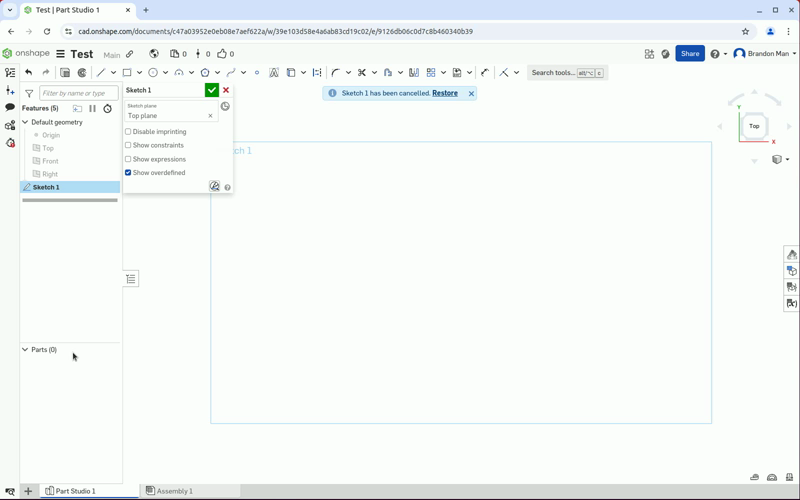
key(y)
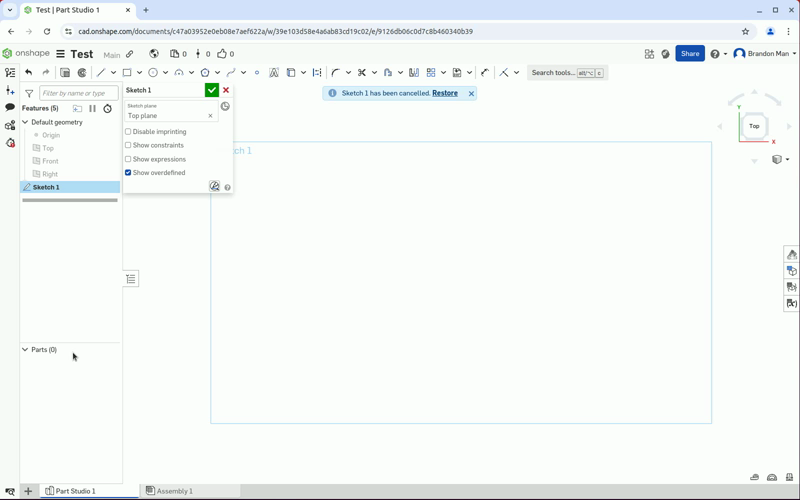
key(l)
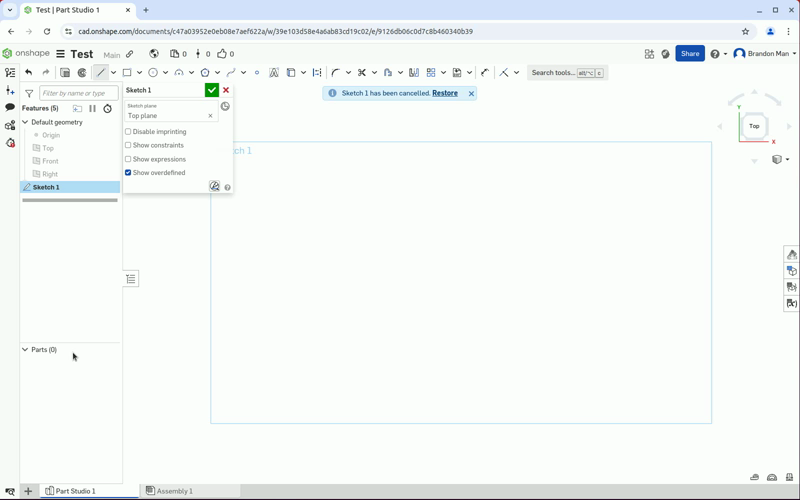
key_down(shift)
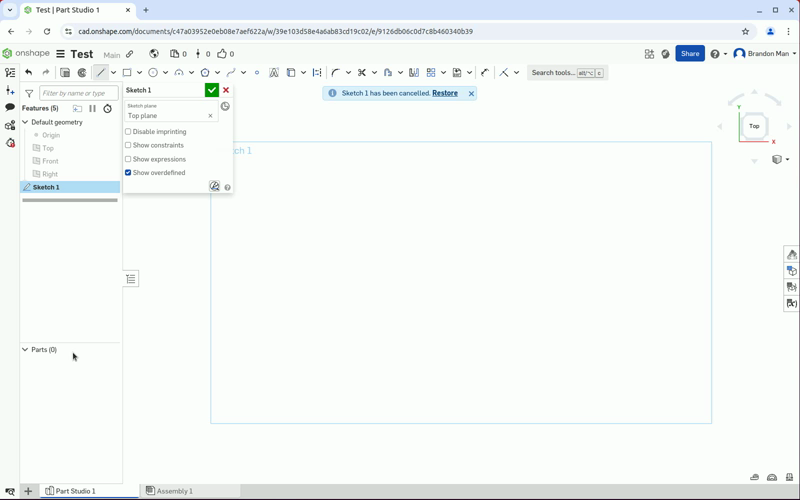
mouse_move(348, 258)
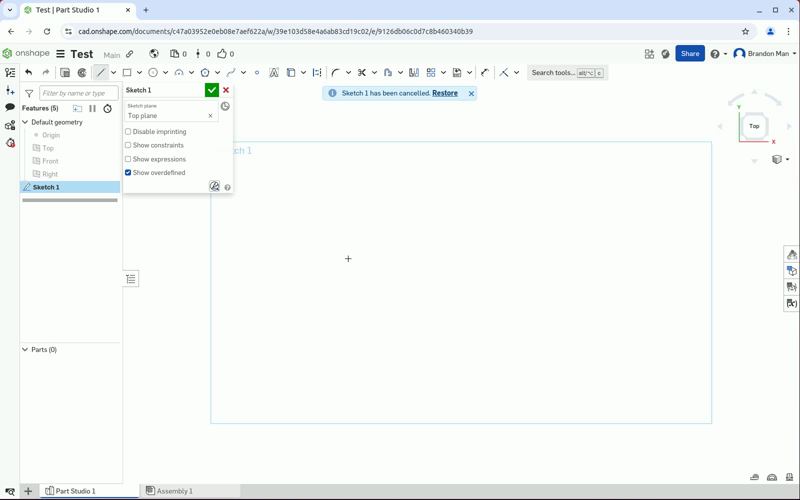
click(348, 258)
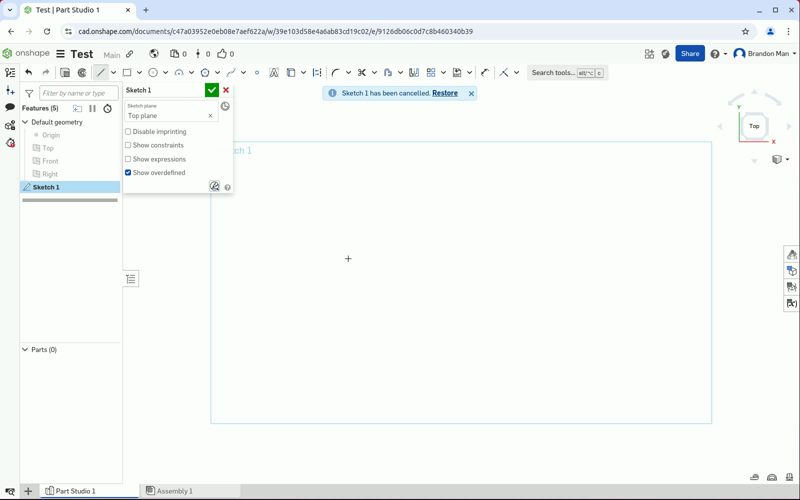
key_up(shift)
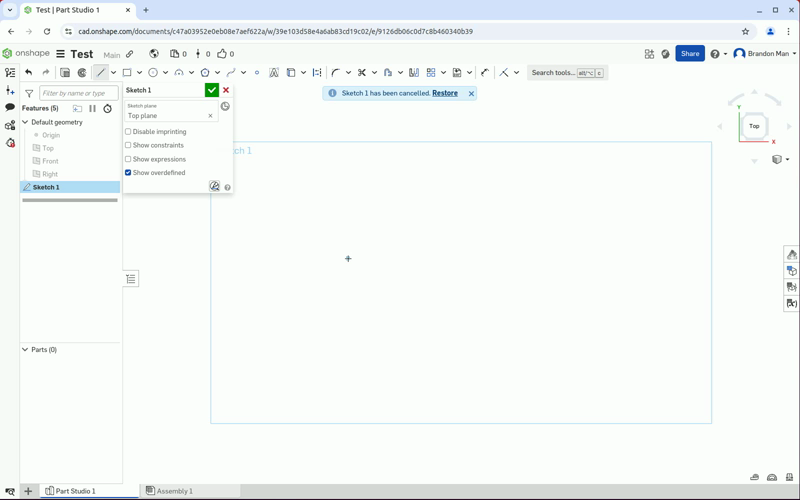
key_down(shift)
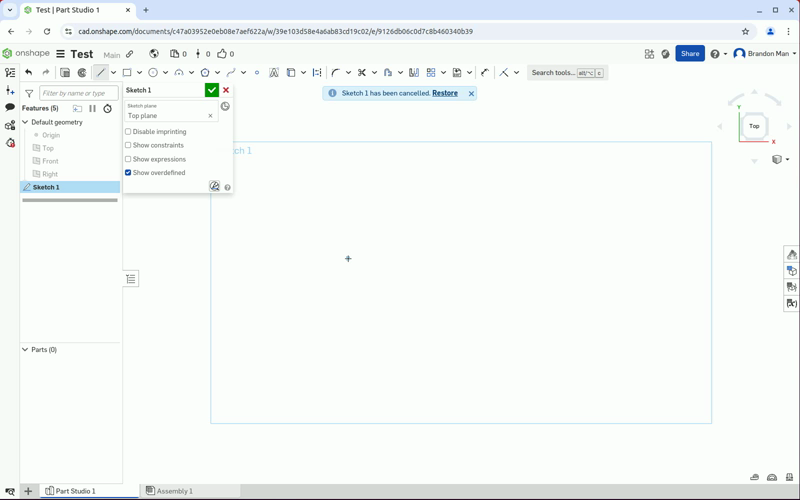
mouse_move(444, 258)
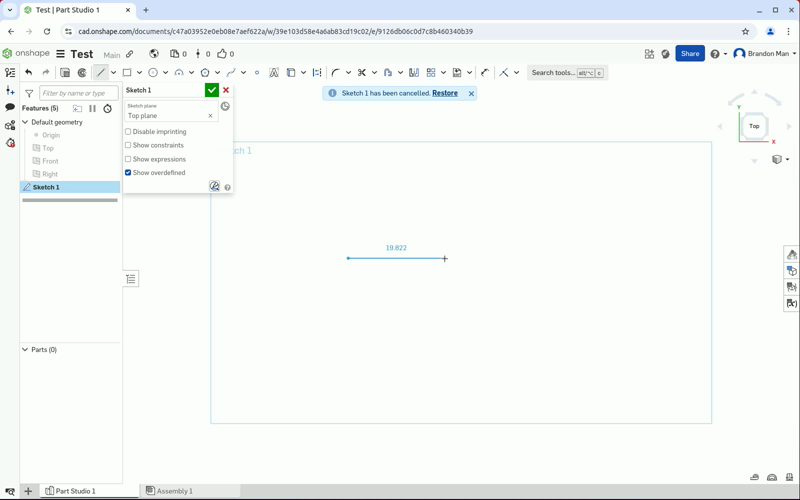
click(444, 258)
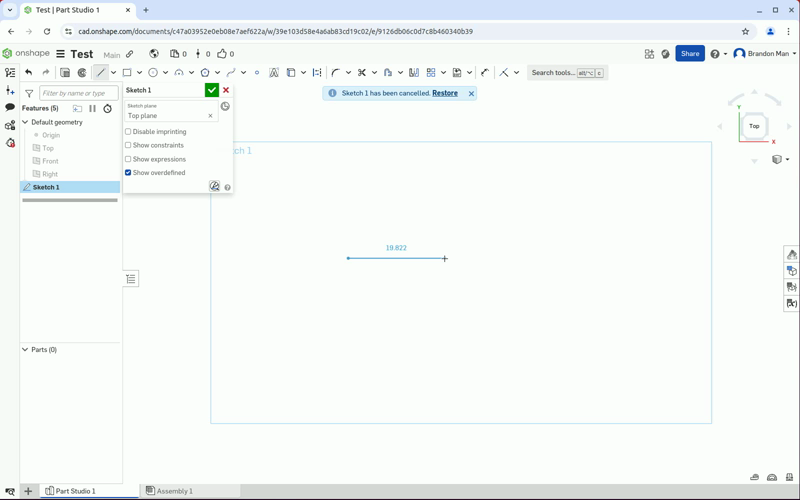
key_up(shift)
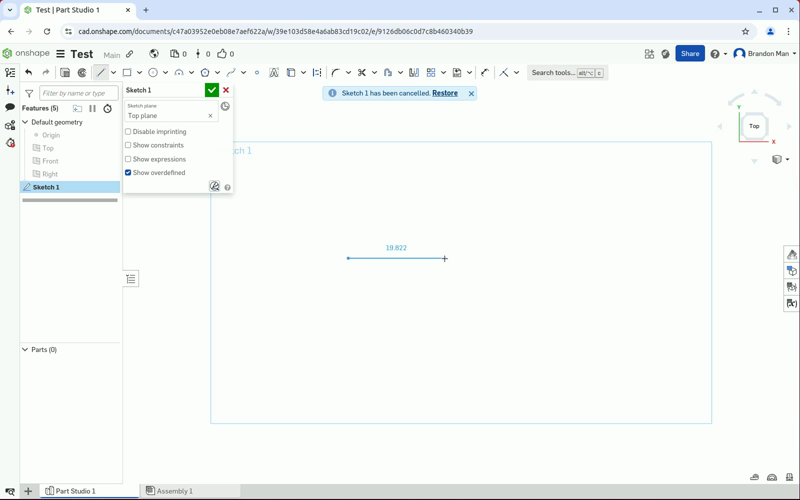
key_down(shift)
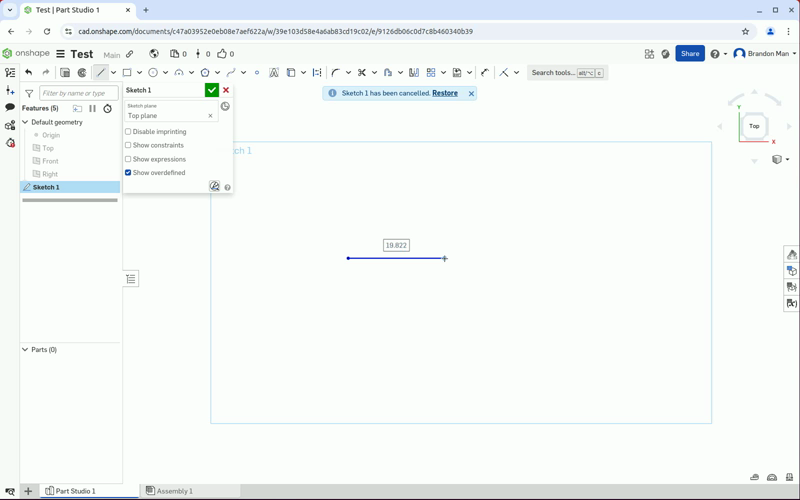
mouse_move(474, 258)
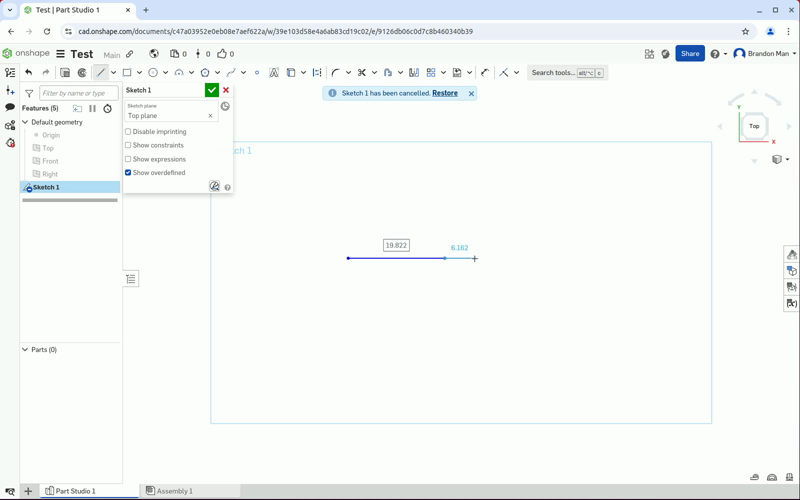
mouse_move(444, 225)
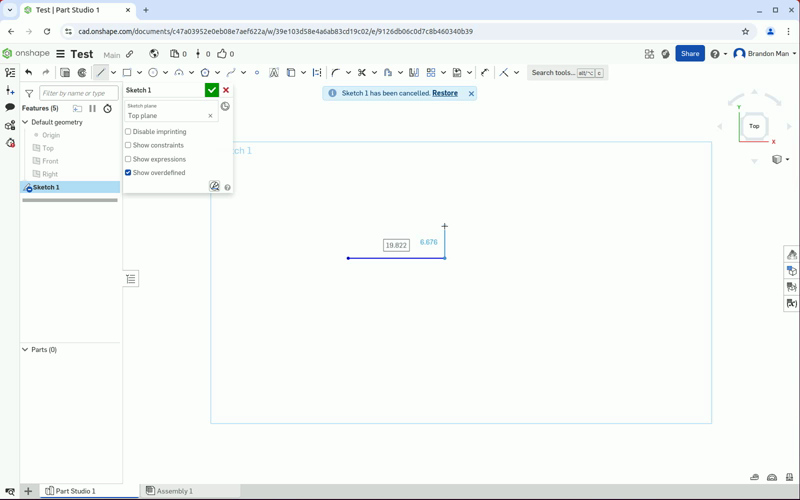
click(444, 225)
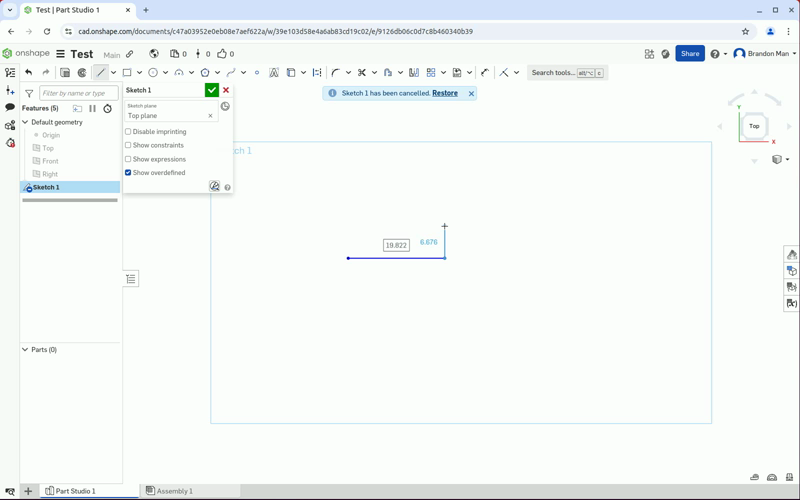
key_up(shift)
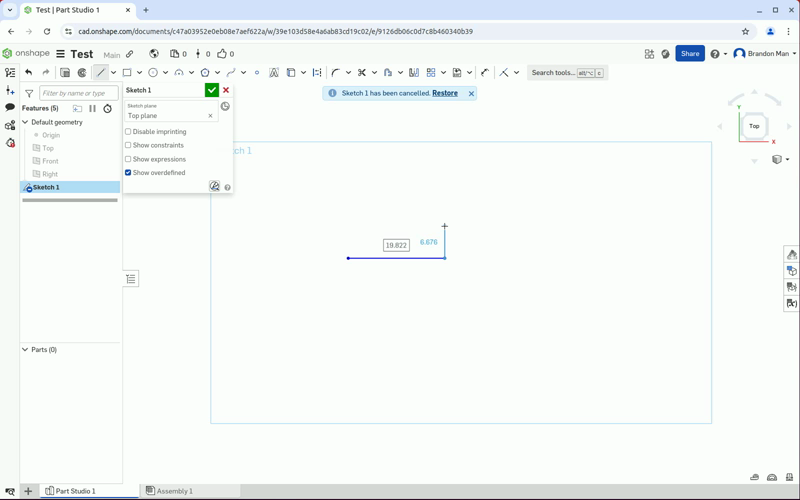
key_down(shift)
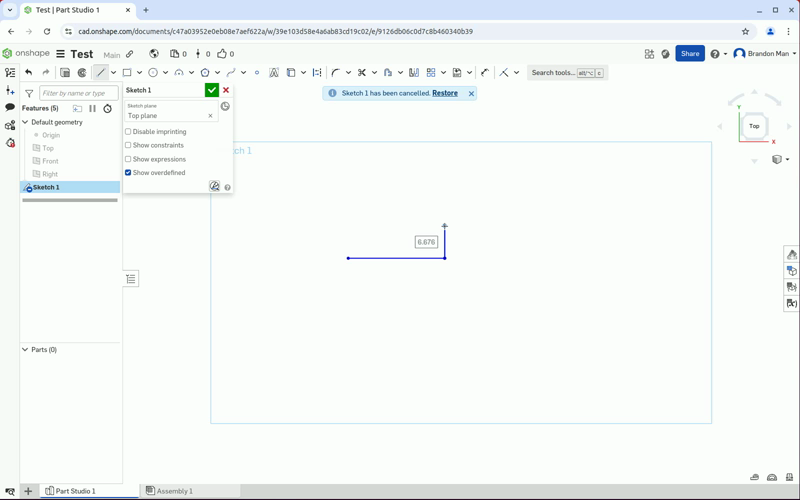
mouse_move(348, 225)
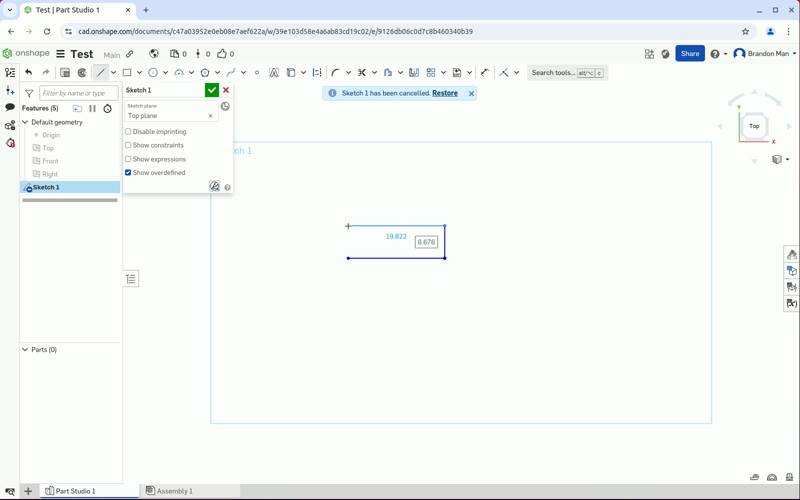
click(348, 225)
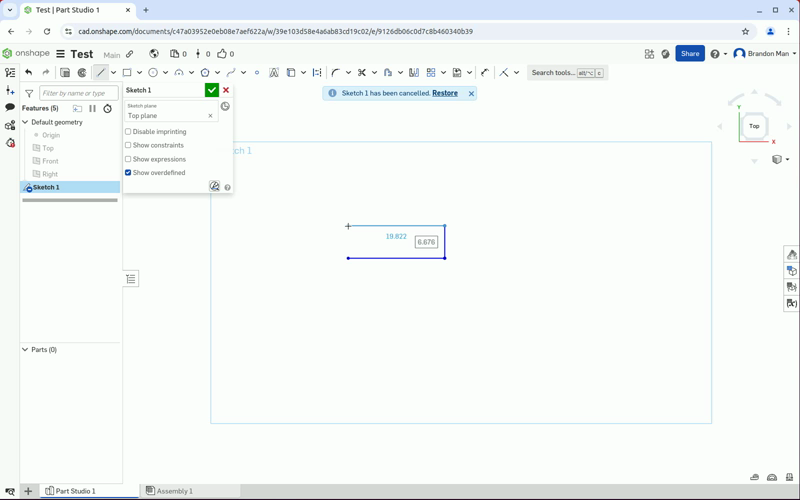
key_up(shift)
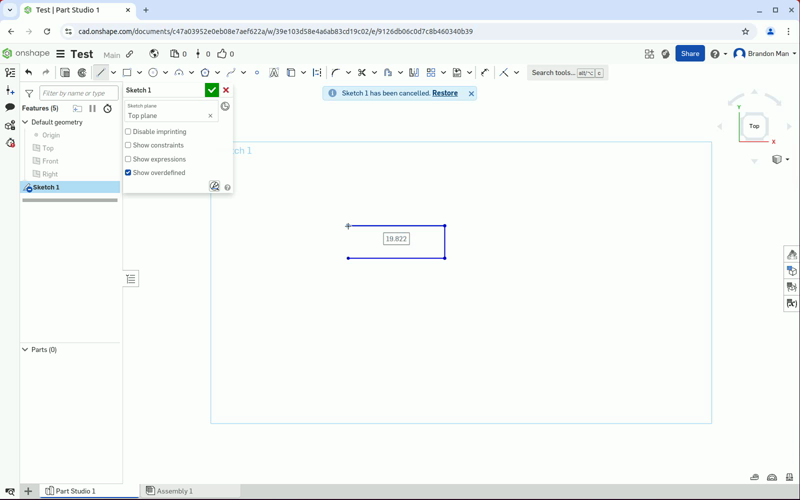
mouse_move(378, 225)
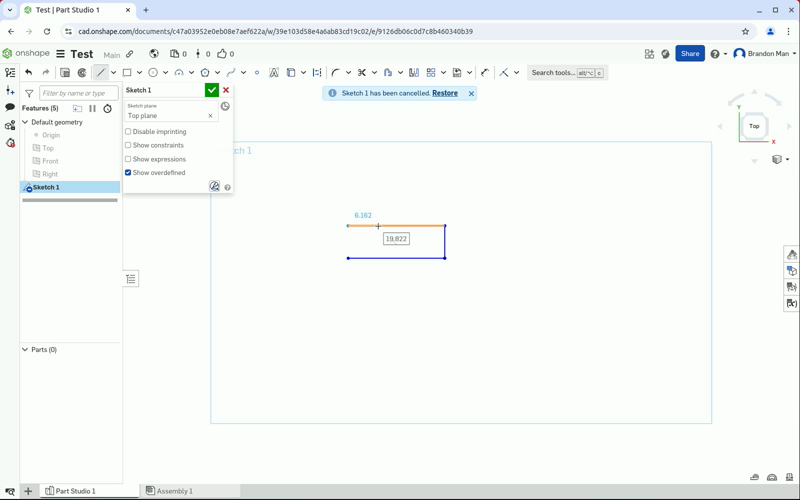
key_down(shift)
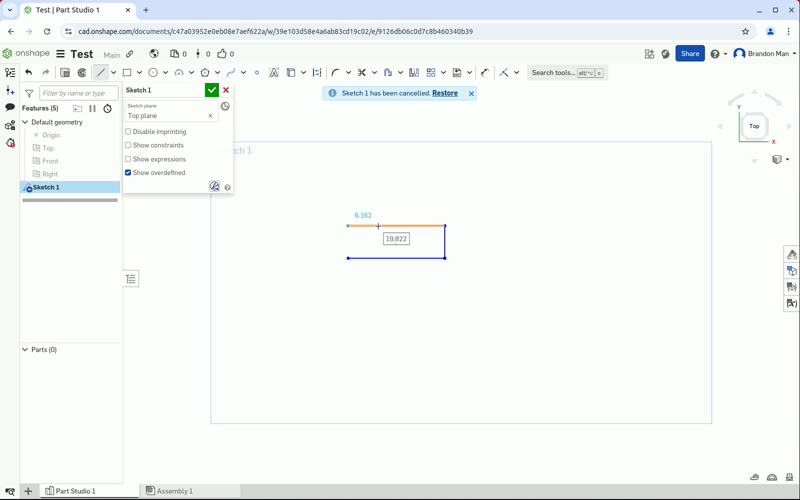
mouse_move(348, 258)
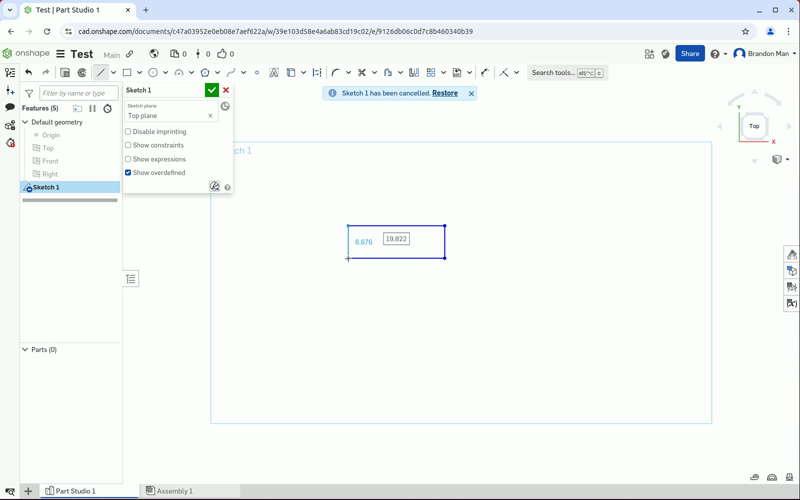
key_up(shift)
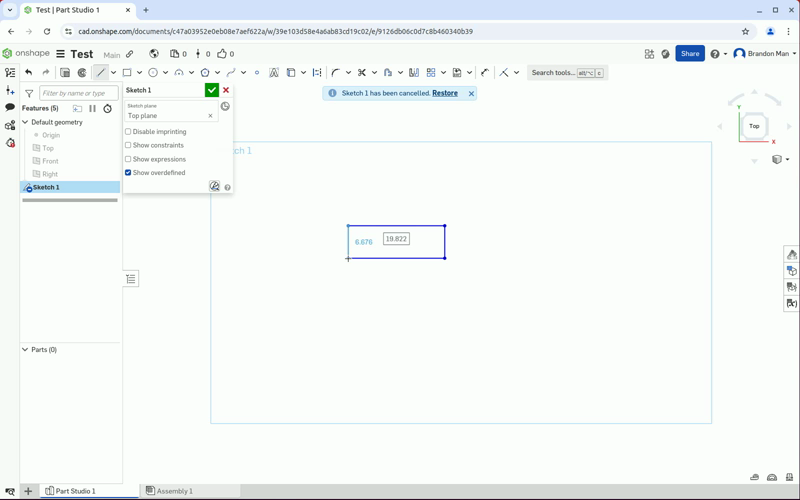
click(348, 258)
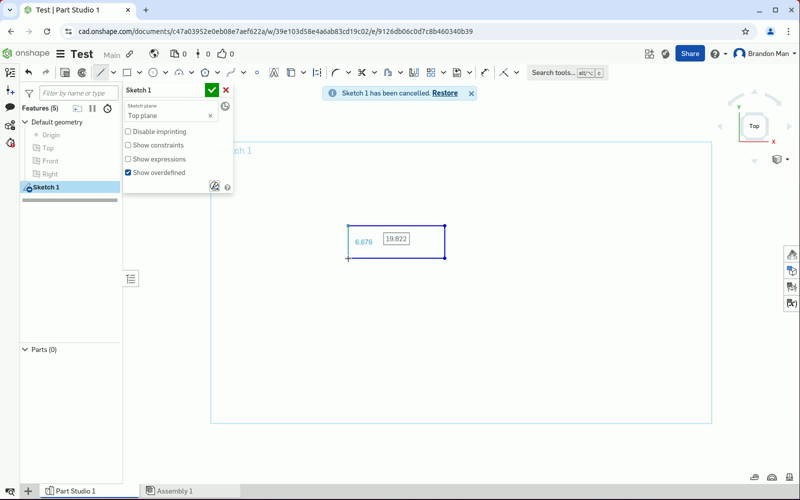
key(esc)
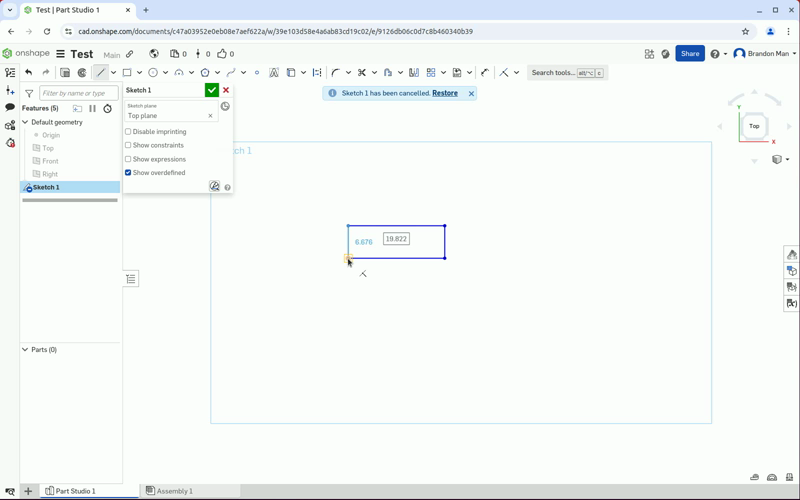
mouse_move(356, 233)
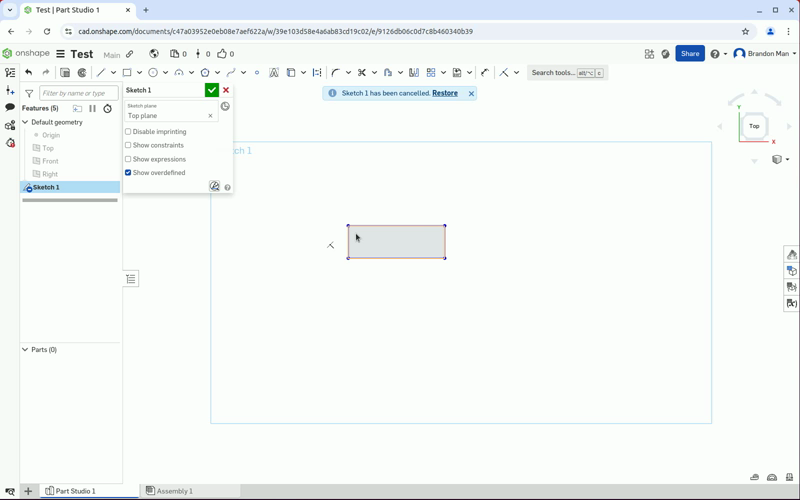
click(356, 233)
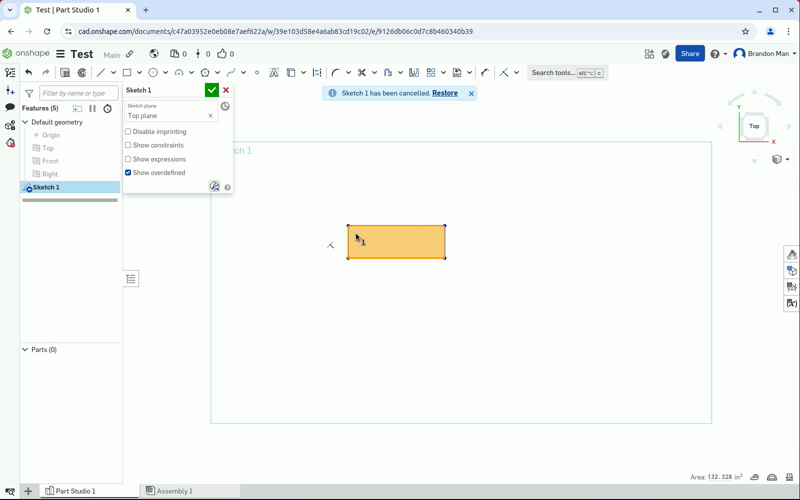
mouse_move(73, 352)
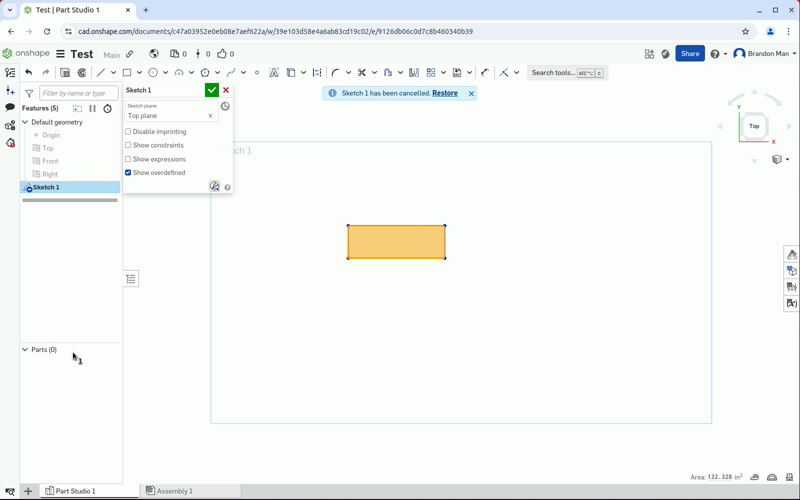
key(shift+y)
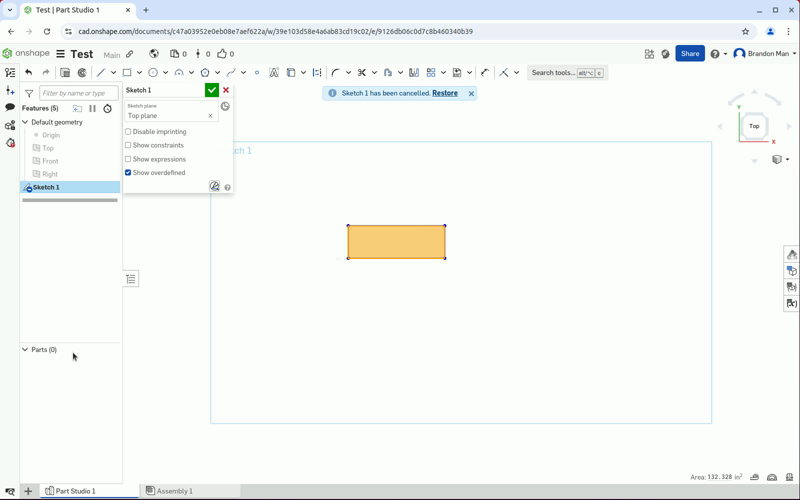
key(shift+e)
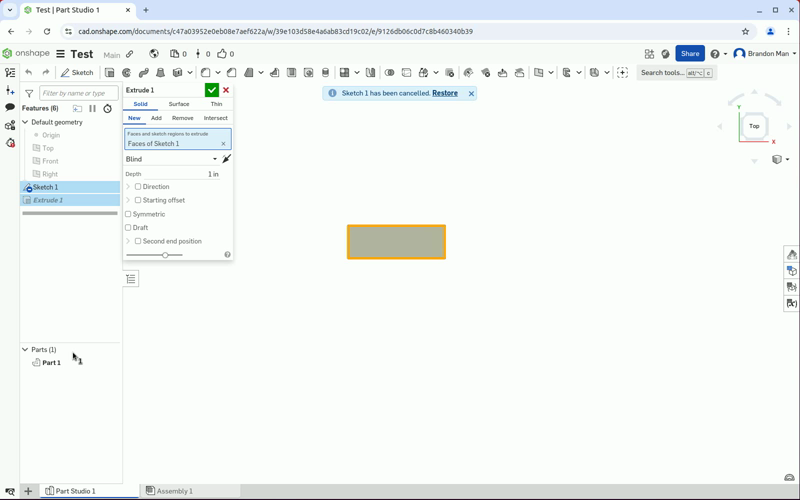
mouse_move(143, 106)
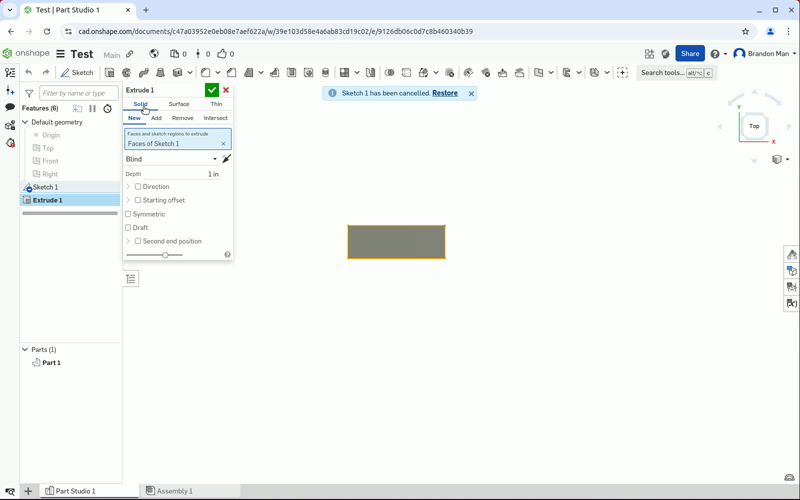
click(143, 106)
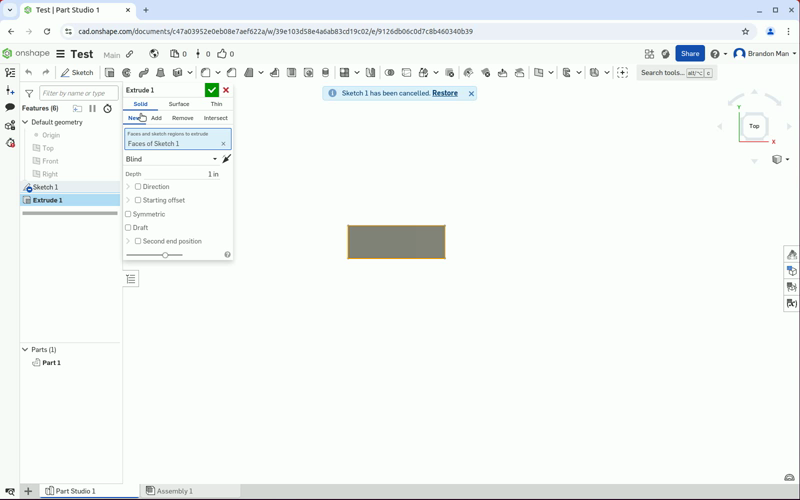
mouse_move(137, 120)
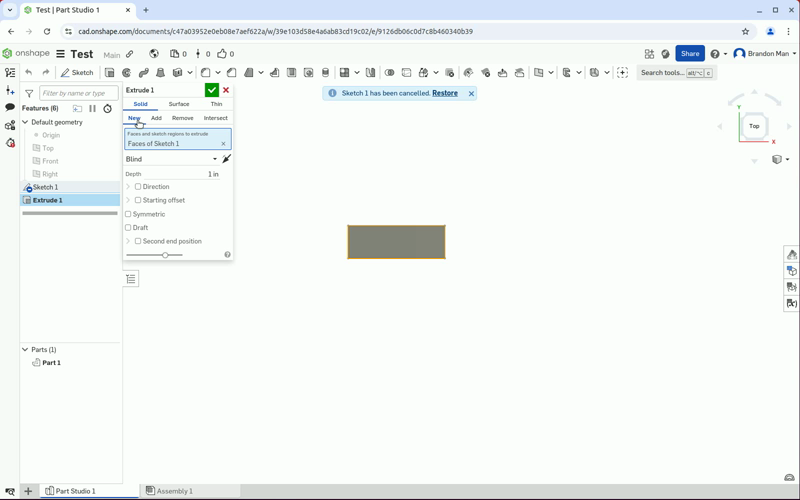
click(137, 120)
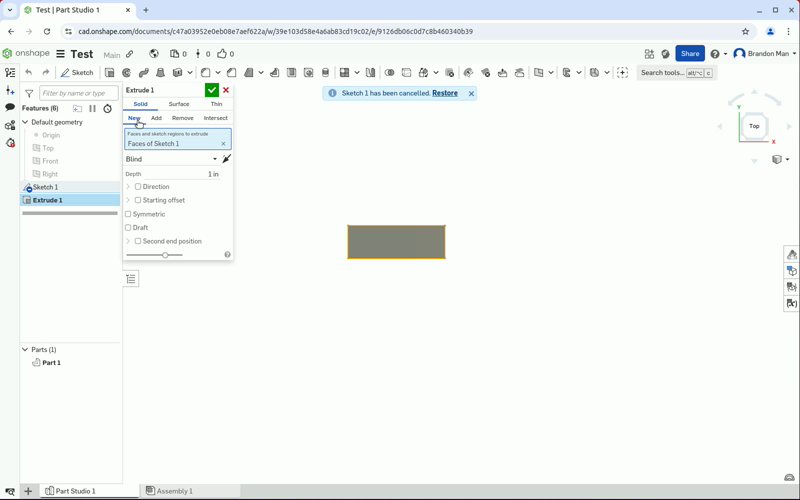
key(tab, 4)
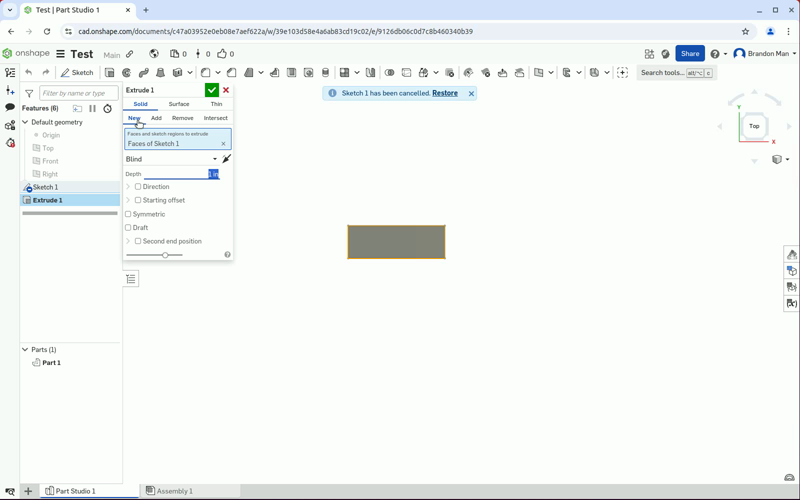
text(23.108)
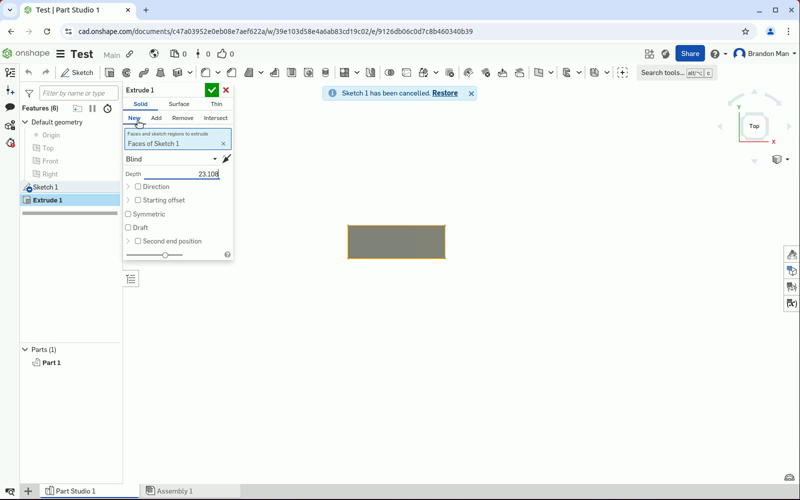
key(enter)
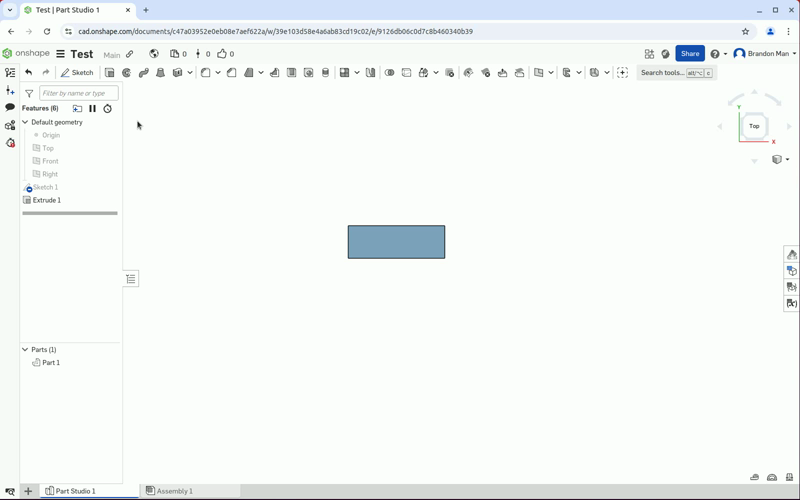
key(shift+h)
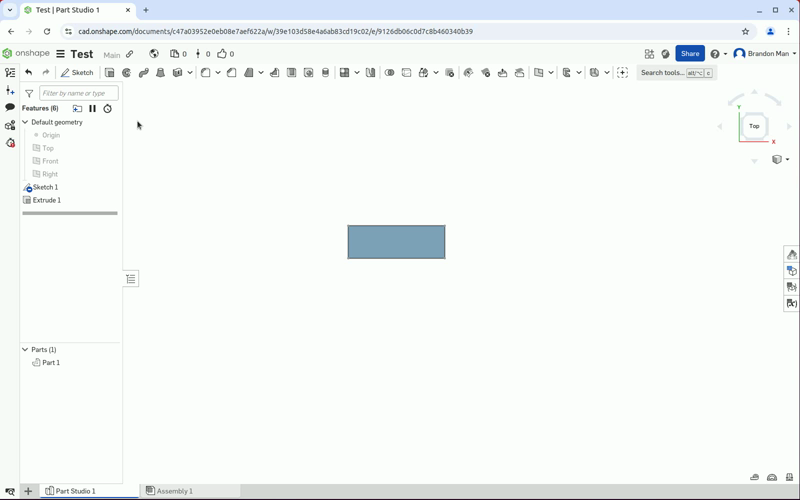
key(shift+h)
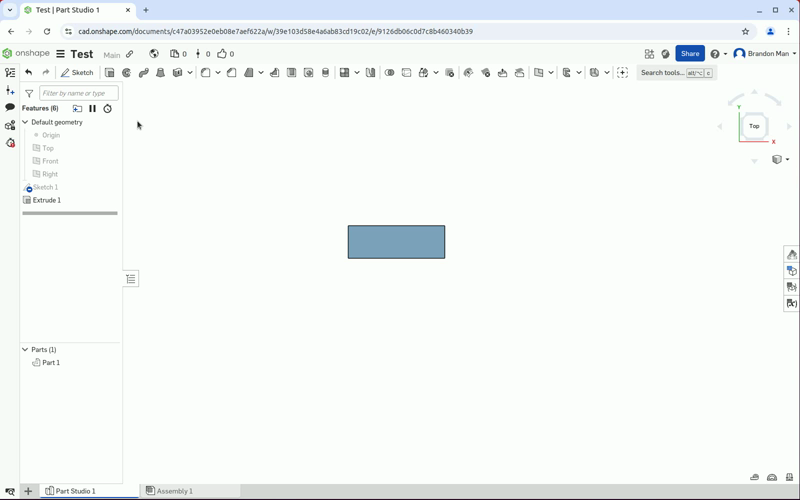
mouse_move(73, 189)
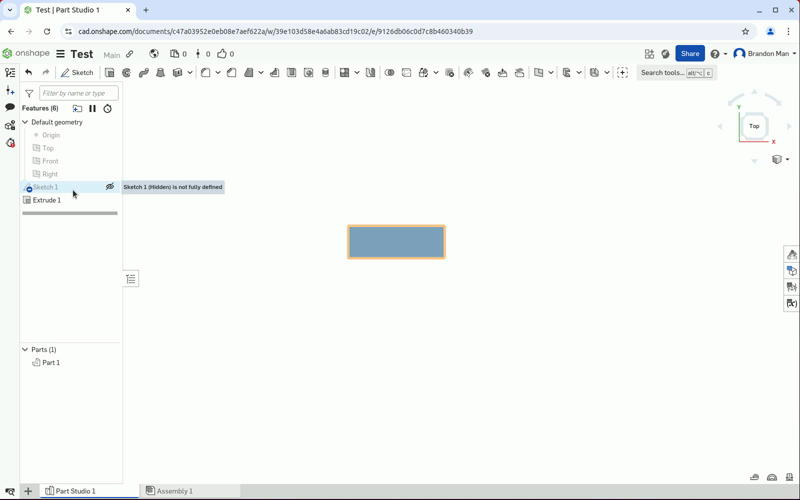
click(73, 189)
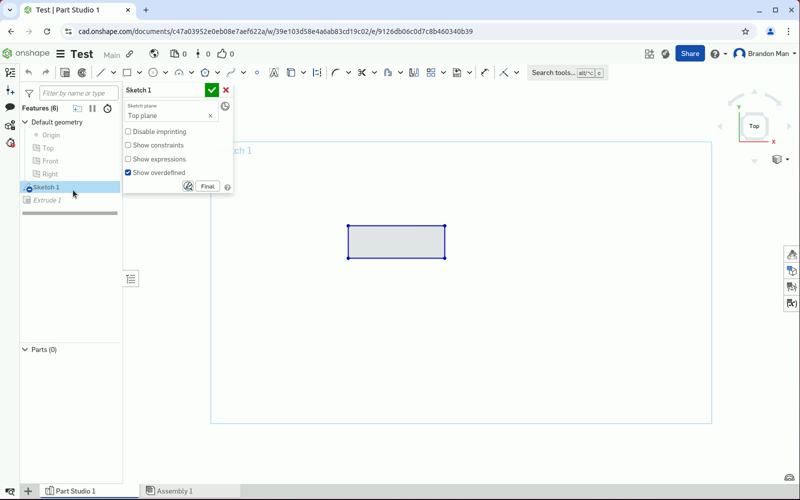
mouse_move(229, 92)
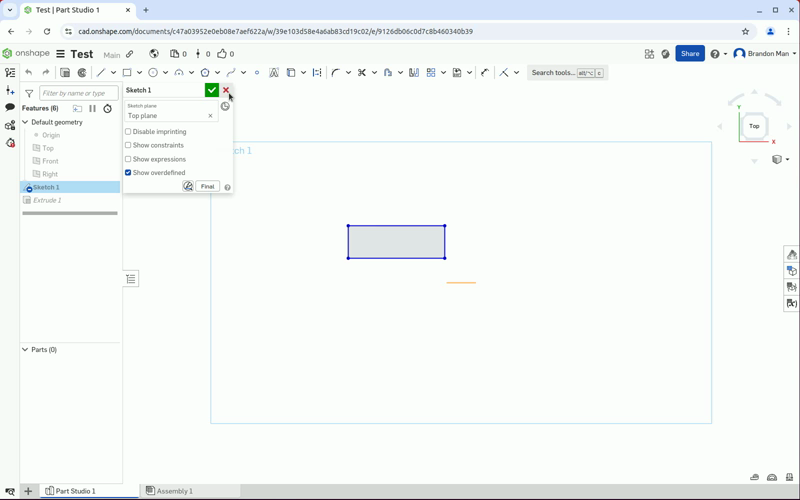
click(229, 92)
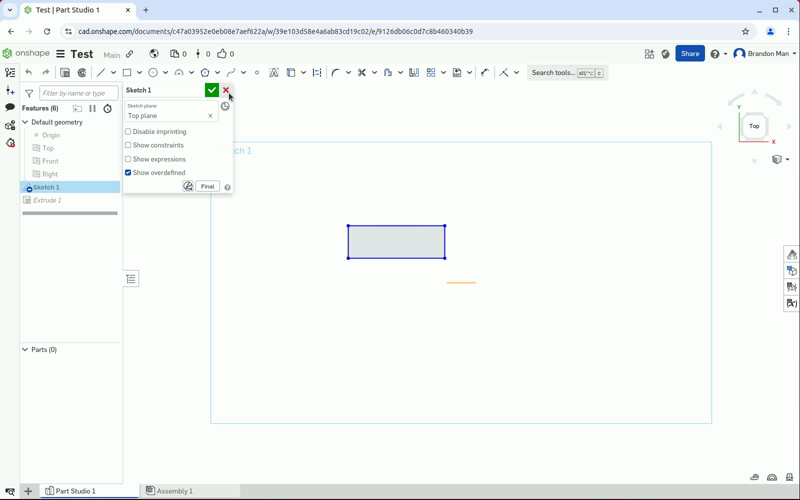
key(shift+s)
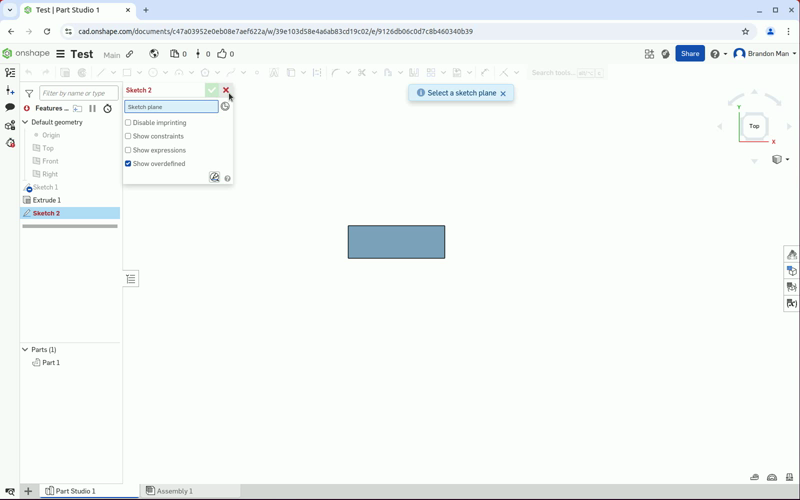
mouse_move(73, 150)
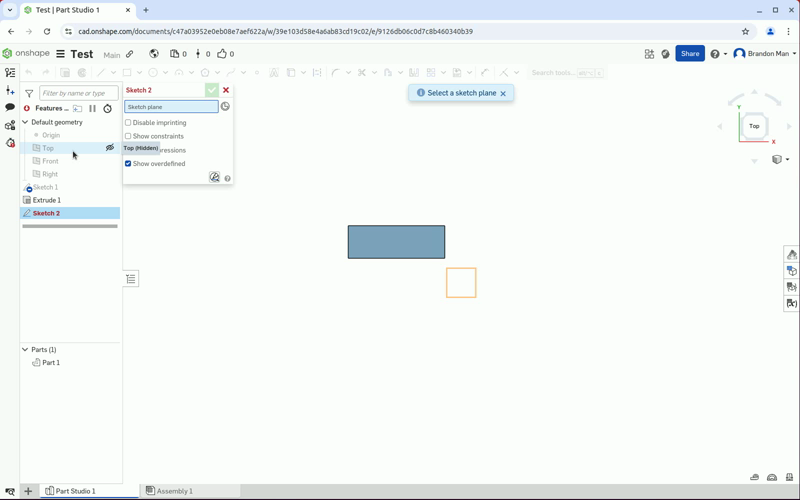
click(73, 150)
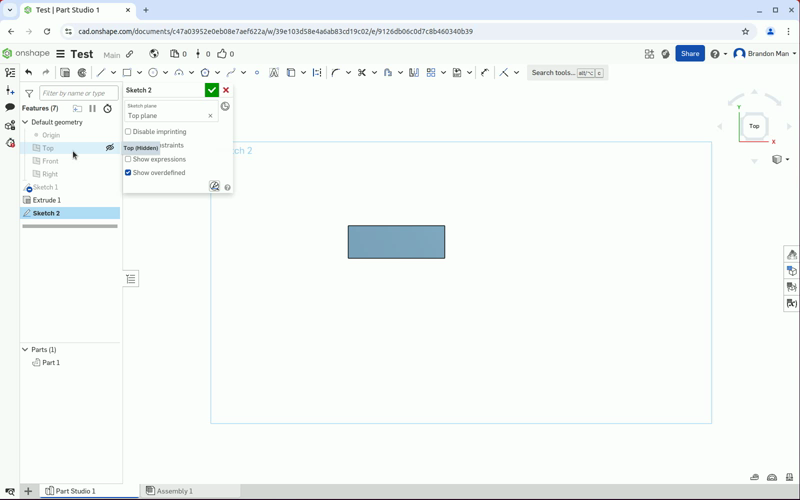
mouse_move(73, 352)
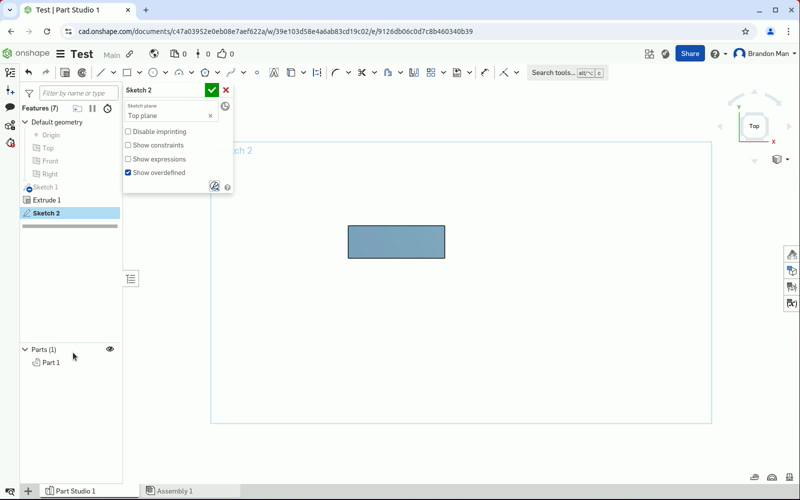
key(y)
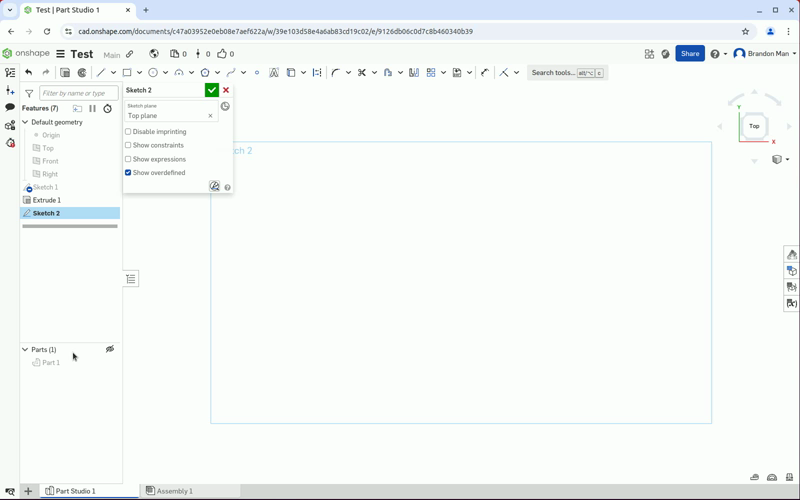
key(l)
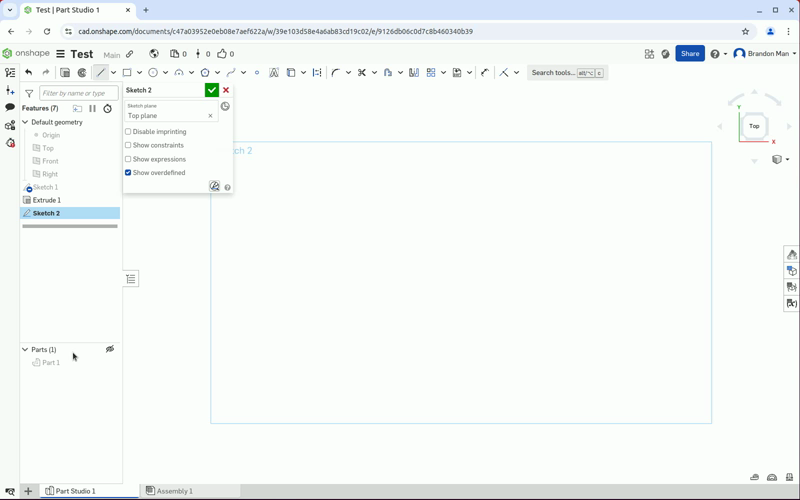
key_down(shift)
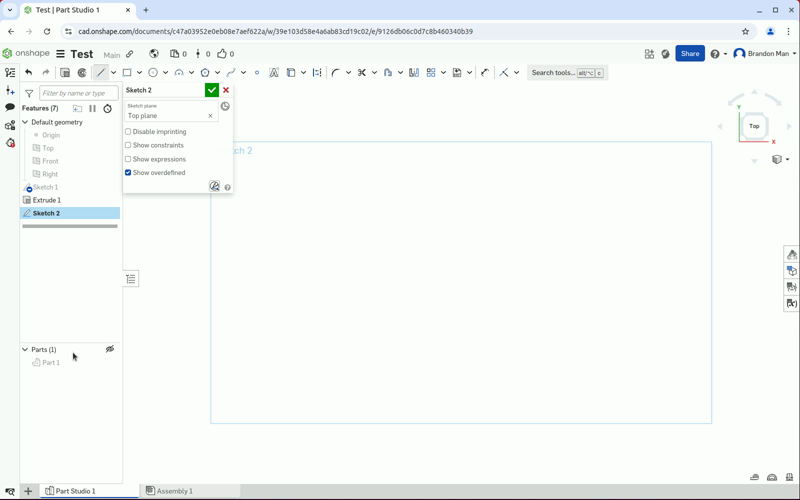
mouse_move(444, 258)
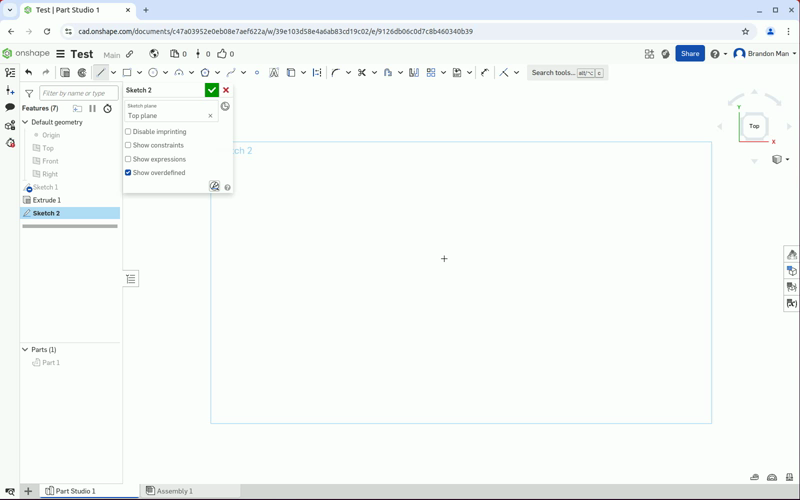
click(444, 258)
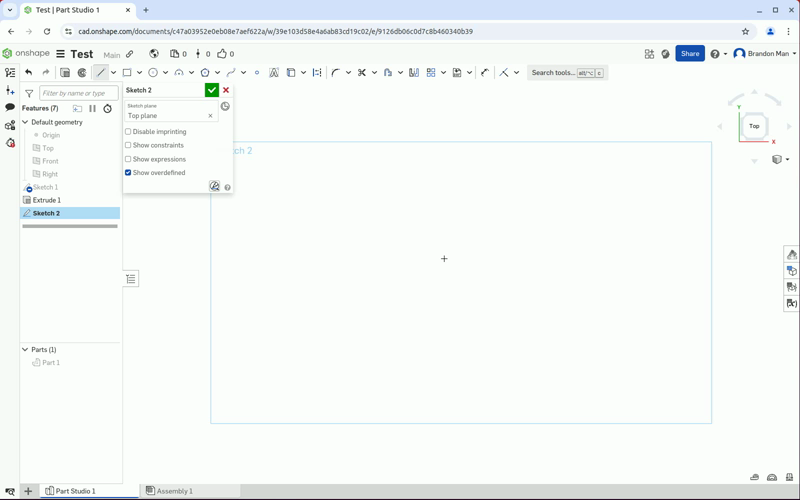
key_up(shift)
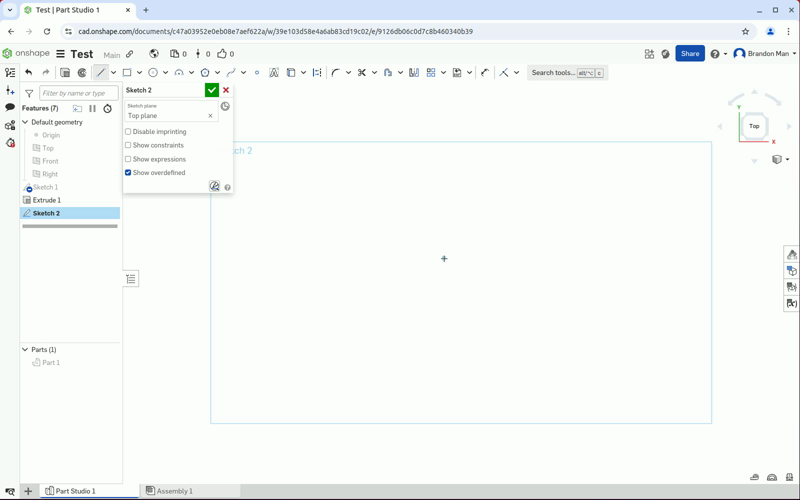
key_down(shift)
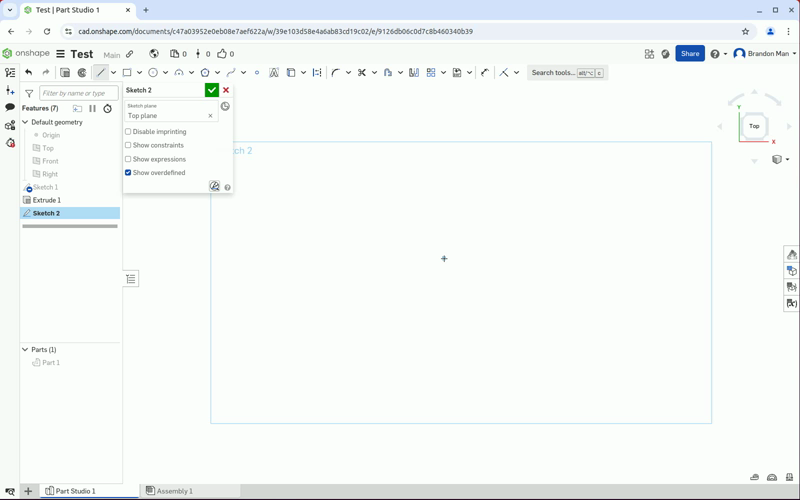
mouse_move(474, 258)
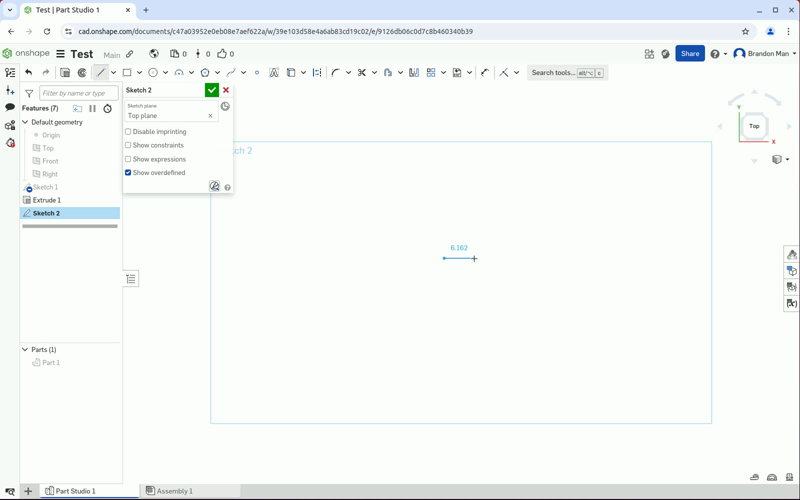
mouse_move(477, 258)
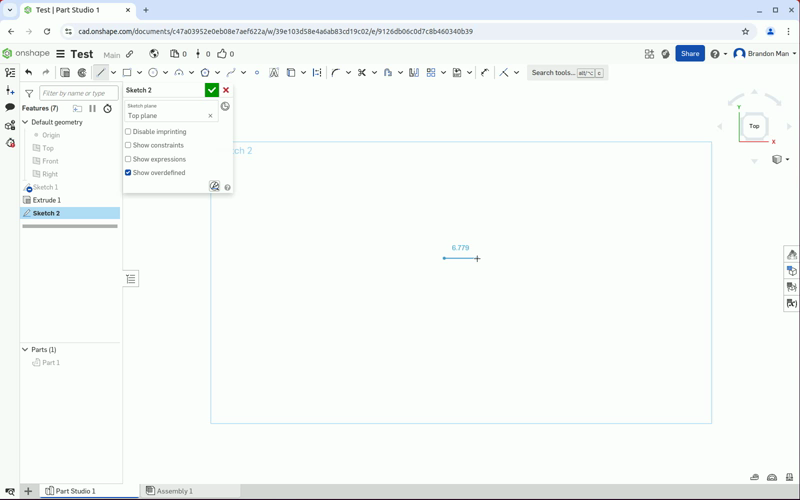
click(477, 258)
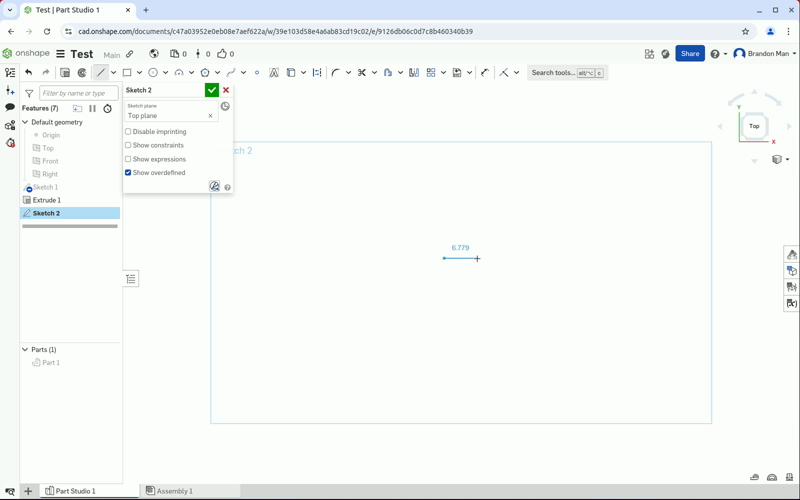
key_up(shift)
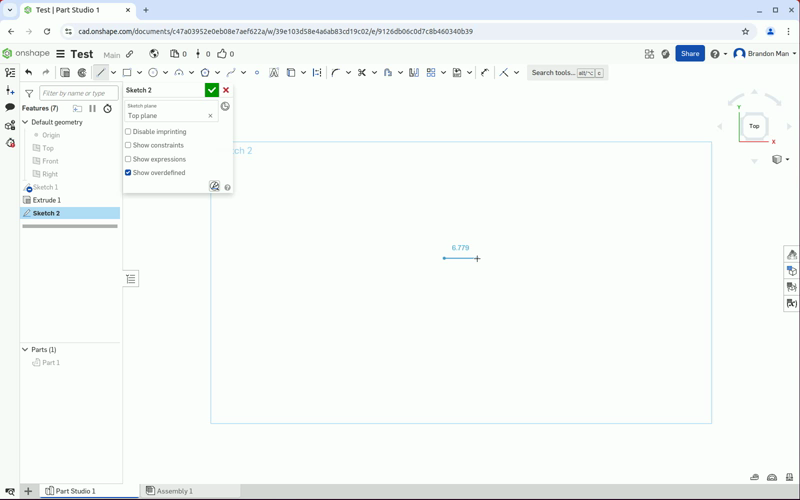
key_down(shift)
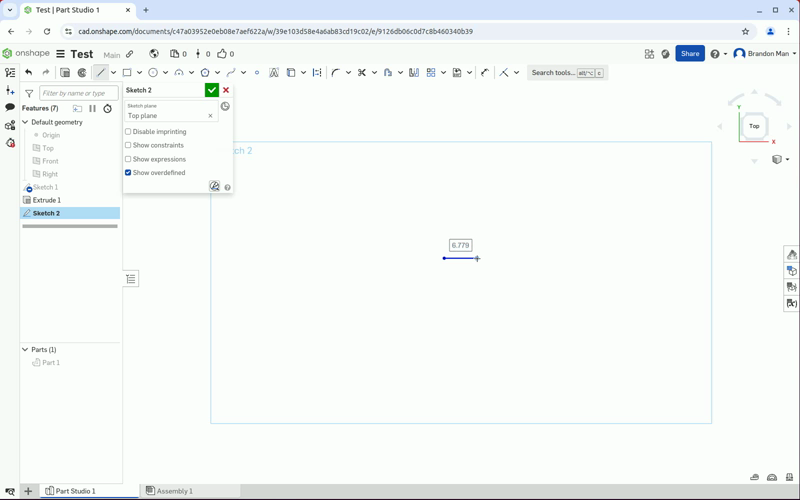
mouse_move(507, 258)
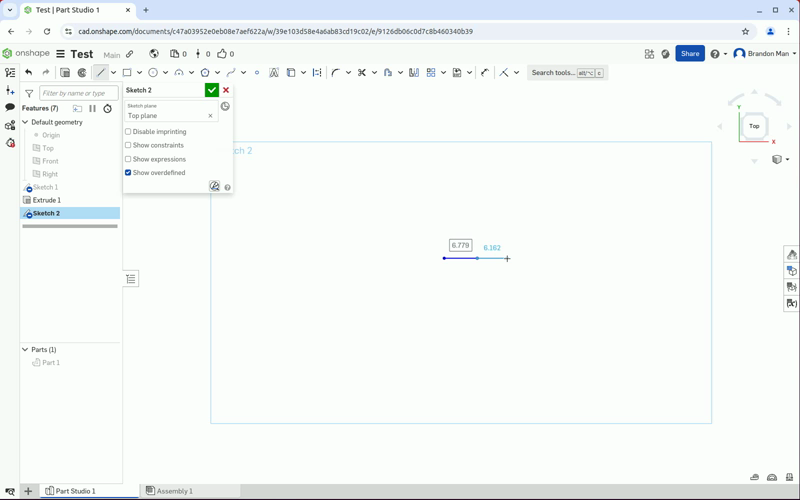
mouse_move(477, 225)
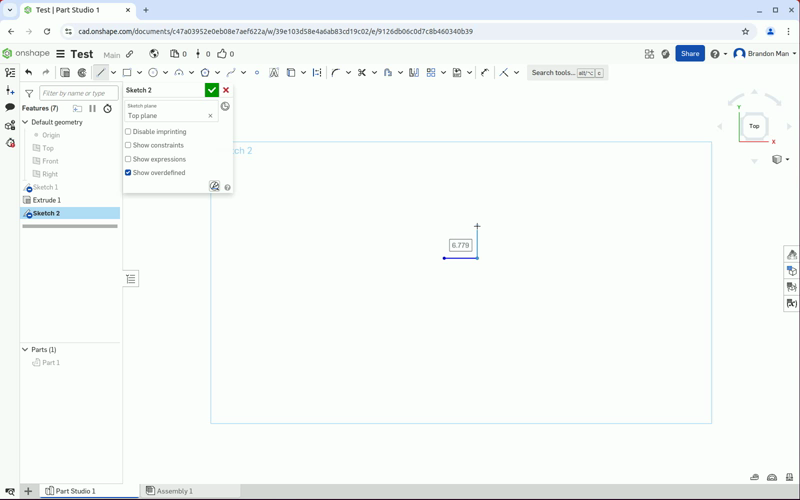
click(477, 225)
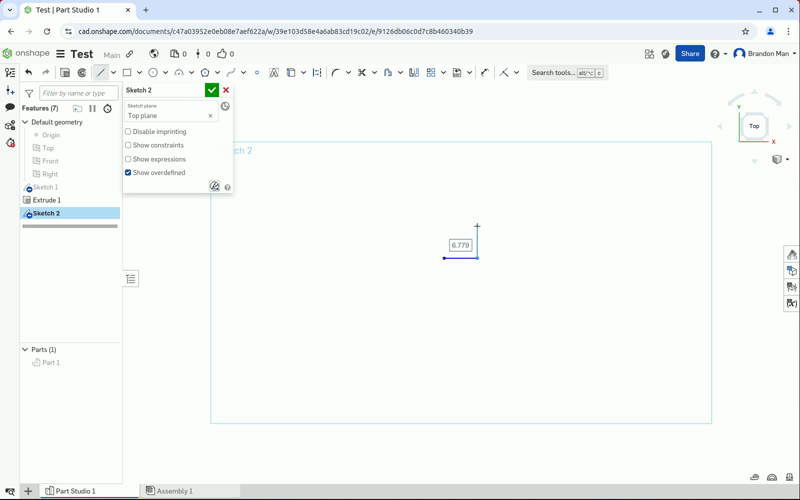
key_up(shift)
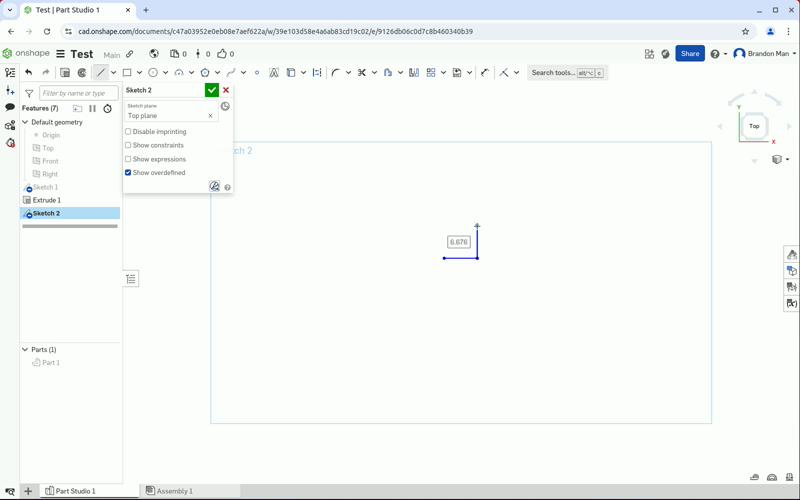
key_down(shift)
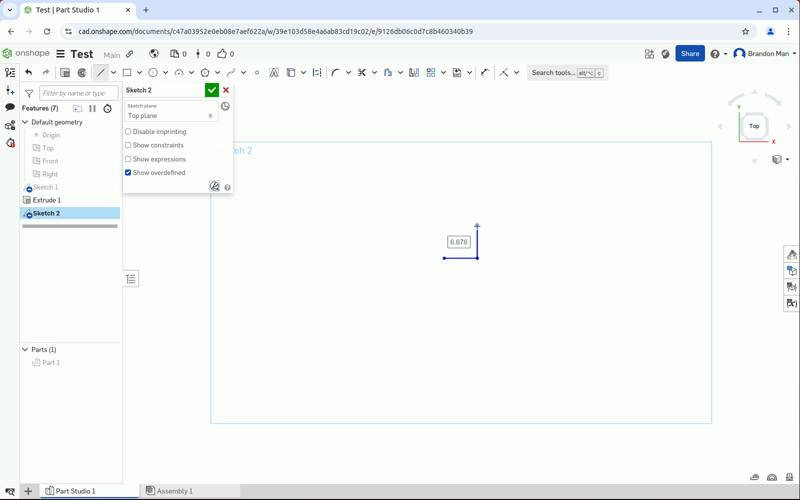
mouse_move(507, 225)
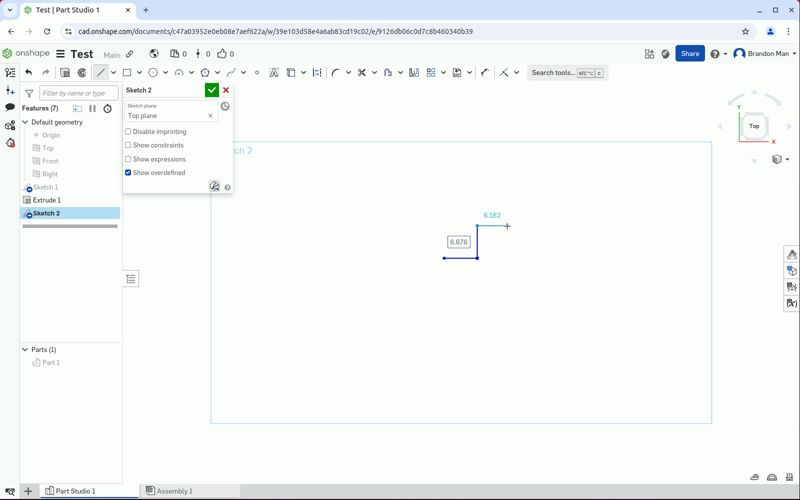
mouse_move(444, 225)
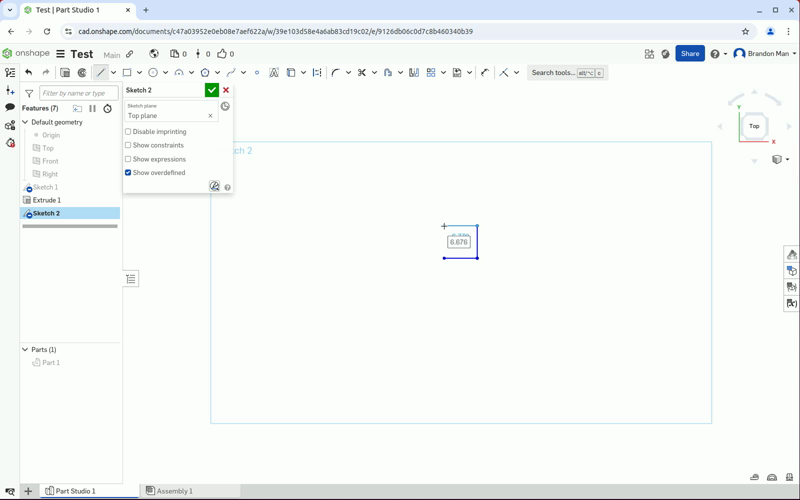
click(444, 225)
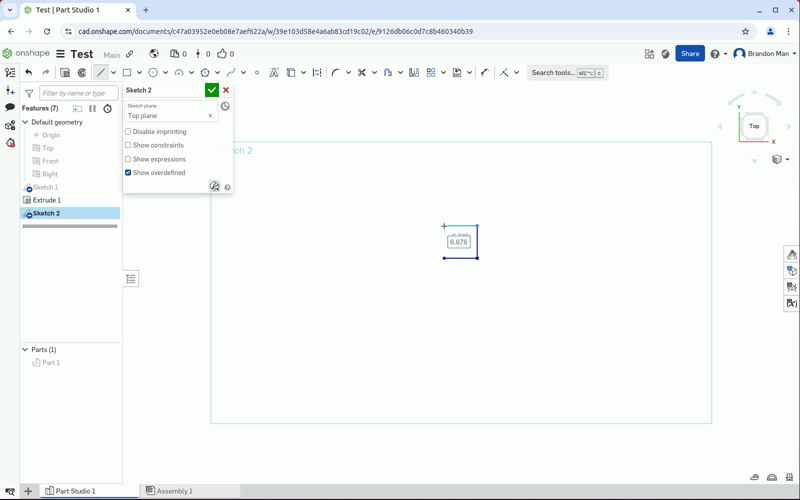
key_up(shift)
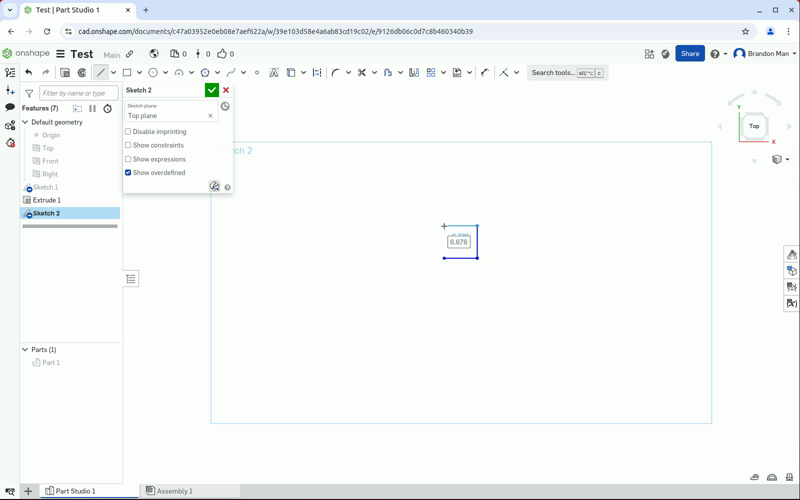
mouse_move(474, 225)
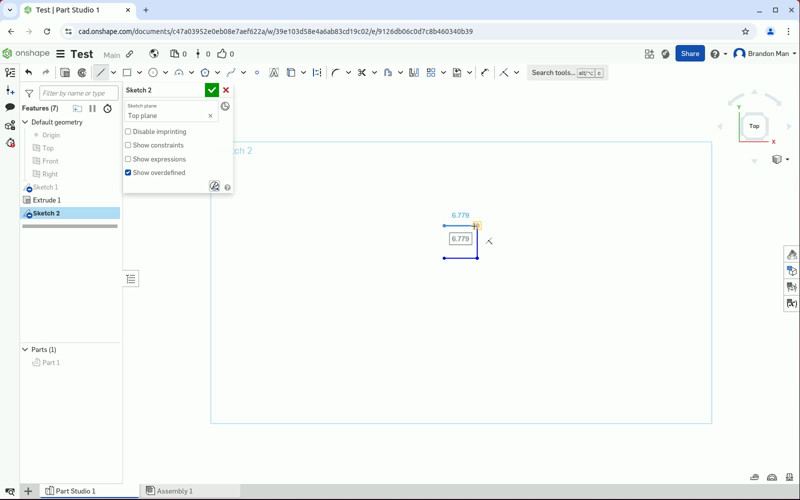
key_down(shift)
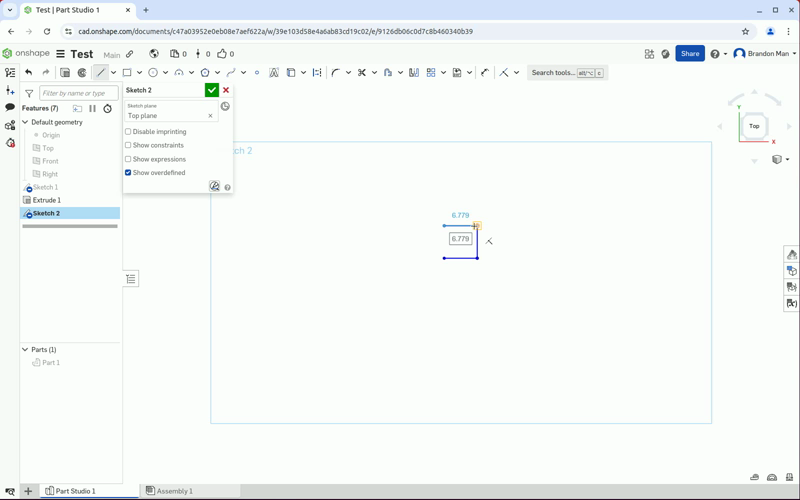
mouse_move(444, 258)
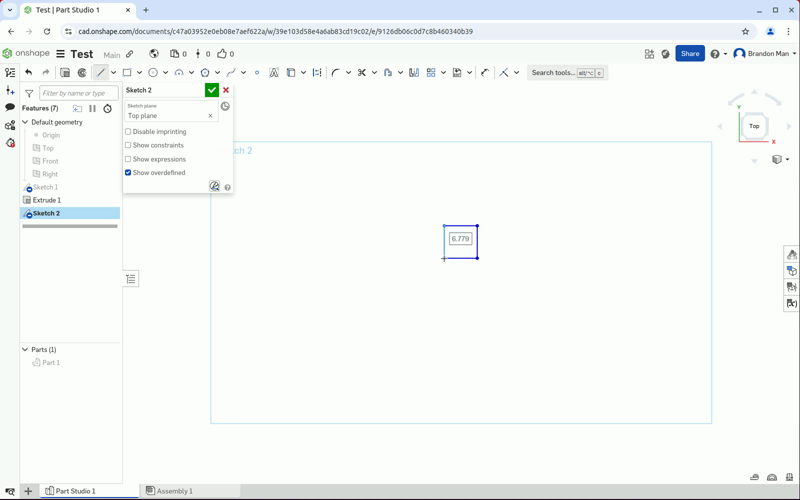
key_up(shift)
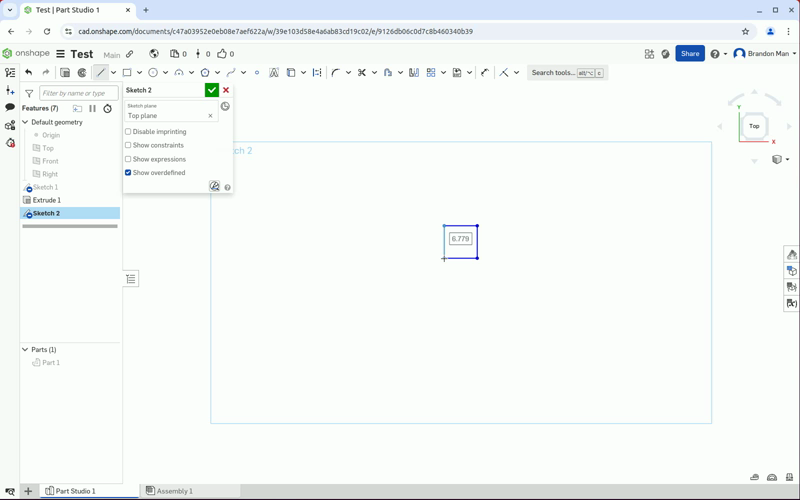
click(444, 258)
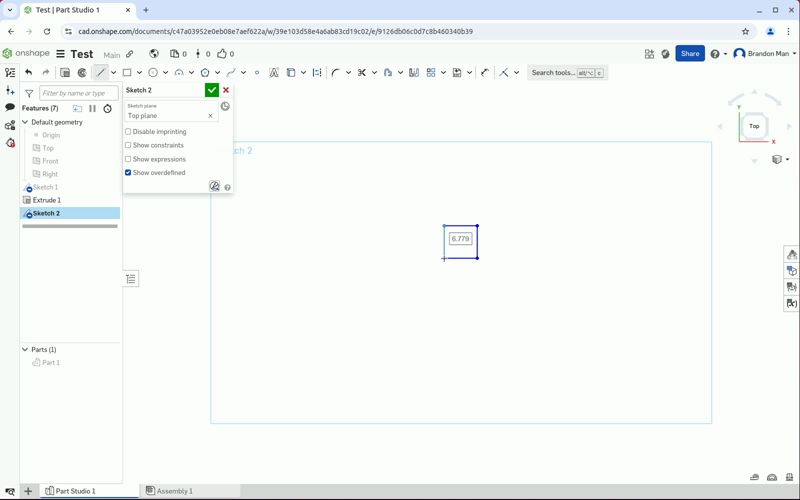
key(esc)
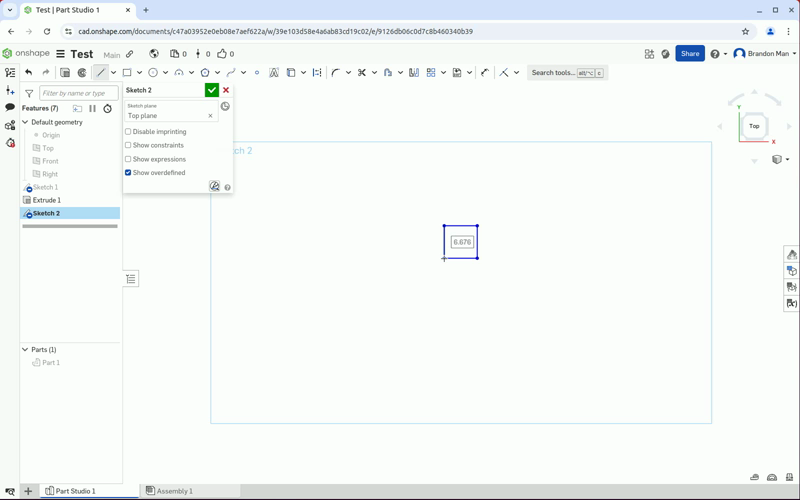
mouse_move(448, 256)
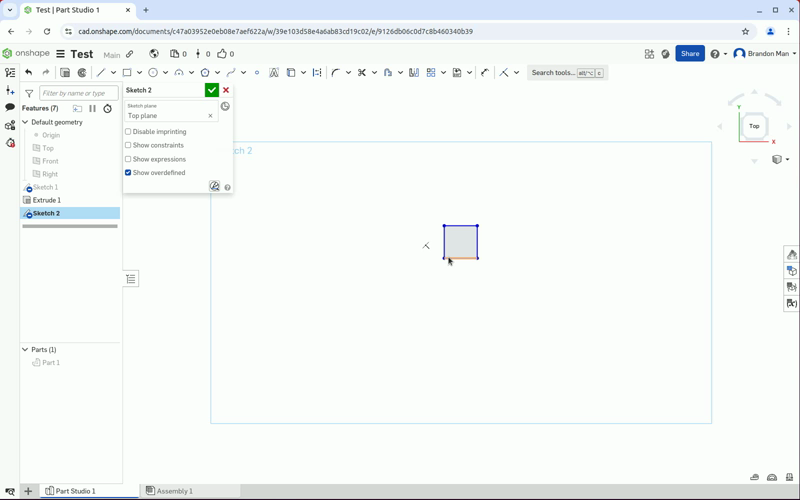
scroll(6)
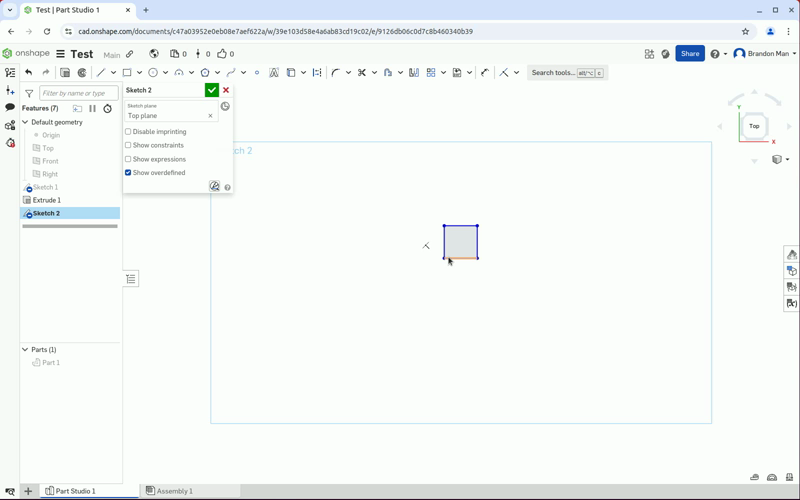
scroll(6)
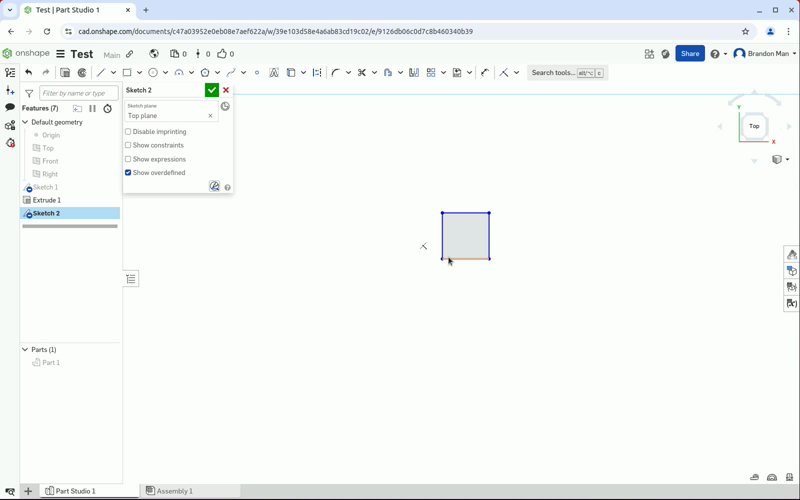
scroll(6)
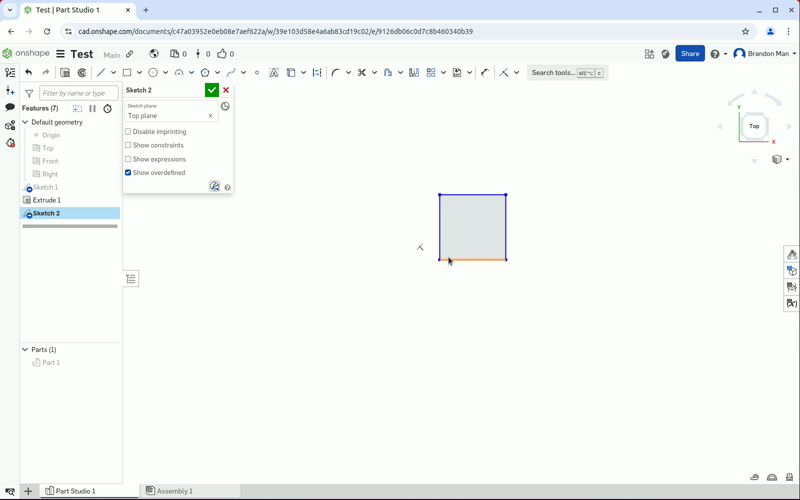
scroll(6)
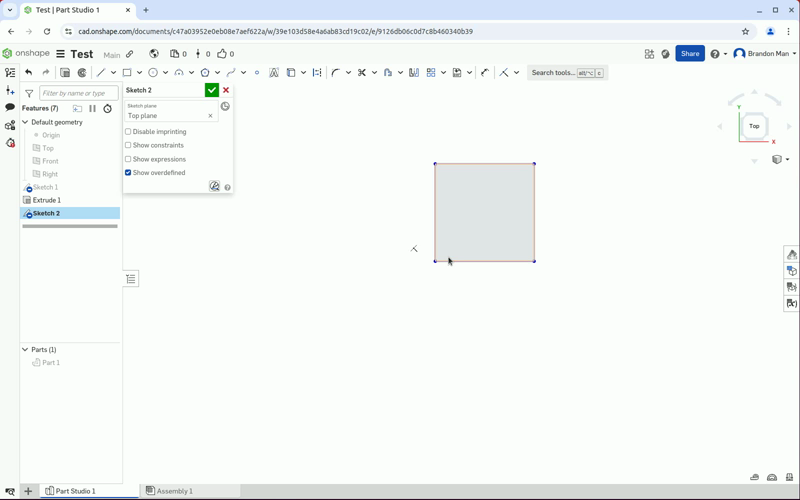
scroll(6)
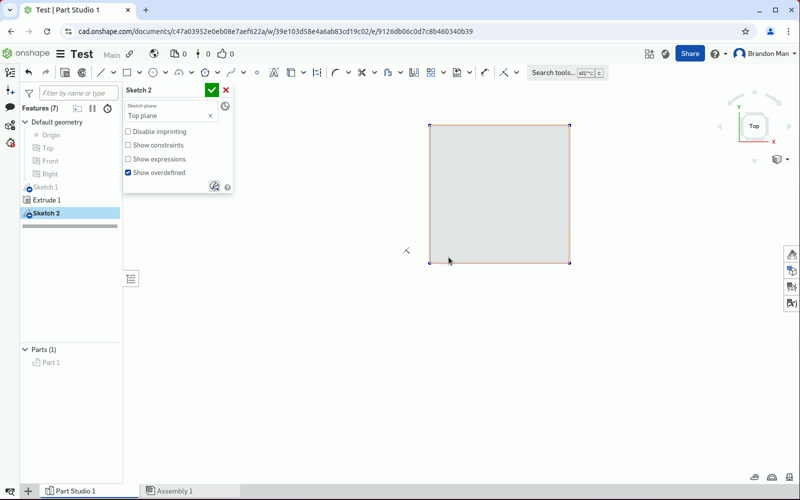
scroll(6)
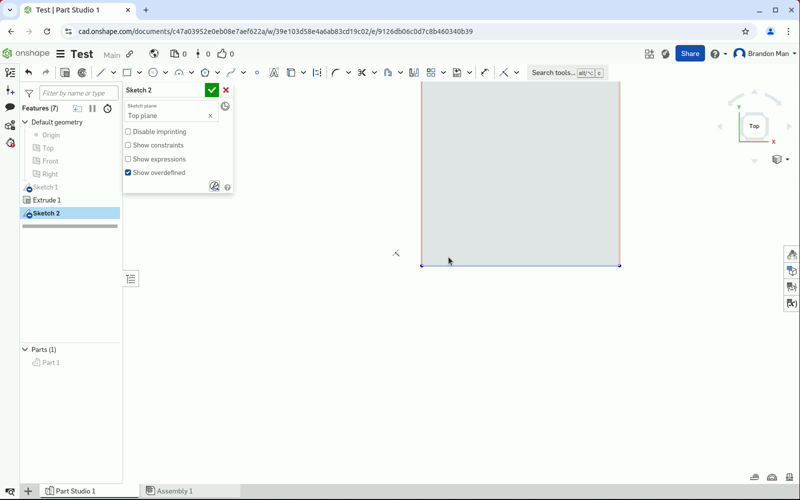
scroll(6)
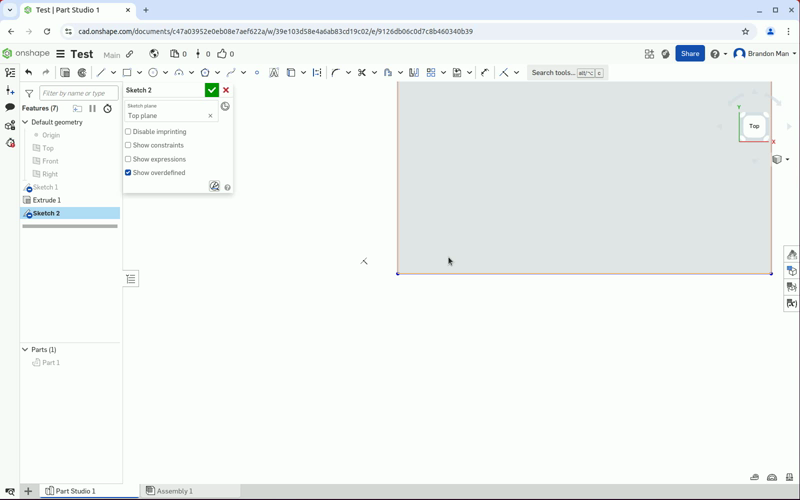
click(448, 256)
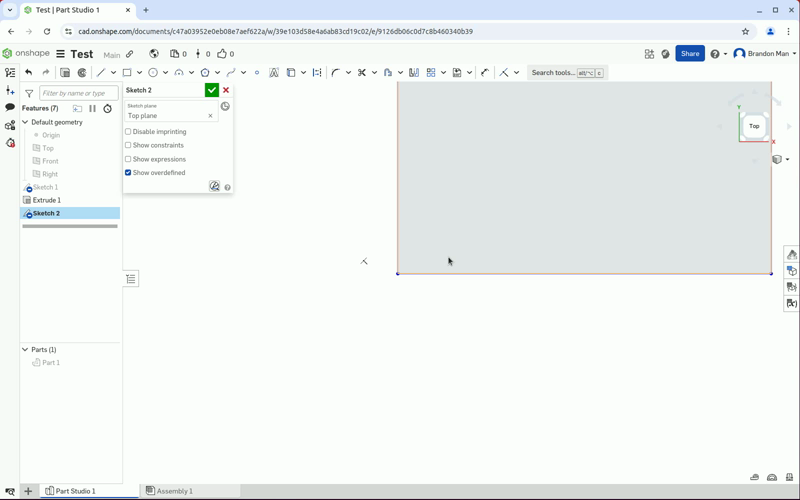
scroll(-6)
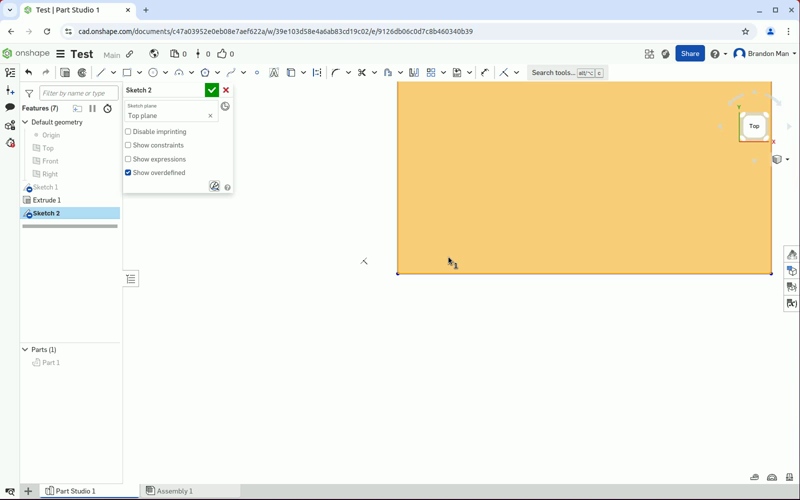
scroll(-6)
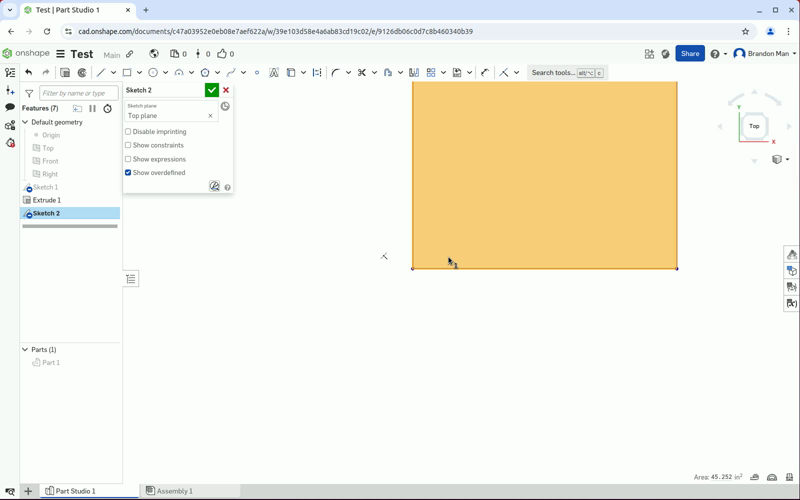
scroll(-6)
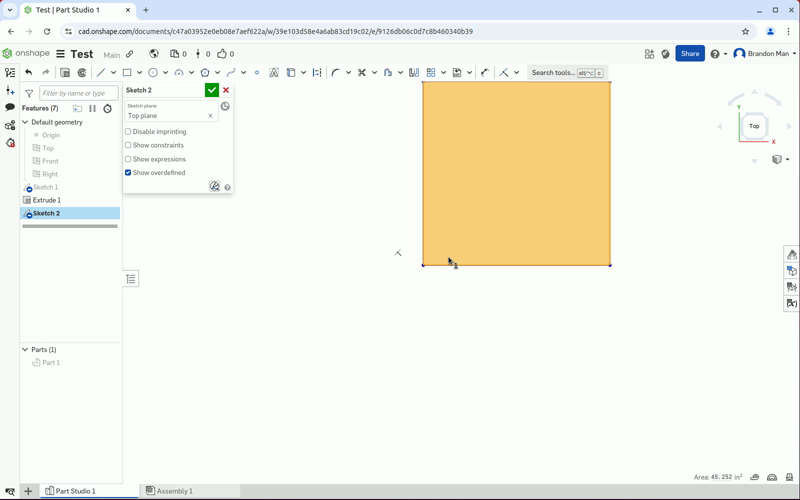
scroll(-6)
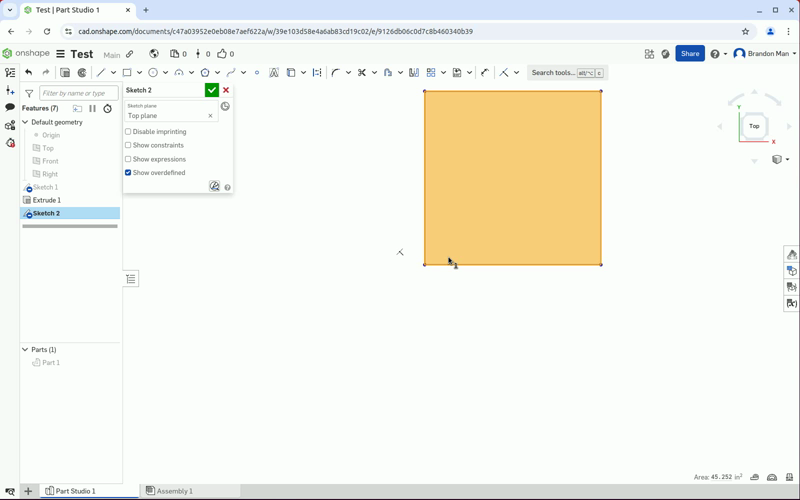
scroll(-6)
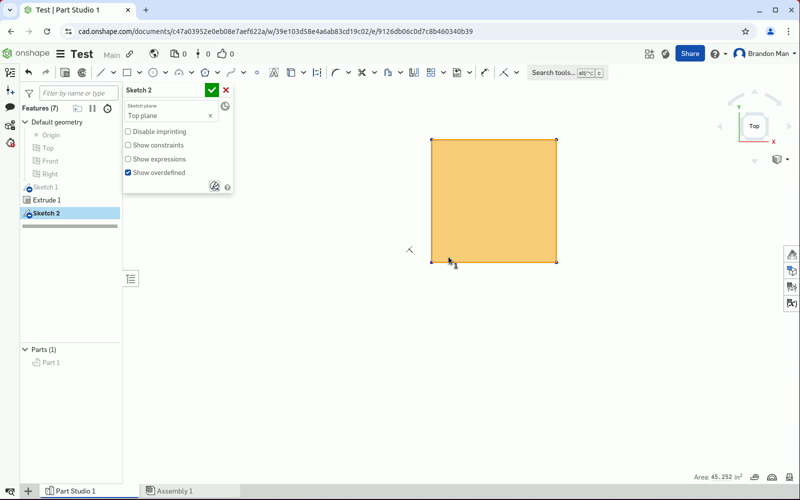
scroll(-6)
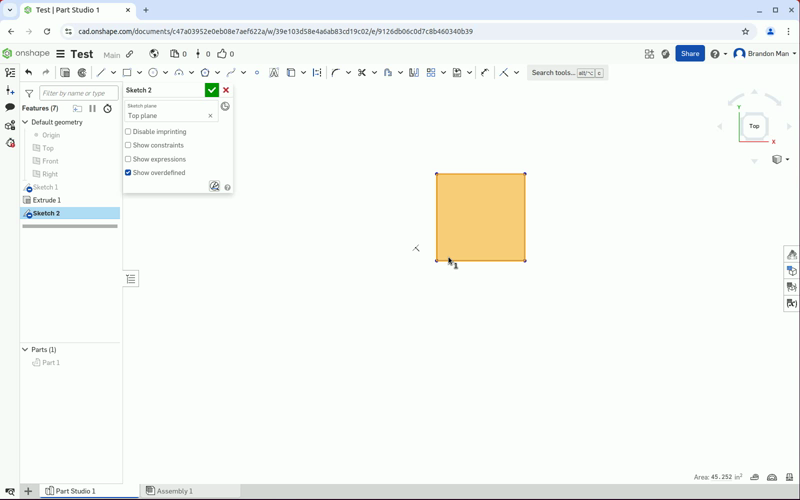
scroll(-6)
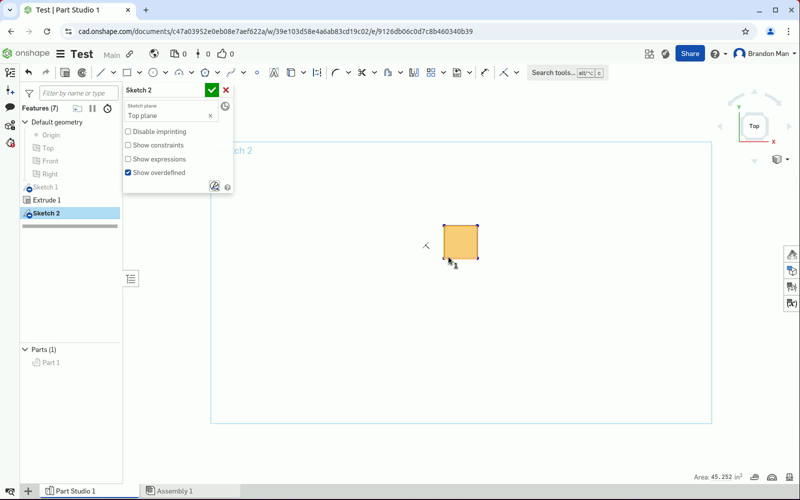
mouse_move(73, 352)
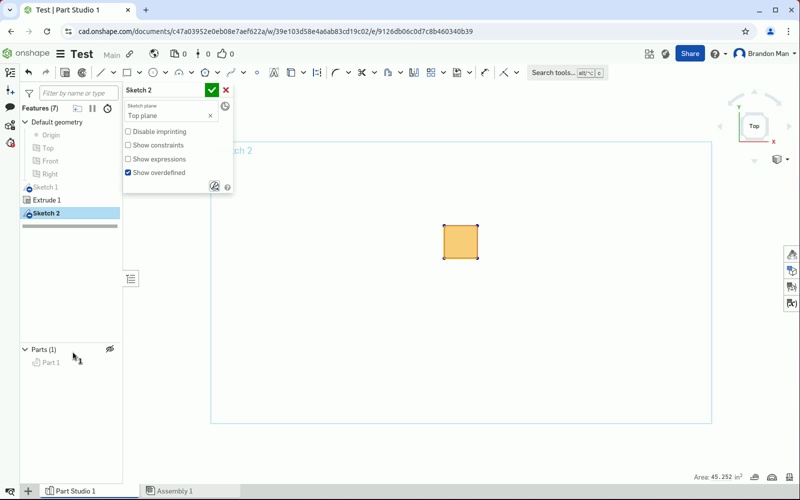
key(shift+y)
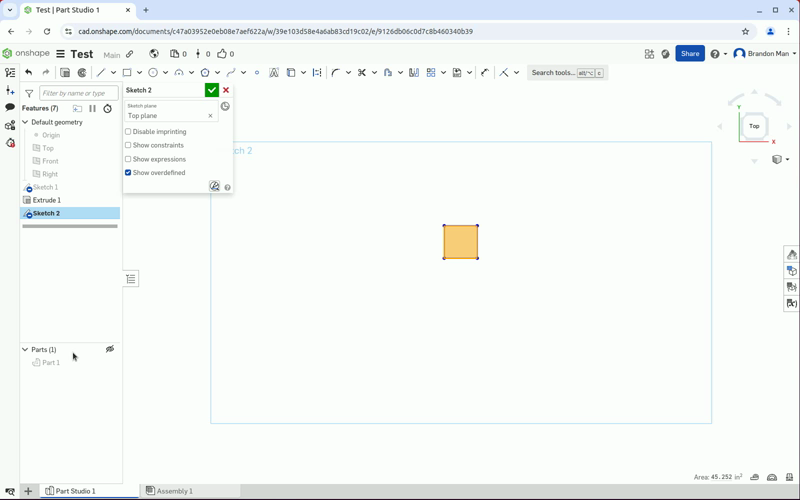
key(shift+e)
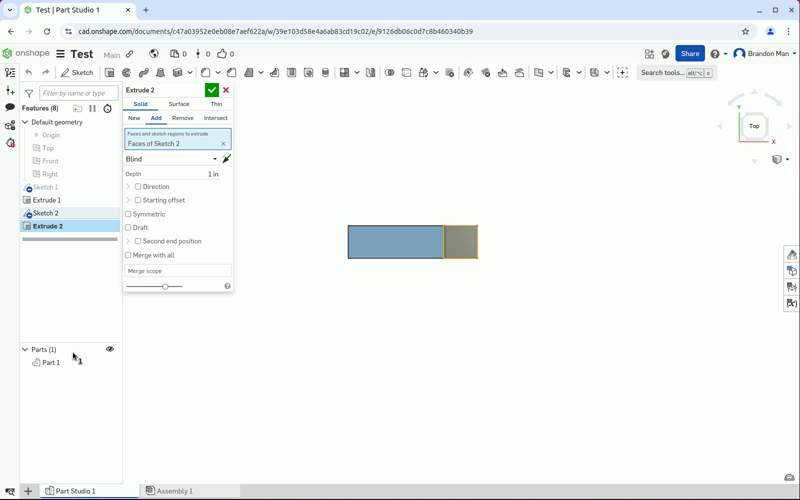
mouse_move(143, 106)
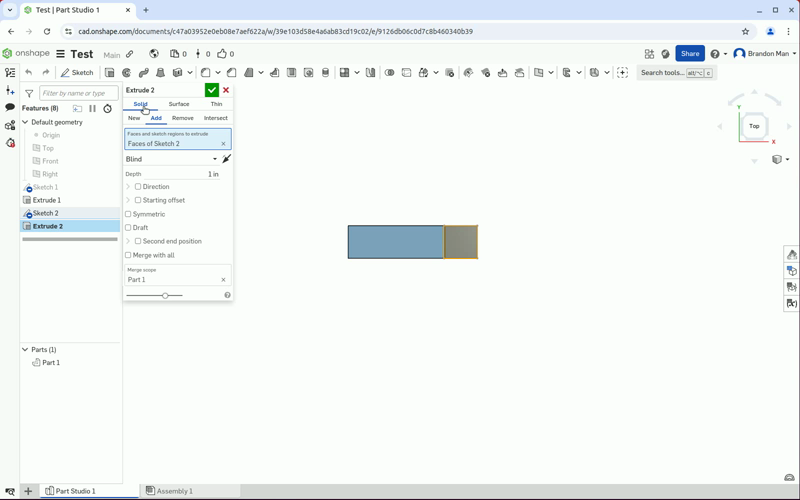
click(143, 106)
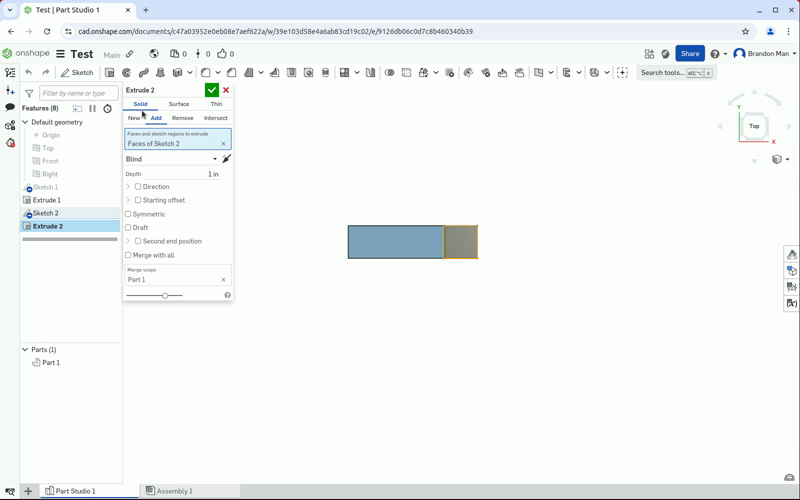
mouse_move(137, 120)
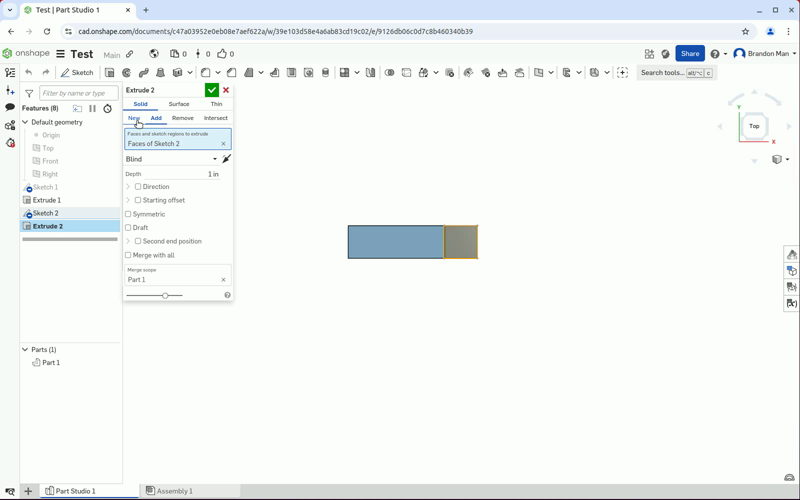
click(137, 120)
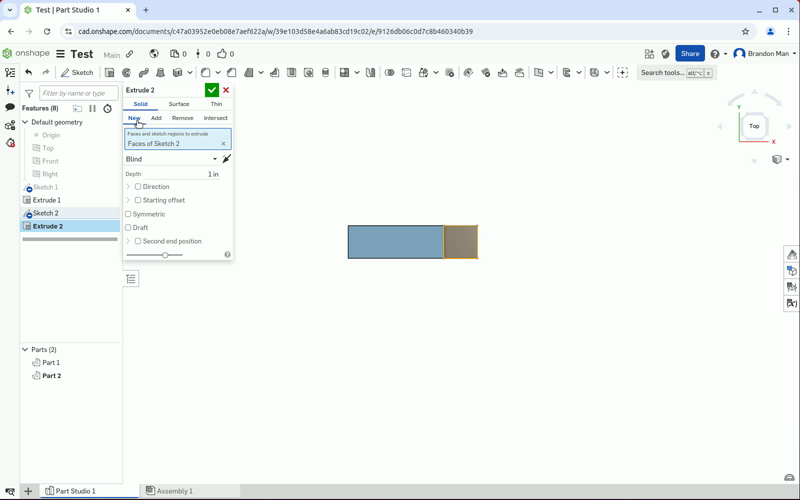
key(tab, 4)
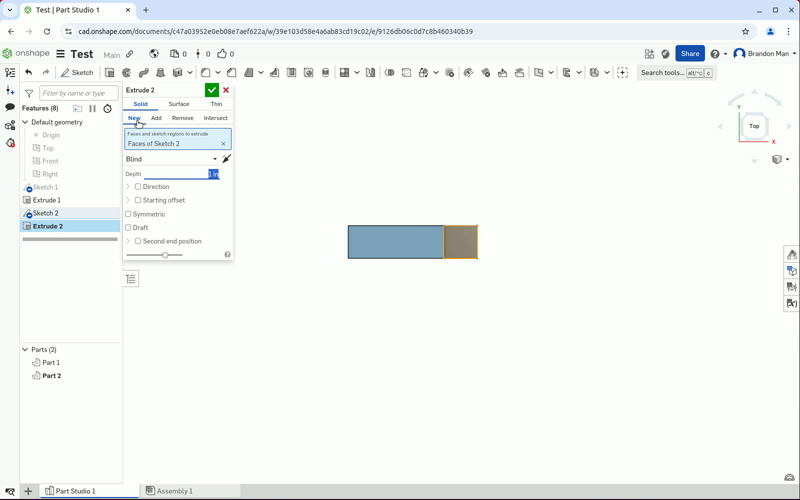
text(23.108)
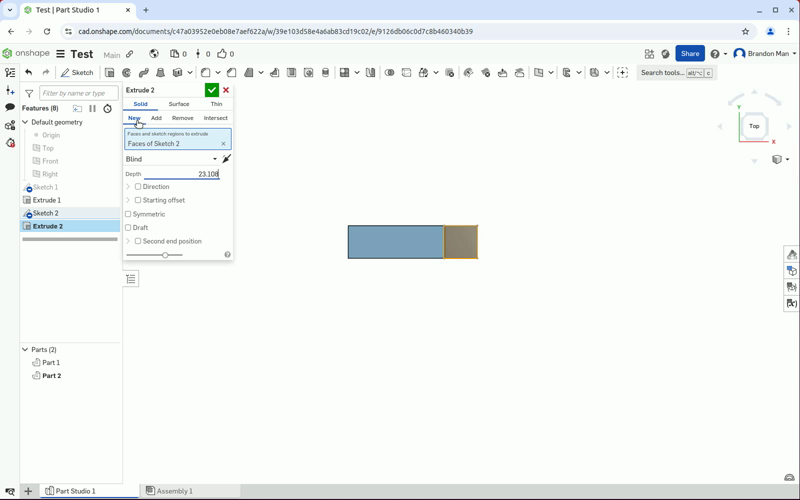
key(enter)
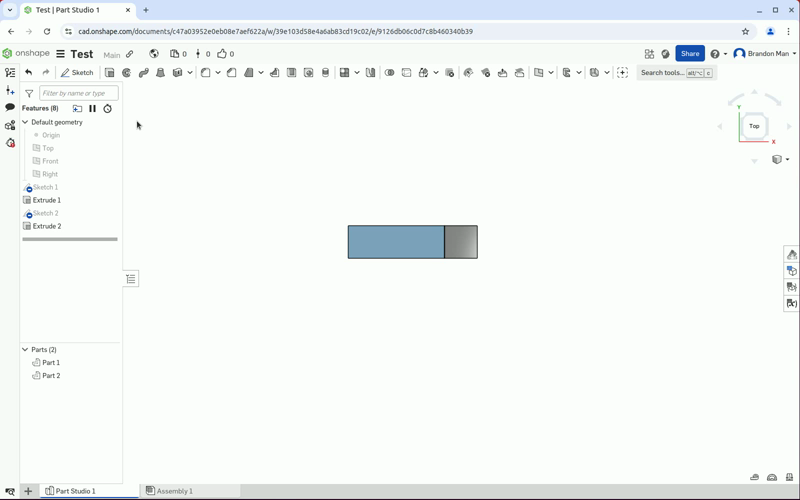
key(shift+h)
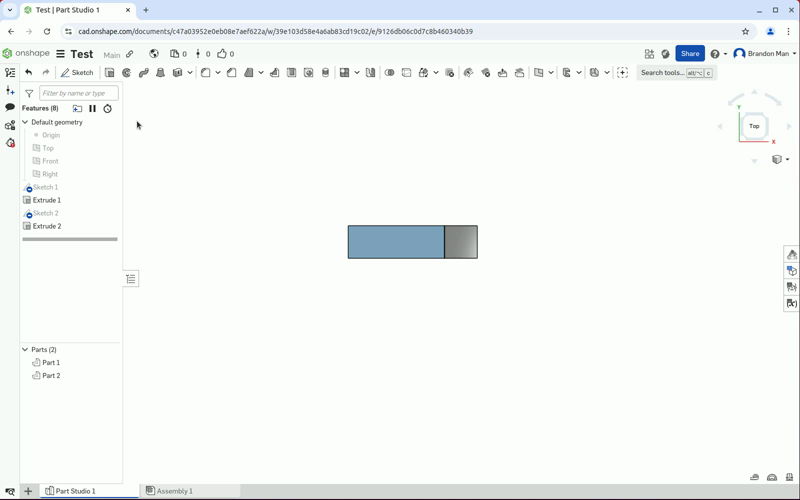
key(shift+h)
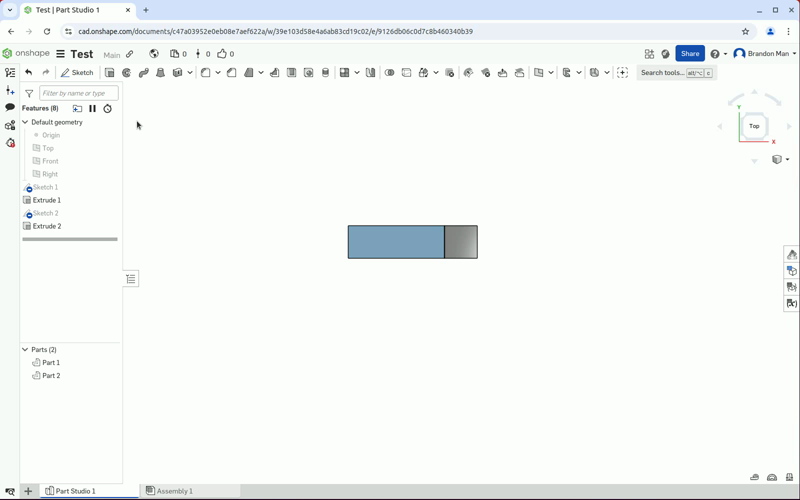
mouse_move(73, 189)
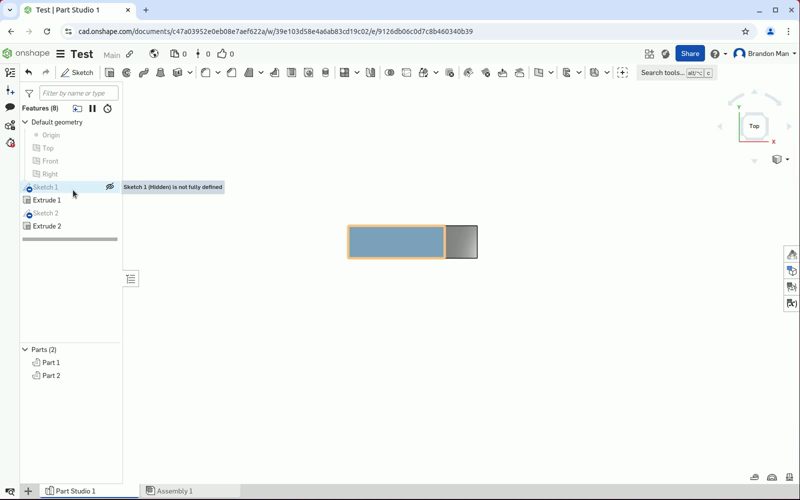
click(73, 189)
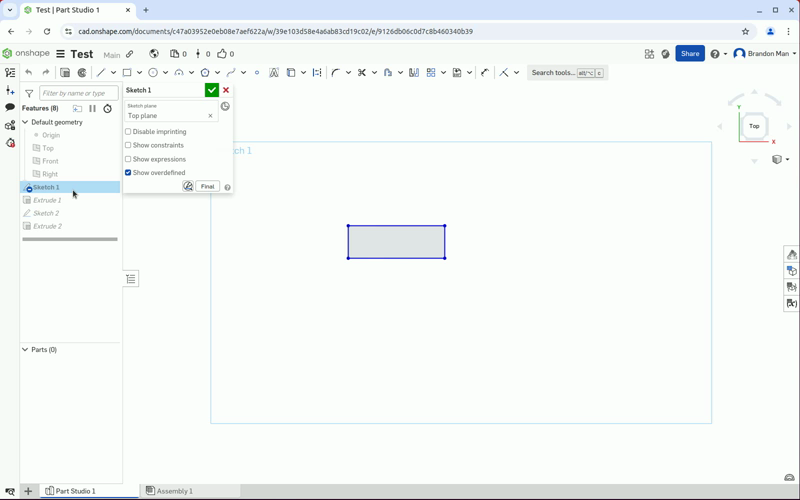
mouse_move(229, 92)
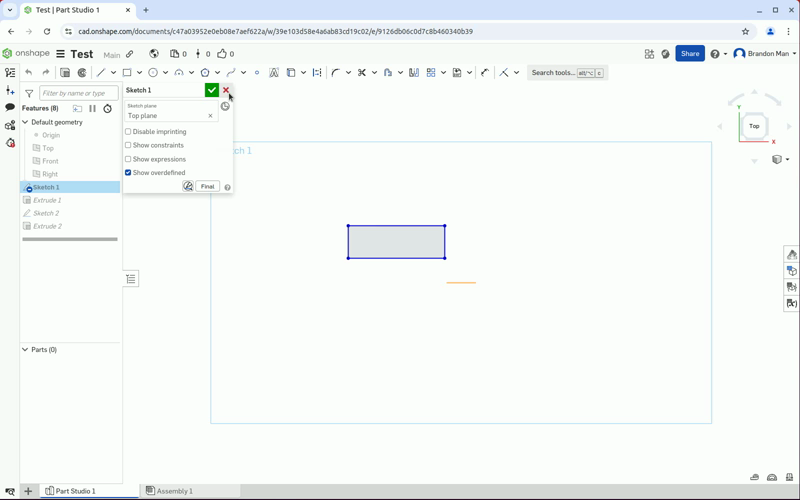
click(229, 92)
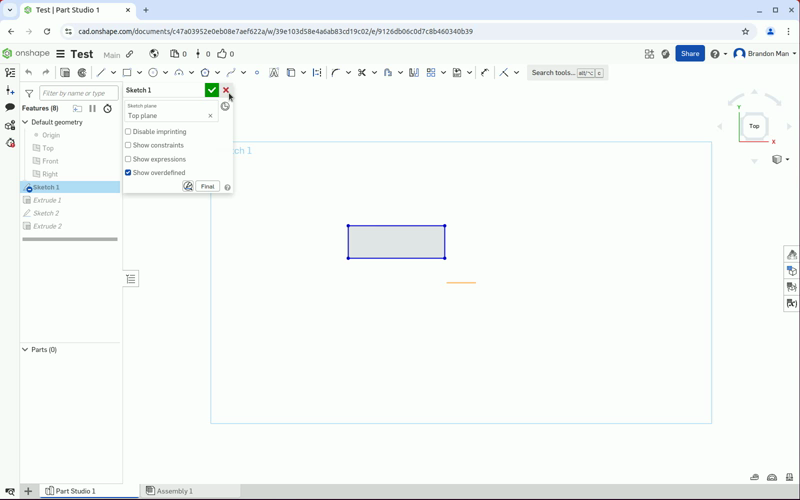
key(shift+s)
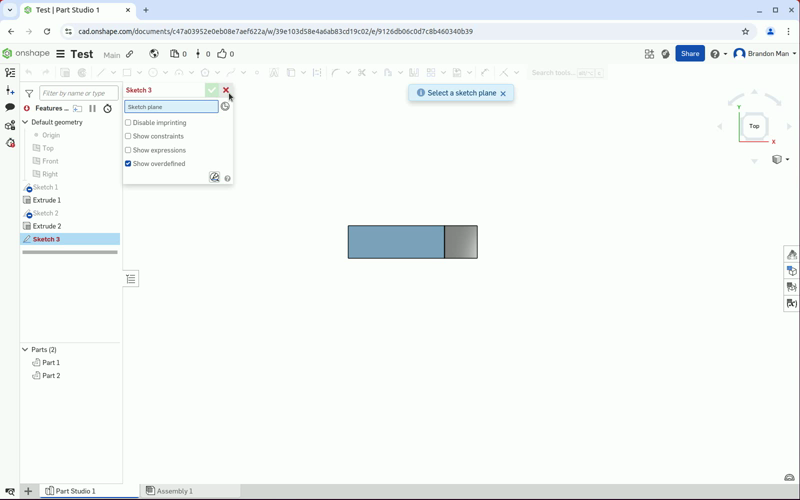
mouse_move(73, 150)
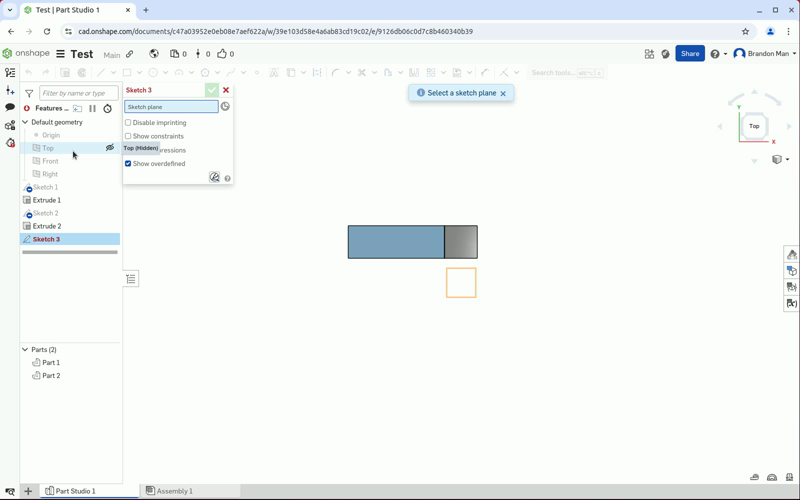
click(73, 150)
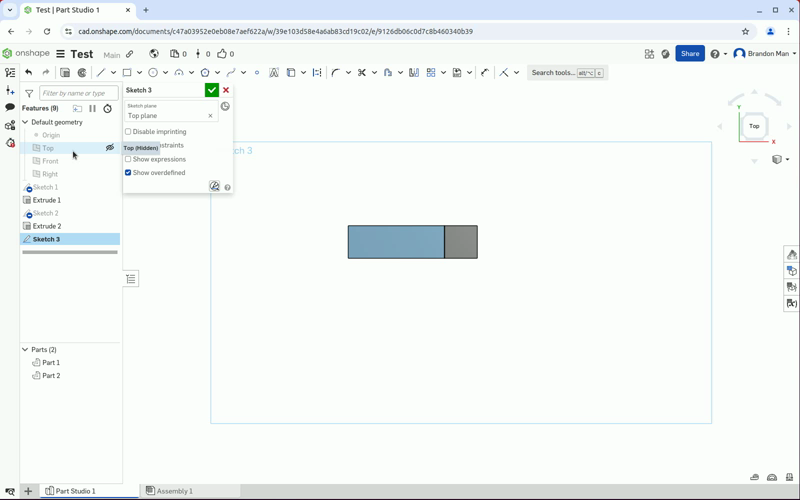
mouse_move(73, 352)
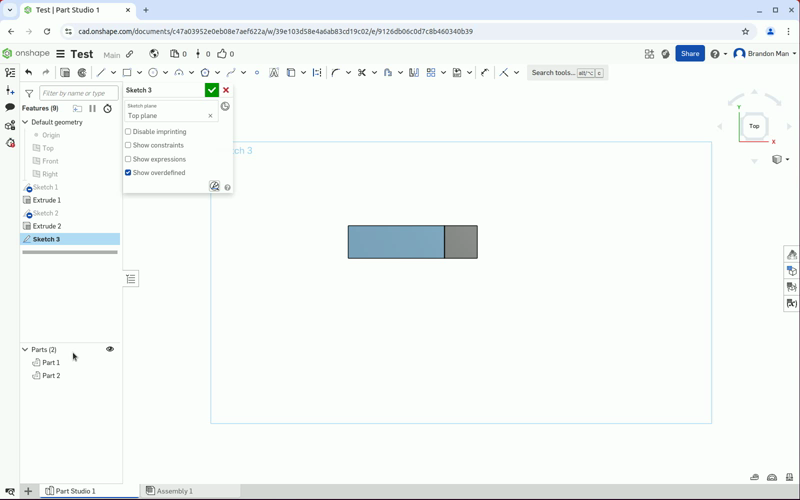
key(y)
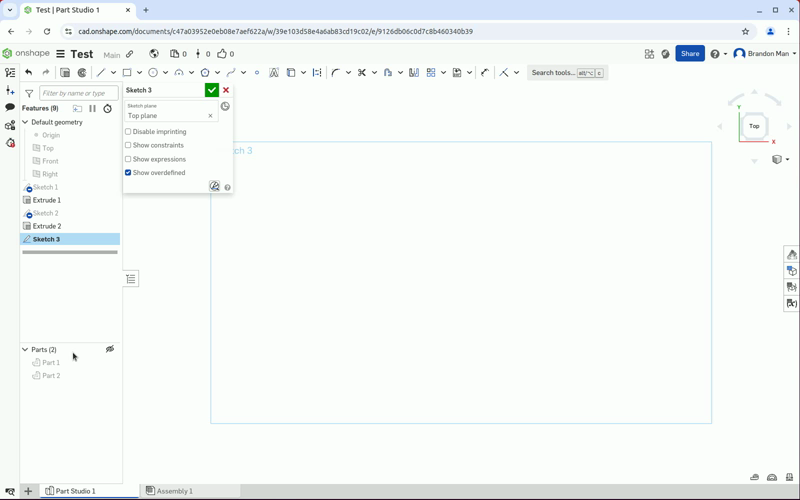
key(l)
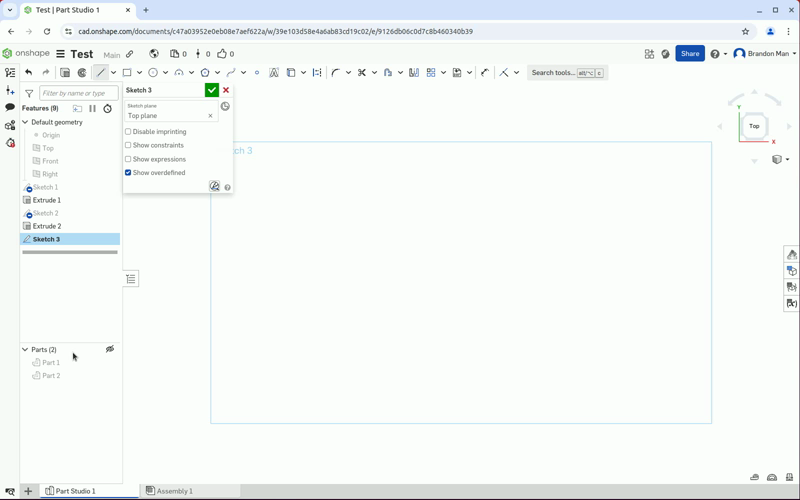
key_down(shift)
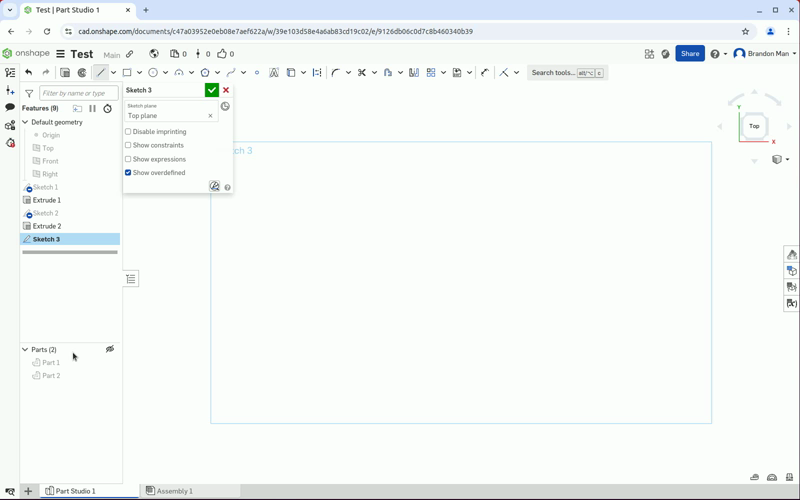
mouse_move(477, 258)
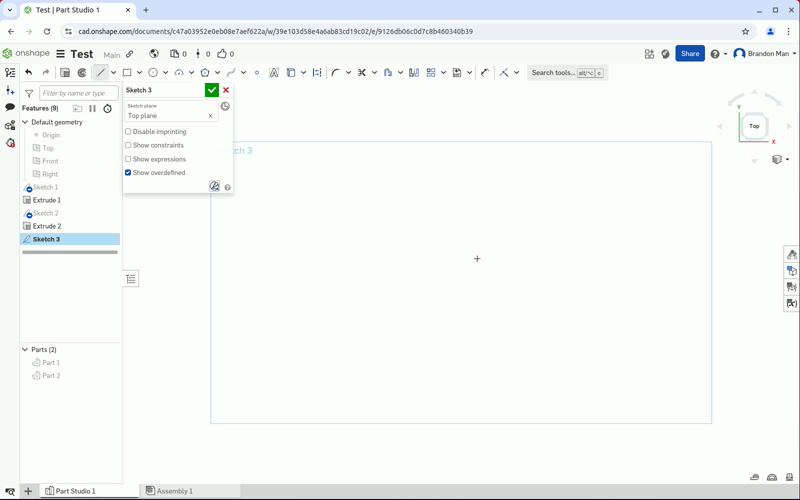
click(477, 258)
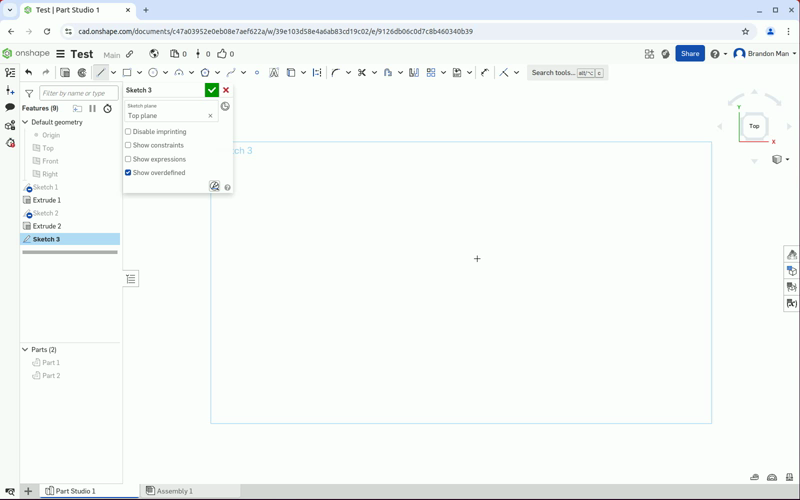
key_up(shift)
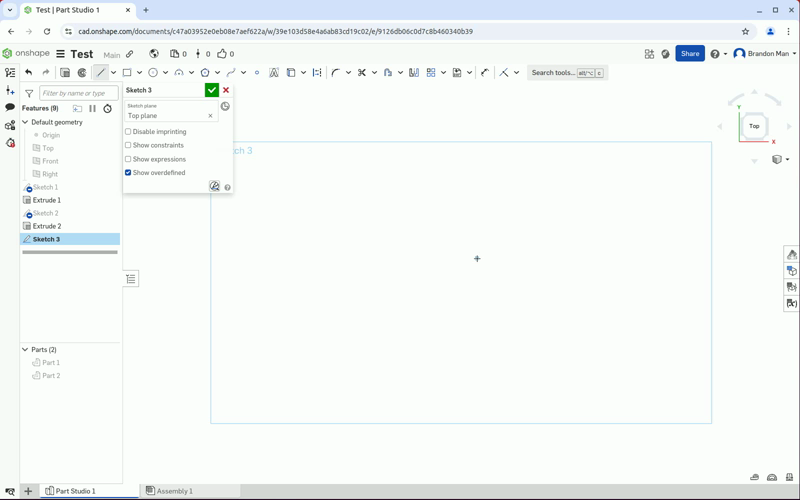
key_down(shift)
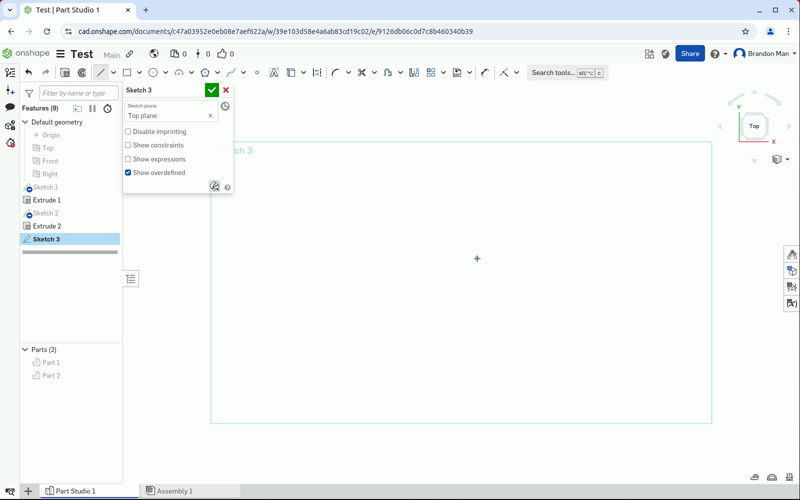
mouse_move(573, 258)
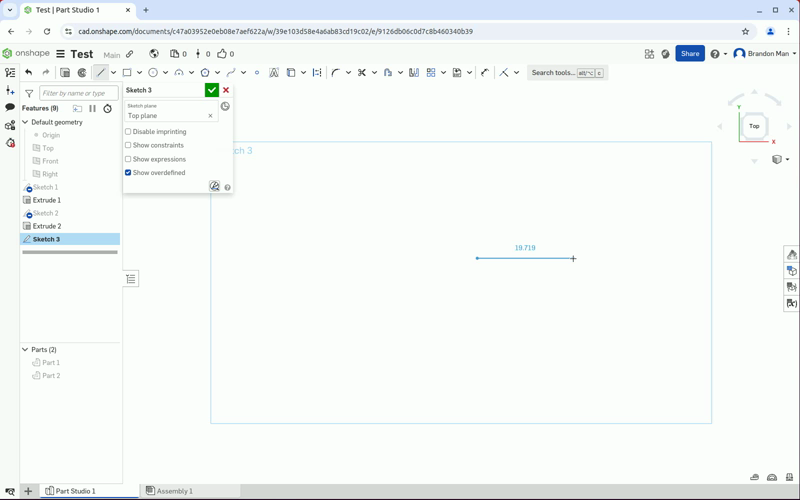
click(573, 258)
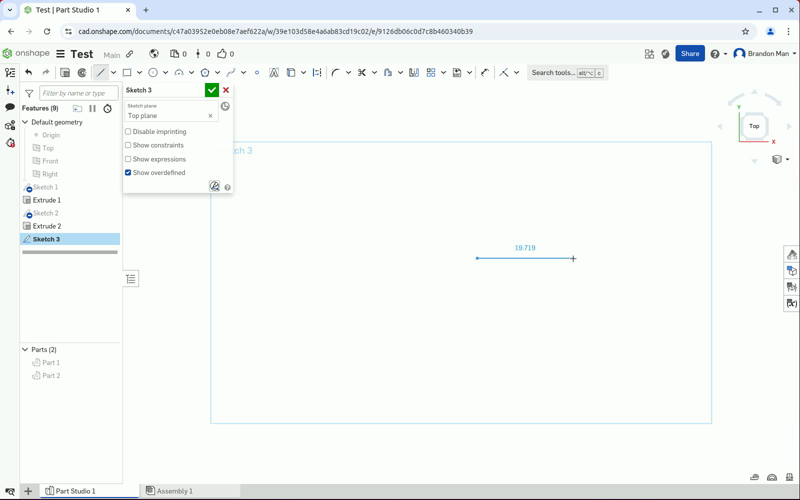
key_up(shift)
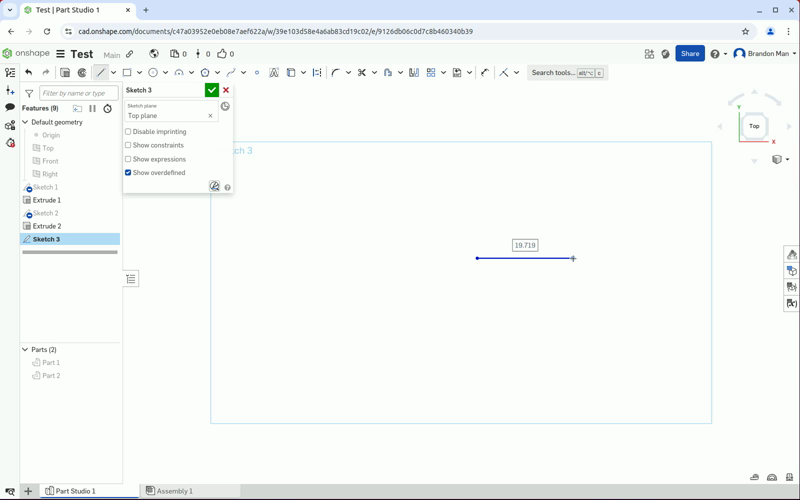
key_down(shift)
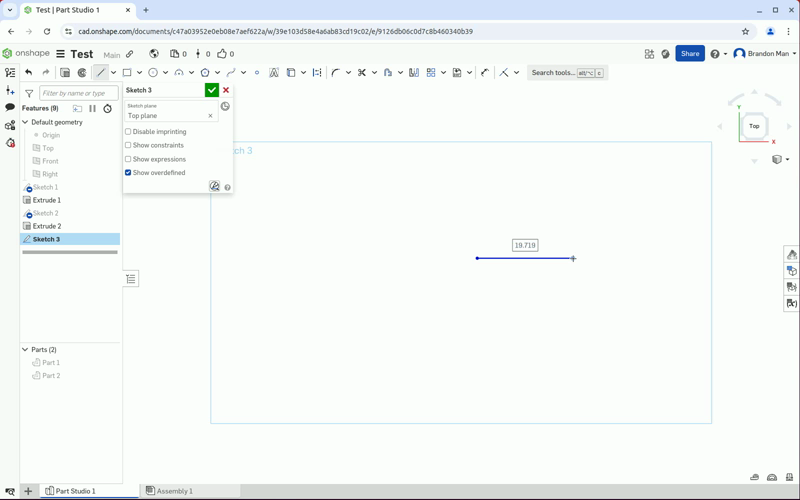
mouse_move(589, 258)
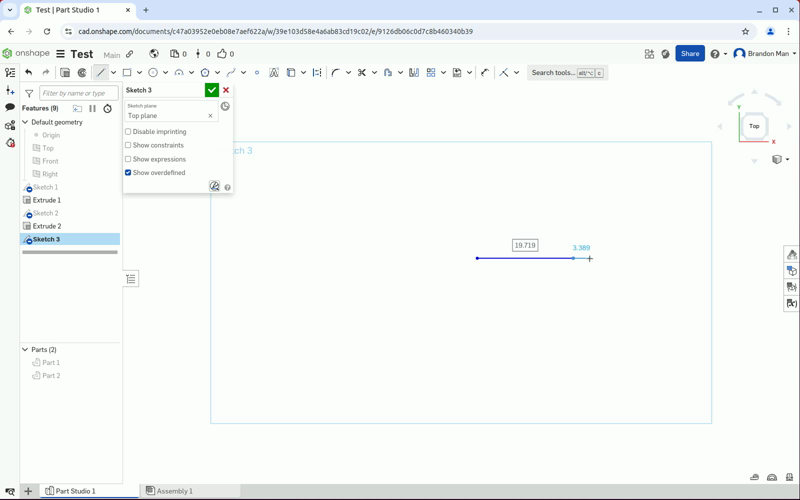
mouse_move(573, 225)
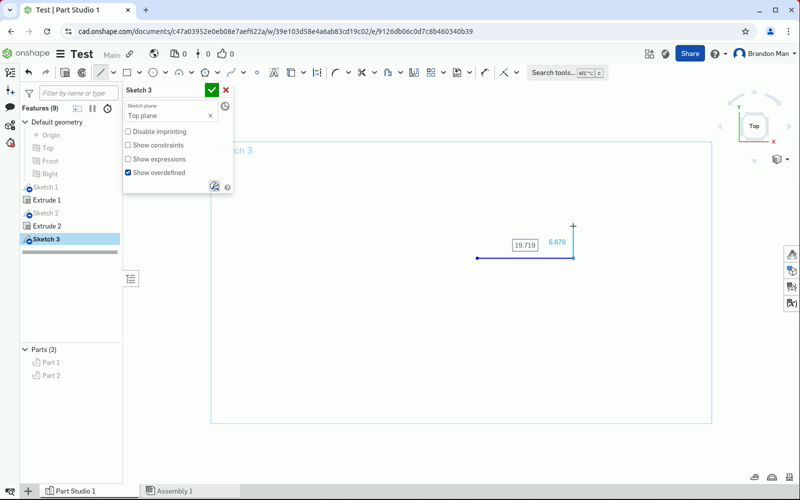
click(573, 225)
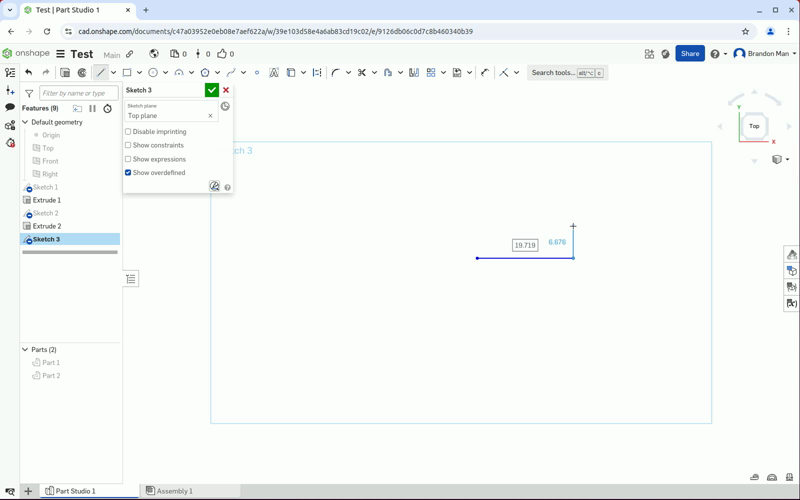
key_up(shift)
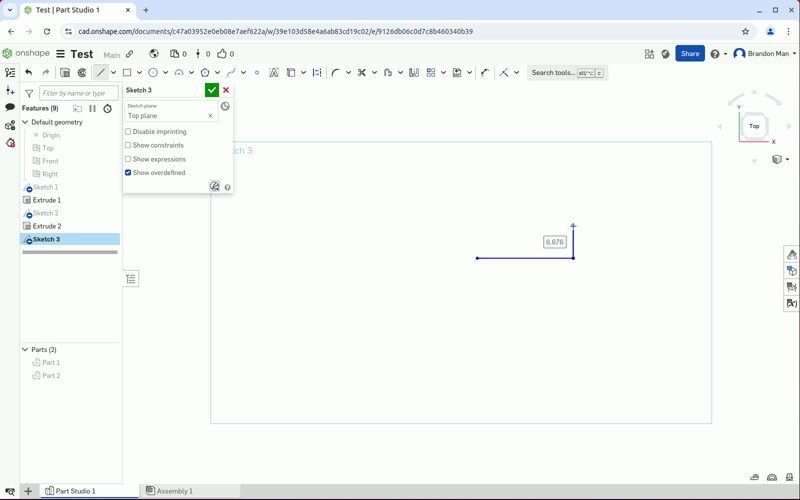
key_down(shift)
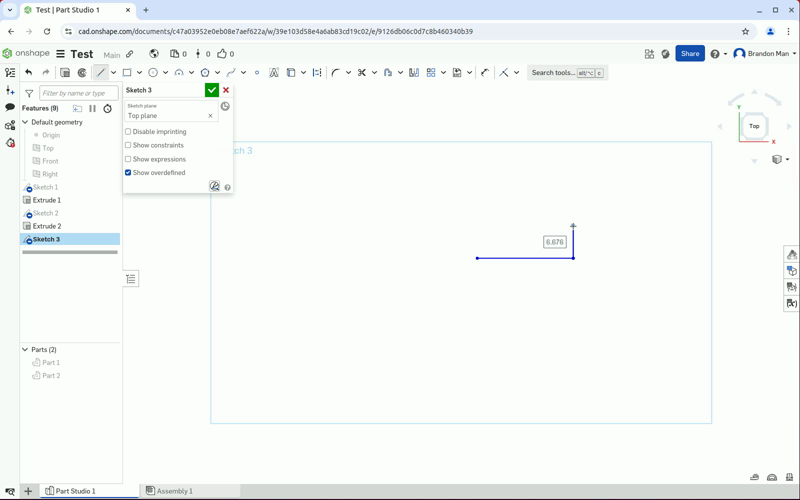
mouse_move(477, 225)
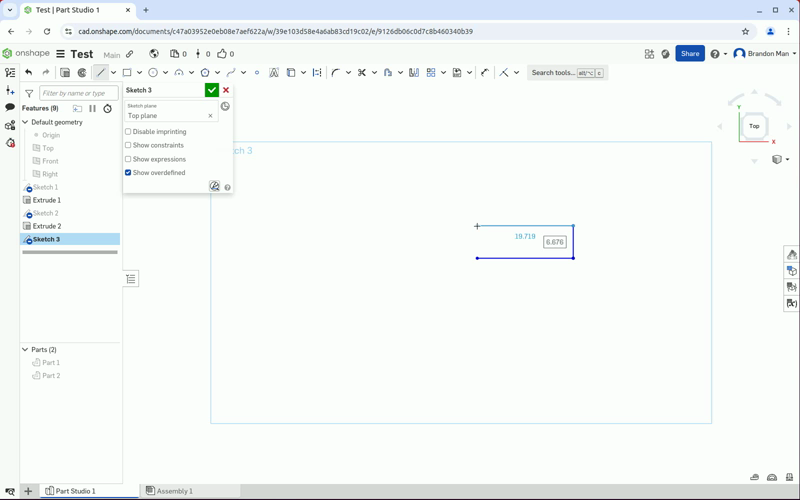
click(477, 225)
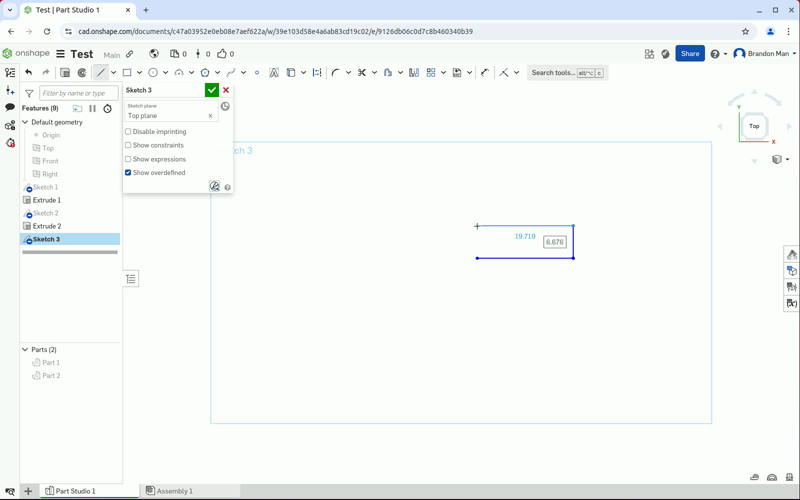
key_up(shift)
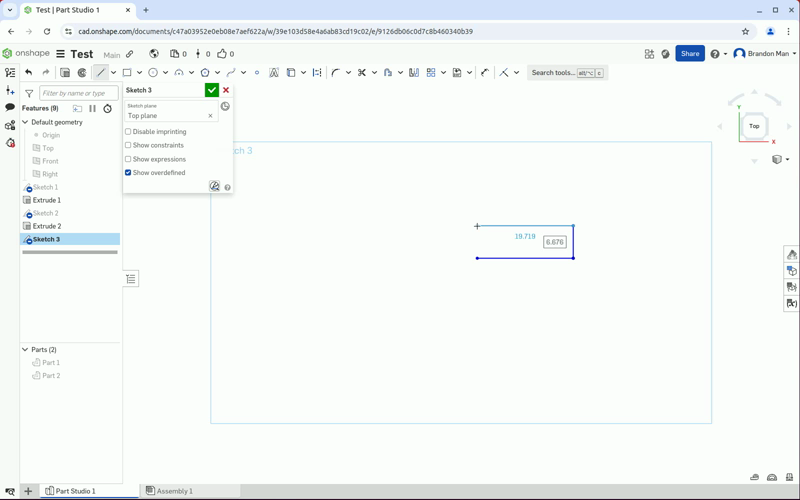
mouse_move(507, 225)
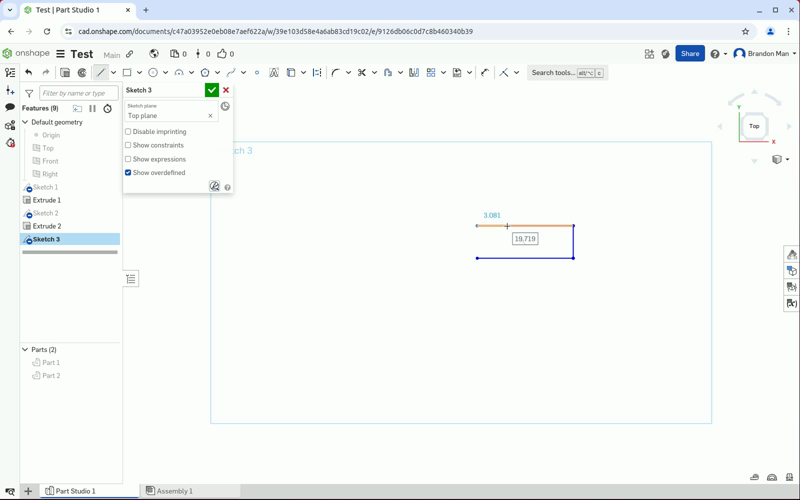
key_down(shift)
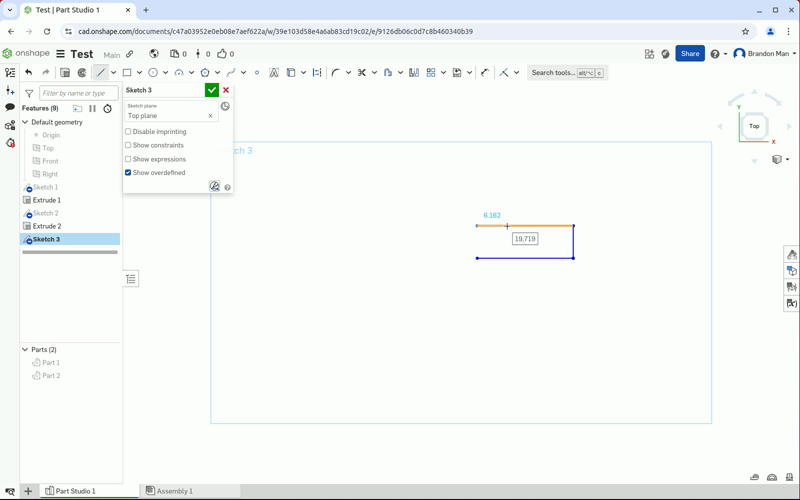
mouse_move(477, 258)
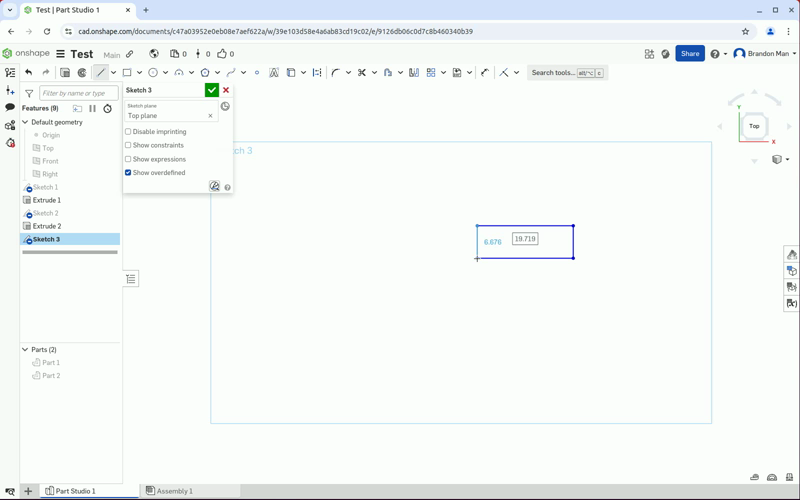
key_up(shift)
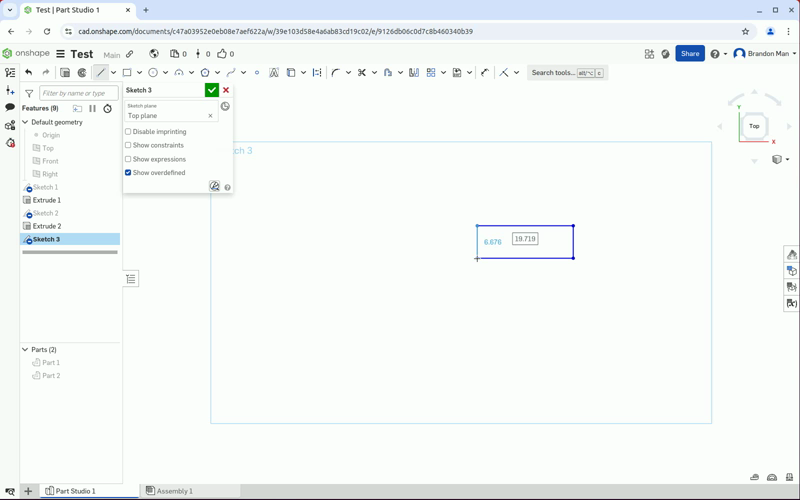
click(477, 258)
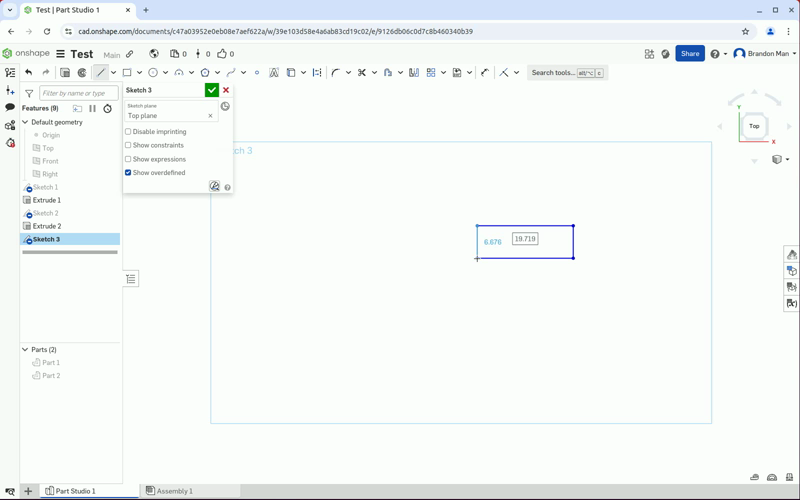
key(esc)
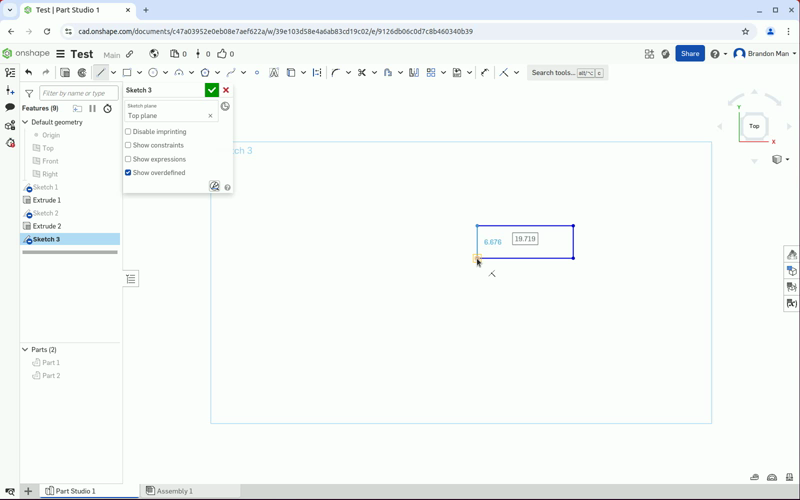
mouse_move(561, 246)
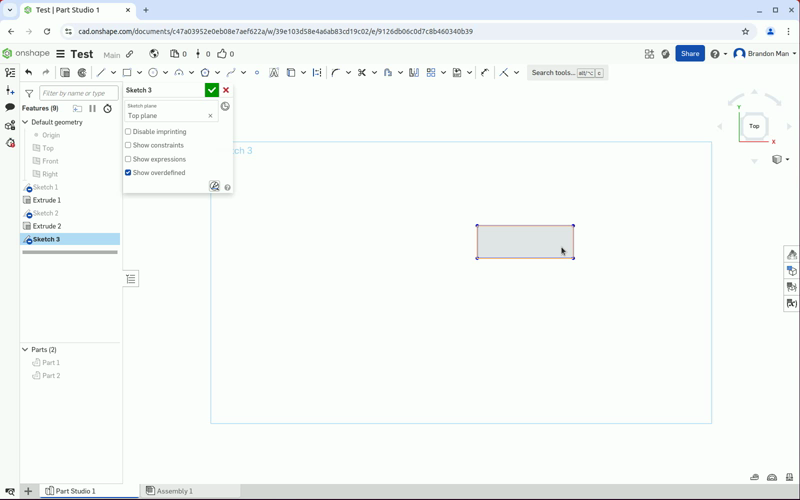
click(561, 246)
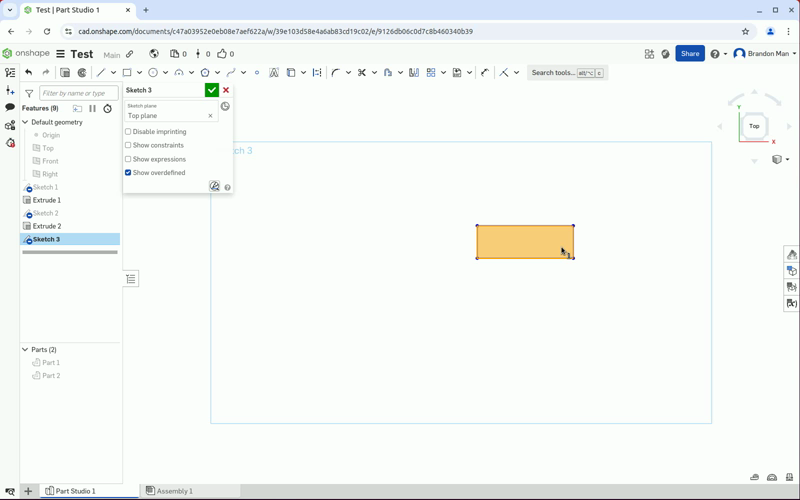
mouse_move(73, 352)
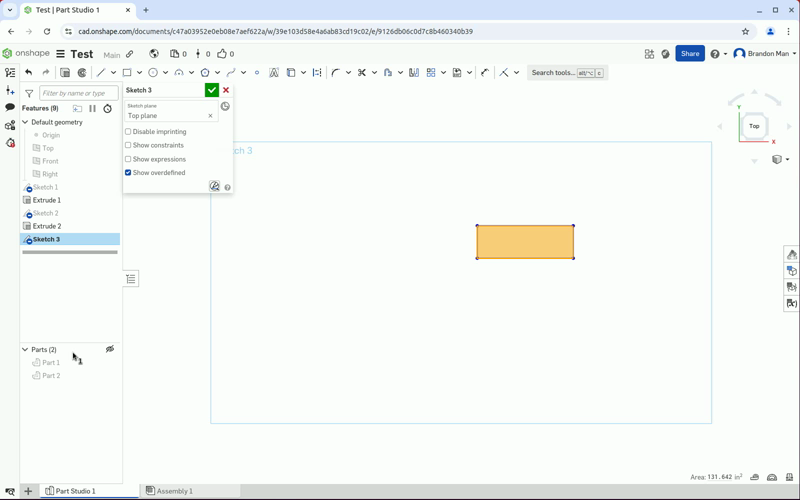
key(shift+y)
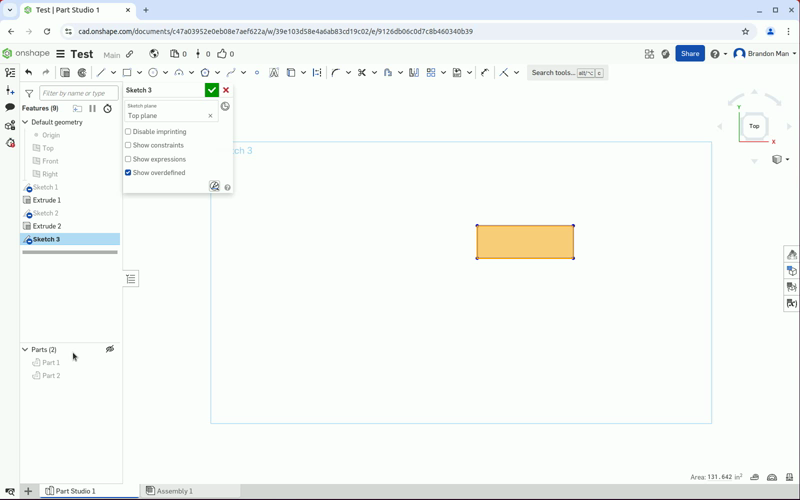
key(shift+e)
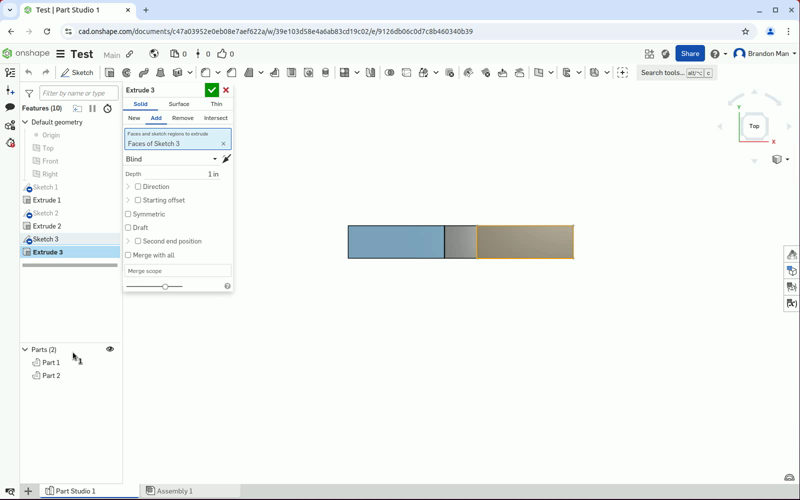
mouse_move(143, 106)
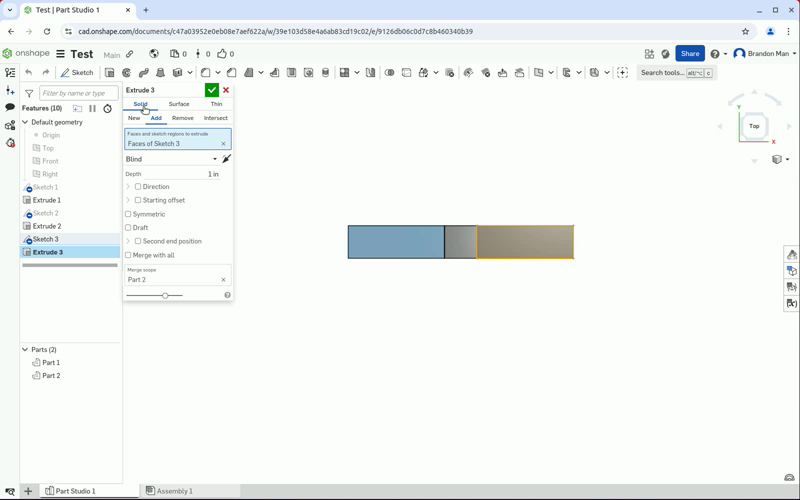
click(143, 106)
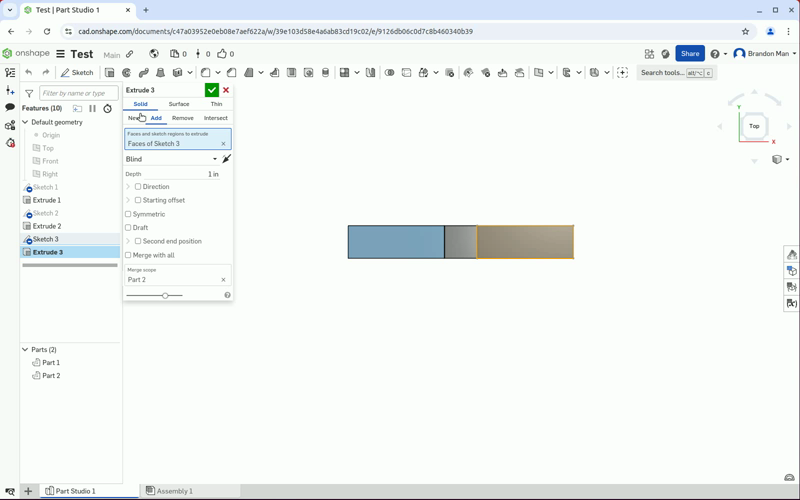
mouse_move(137, 120)
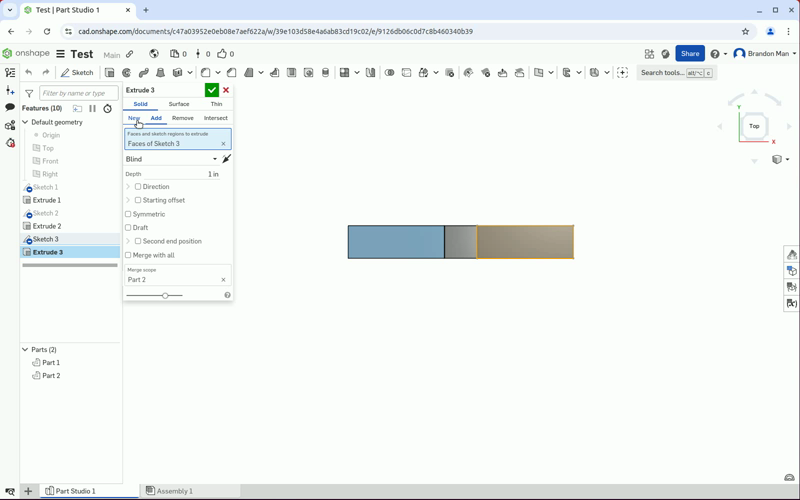
click(137, 120)
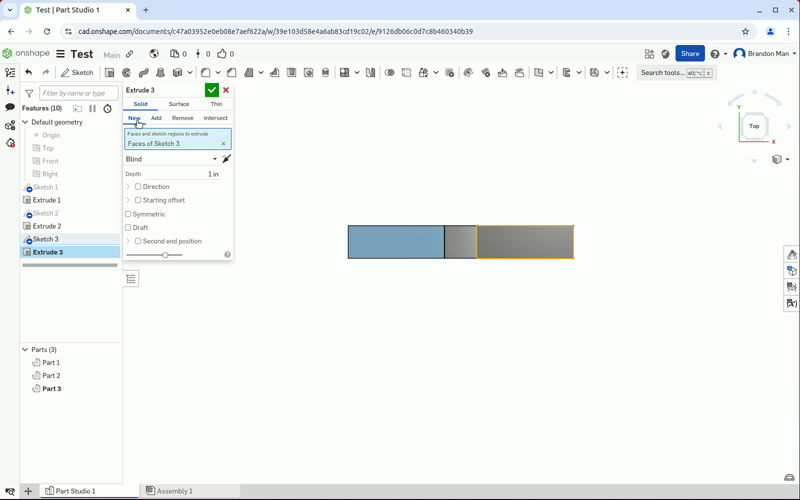
key(tab, 4)
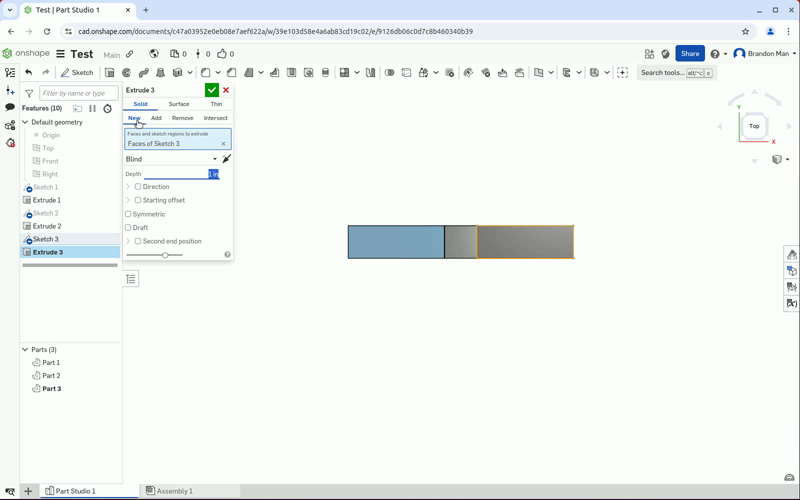
text(23.108)
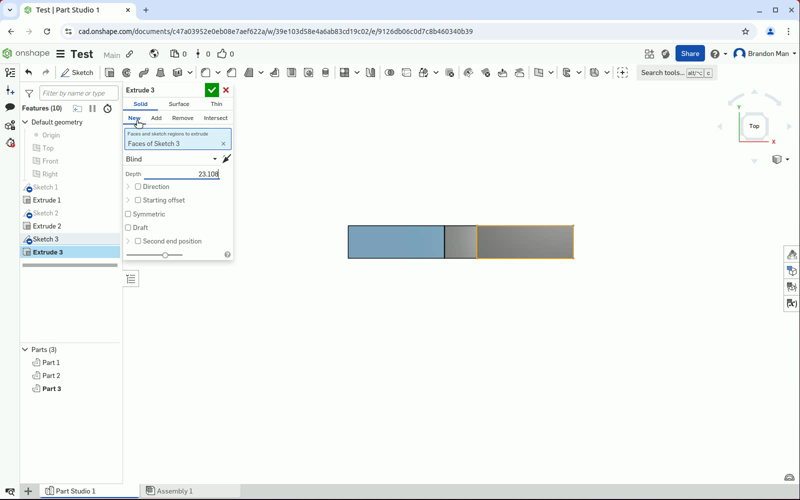
key(enter)
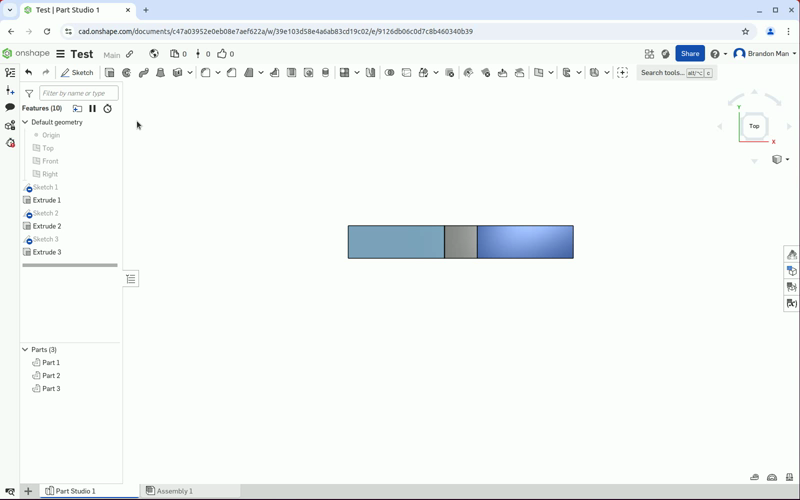
key(shift+h)
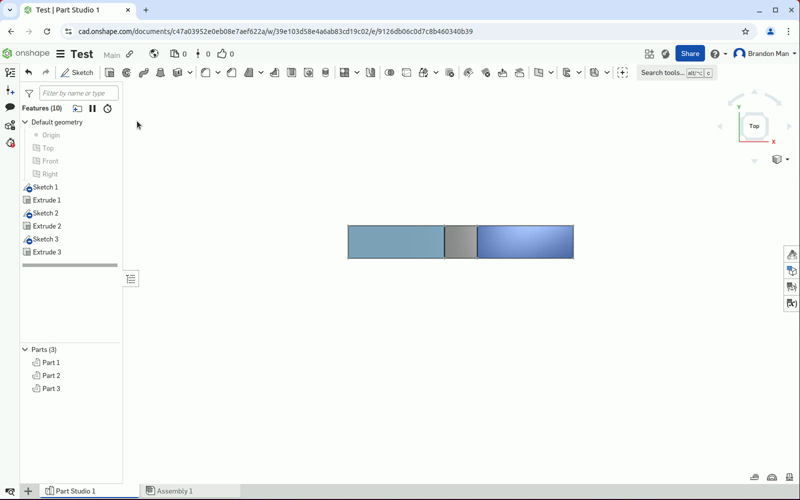
key(shift+h)
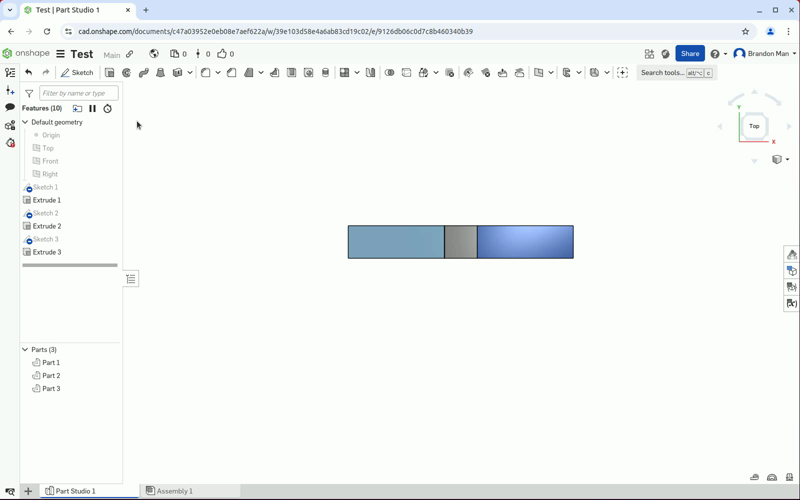
mouse_move(73, 189)
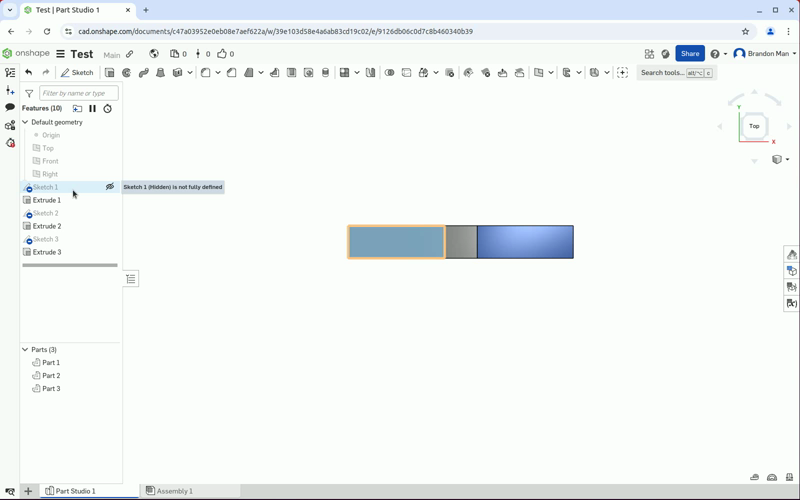
click(73, 189)
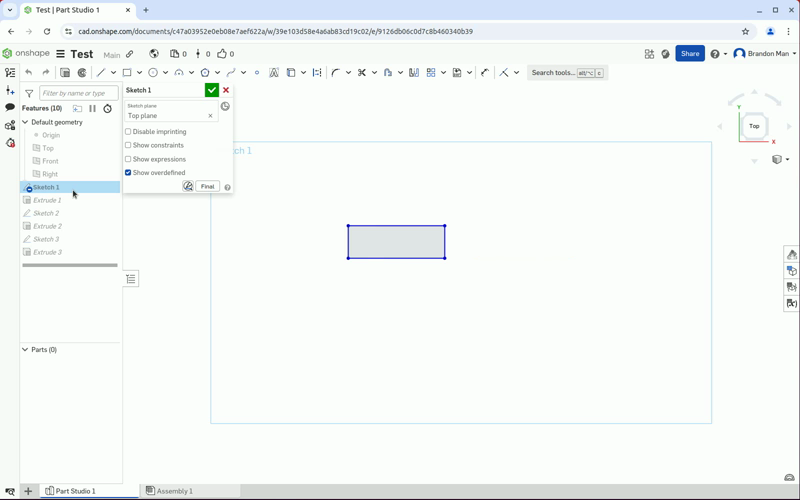
mouse_move(229, 92)
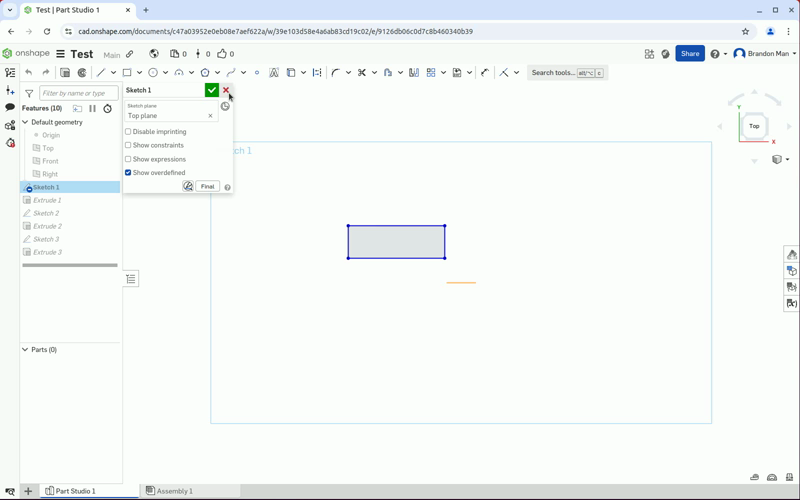
click(229, 92)
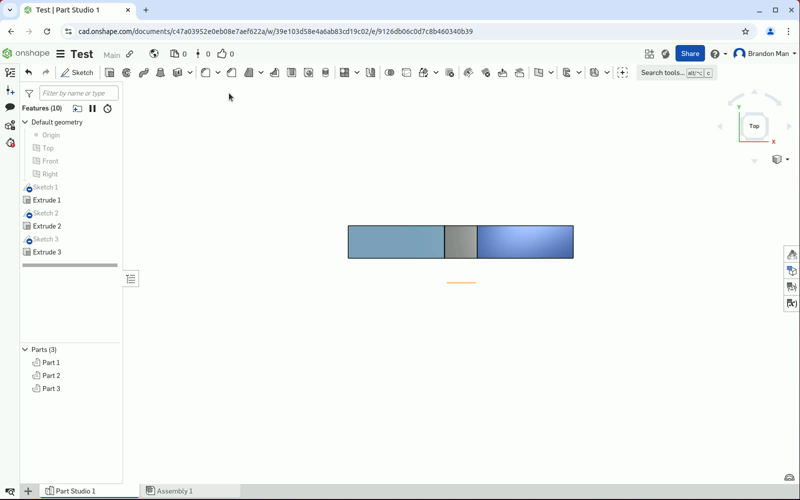
mouse_move(73, 352)
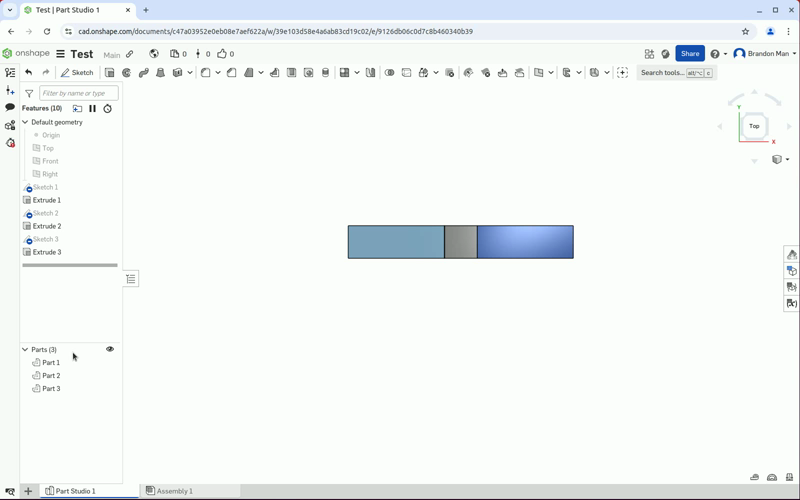
key(y)
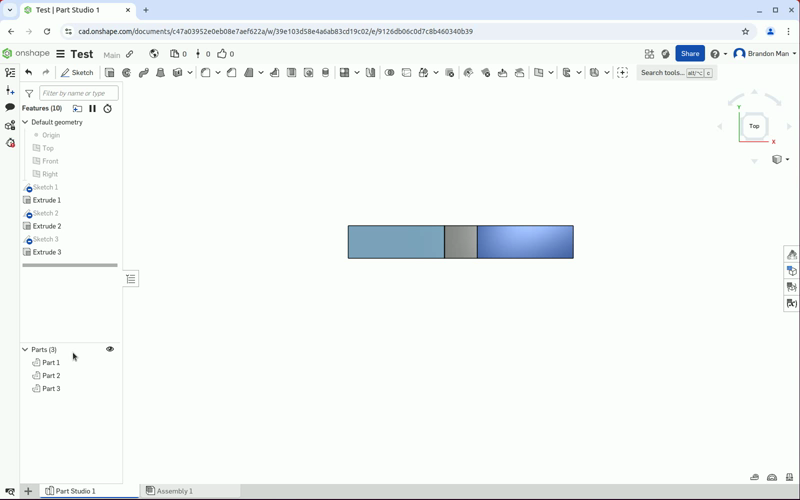
key(shift+p)
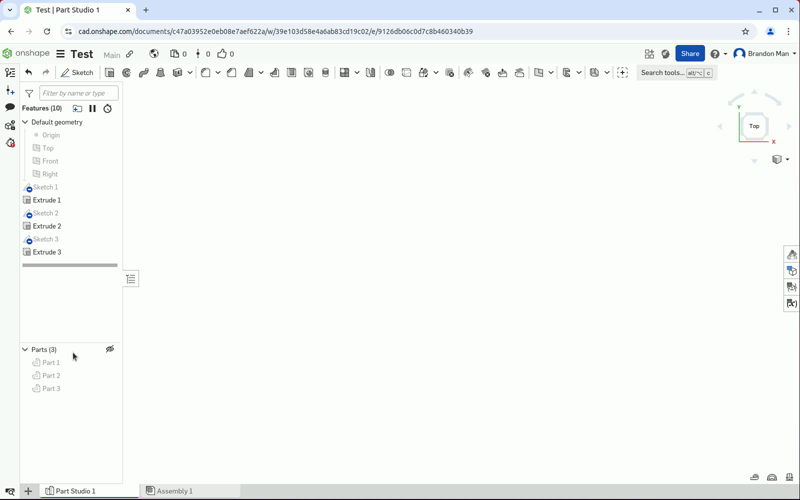
key(space)
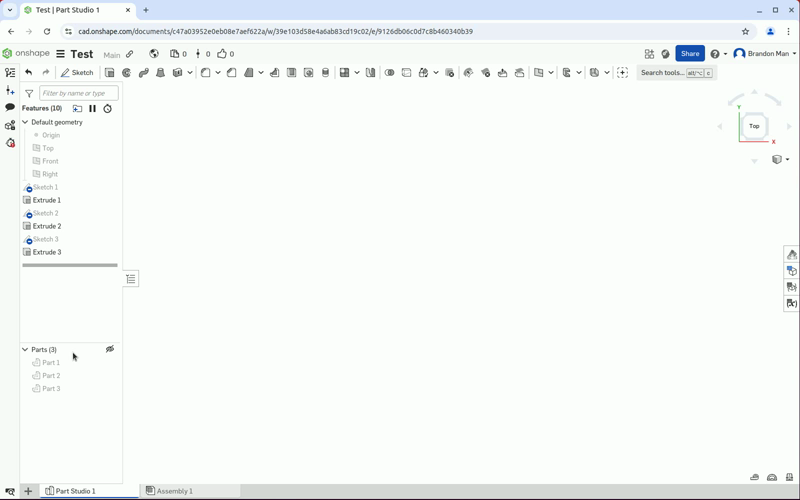
key_down(shift)
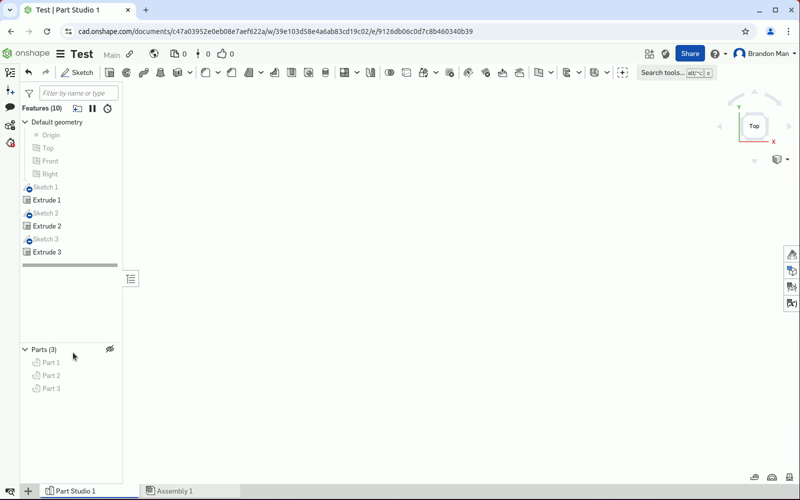
key(up)
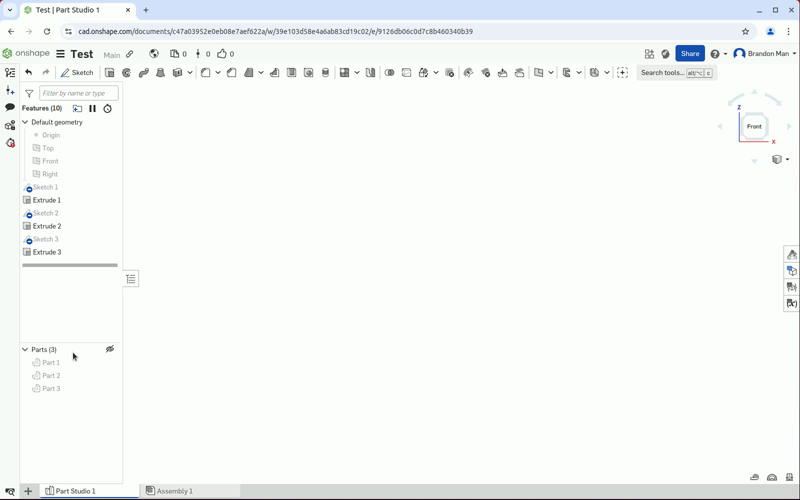
key_up(shift)
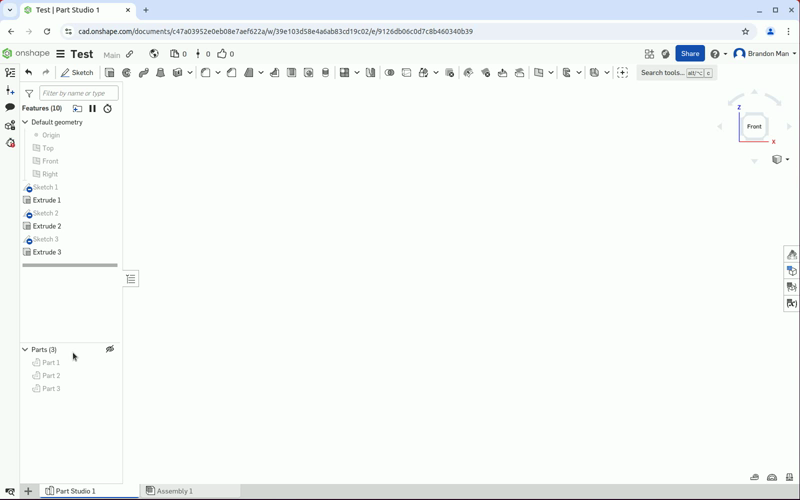
mouse_move(73, 352)
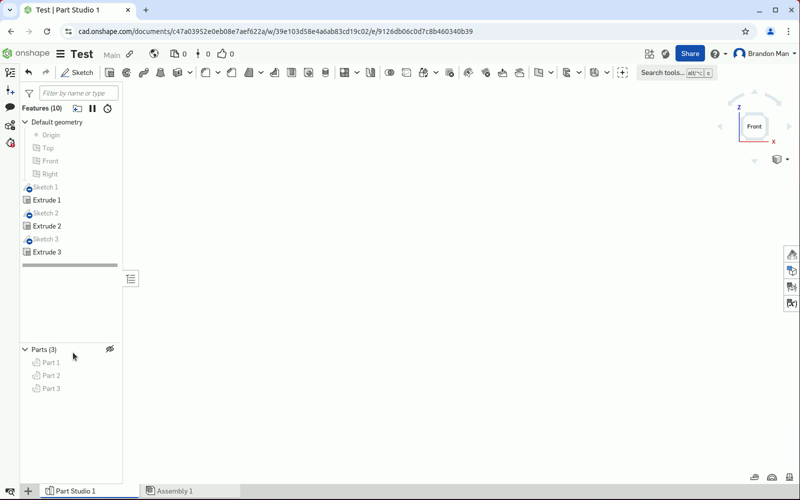
key(shift+y)
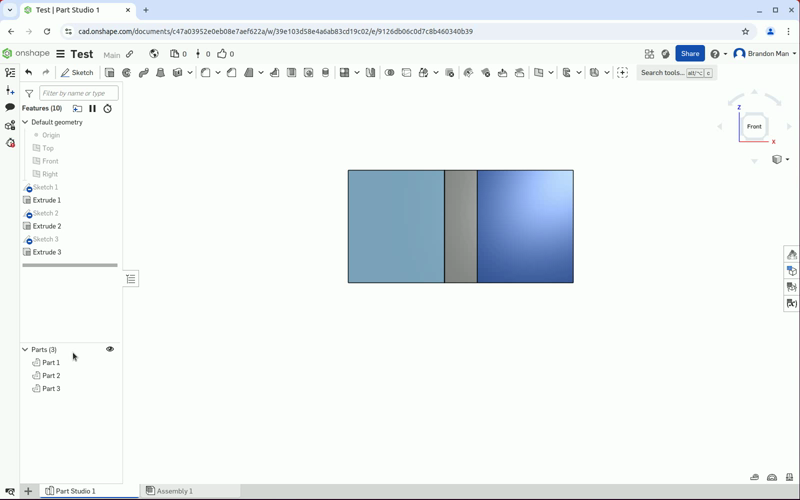
mouse_move(541, 75)
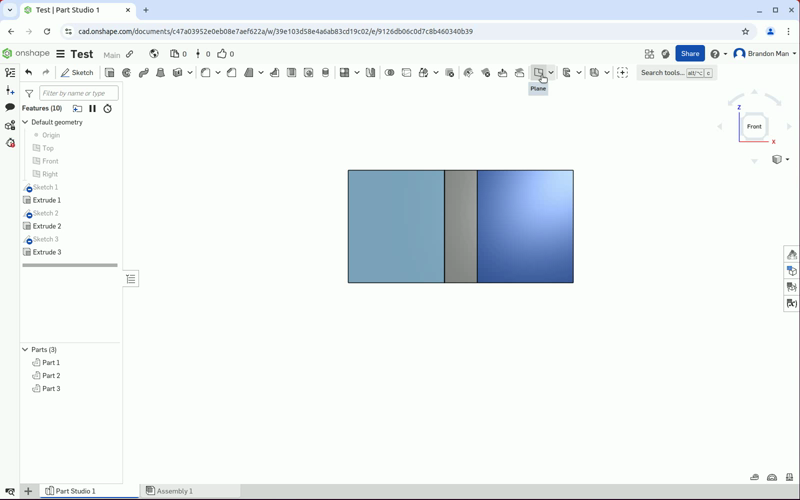
click(541, 75)
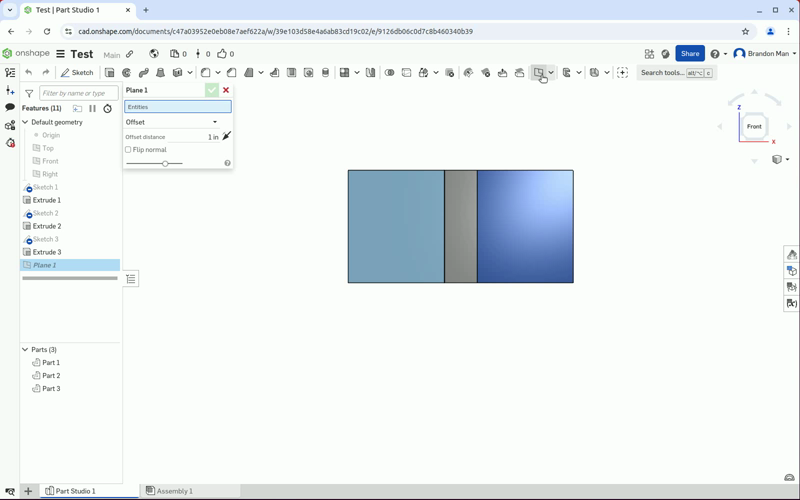
mouse_move(73, 163)
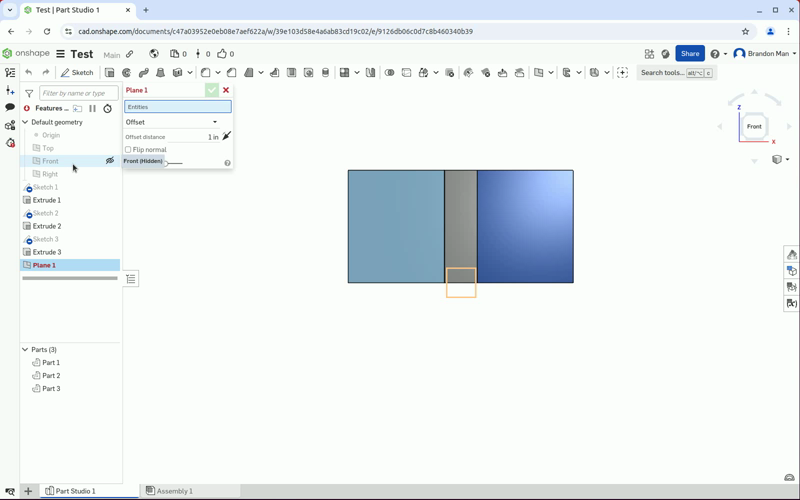
click(73, 163)
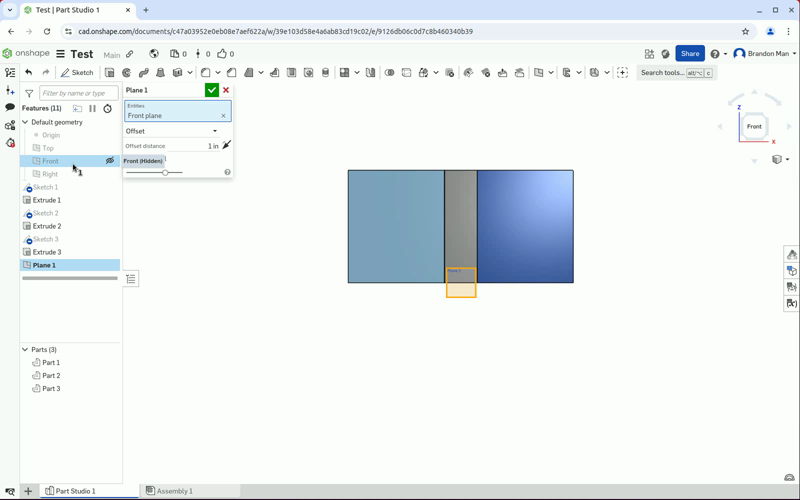
key(tab, 2)
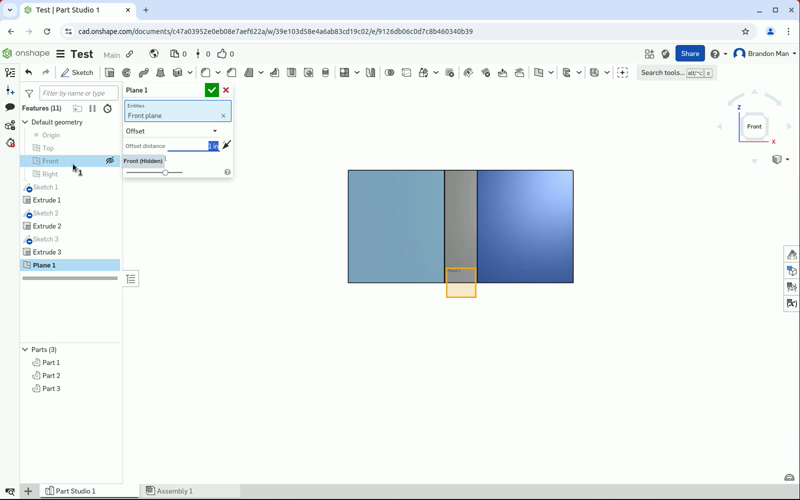
text(5.053)
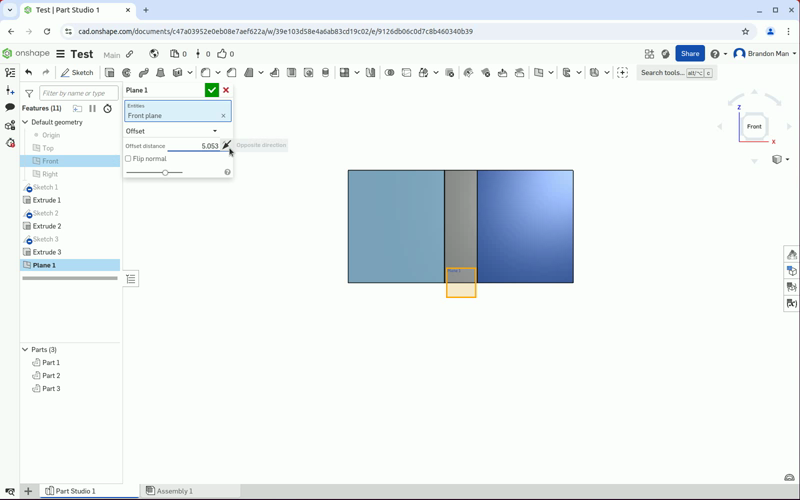
mouse_move(229, 147)
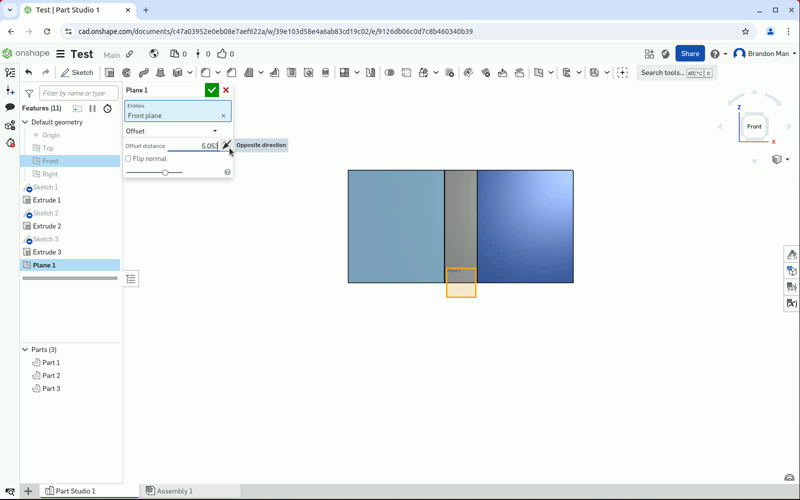
click(229, 147)
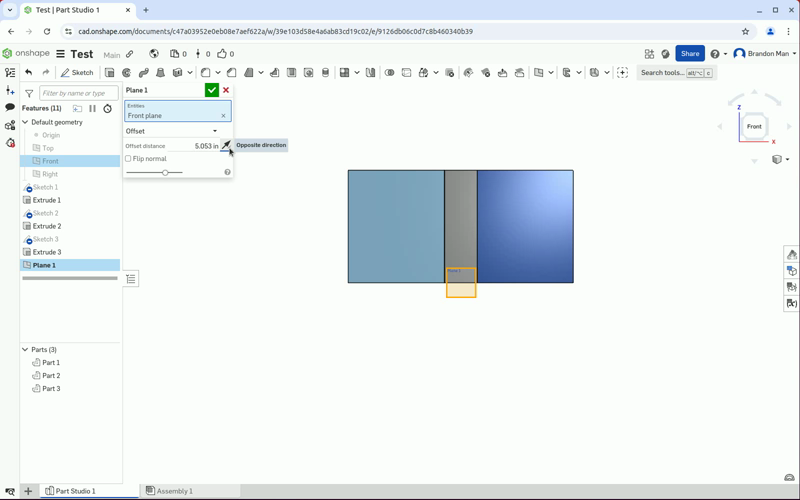
key(enter, 2)
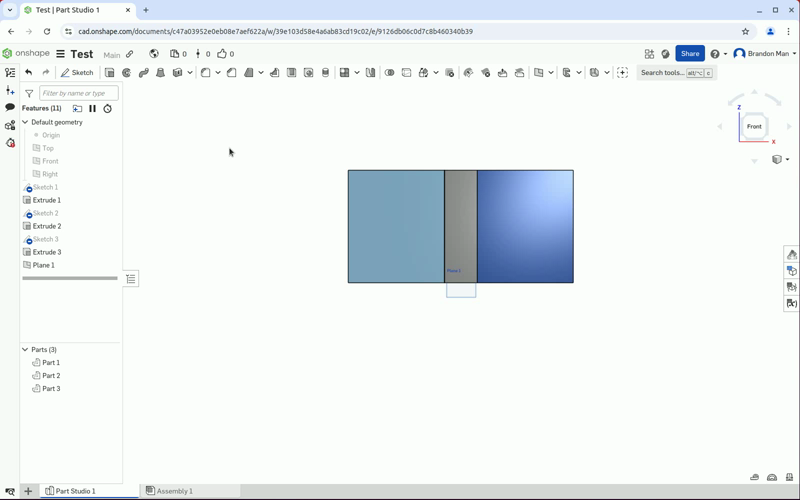
key(shift+s)
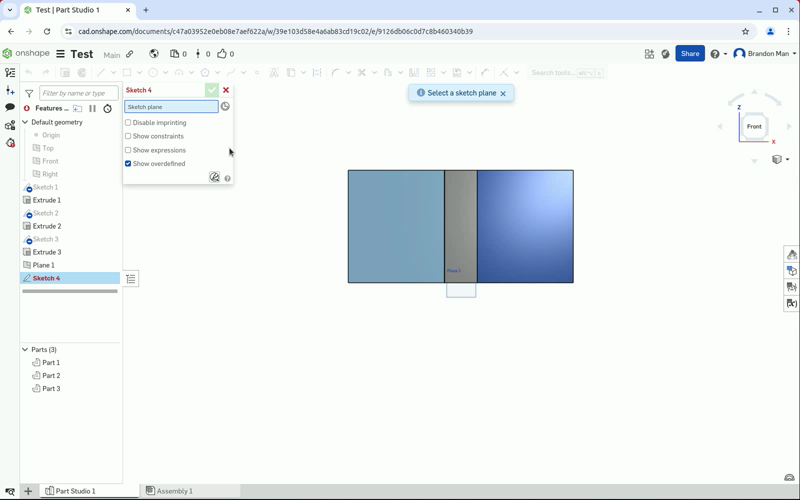
mouse_move(73, 267)
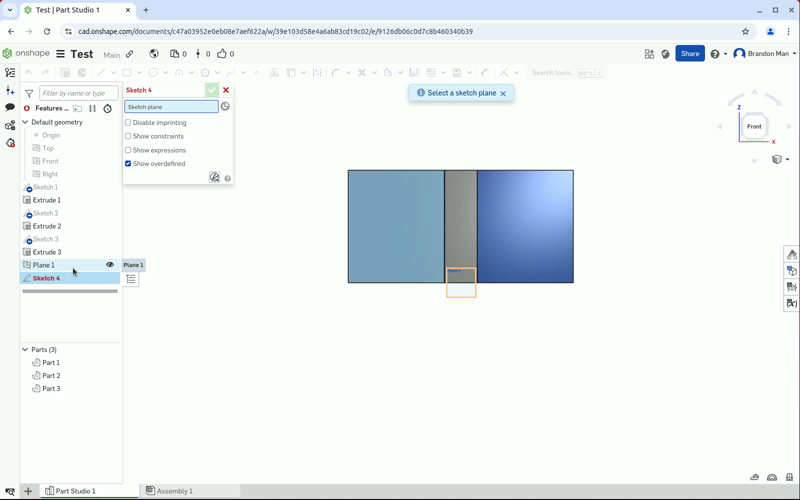
click(73, 267)
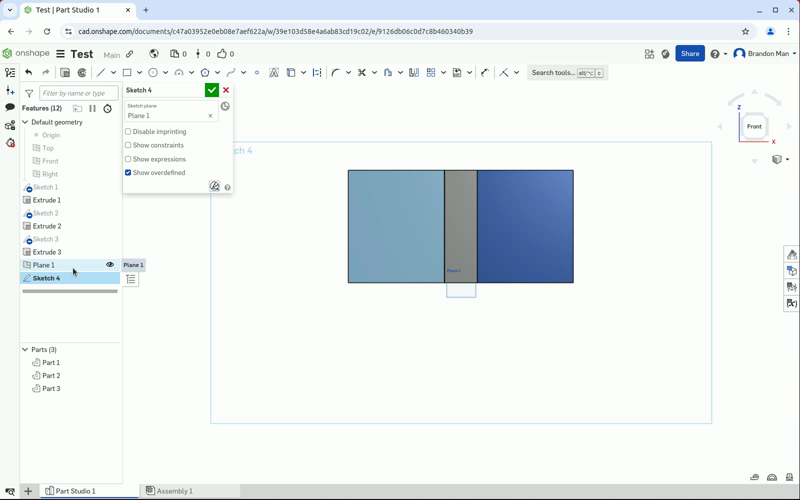
mouse_move(73, 352)
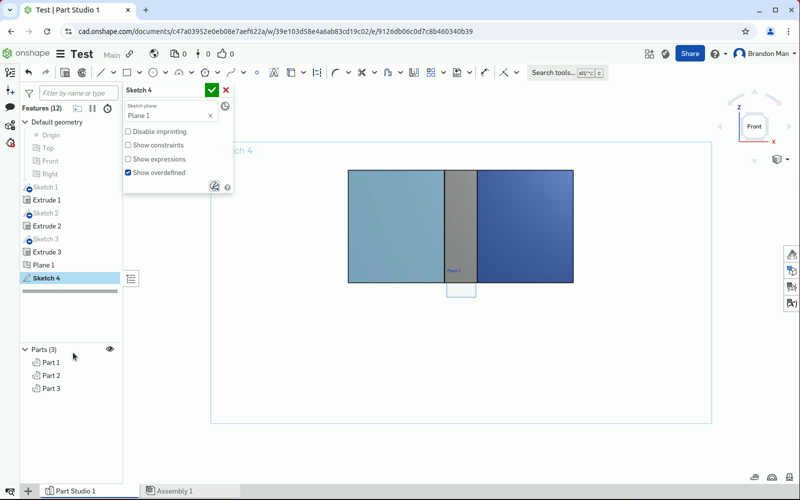
key(y)
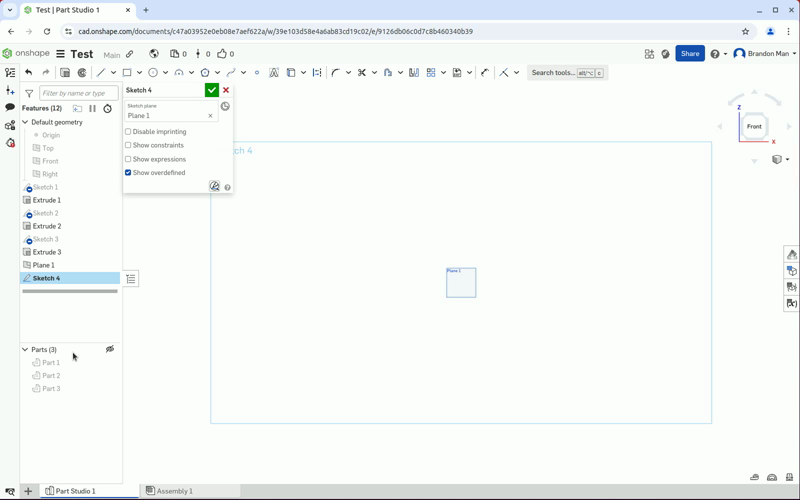
key(l)
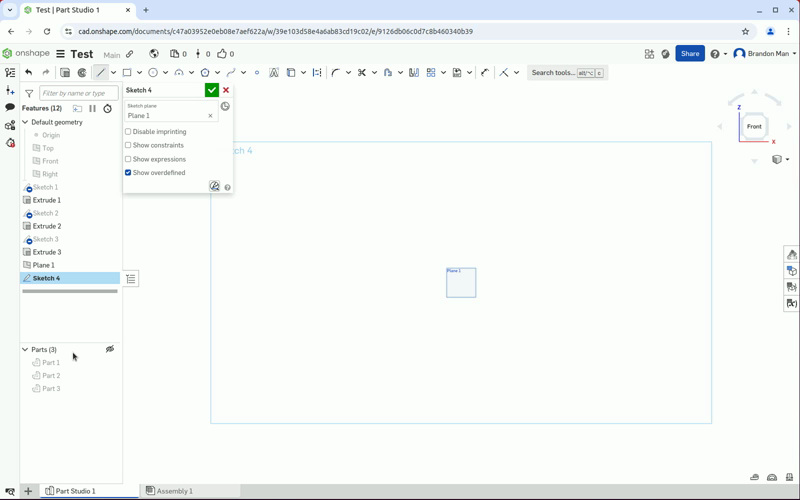
key_down(shift)
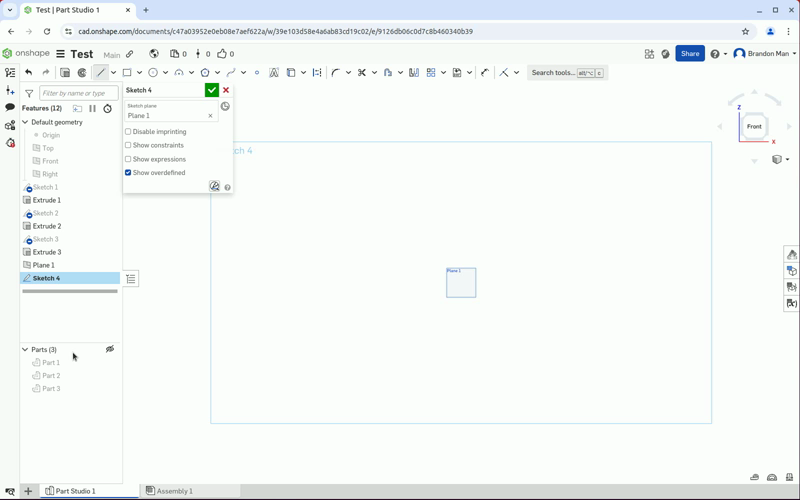
mouse_move(525, 170)
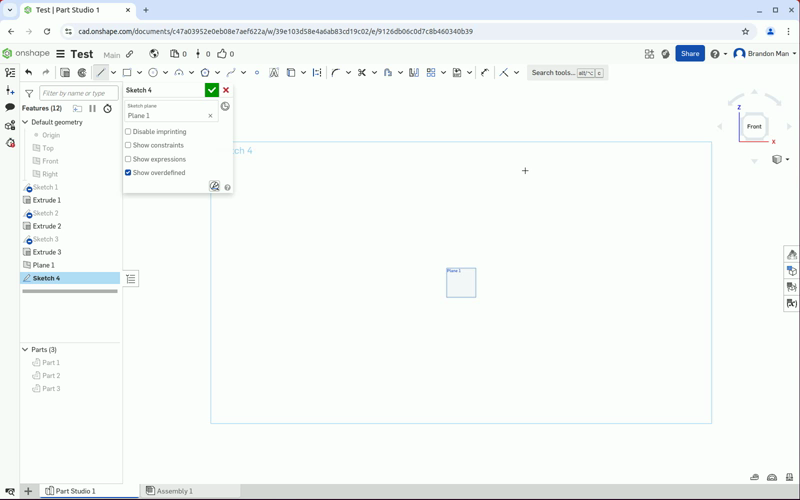
click(525, 170)
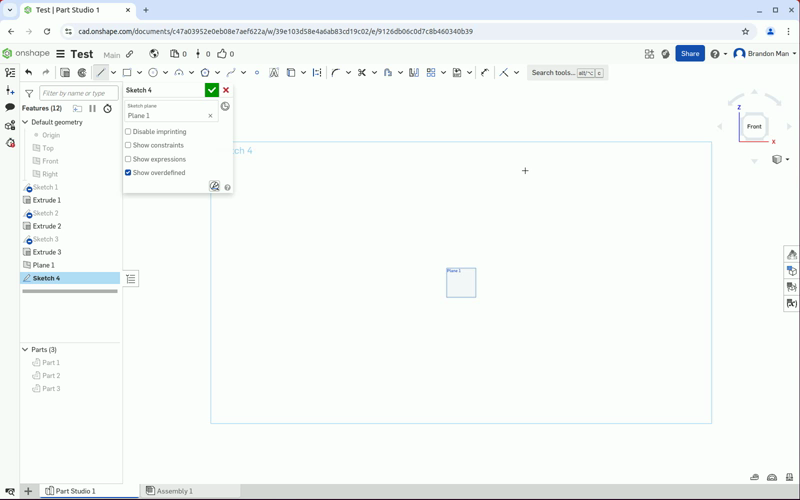
key_up(shift)
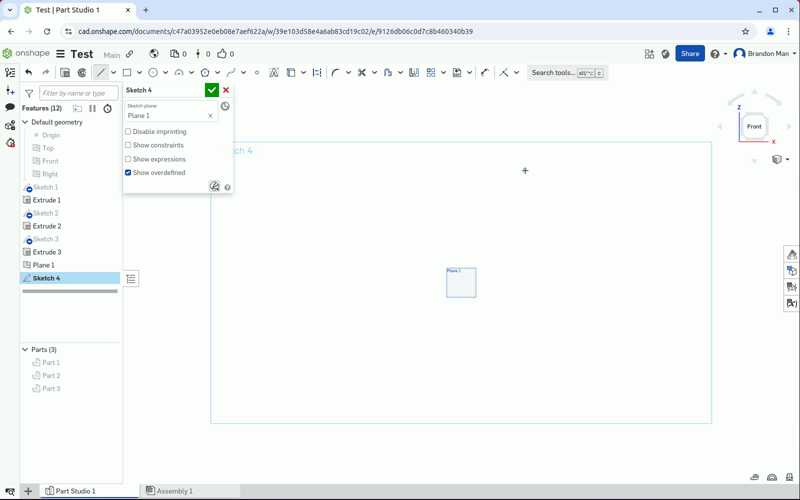
key_down(shift)
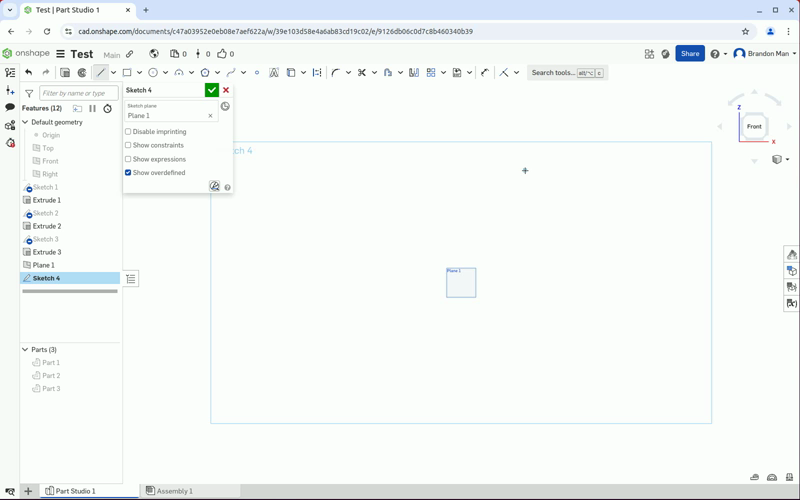
mouse_move(573, 219)
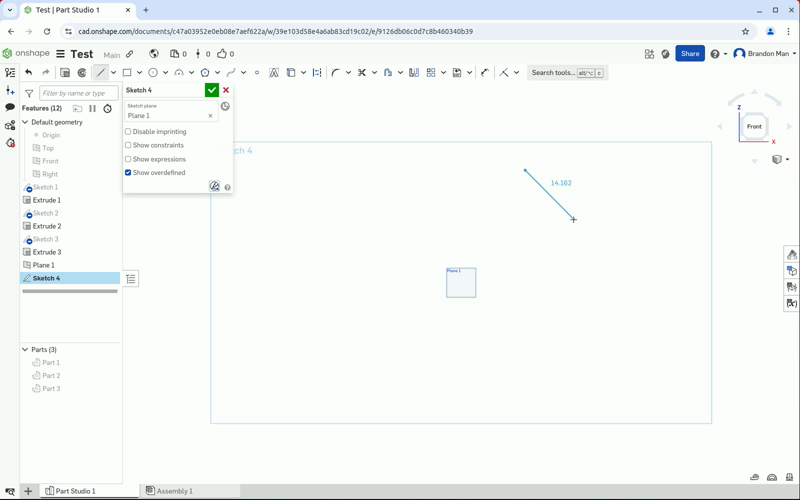
click(573, 219)
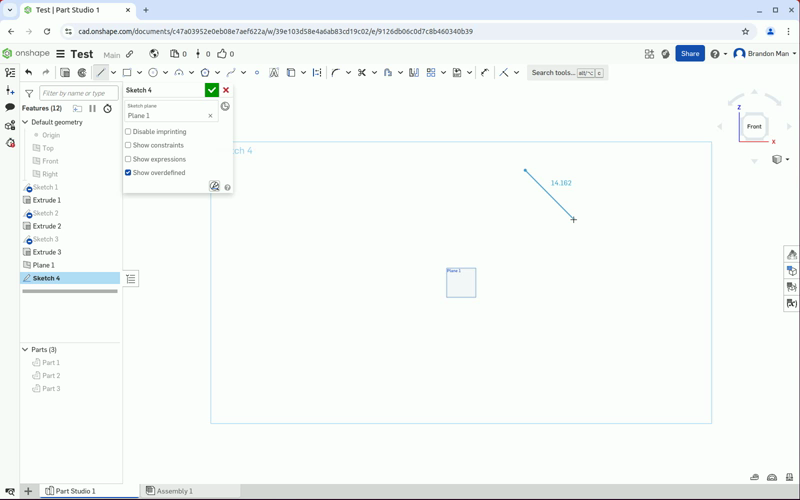
key_up(shift)
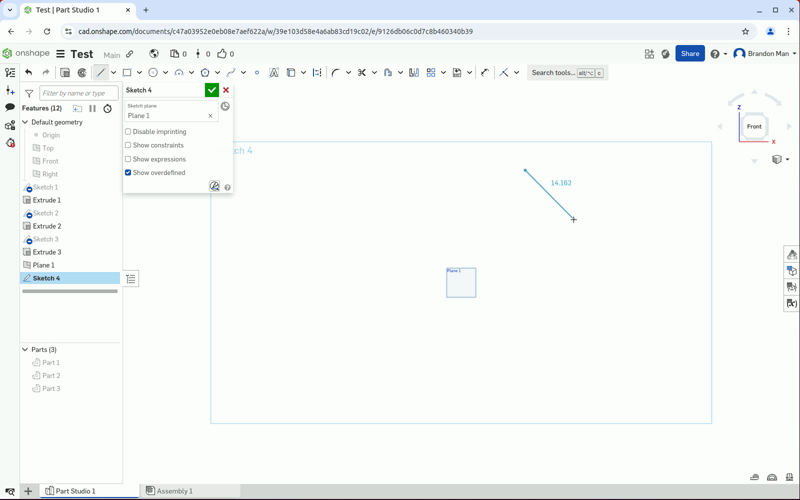
key_down(shift)
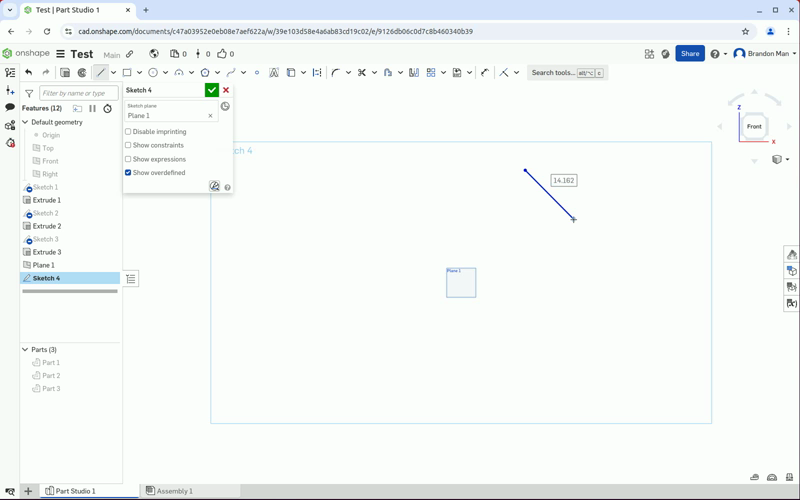
mouse_move(589, 219)
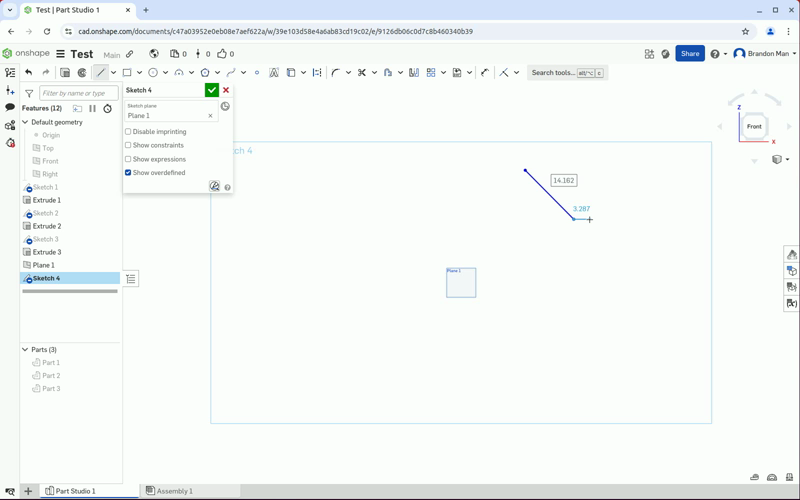
mouse_move(573, 170)
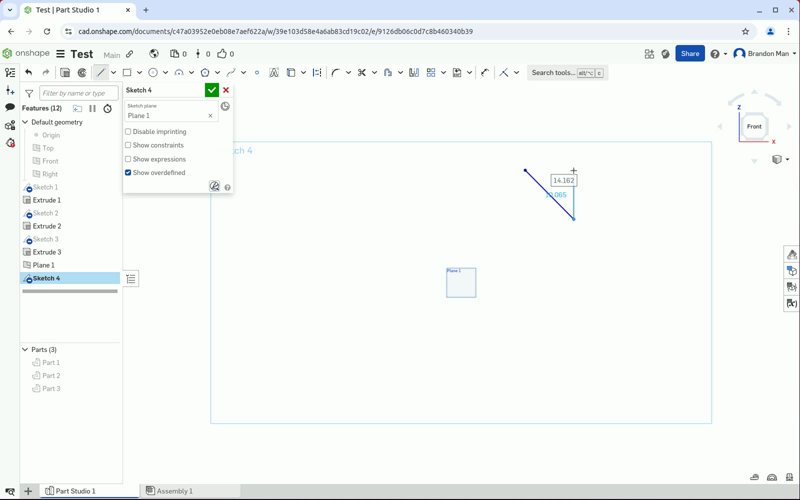
click(573, 170)
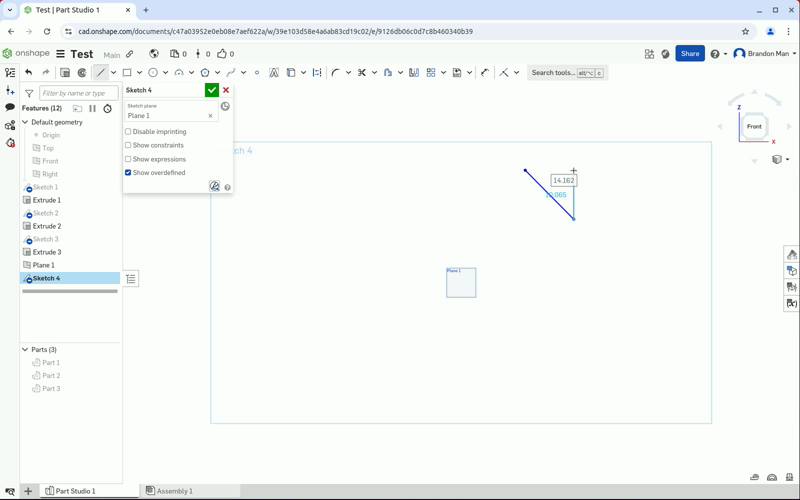
key_up(shift)
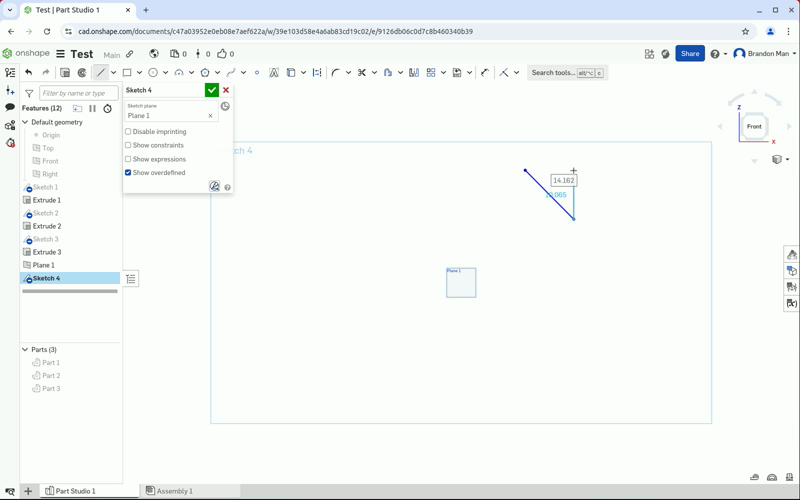
mouse_move(589, 170)
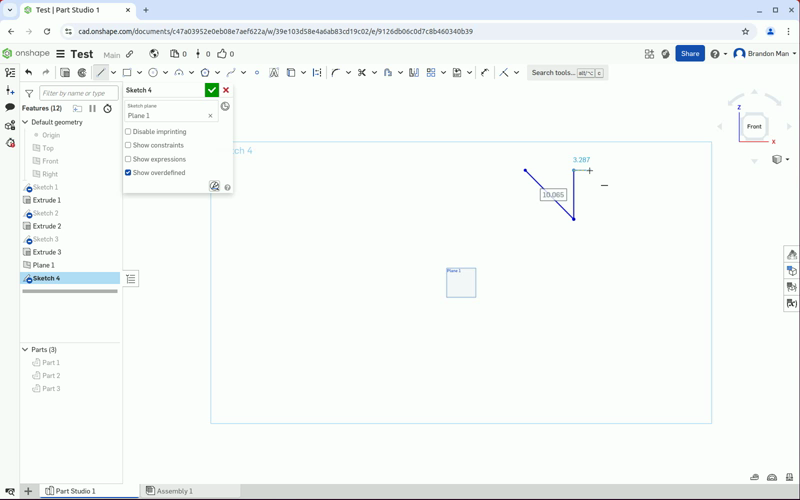
key_down(shift)
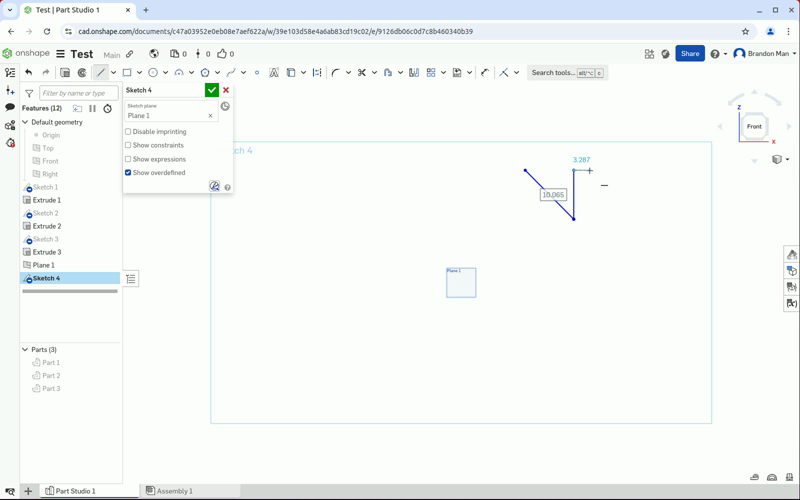
mouse_move(525, 170)
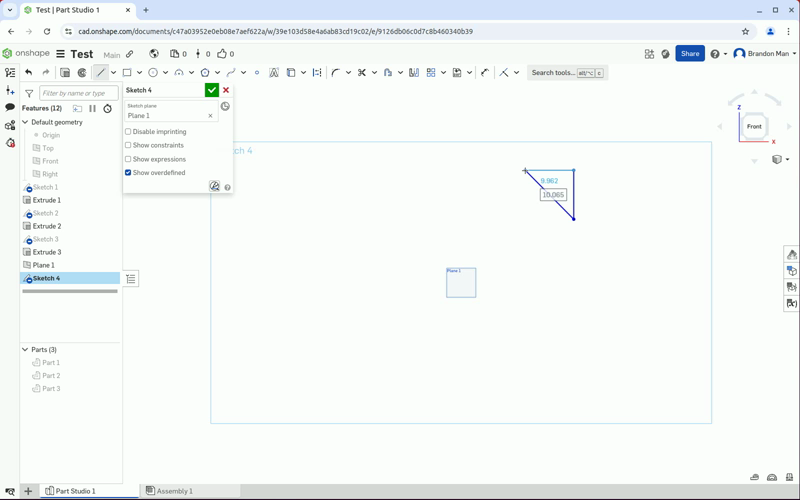
key_up(shift)
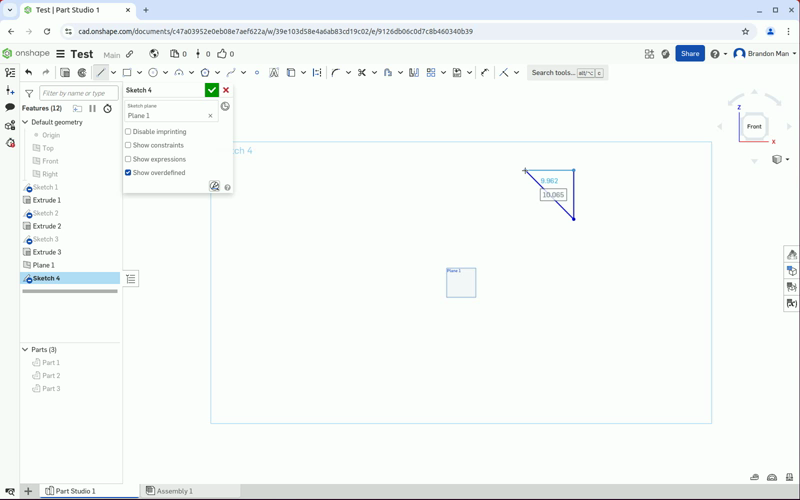
click(525, 170)
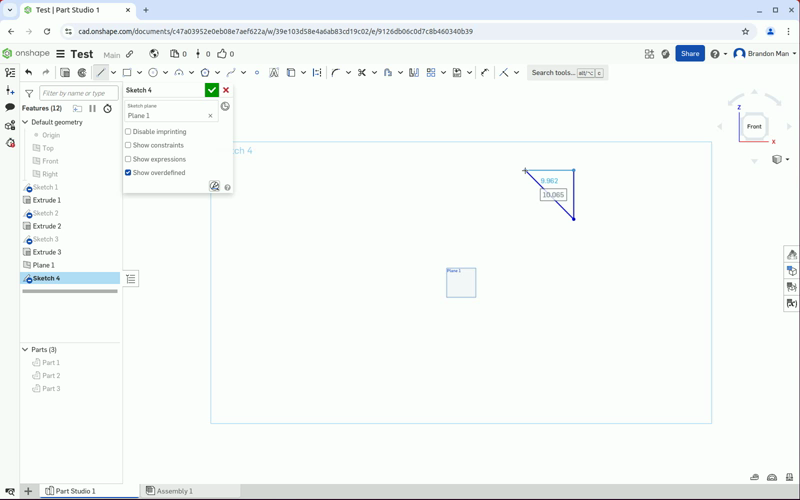
key(esc)
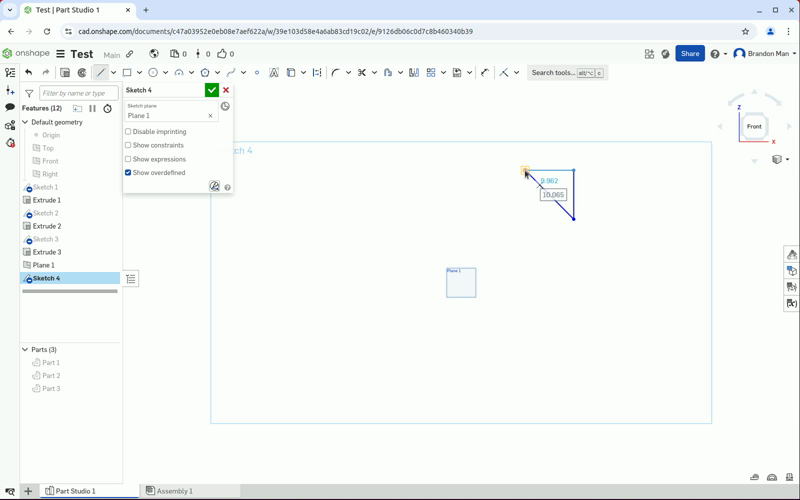
mouse_move(554, 174)
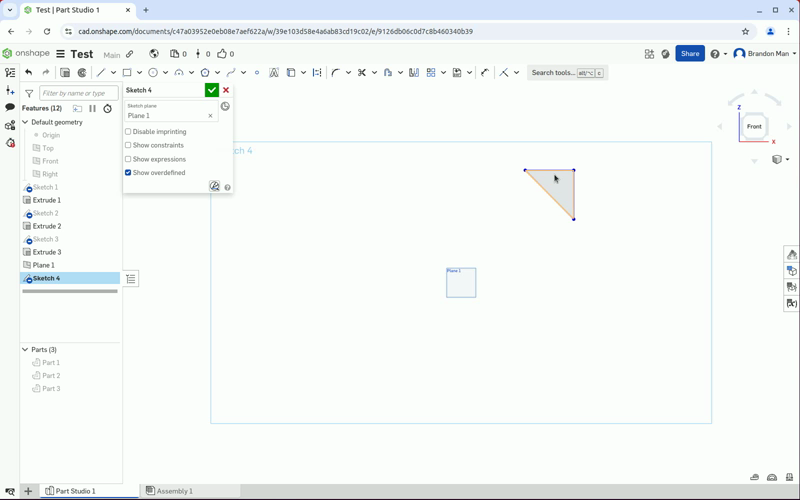
scroll(6)
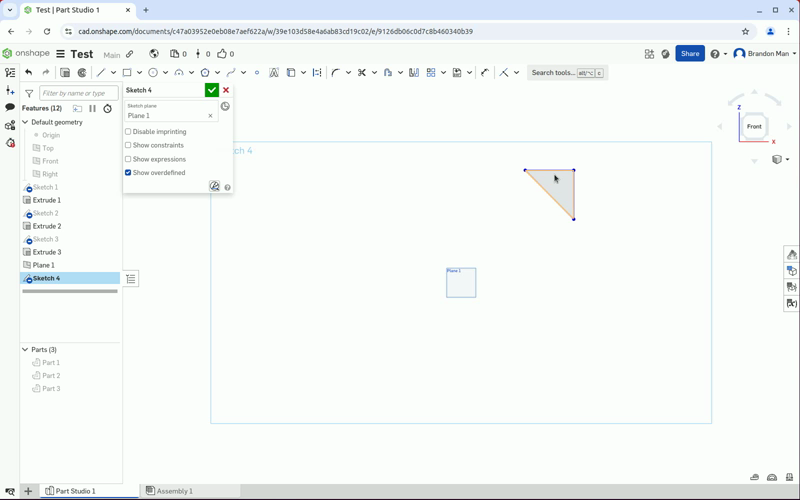
scroll(6)
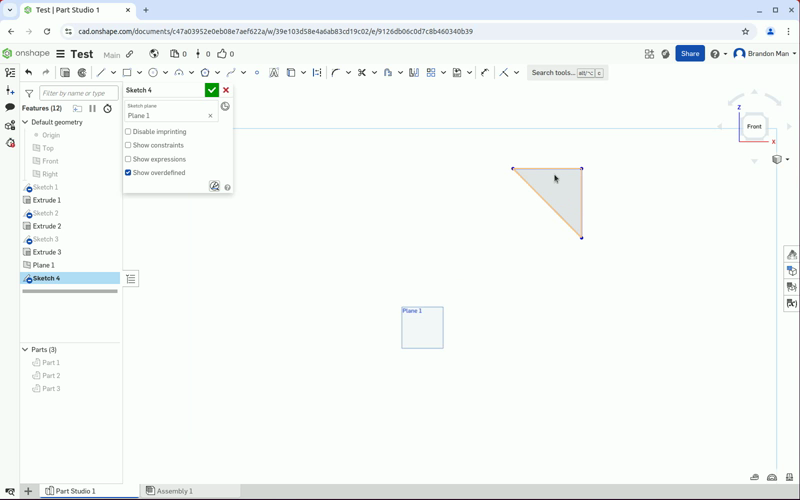
scroll(6)
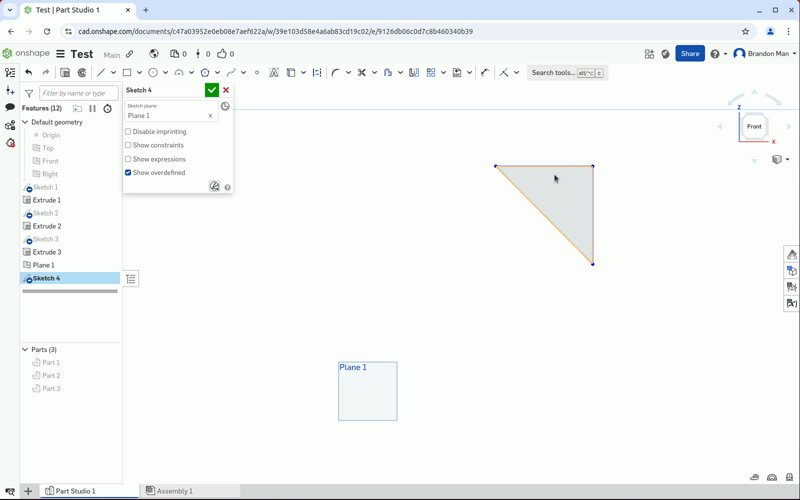
scroll(6)
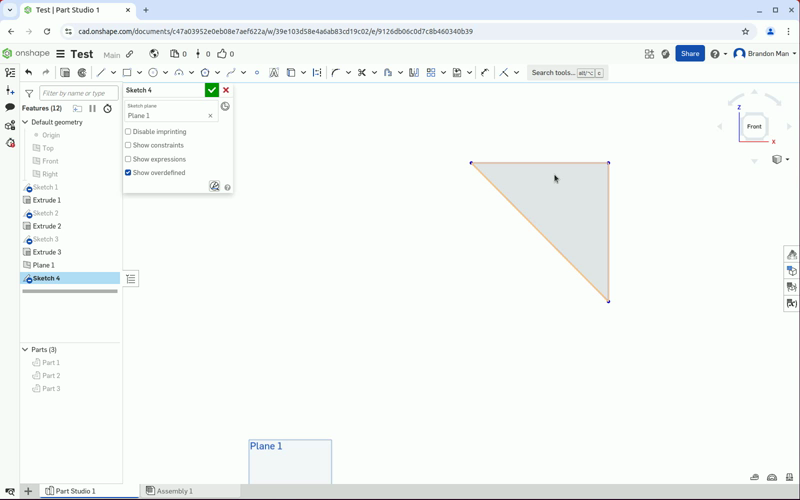
scroll(6)
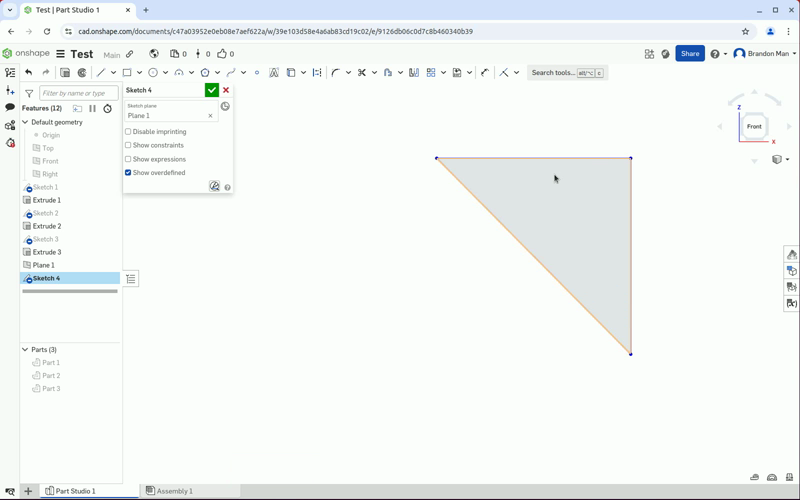
scroll(6)
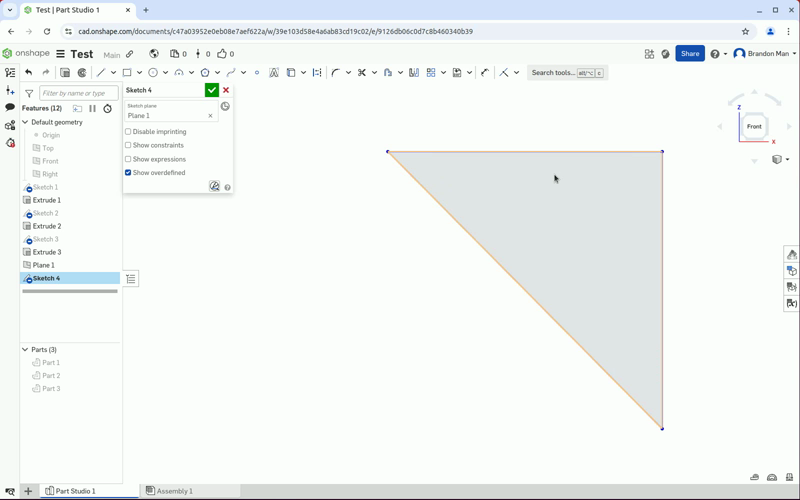
scroll(6)
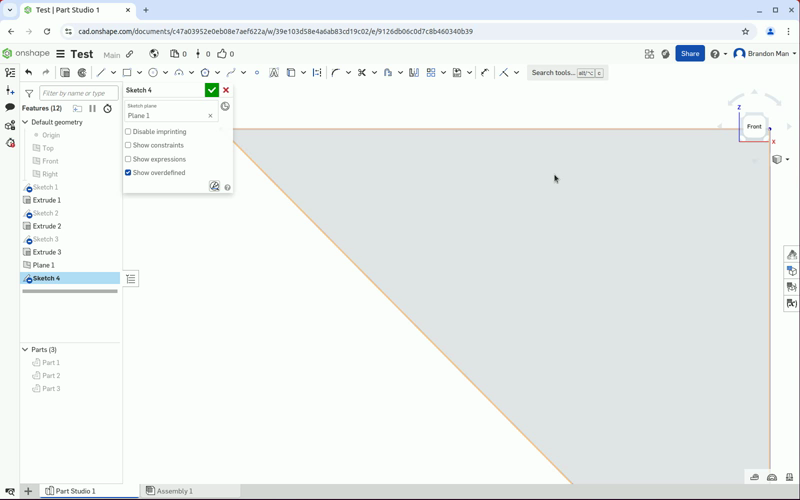
click(554, 174)
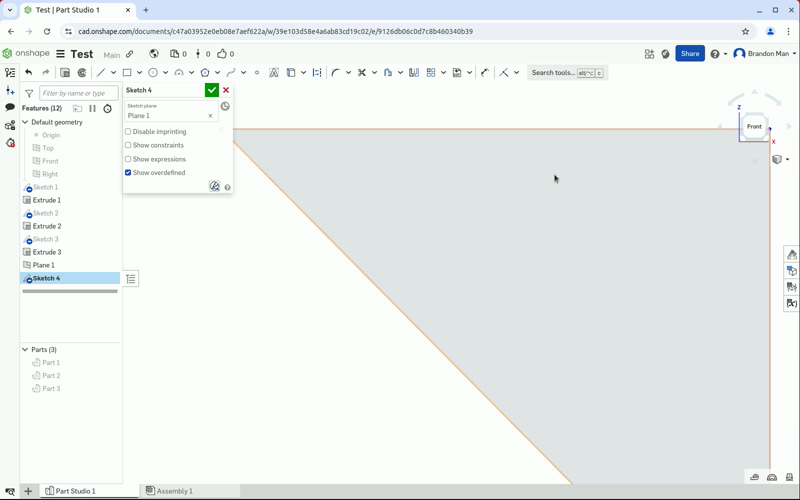
scroll(-6)
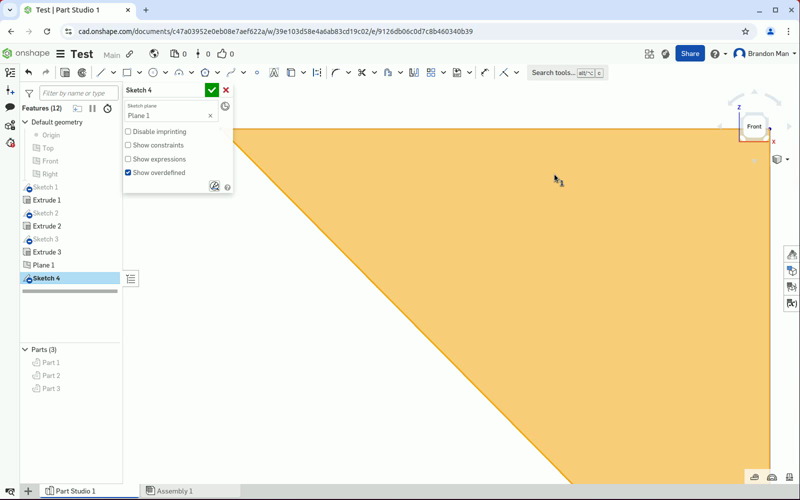
scroll(-6)
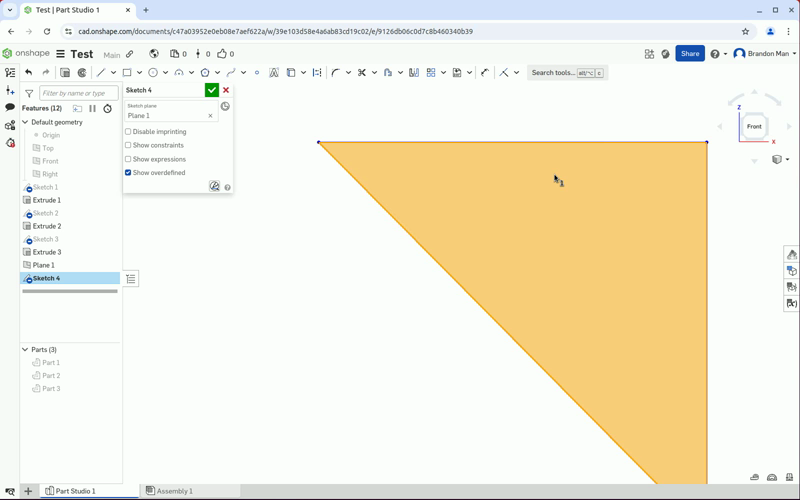
scroll(-6)
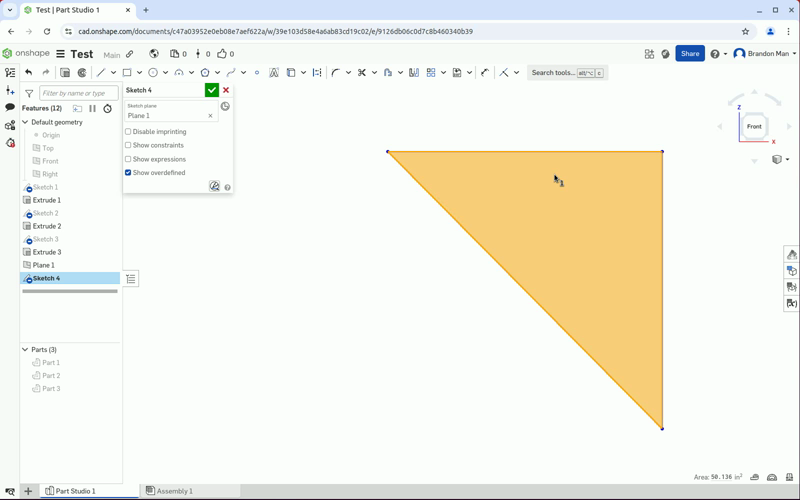
scroll(-6)
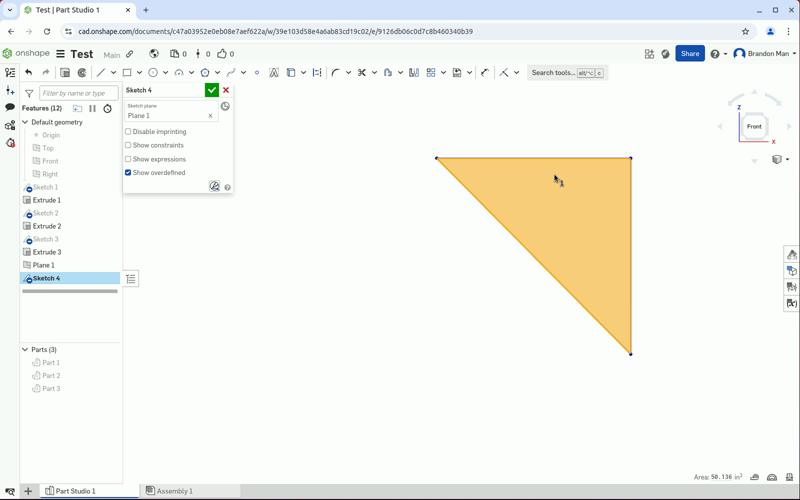
scroll(-6)
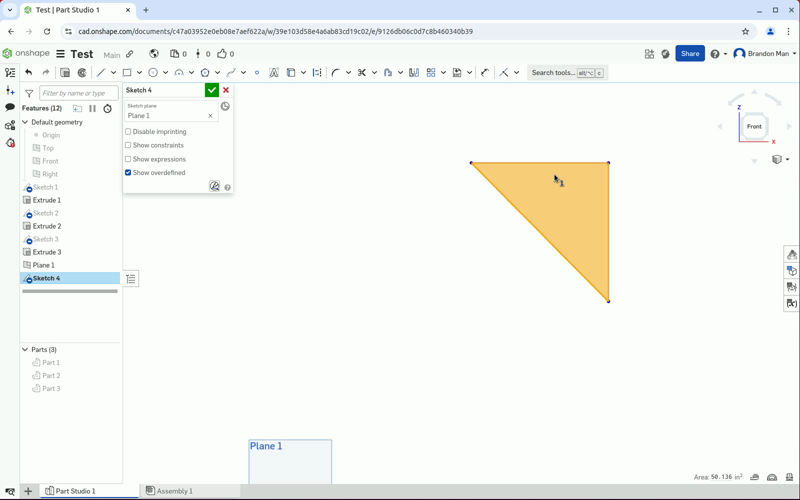
scroll(-6)
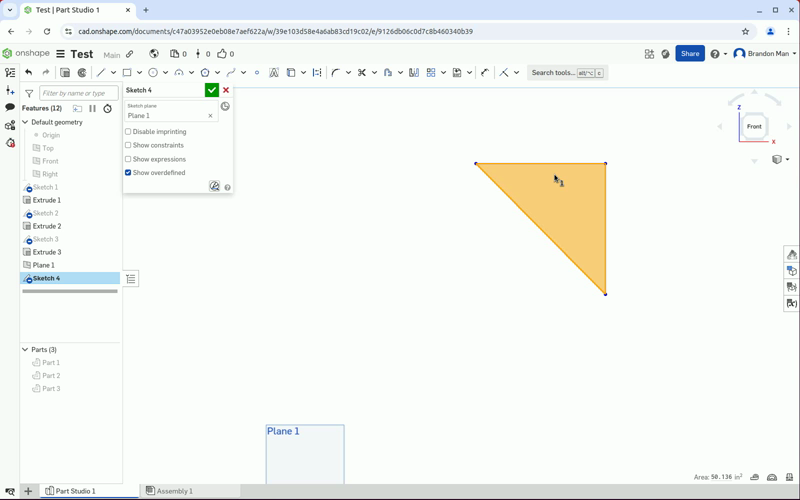
scroll(-6)
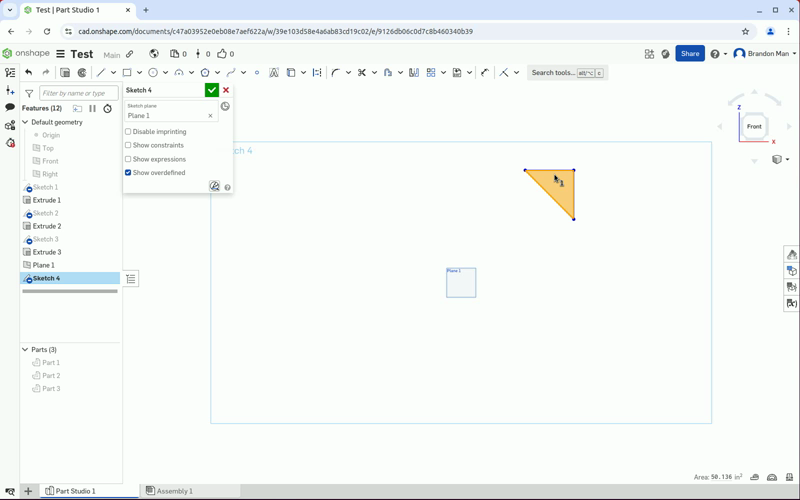
mouse_move(73, 352)
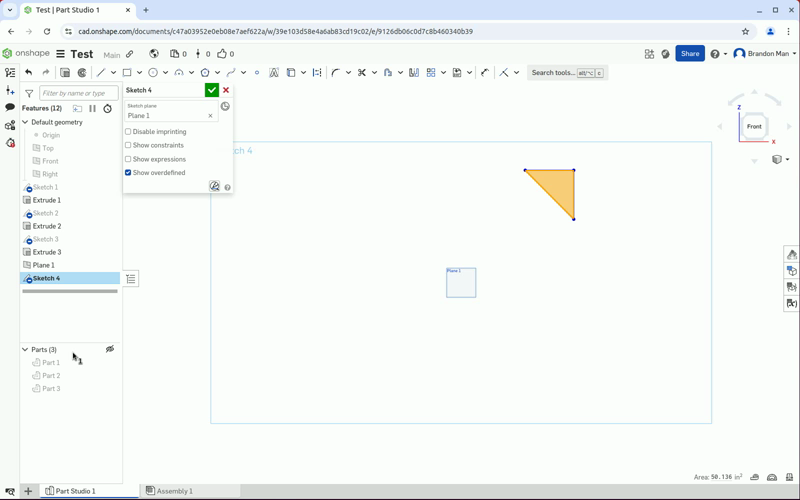
key(shift+y)
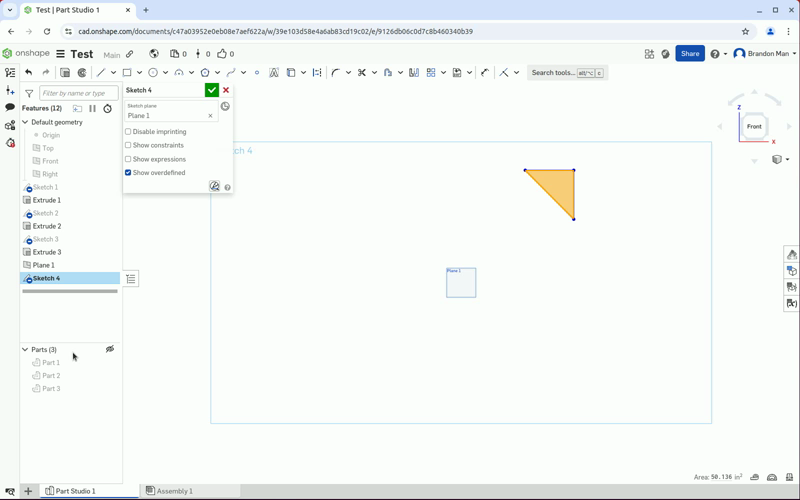
key(shift+e)
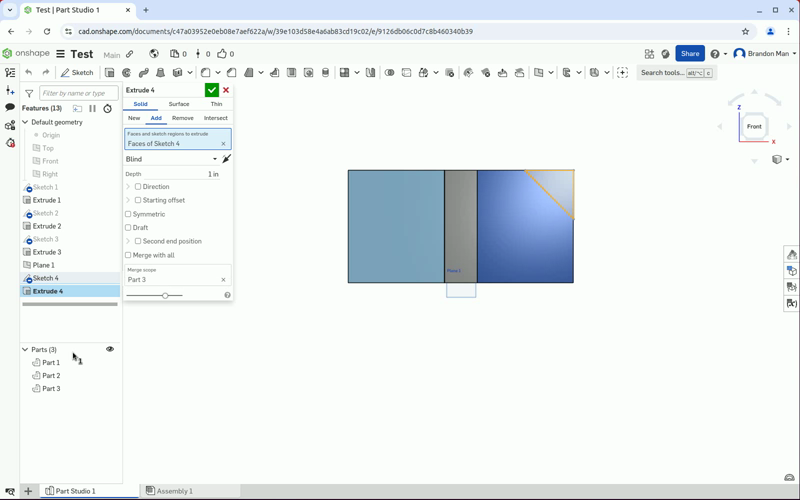
mouse_move(143, 106)
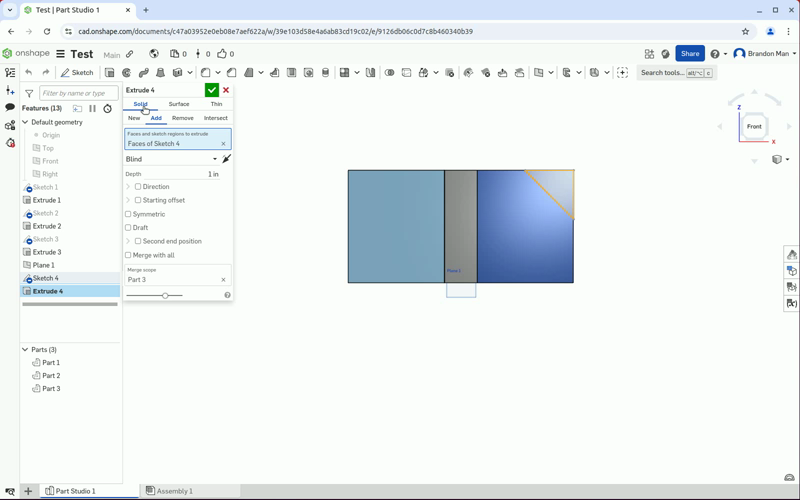
click(143, 106)
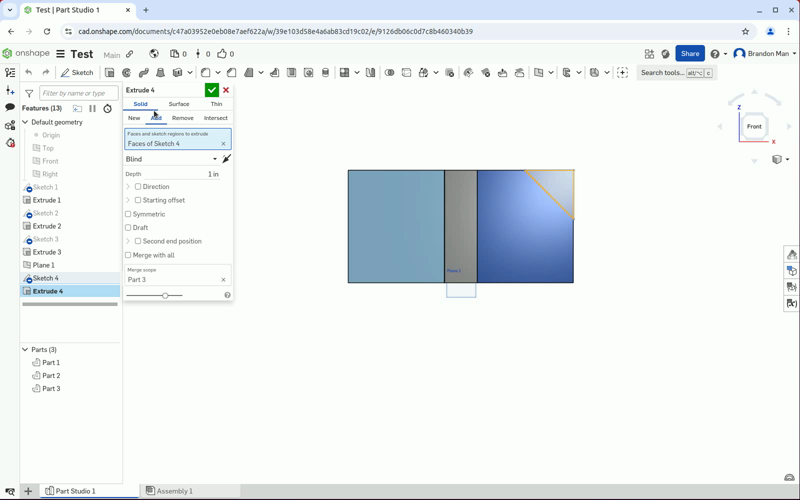
mouse_move(186, 120)
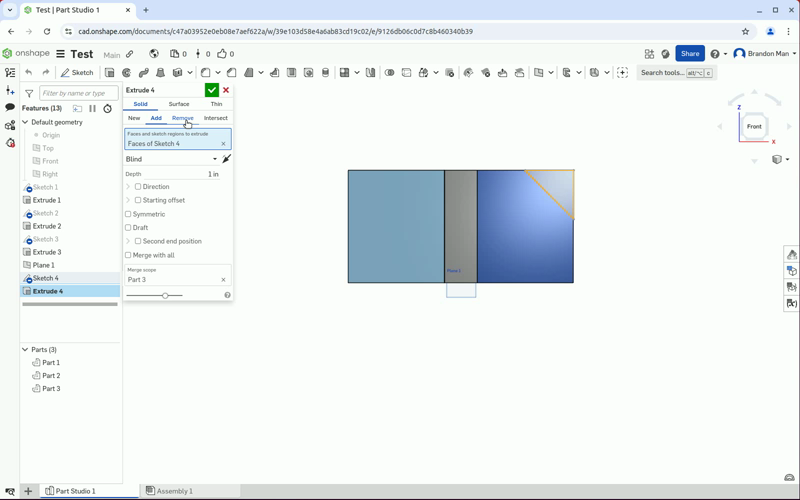
click(186, 120)
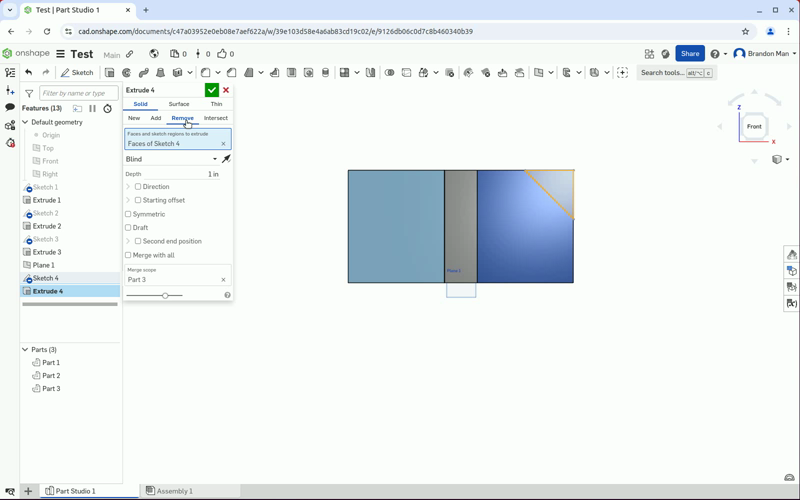
key(tab, 4)
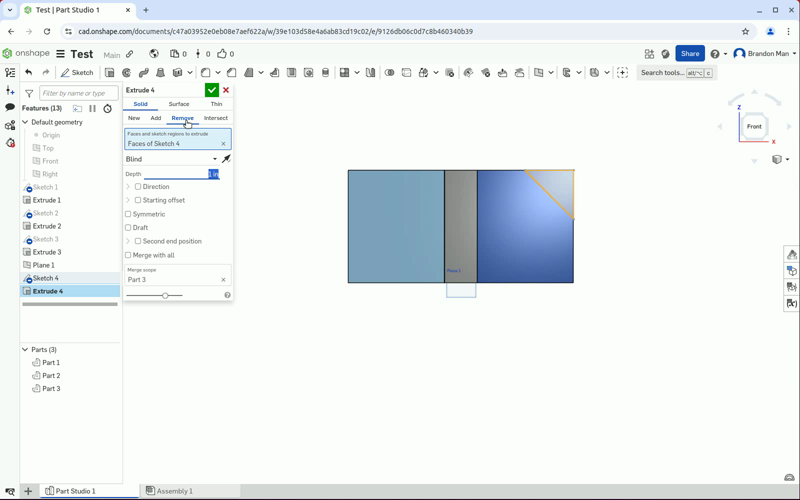
text(16.609)
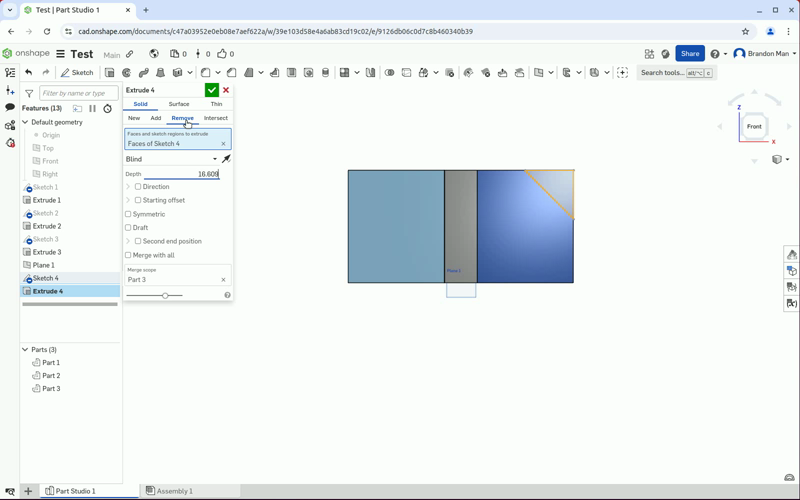
key(tab, 6)
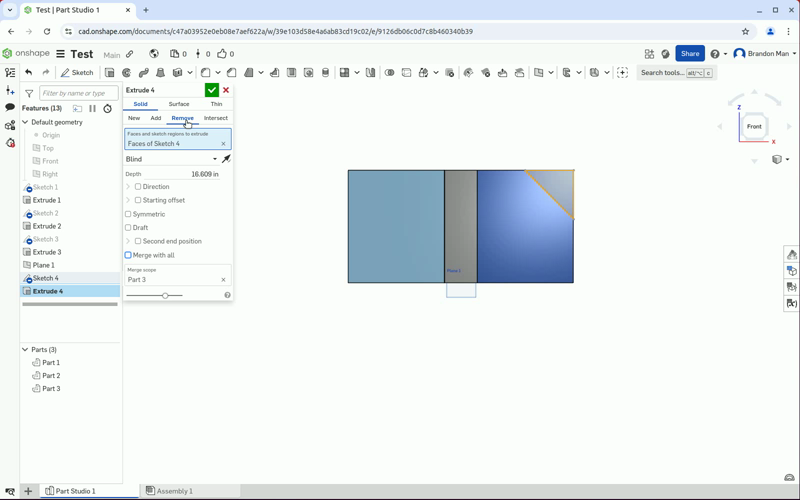
key(space)
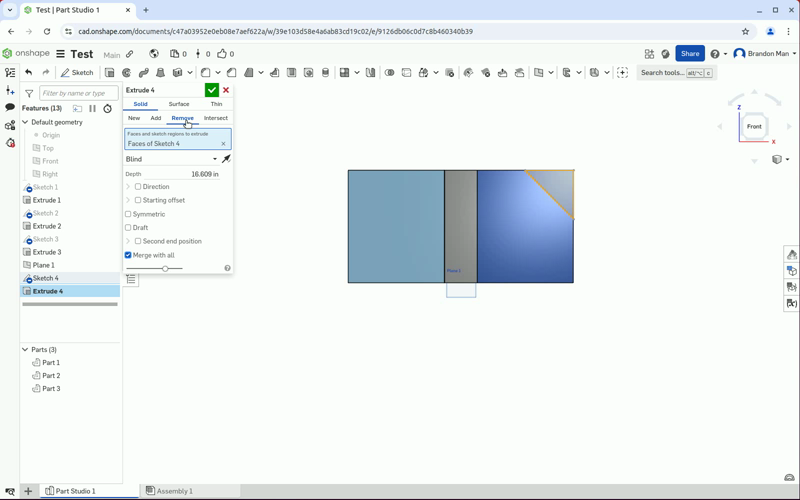
key(enter)
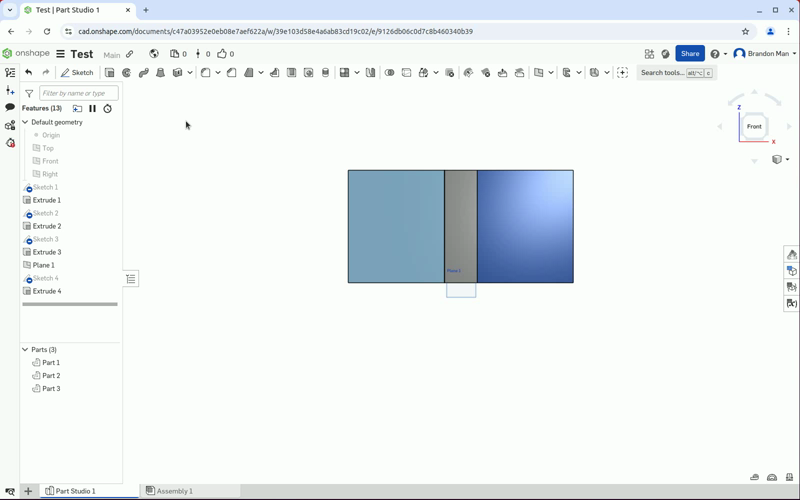
key(shift+h)
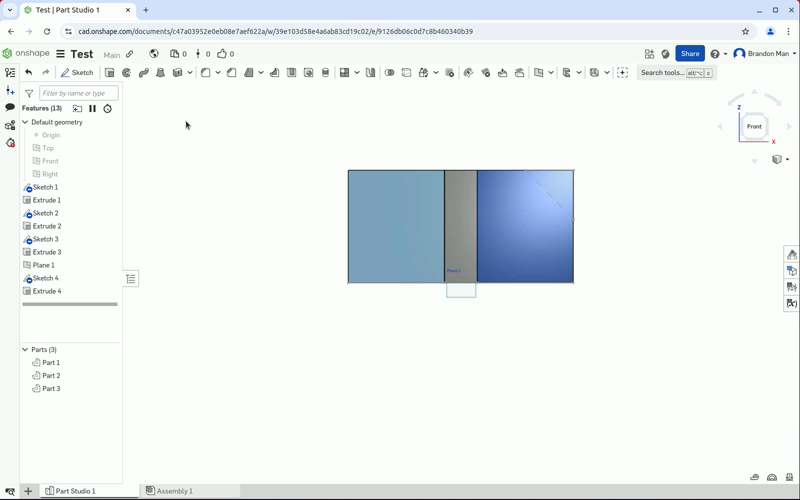
key(shift+h)
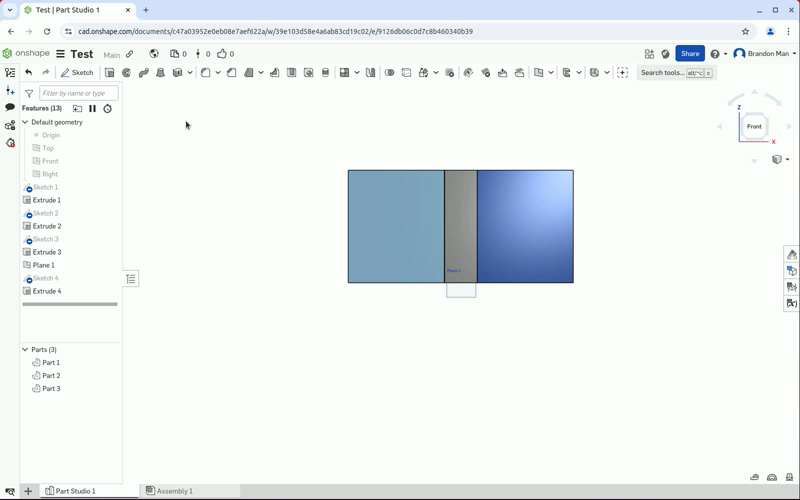
mouse_move(73, 189)
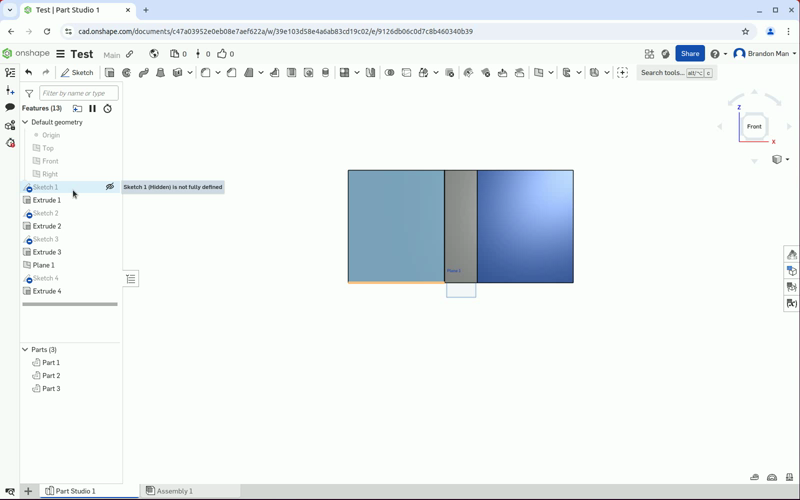
click(73, 189)
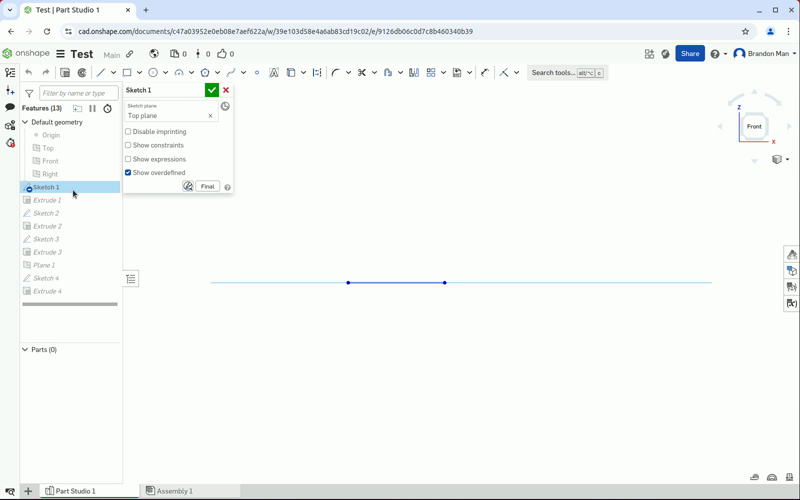
mouse_move(229, 92)
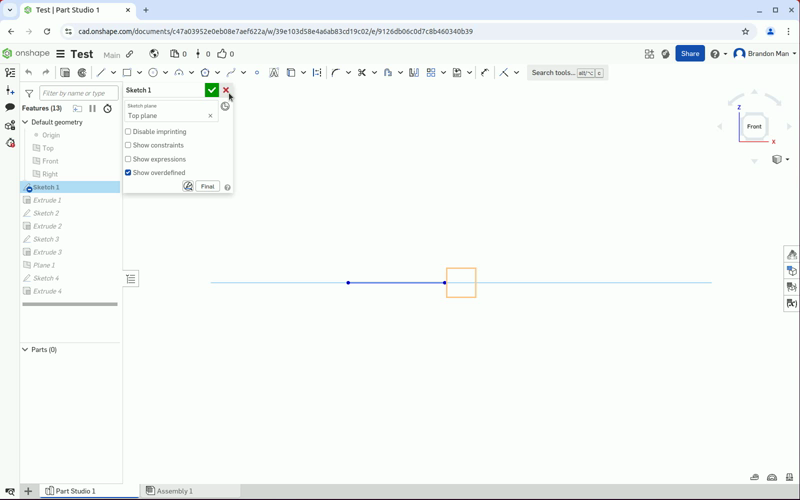
click(229, 92)
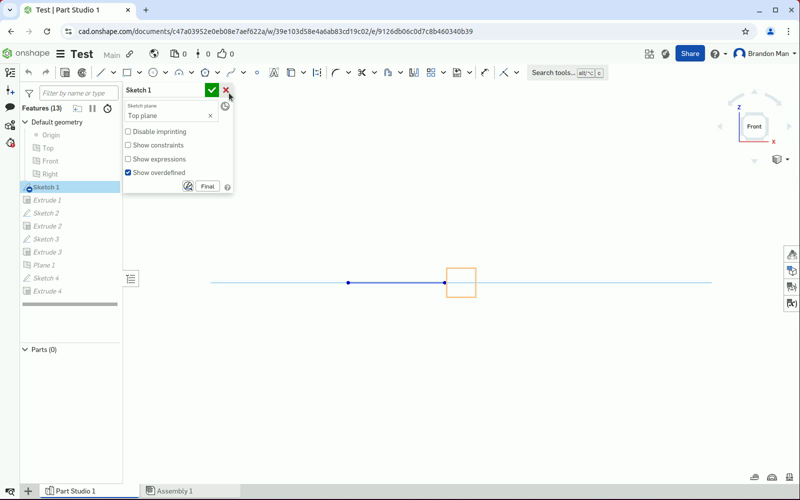
key(shift+s)
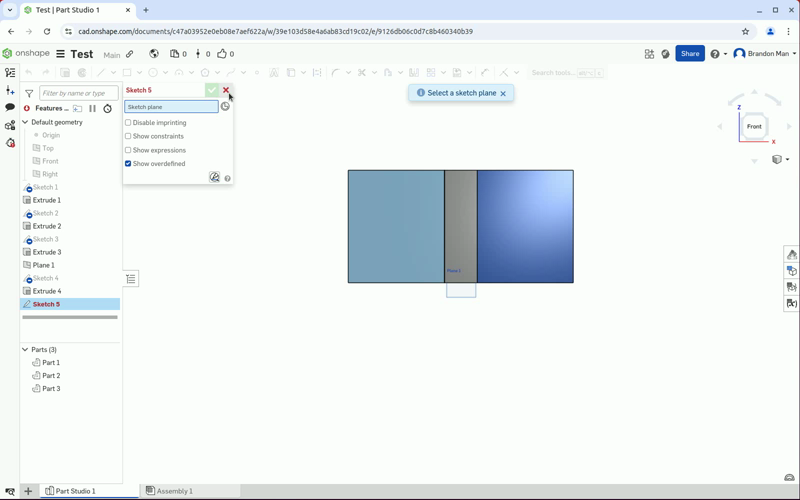
mouse_move(73, 267)
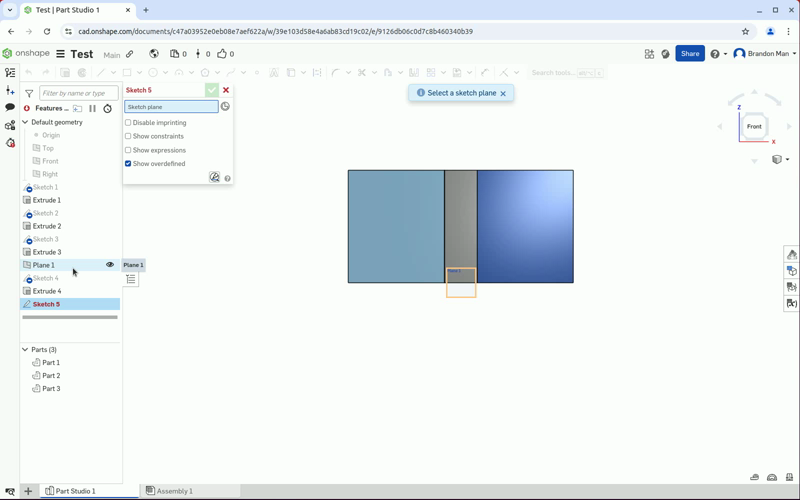
click(73, 267)
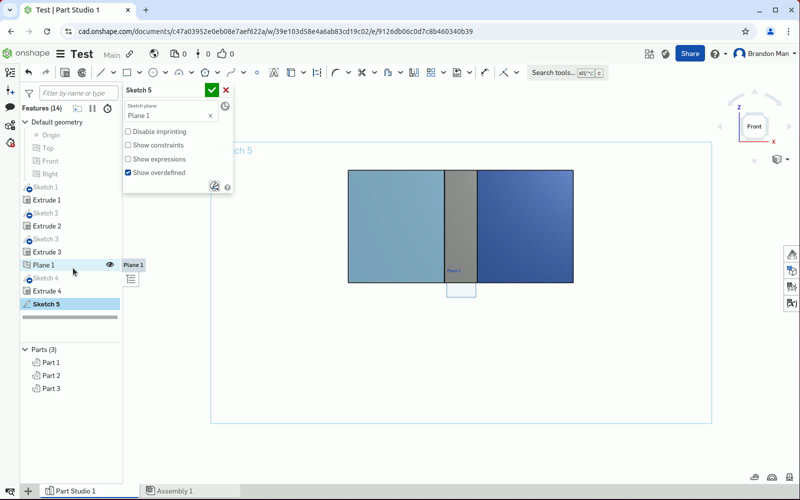
mouse_move(73, 352)
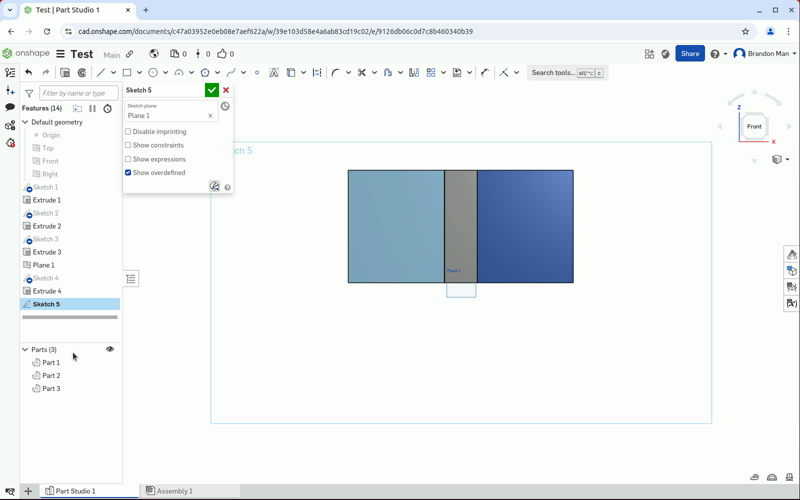
key(y)
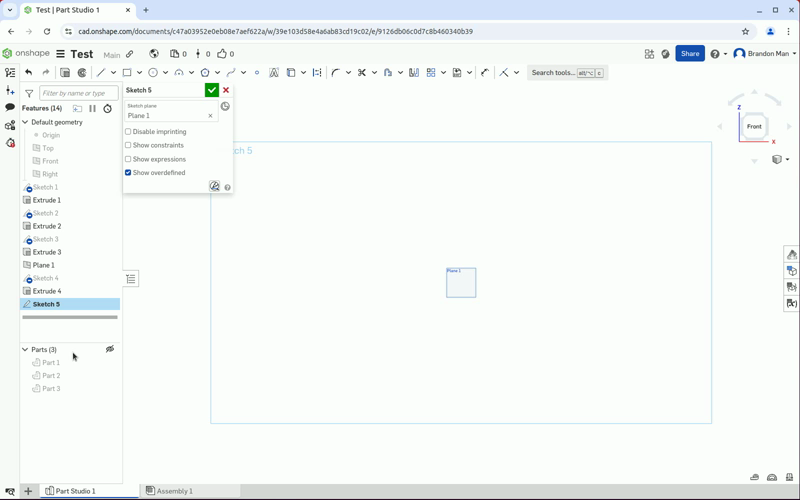
key(l)
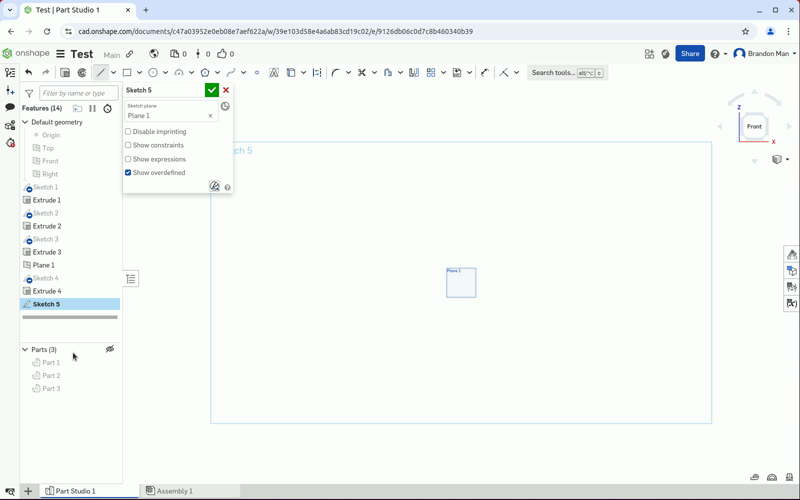
key_down(shift)
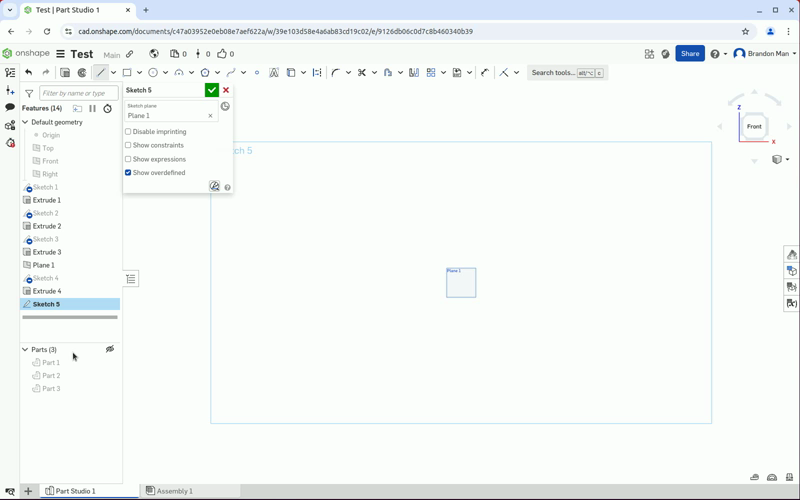
mouse_move(348, 218)
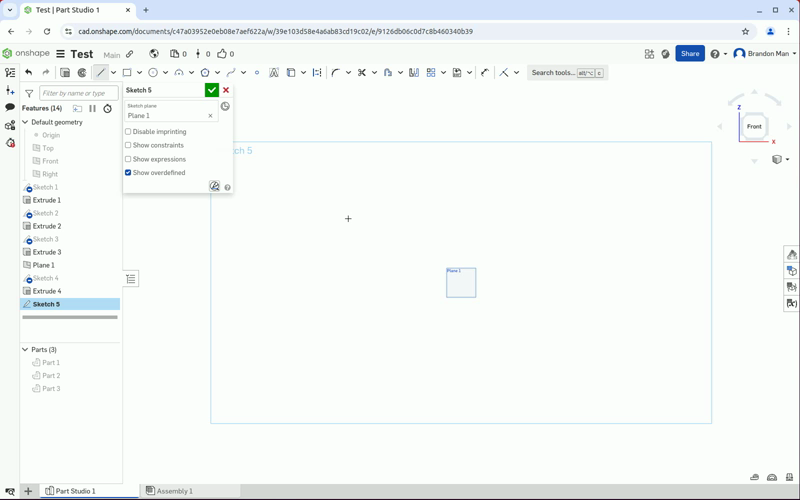
click(348, 218)
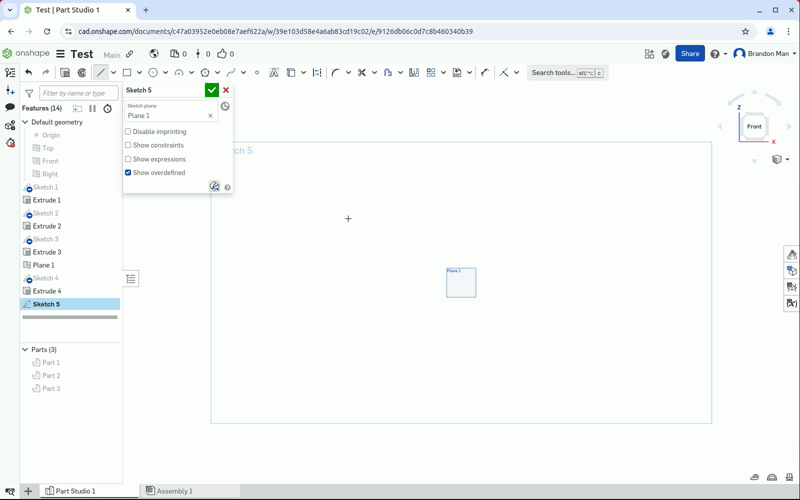
key_up(shift)
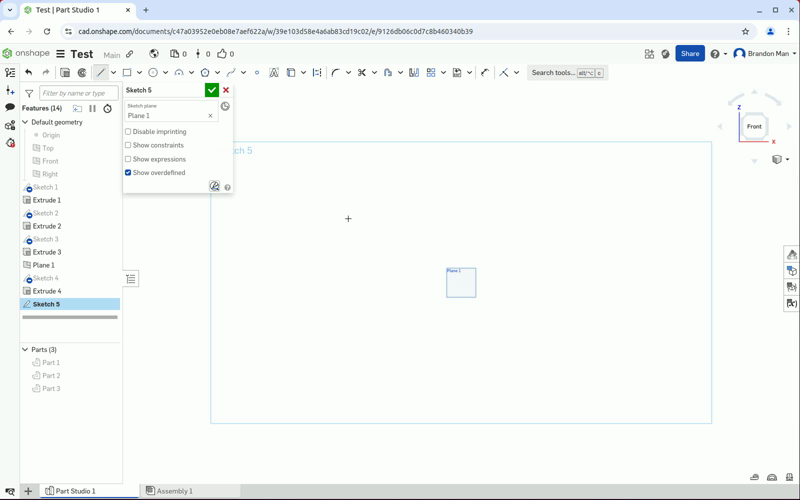
key_down(shift)
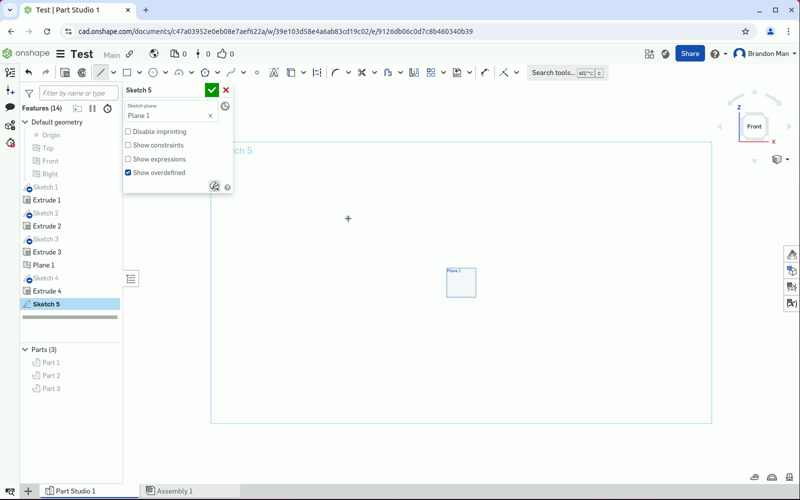
mouse_move(396, 169)
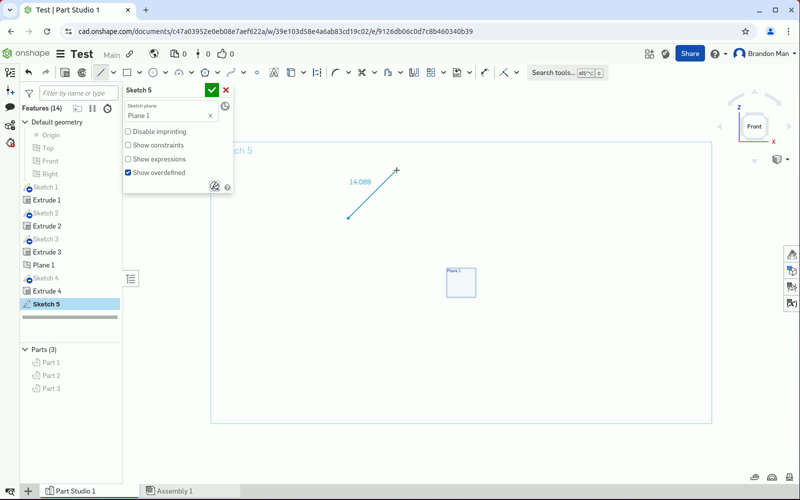
click(396, 169)
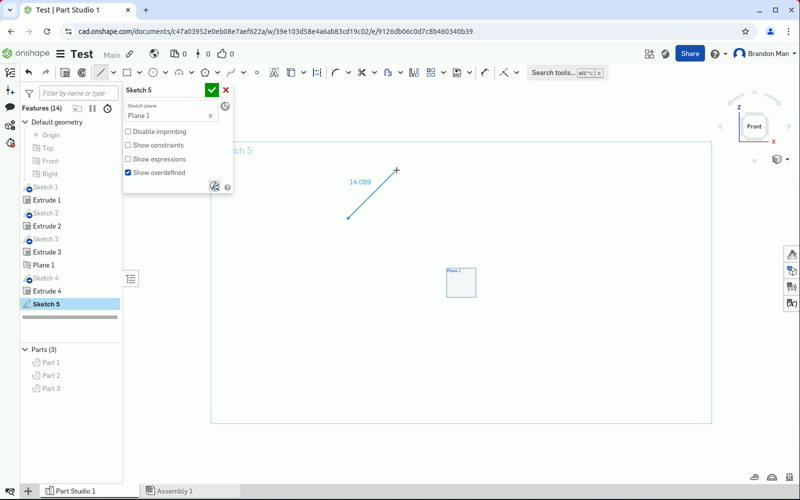
key_up(shift)
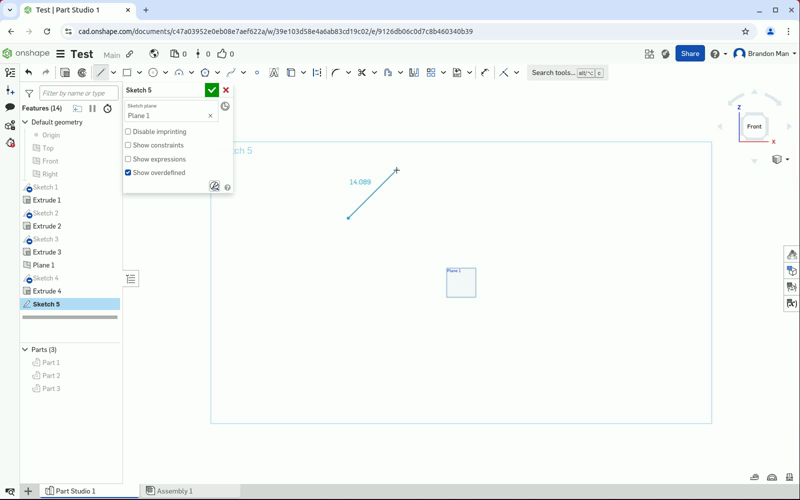
key_down(shift)
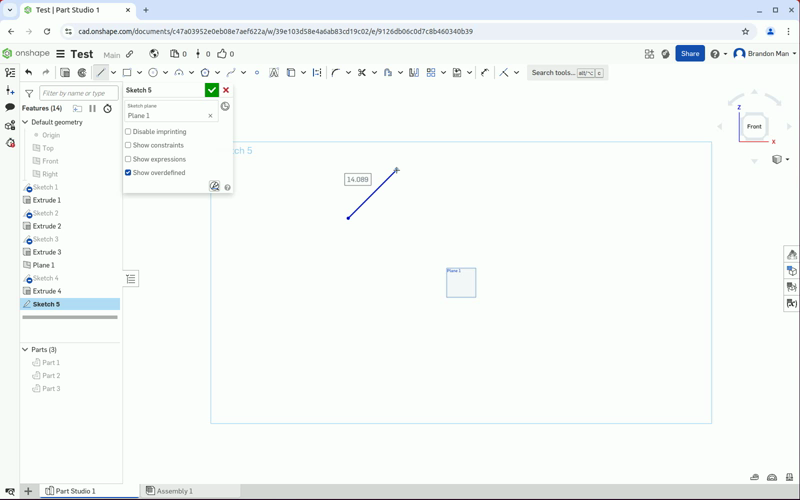
mouse_move(426, 169)
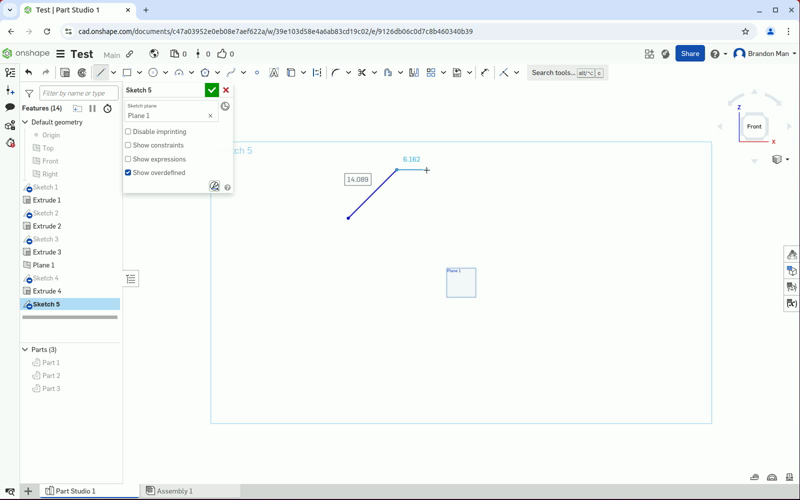
mouse_move(348, 169)
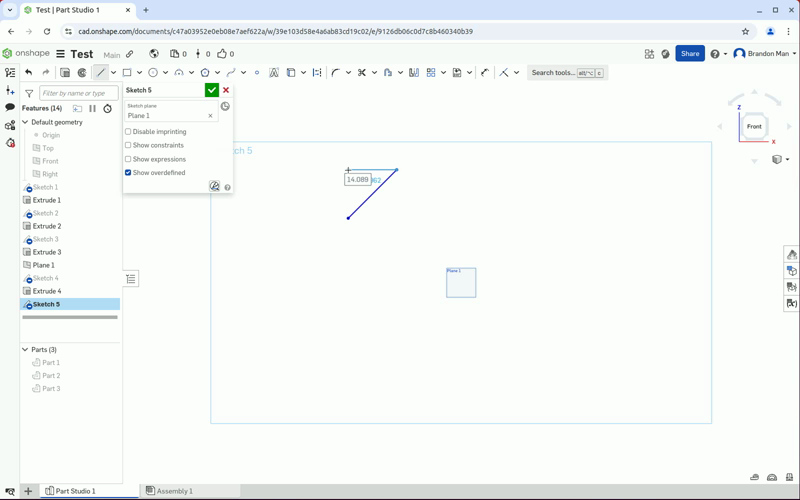
click(348, 169)
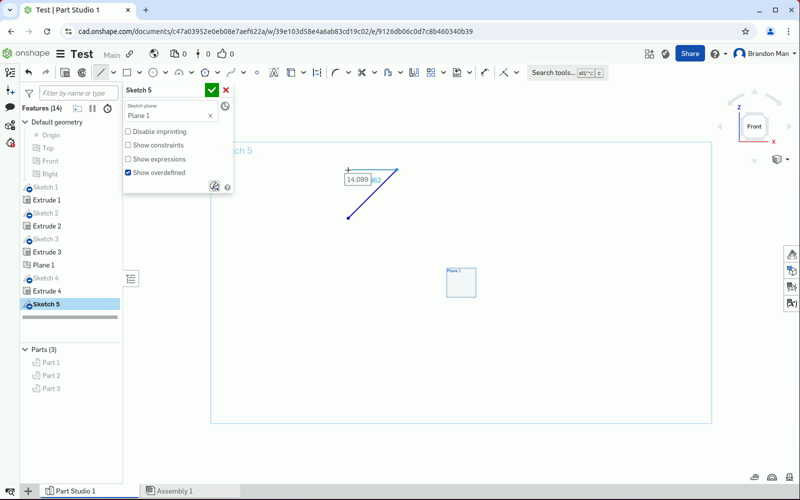
key_up(shift)
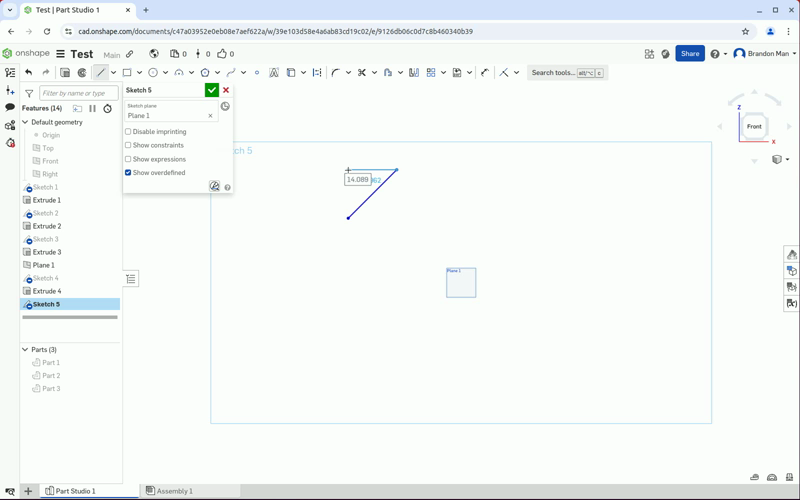
mouse_move(378, 169)
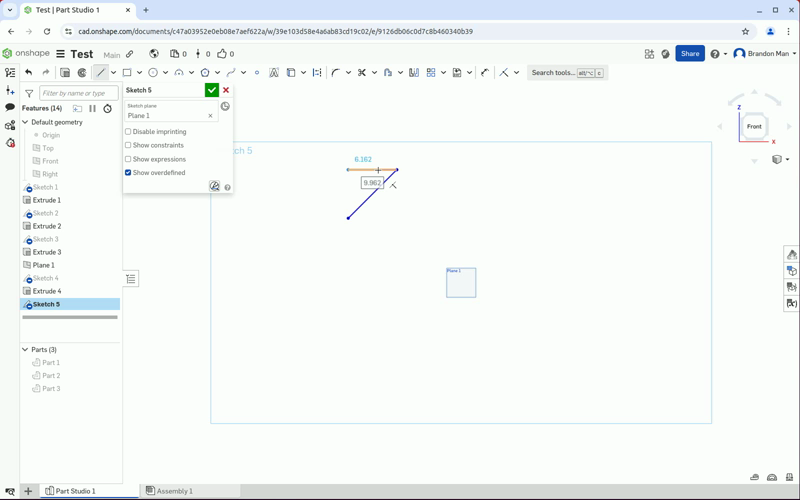
key_down(shift)
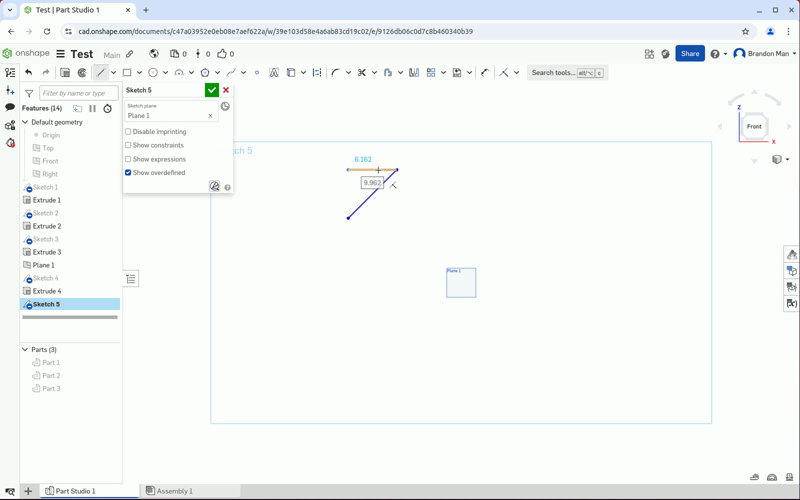
mouse_move(348, 218)
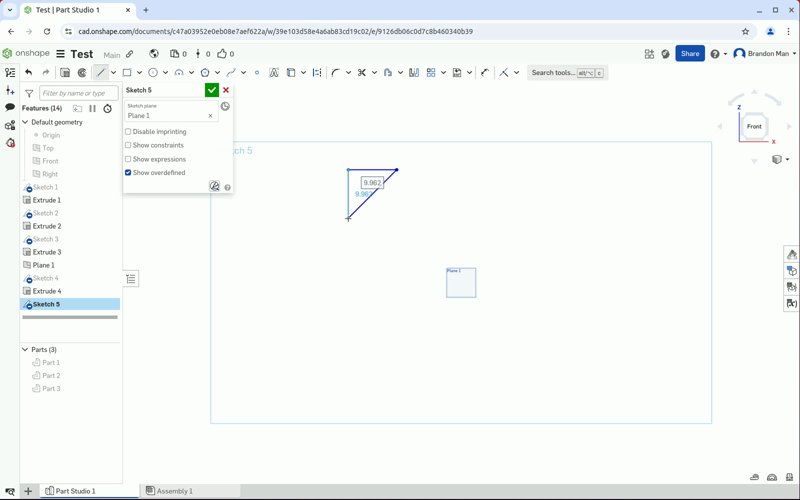
key_up(shift)
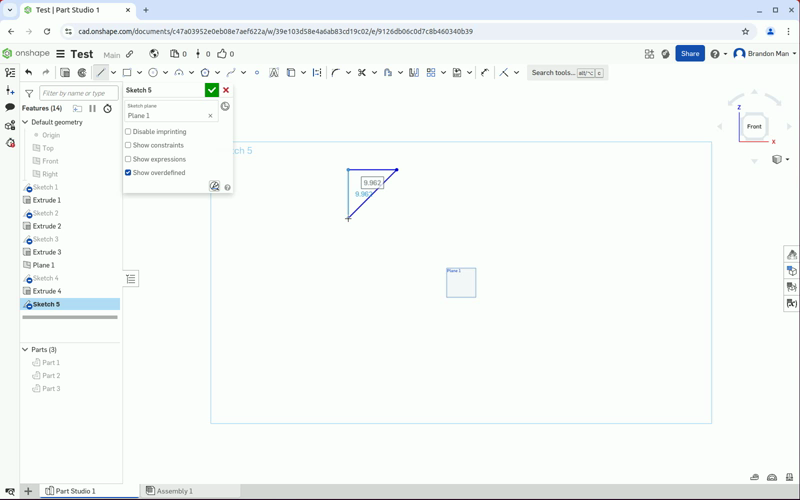
click(348, 218)
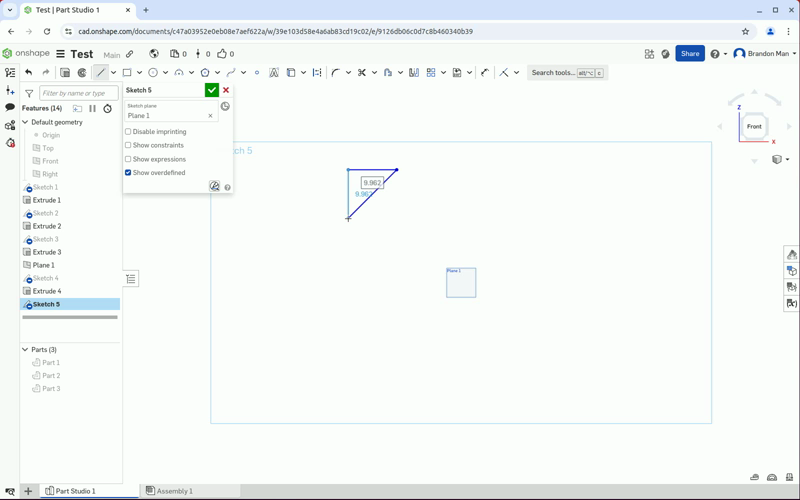
key(esc)
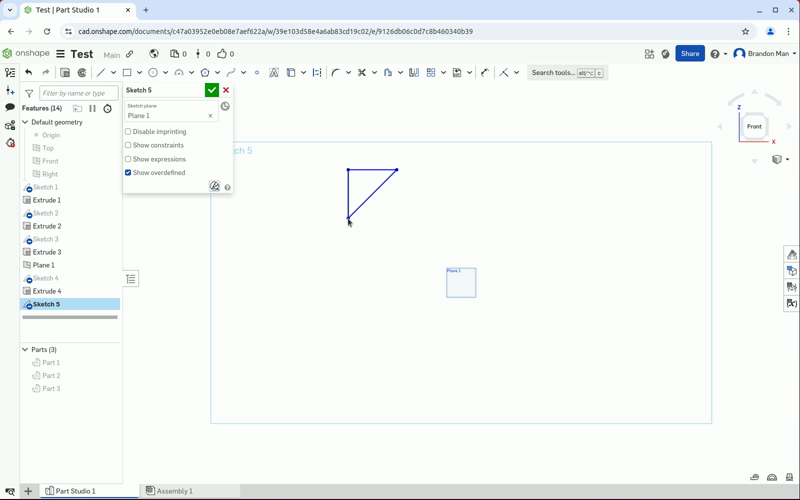
mouse_move(381, 171)
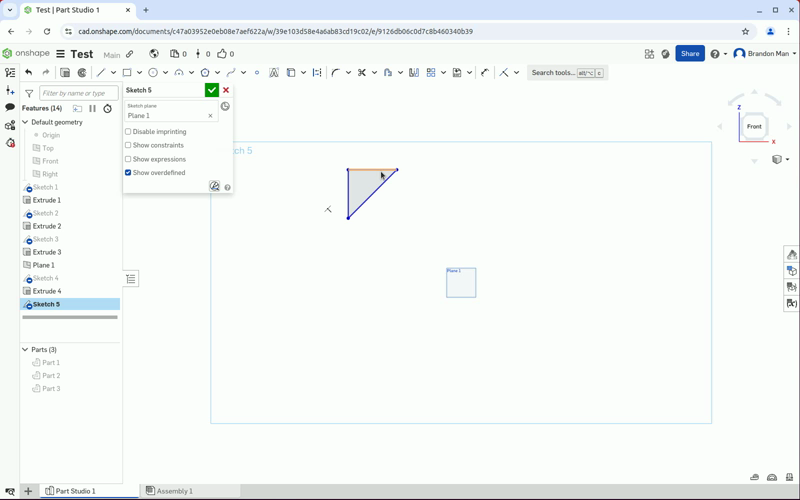
scroll(6)
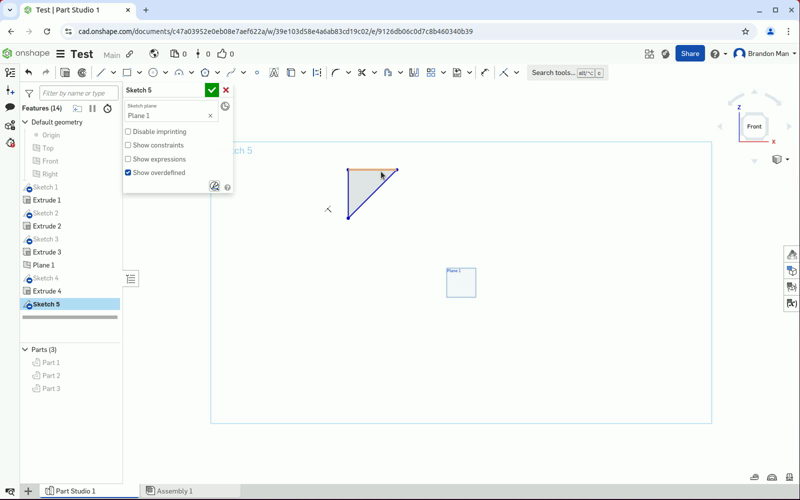
scroll(6)
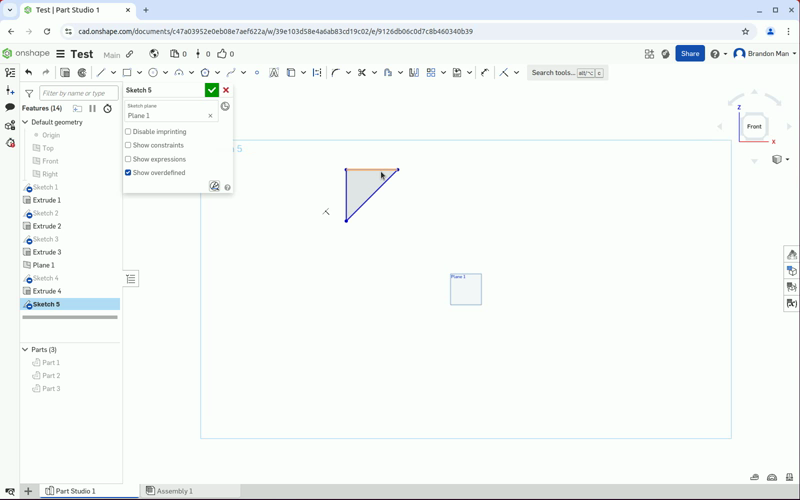
scroll(6)
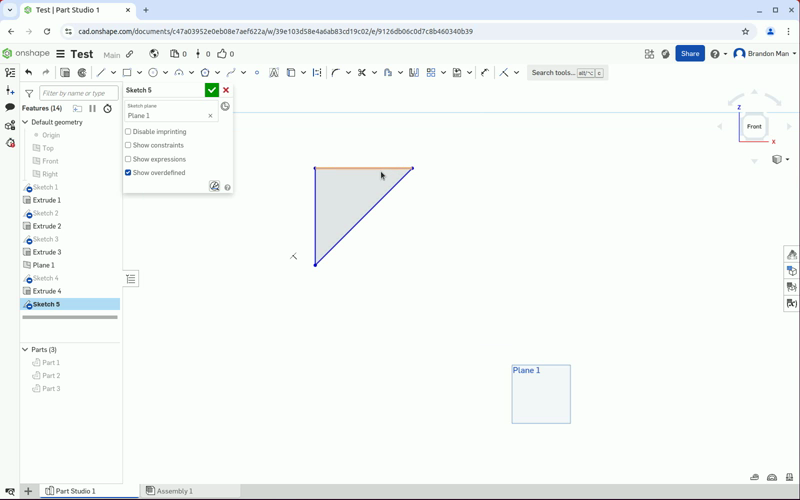
scroll(6)
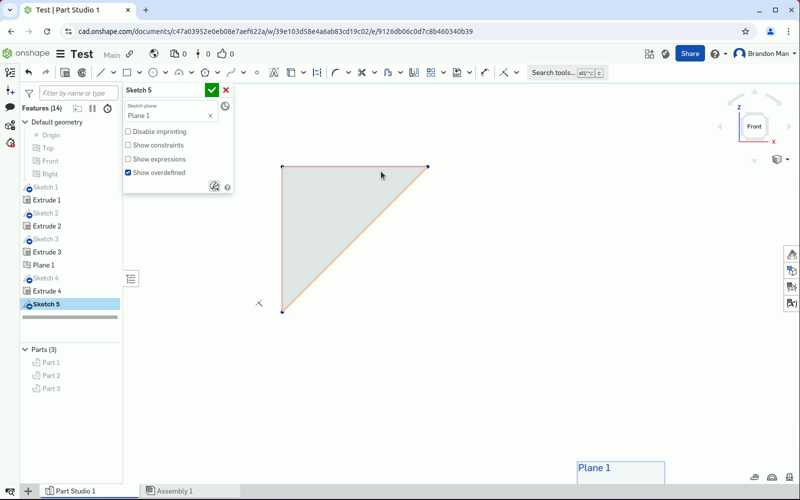
scroll(6)
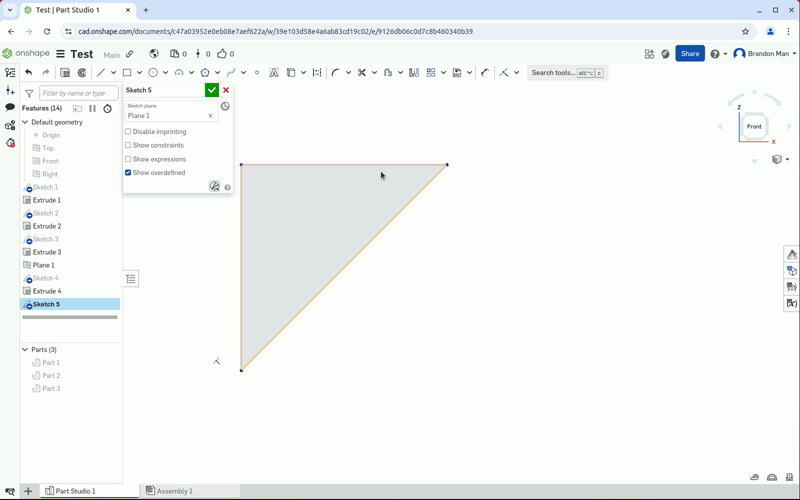
scroll(6)
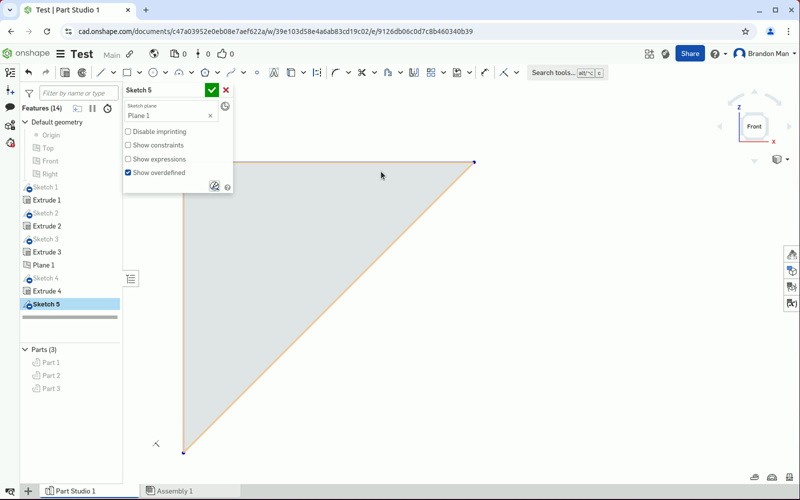
scroll(6)
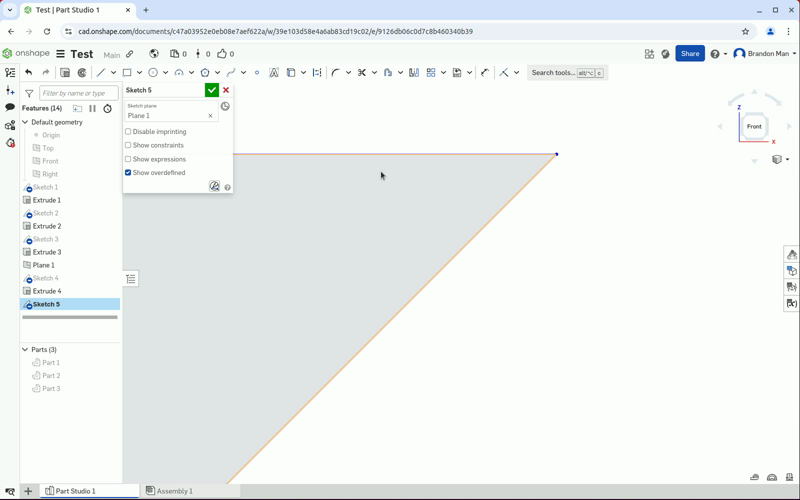
click(381, 171)
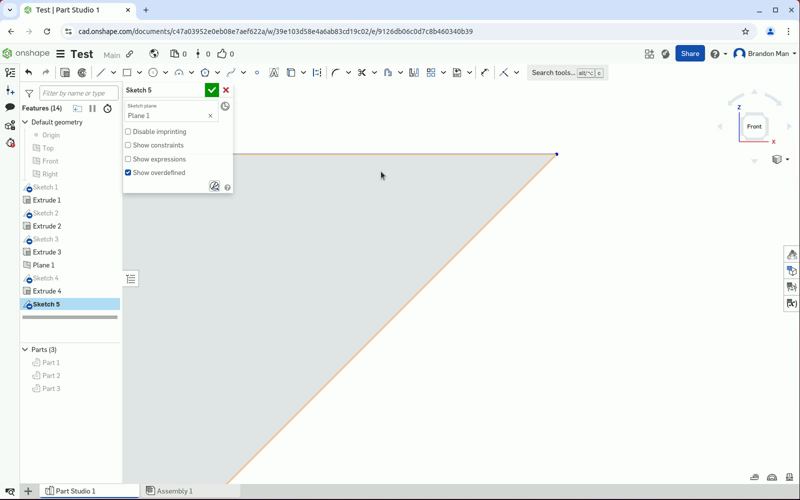
scroll(-6)
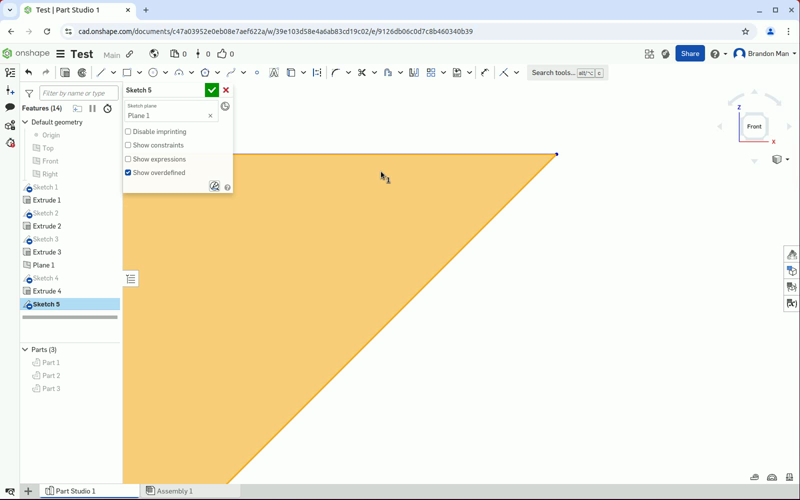
scroll(-6)
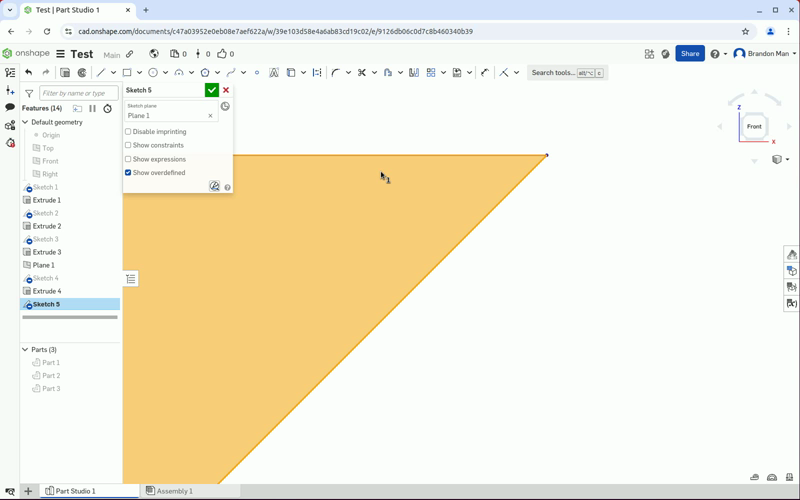
scroll(-6)
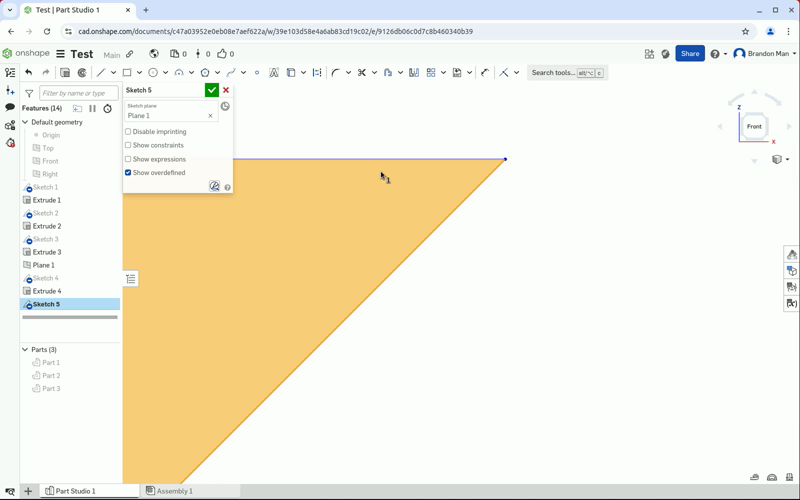
scroll(-6)
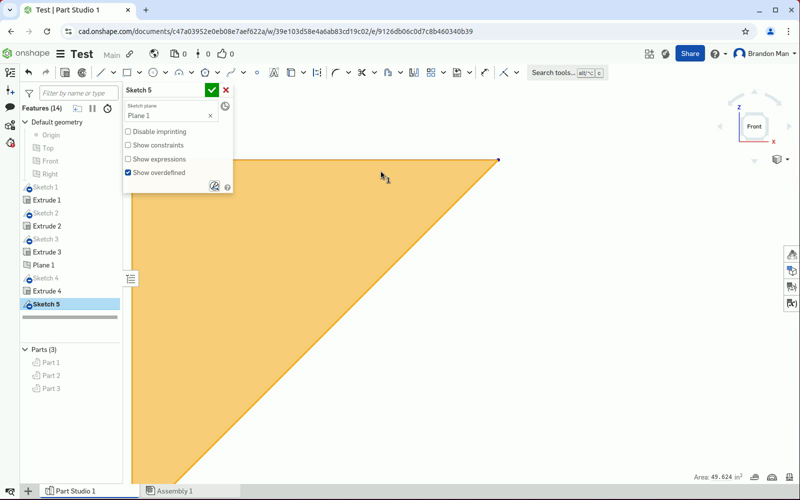
scroll(-6)
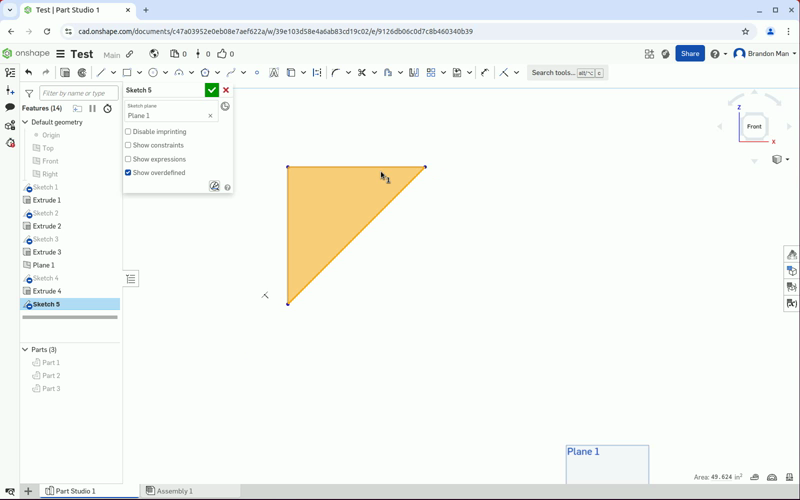
scroll(-6)
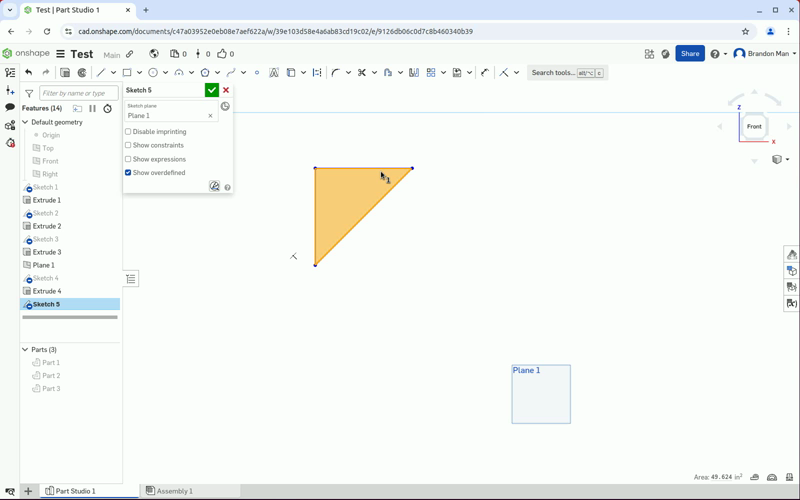
scroll(-6)
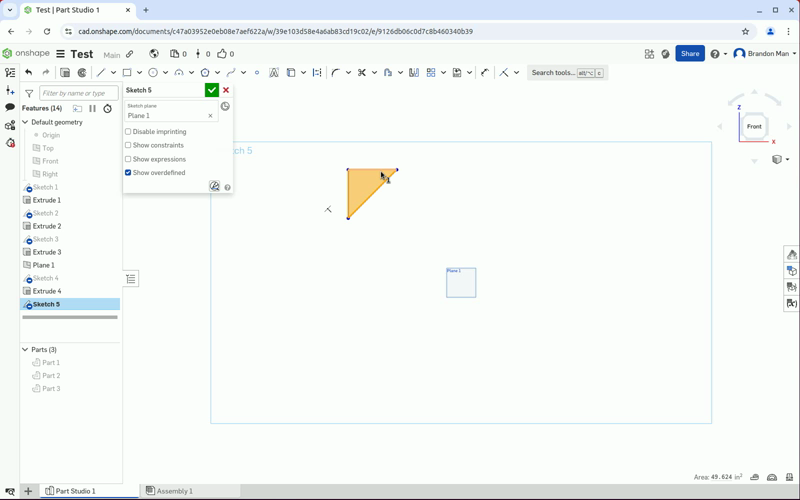
mouse_move(73, 352)
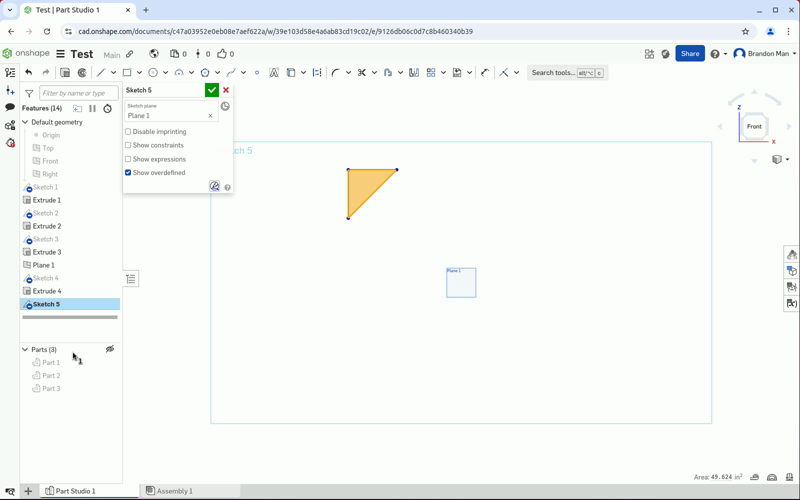
key(shift+y)
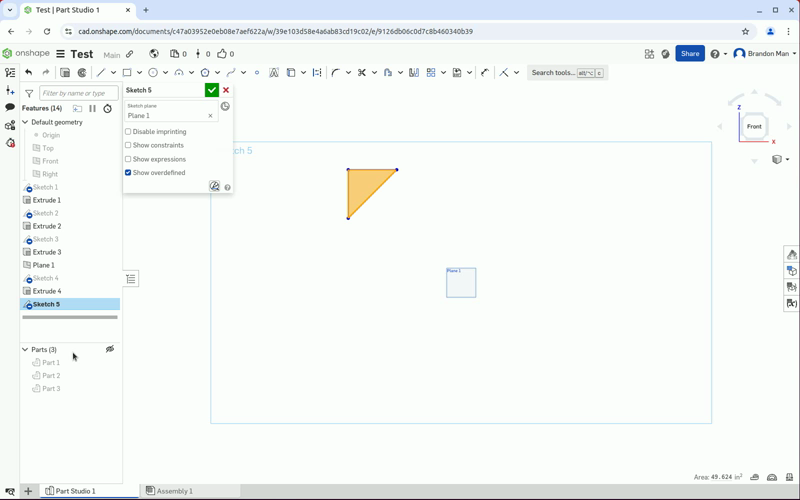
key(shift+e)
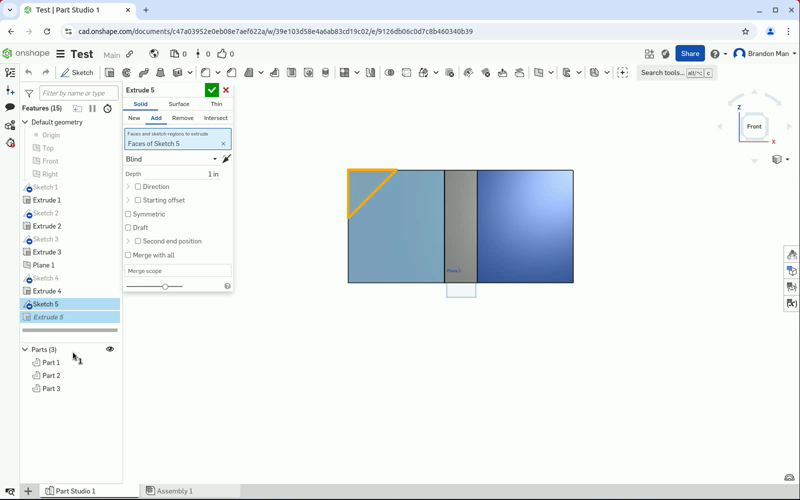
mouse_move(143, 106)
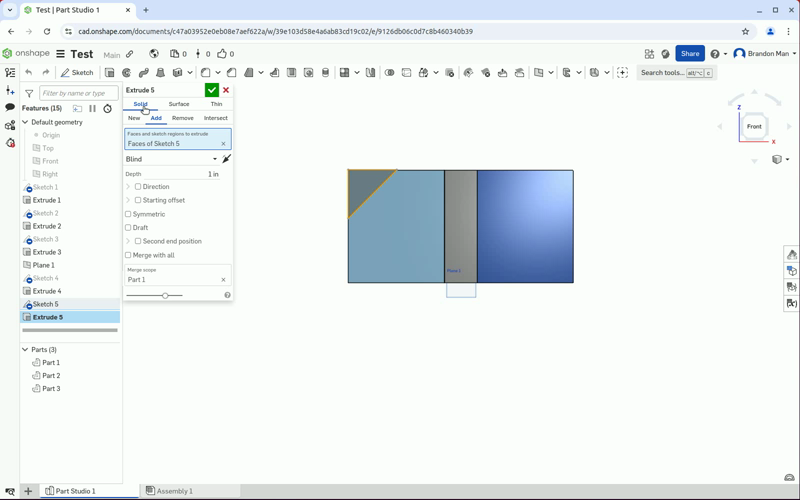
click(143, 106)
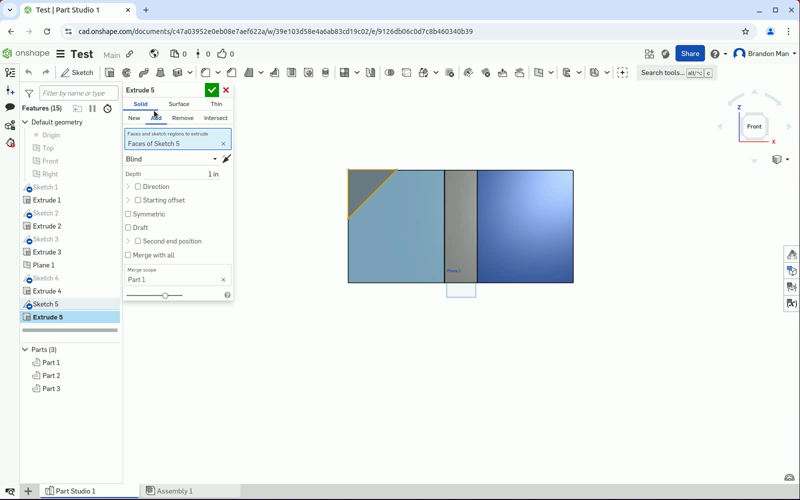
mouse_move(186, 120)
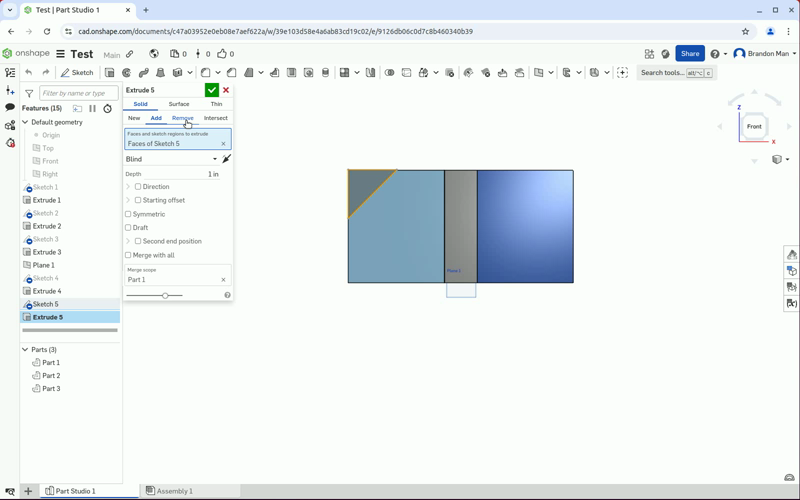
click(186, 120)
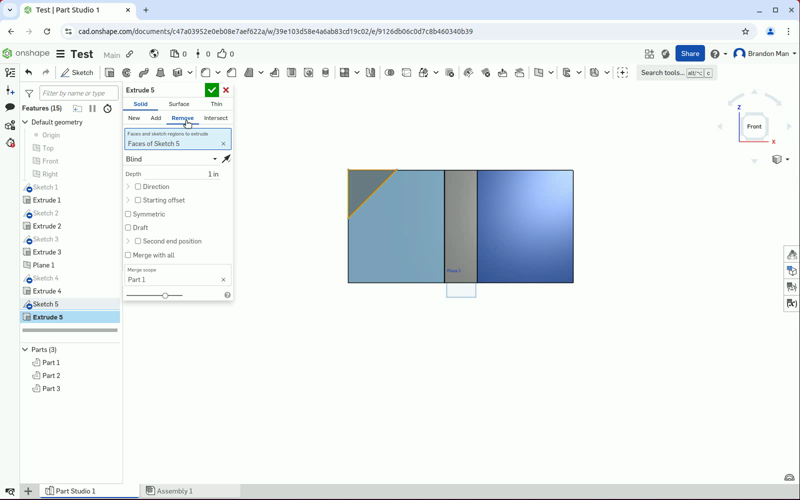
key(tab, 4)
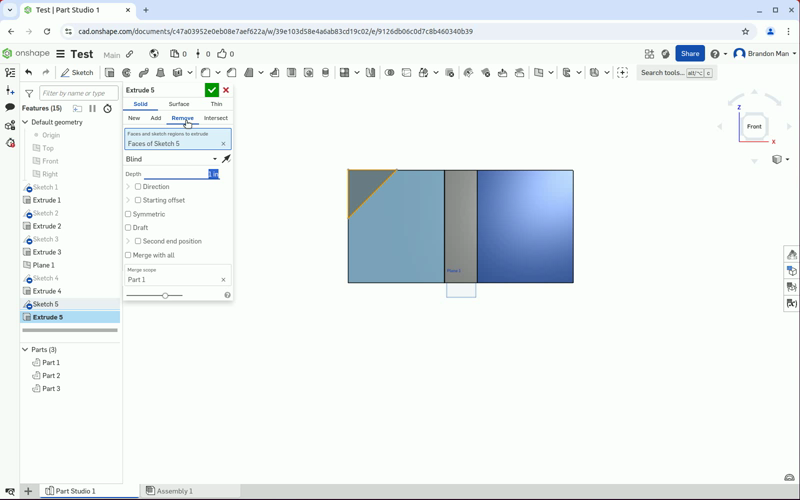
text(16.609)
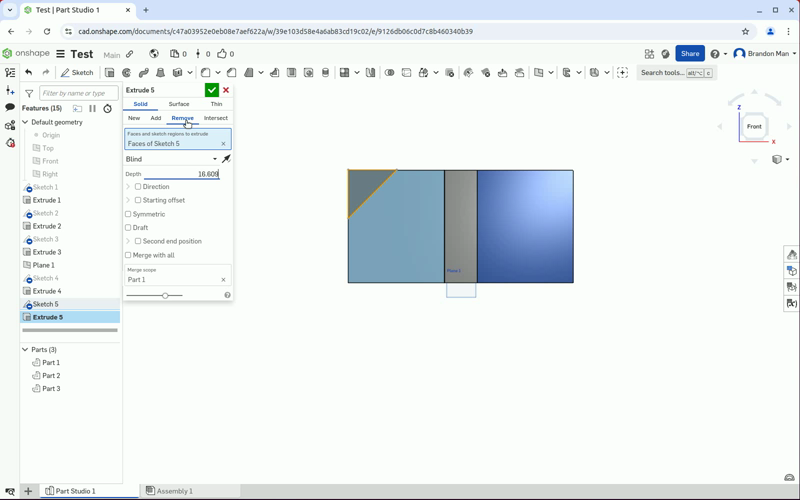
key(tab, 6)
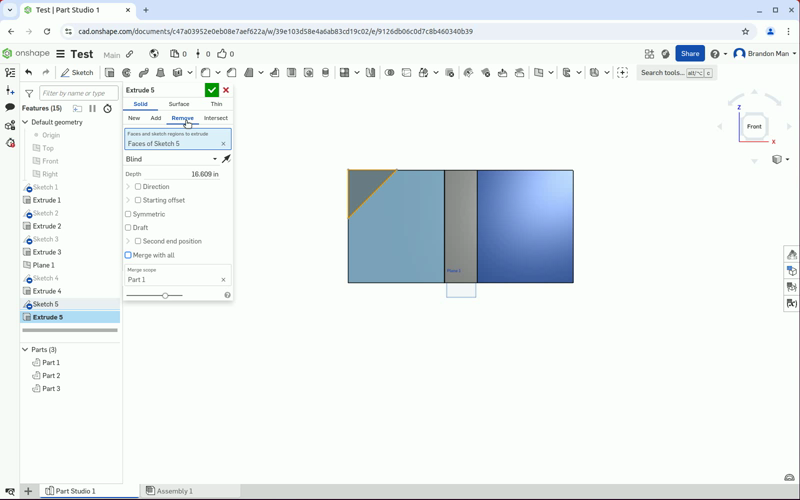
key(space)
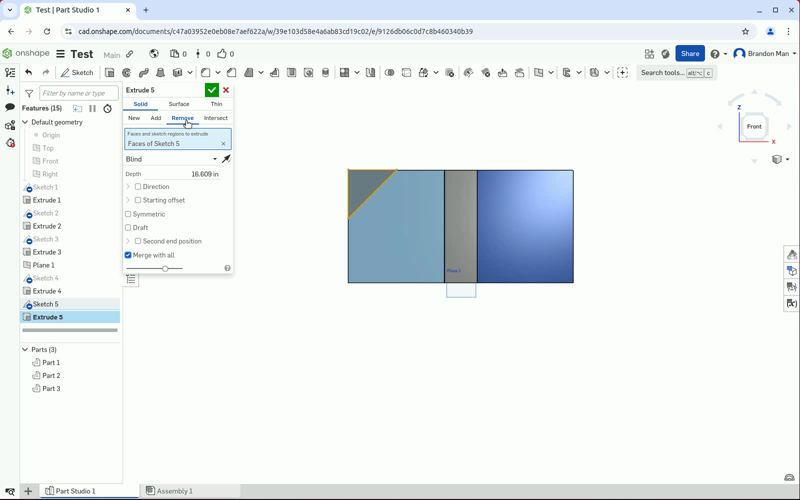
key(enter)
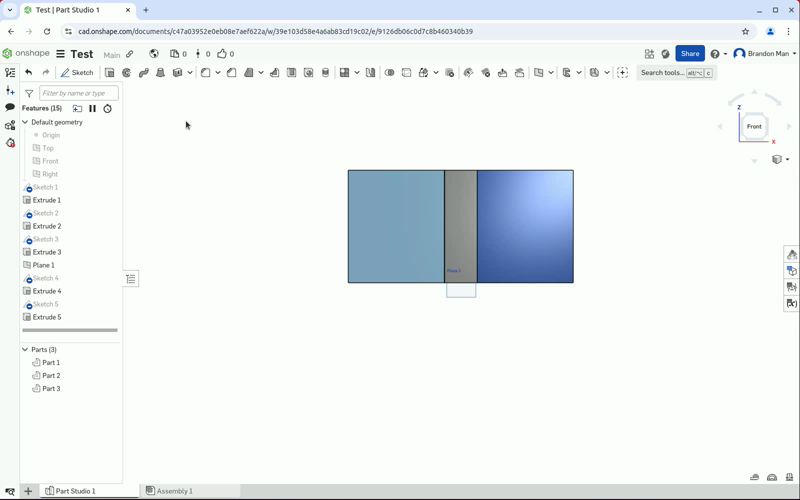
key(shift+h)
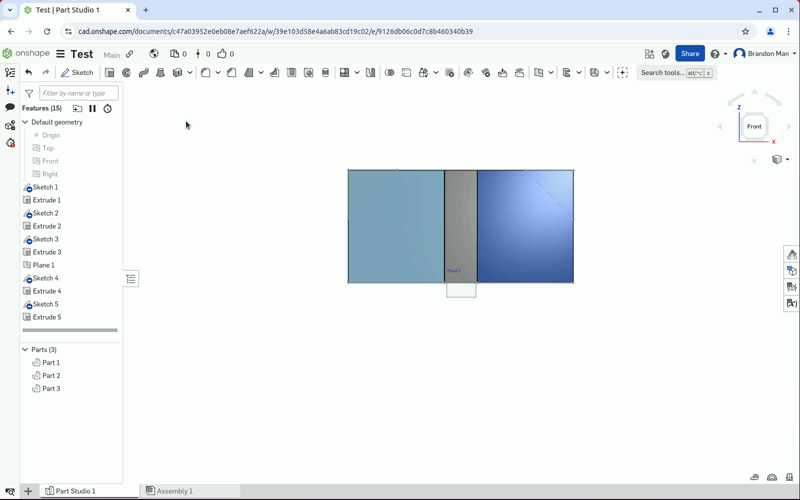
key(shift+h)
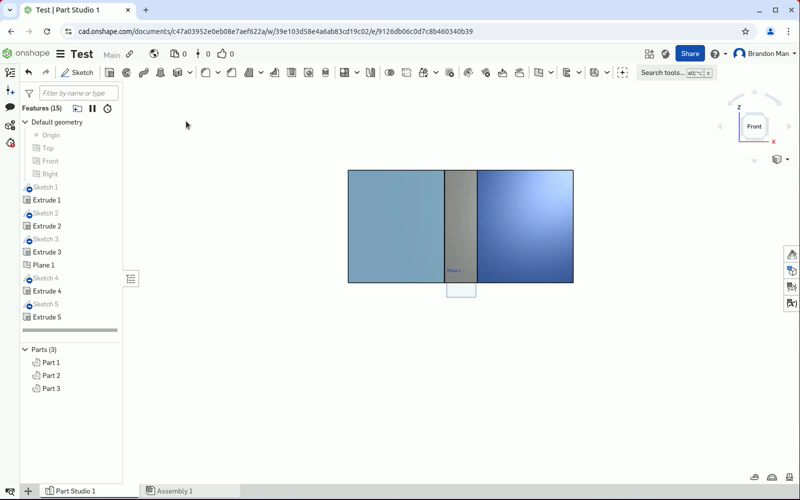
mouse_move(73, 189)
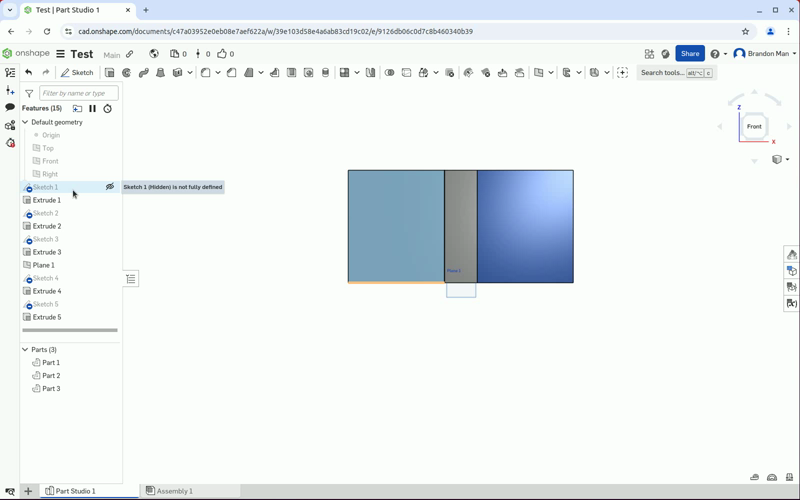
click(73, 189)
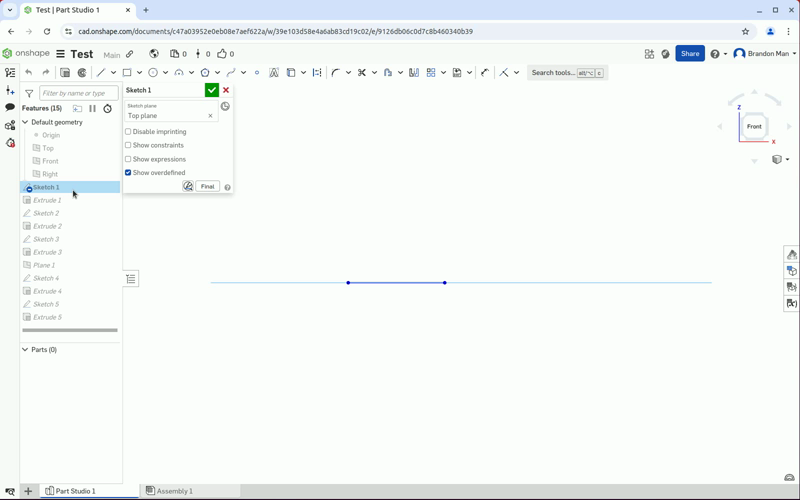
mouse_move(229, 92)
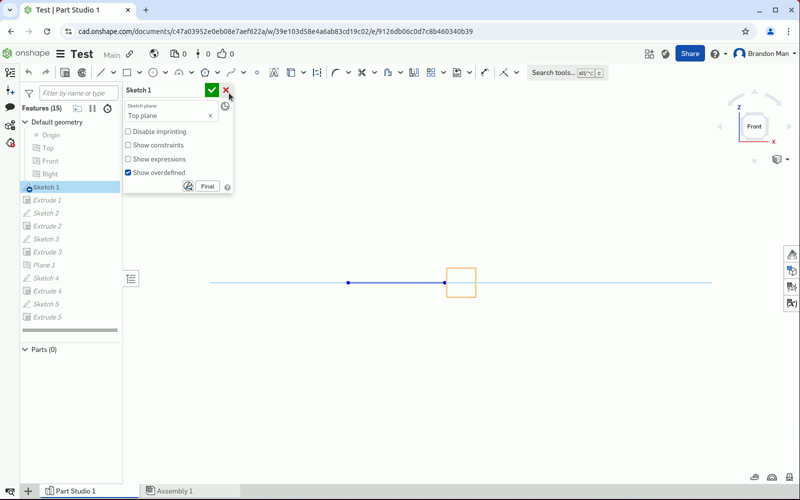
click(229, 92)
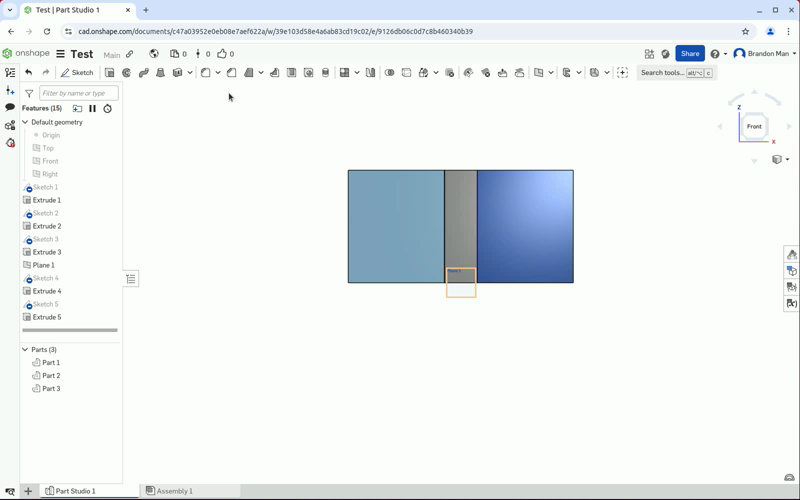
mouse_move(73, 352)
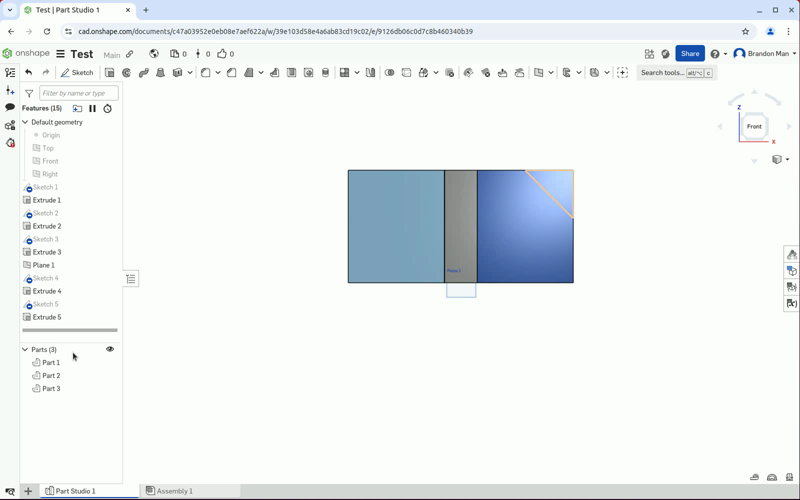
key(y)
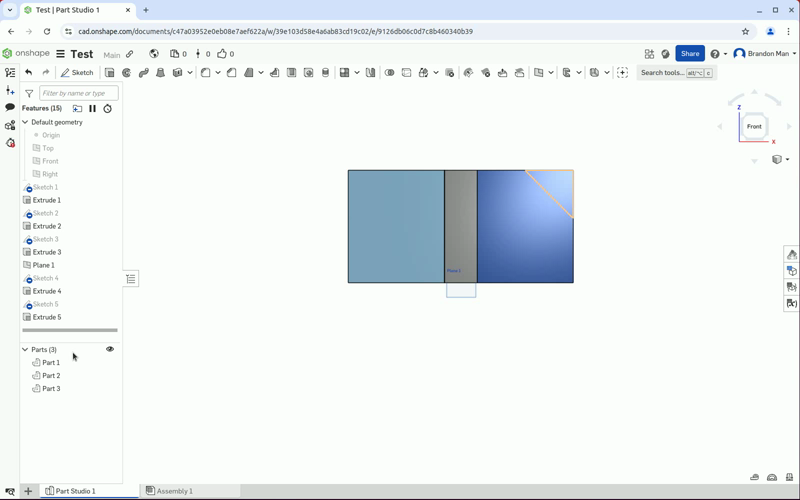
key(shift+p)
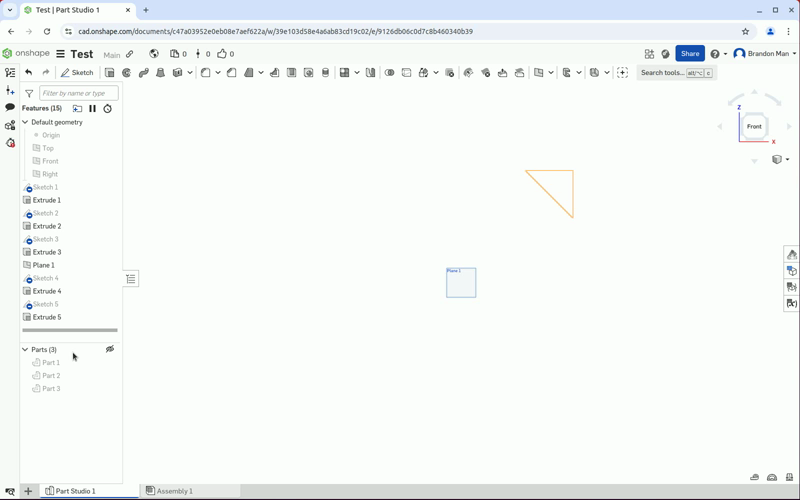
key(space)
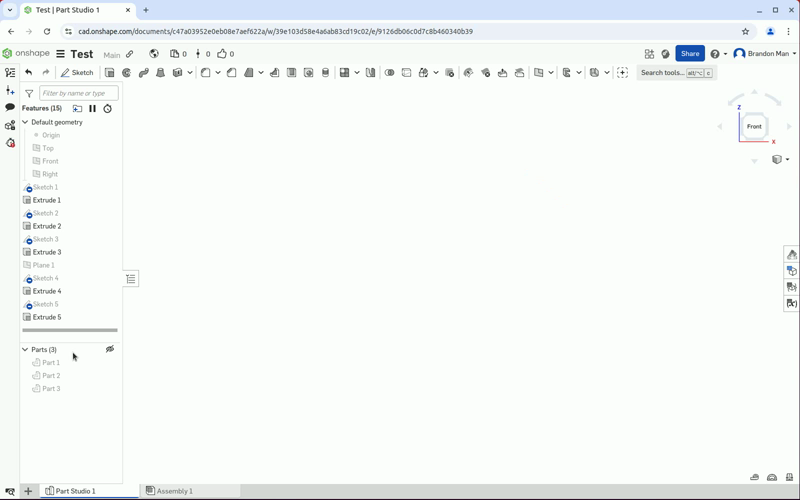
key_down(shift)
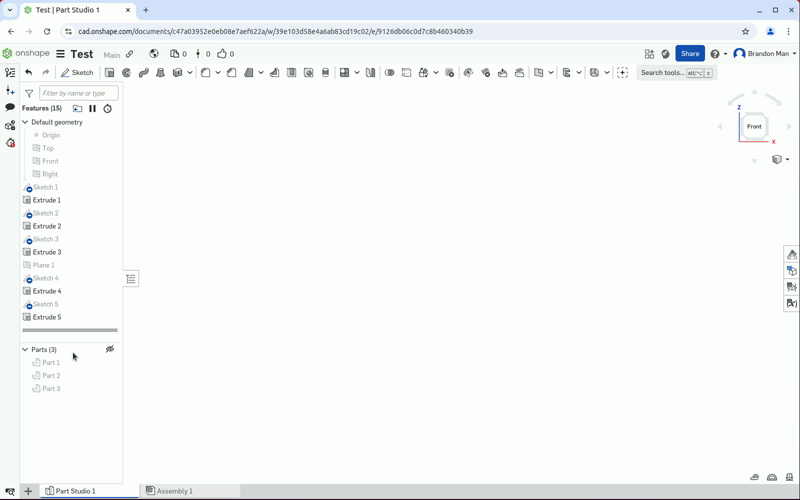
key(down)
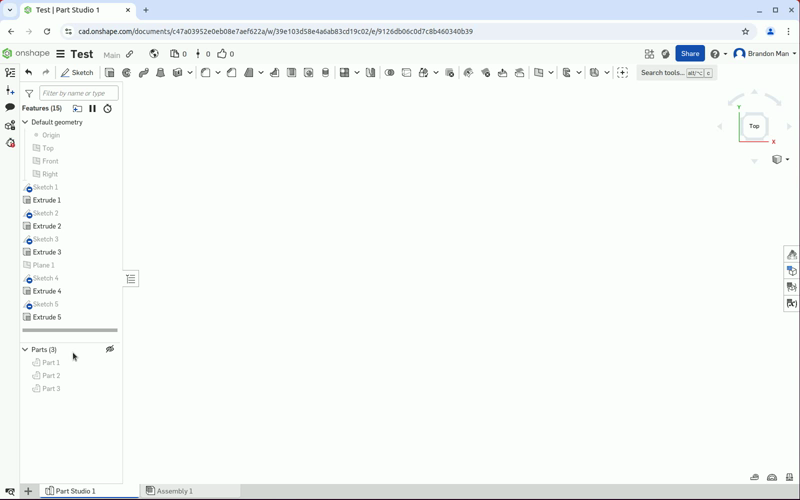
key_up(shift)
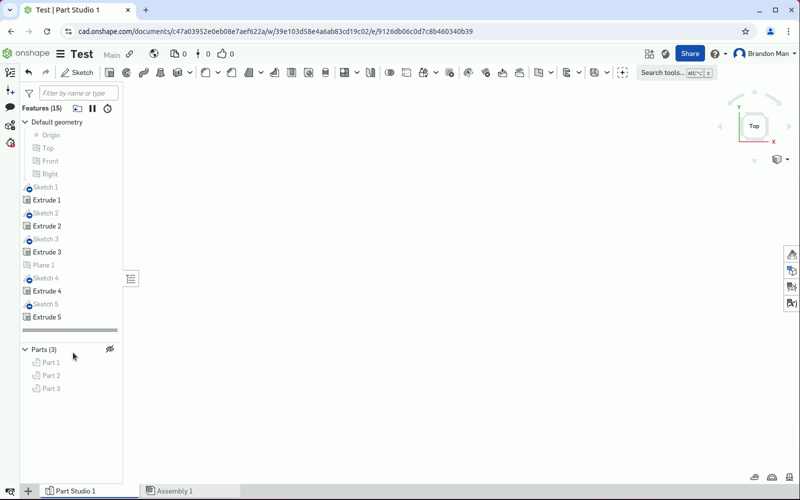
mouse_move(73, 352)
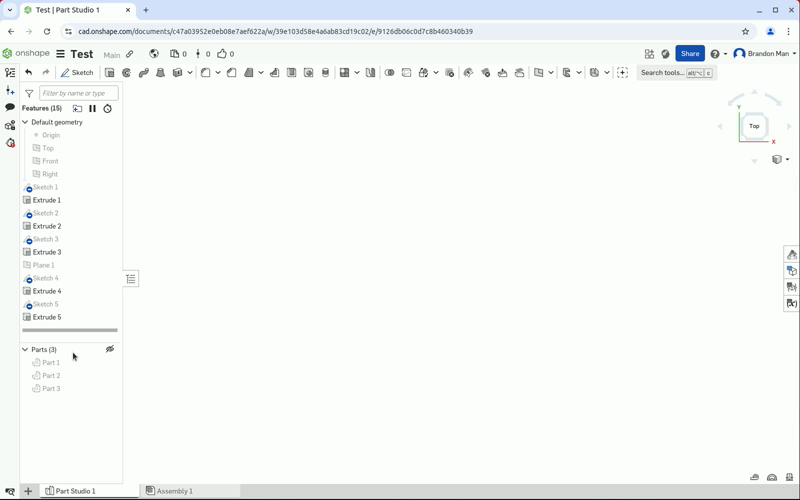
key(shift+y)
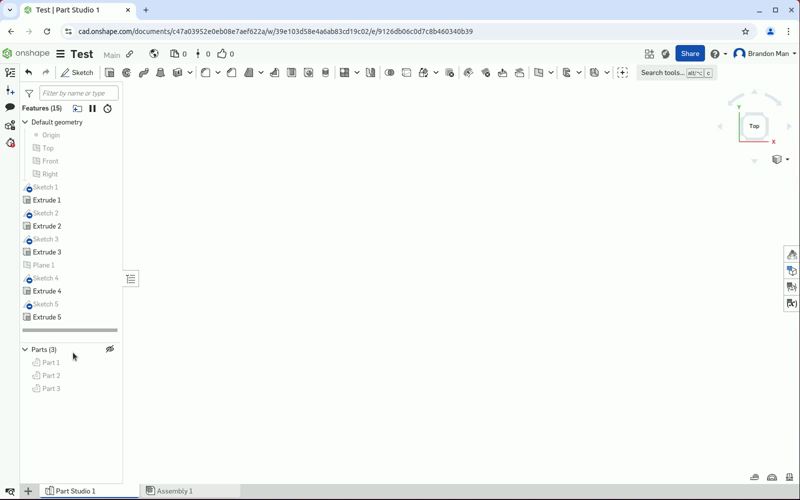
key(shift+s)
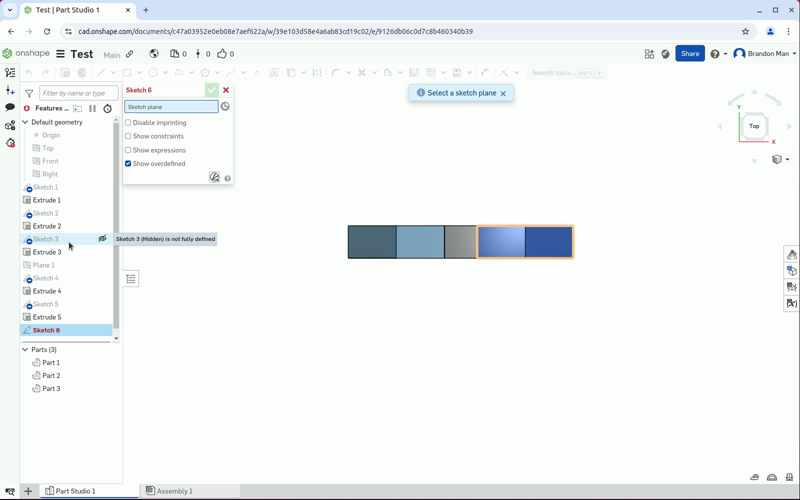
scroll(3)
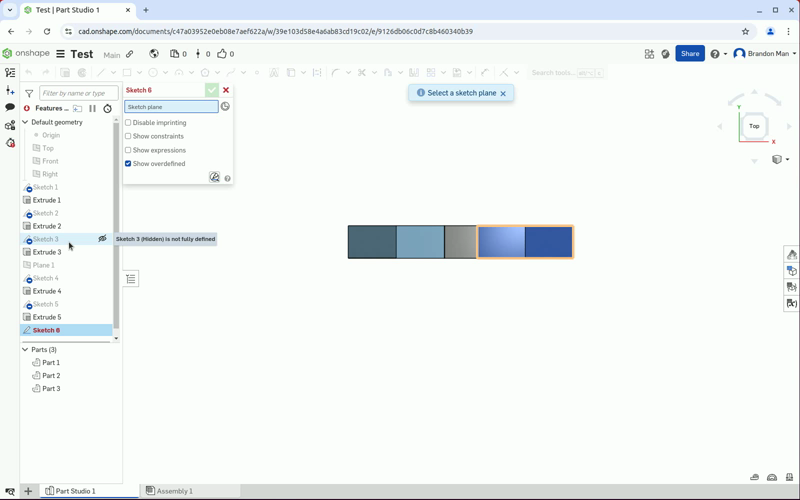
mouse_move(69, 150)
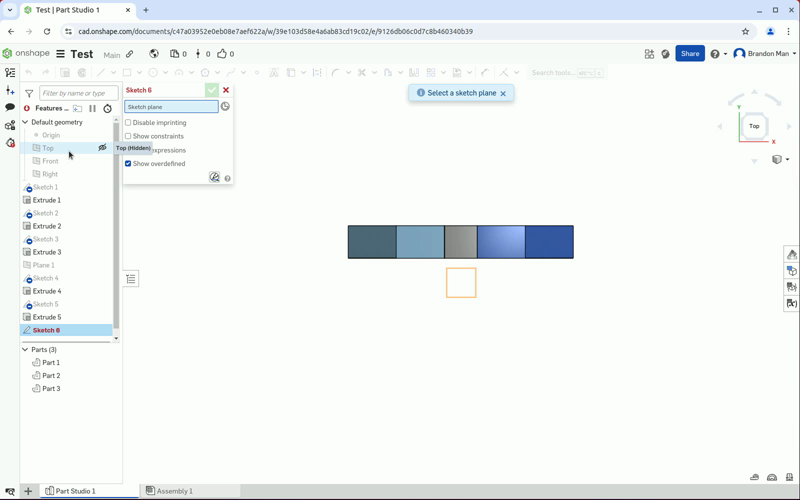
click(69, 150)
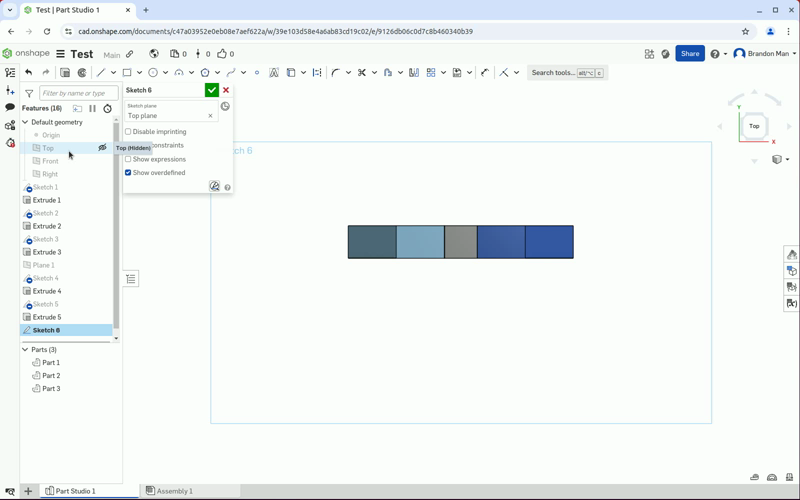
mouse_move(73, 352)
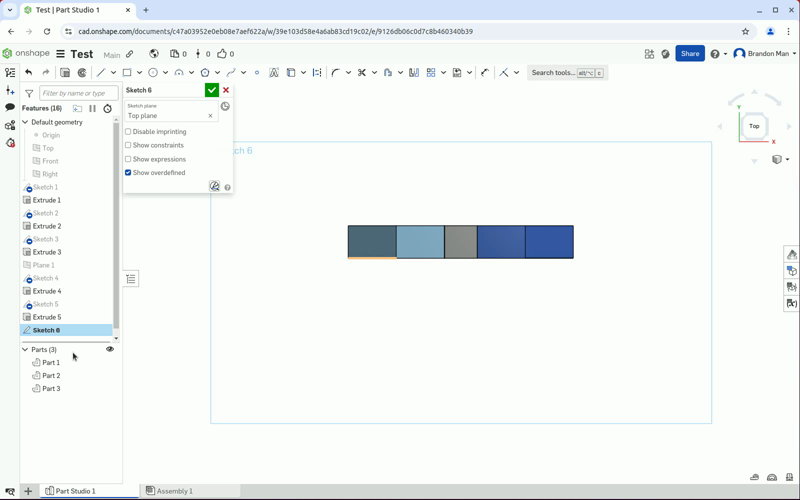
key(y)
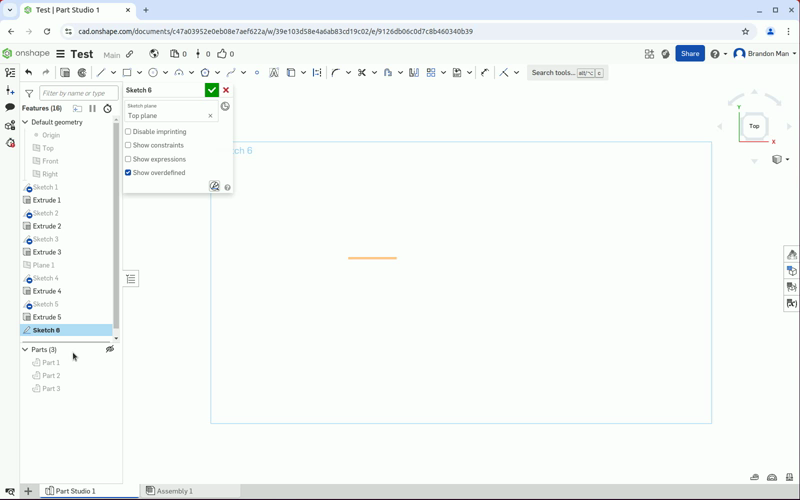
key(l)
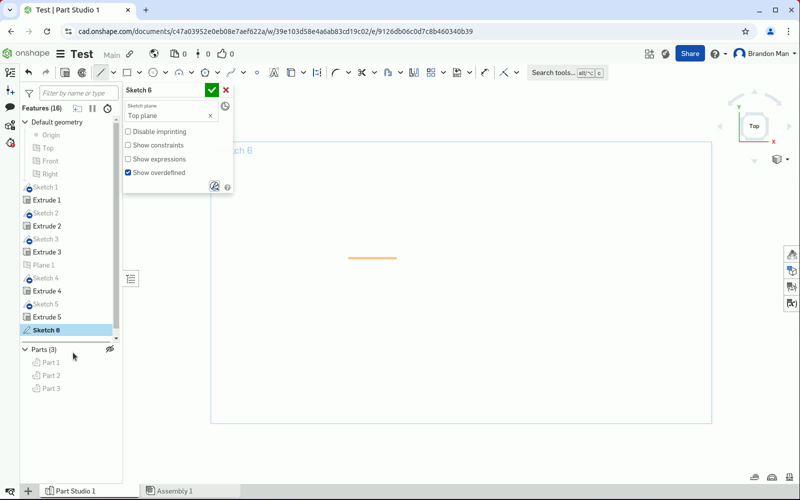
key_down(shift)
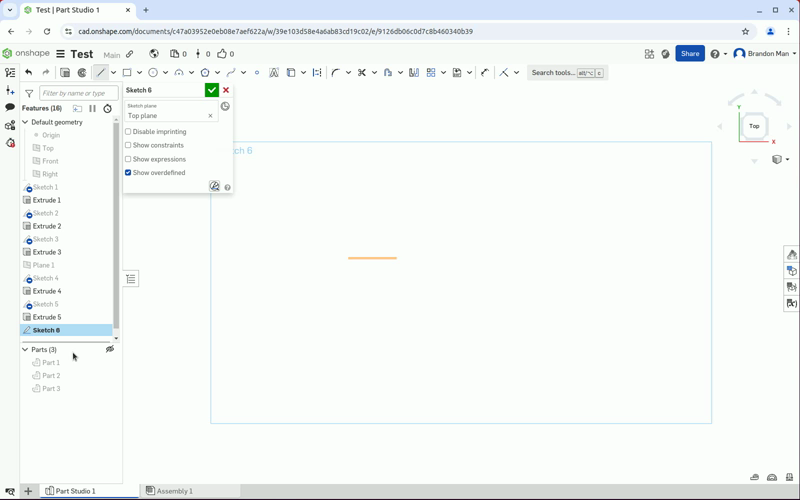
mouse_move(348, 339)
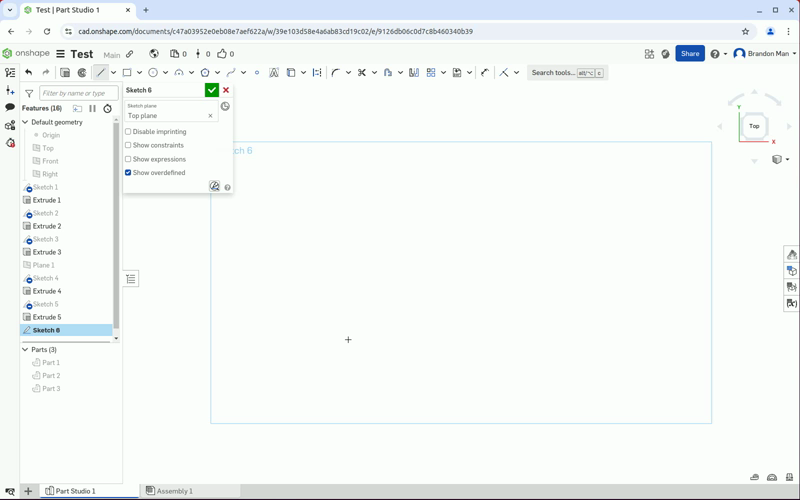
click(348, 339)
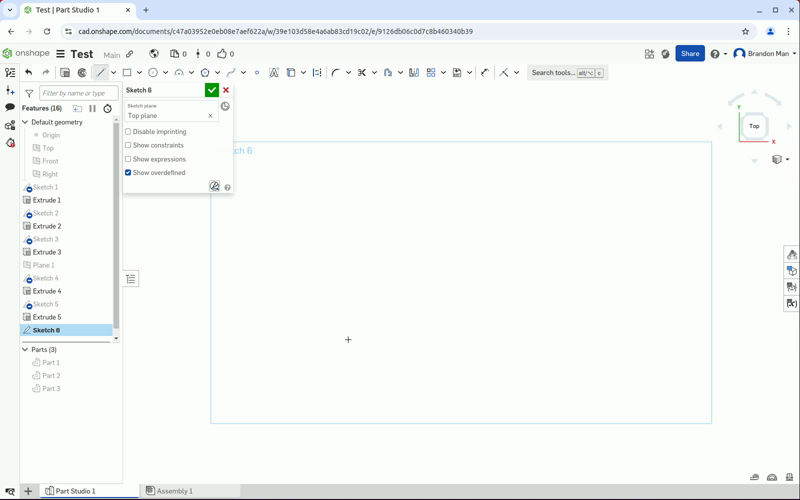
key_up(shift)
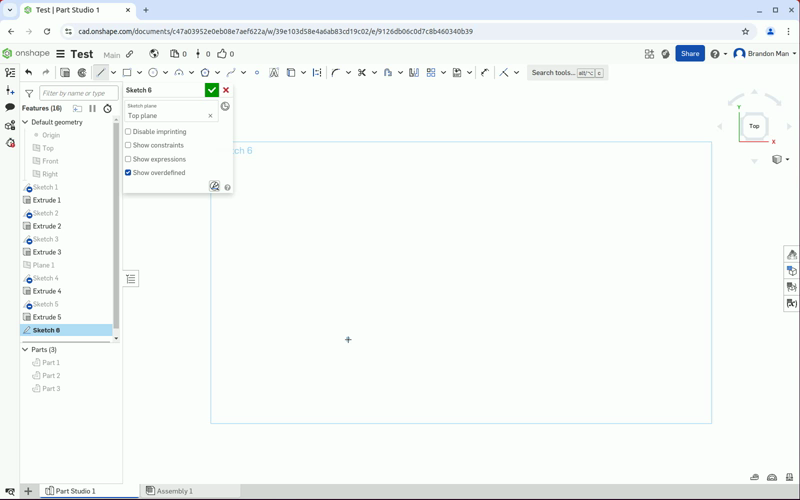
key_down(shift)
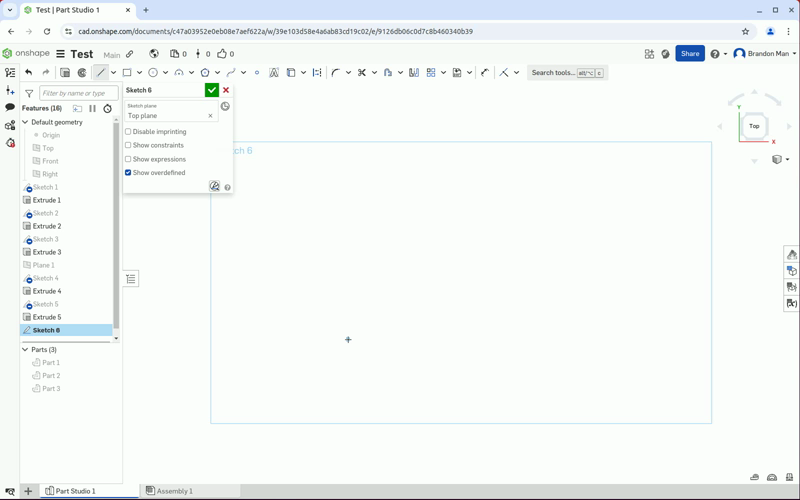
mouse_move(444, 339)
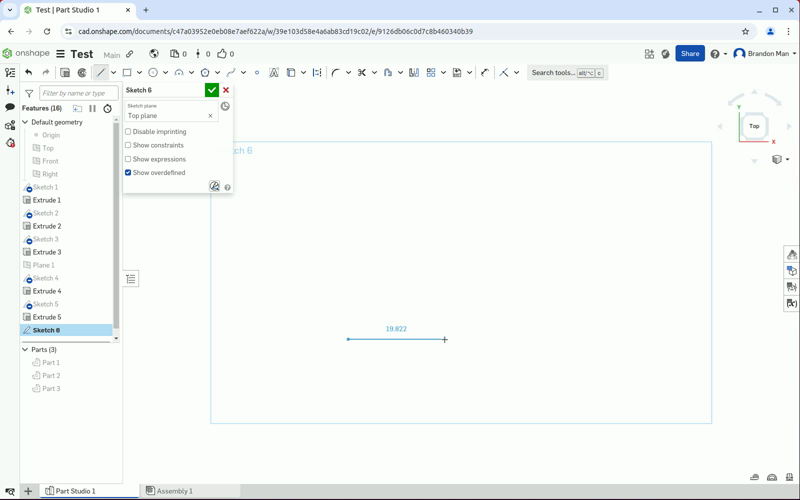
click(444, 339)
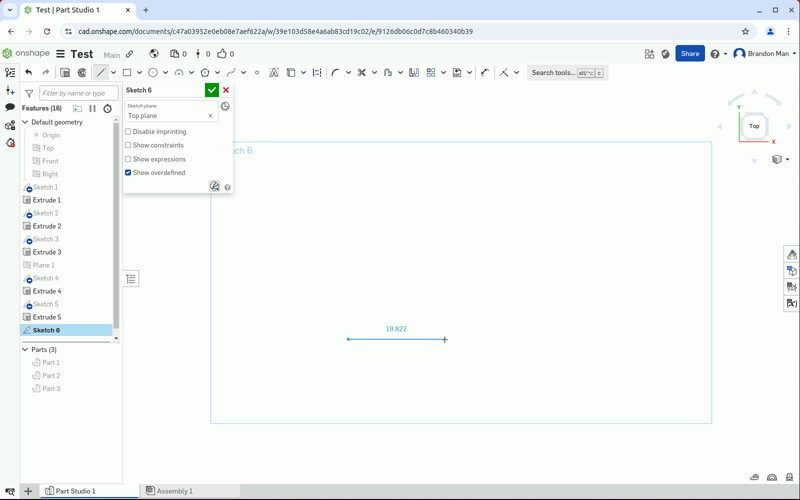
key_up(shift)
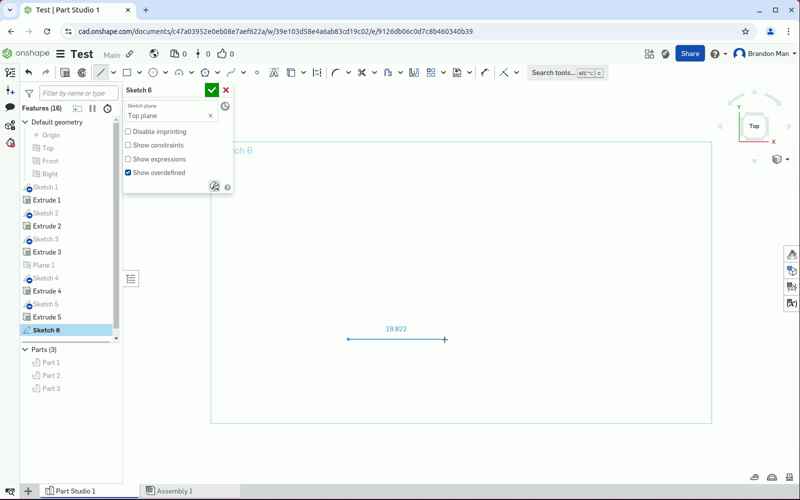
key_down(shift)
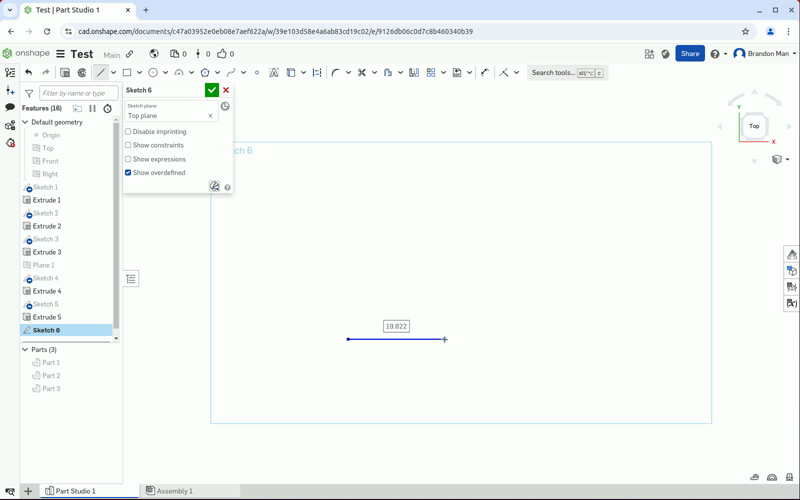
mouse_move(444, 259)
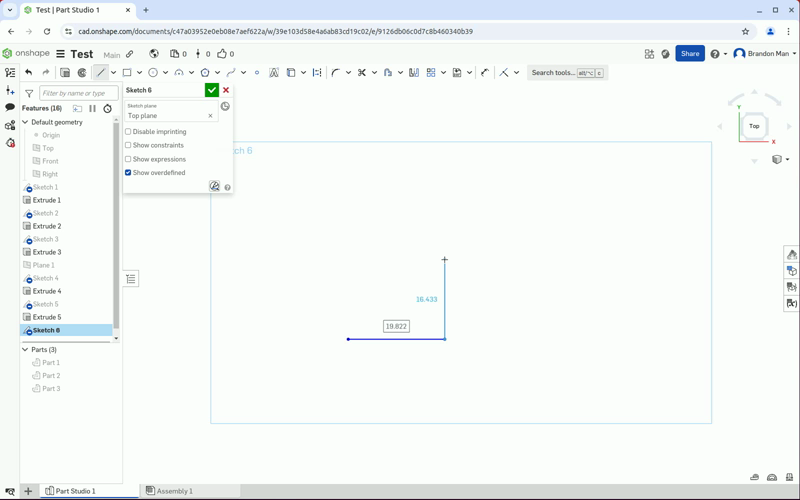
click(444, 259)
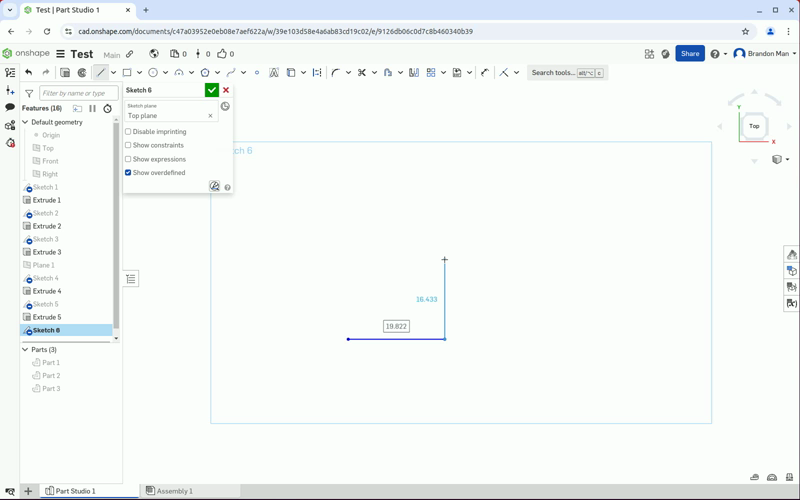
key_up(shift)
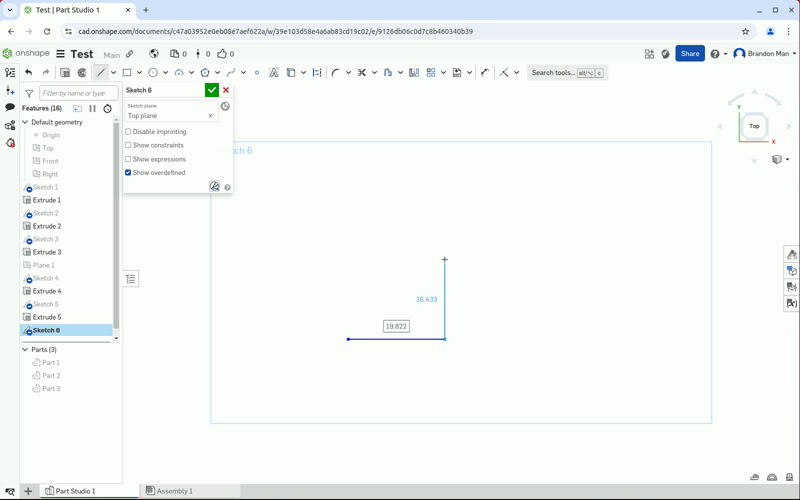
key_down(shift)
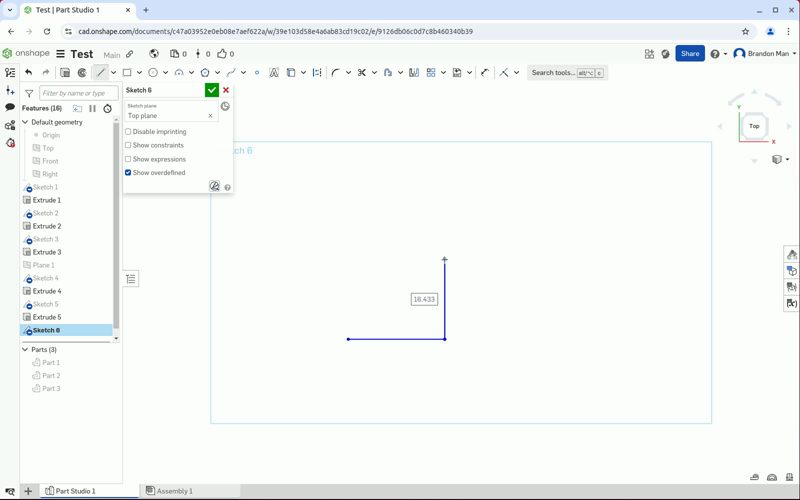
mouse_move(348, 259)
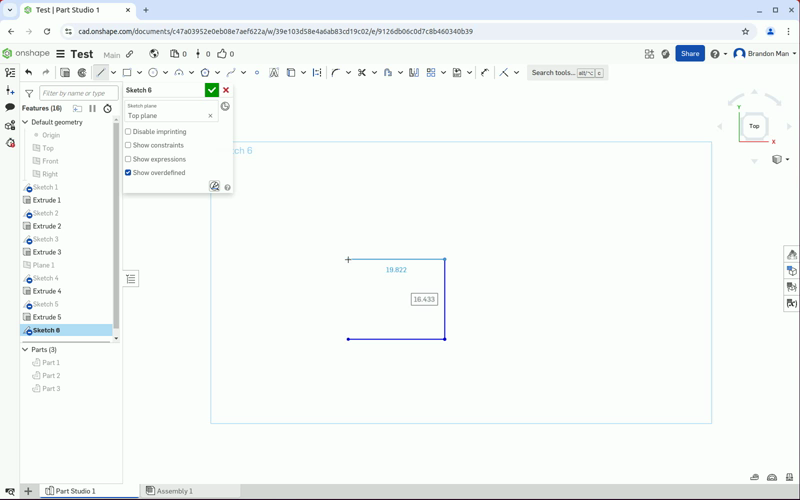
click(348, 259)
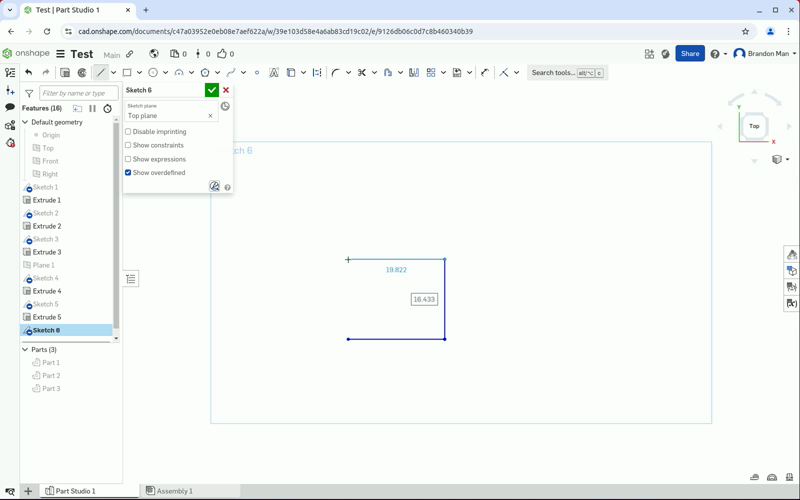
key_up(shift)
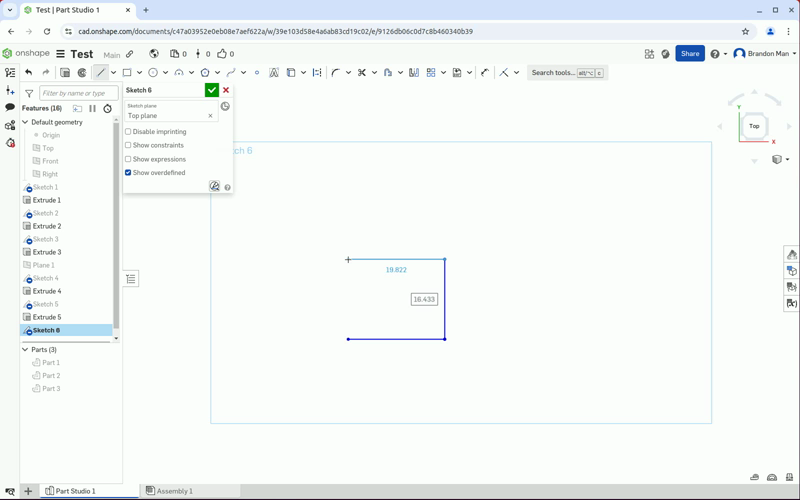
key_down(shift)
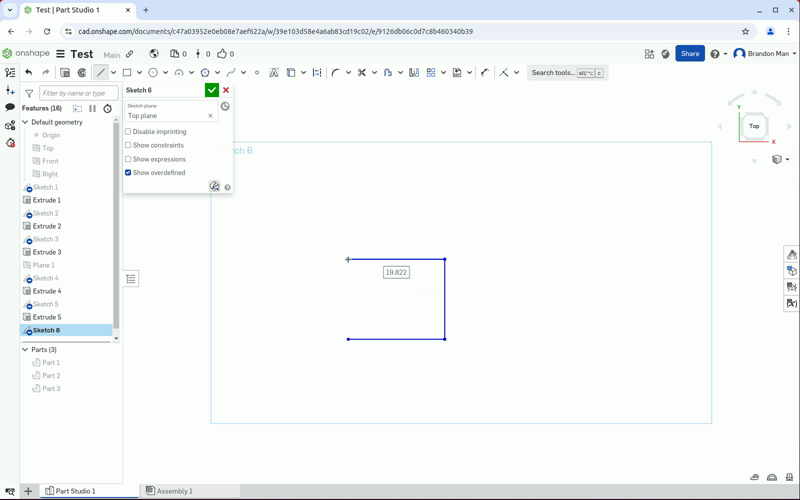
mouse_move(348, 339)
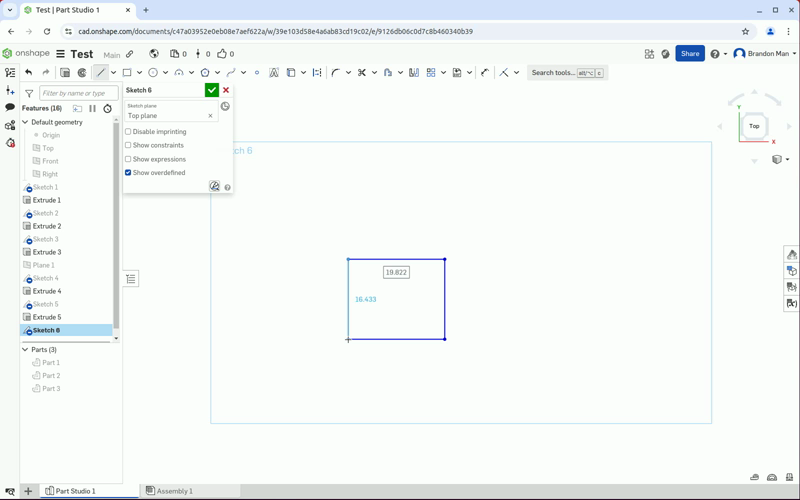
key_up(shift)
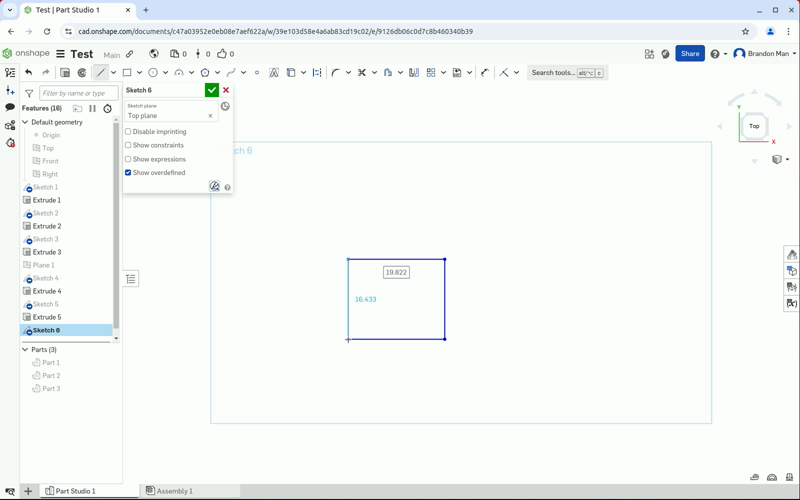
click(348, 339)
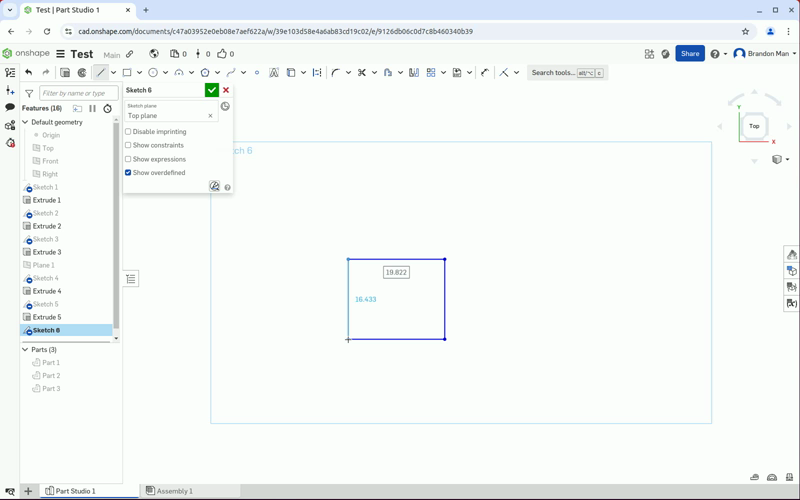
key(esc)
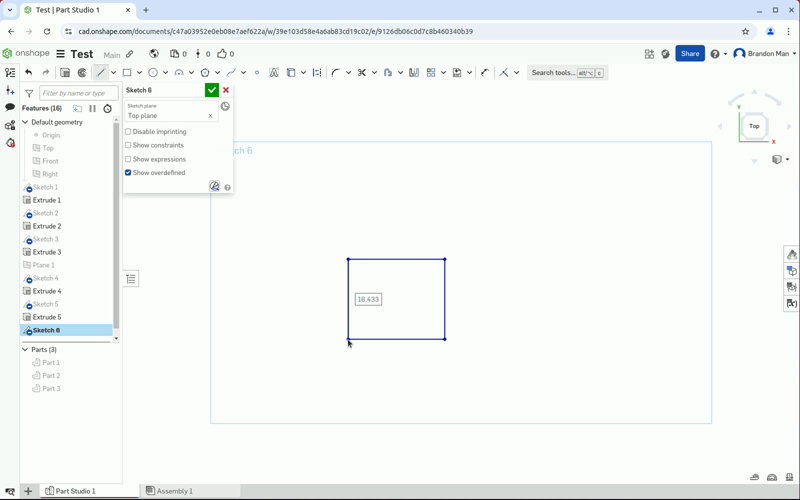
key(c)
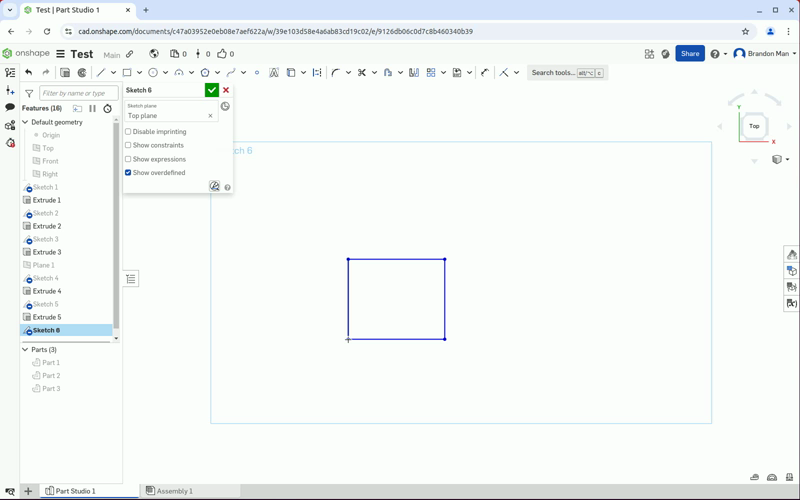
key_down(shift)
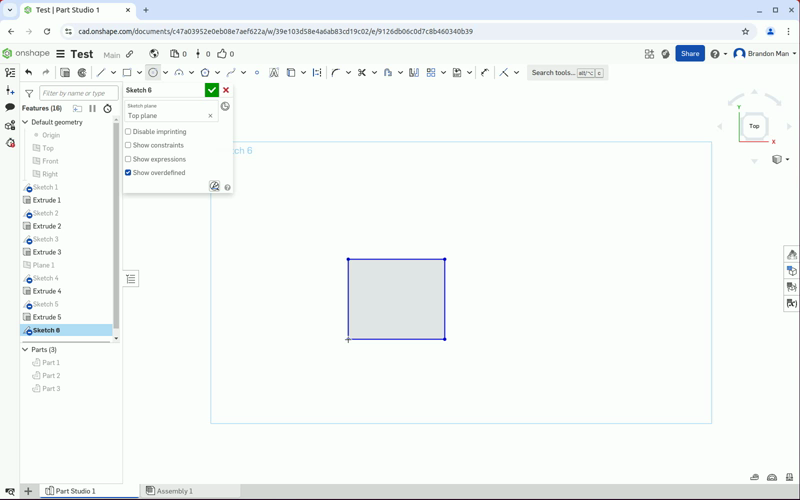
mouse_move(396, 306)
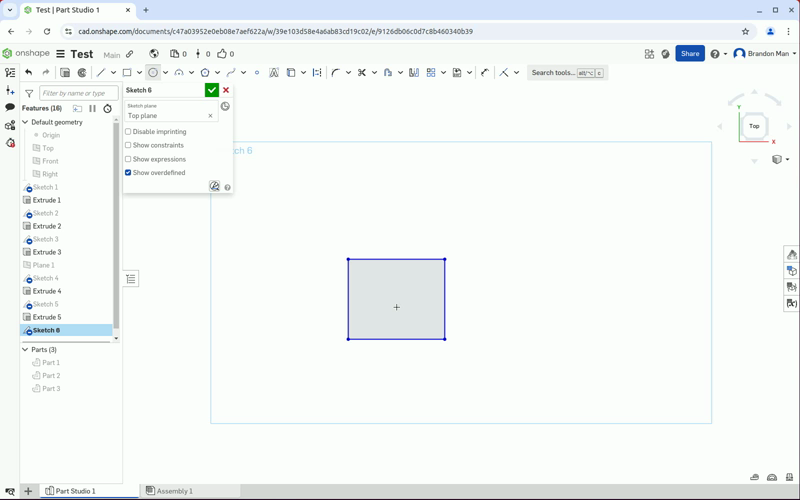
click(396, 306)
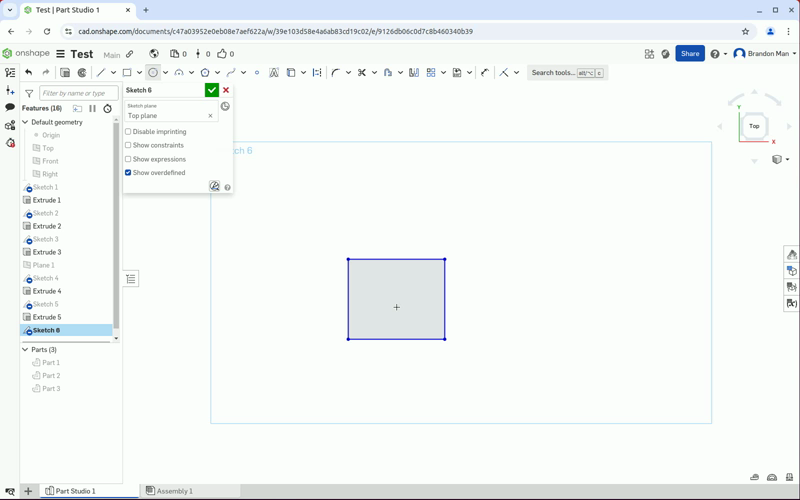
key_up(shift)
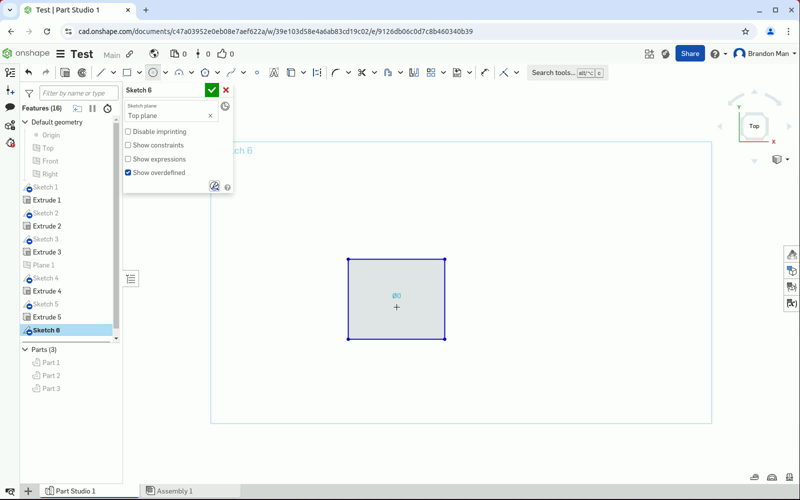
mouse_move(413, 306)
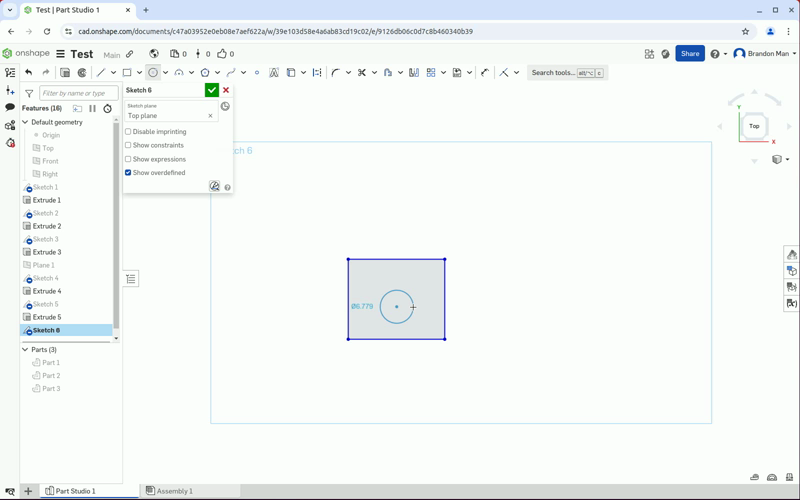
click(413, 306)
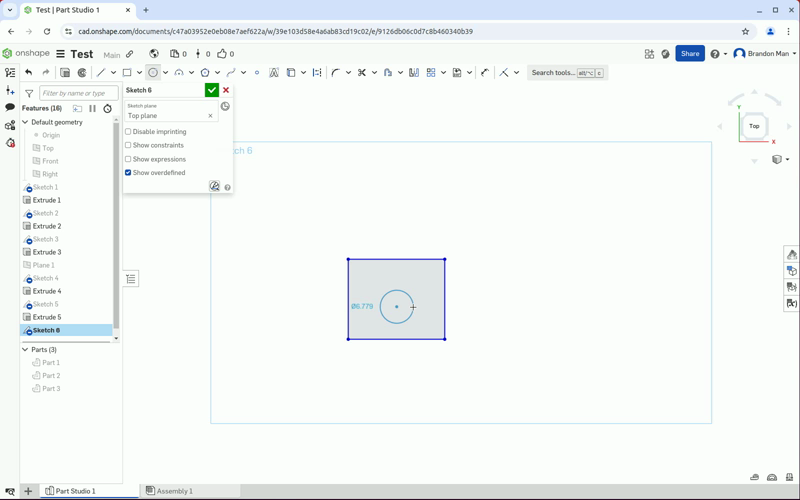
key(esc)
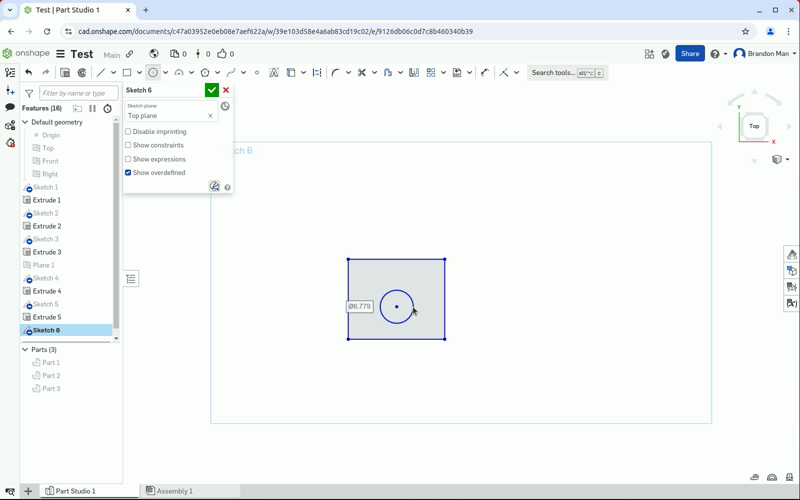
mouse_move(391, 265)
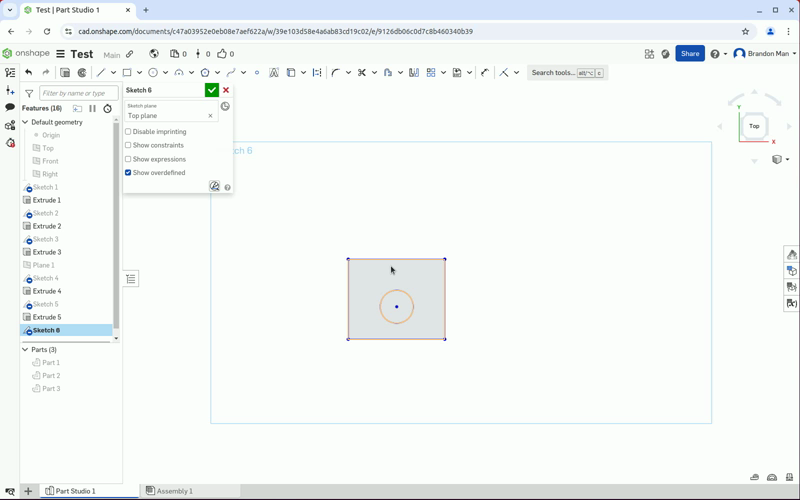
click(391, 265)
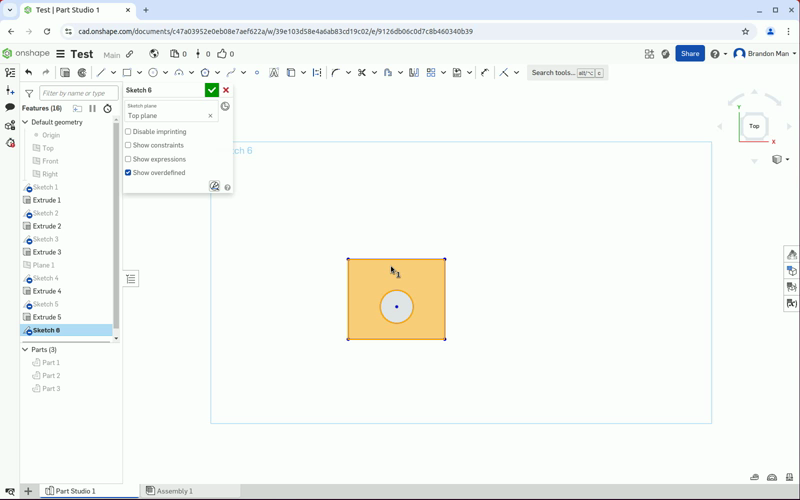
mouse_move(73, 352)
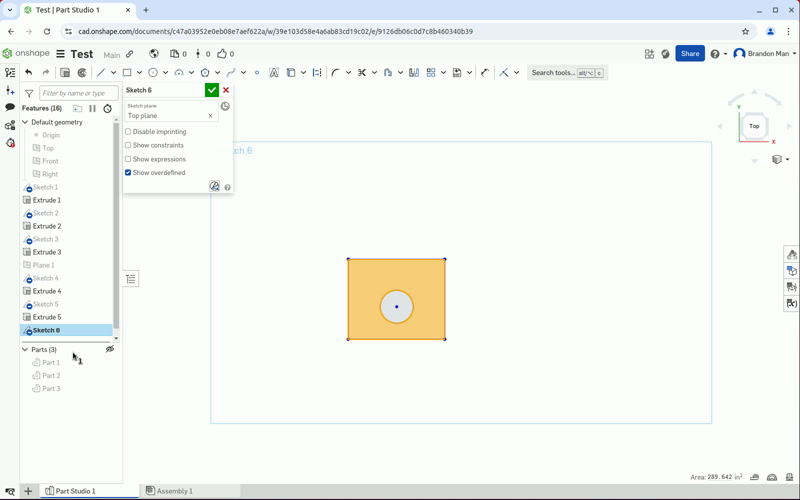
key(shift+y)
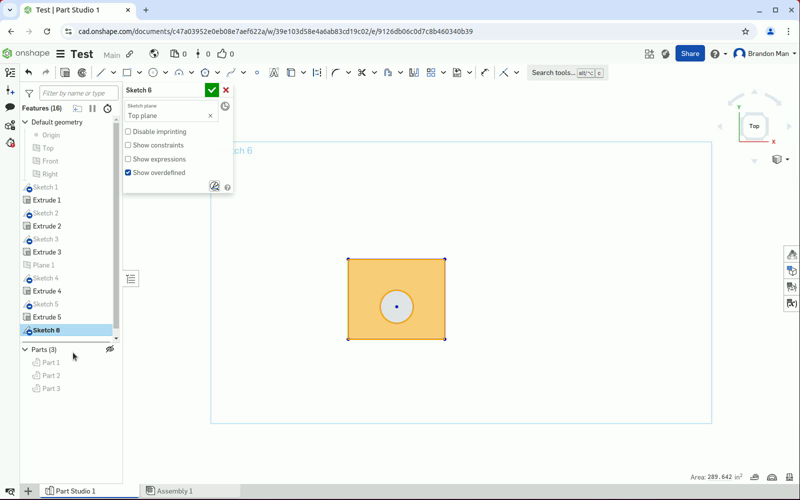
key(shift+e)
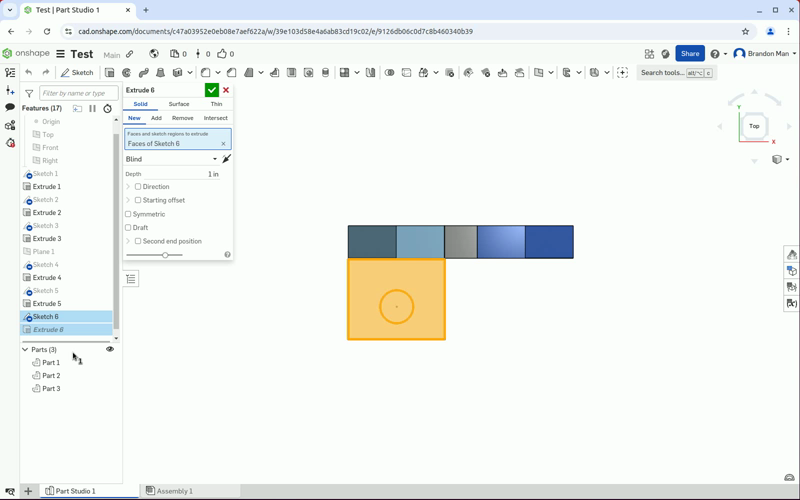
mouse_move(143, 106)
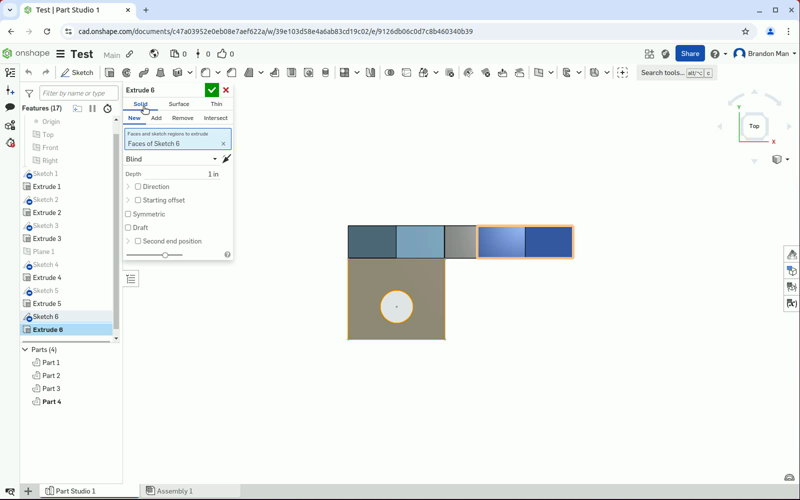
click(143, 106)
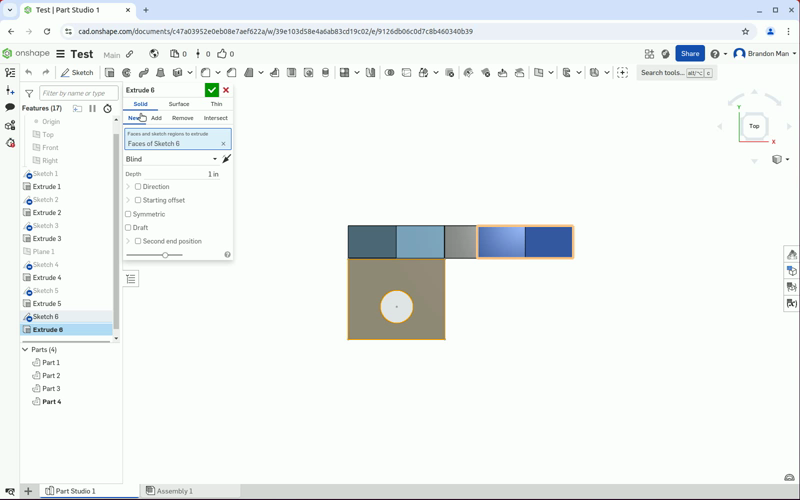
mouse_move(137, 120)
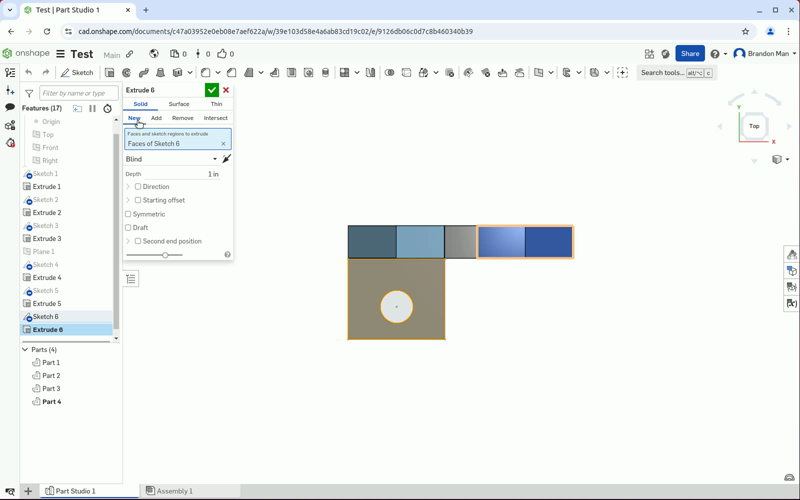
click(137, 120)
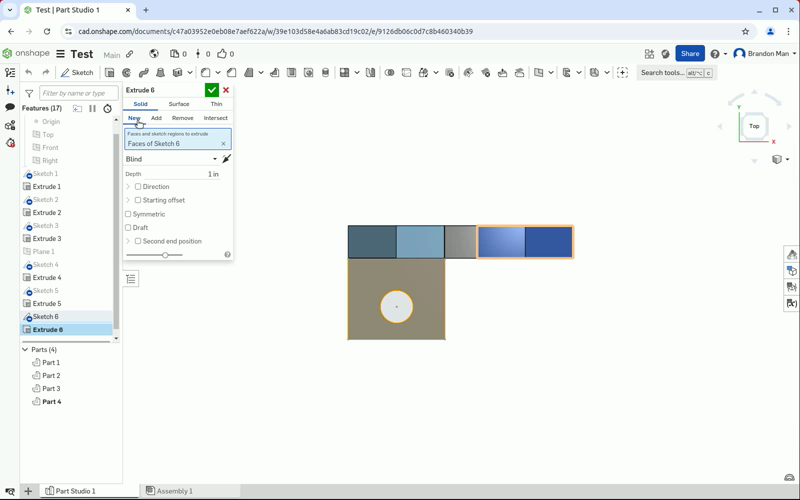
key(tab, 4)
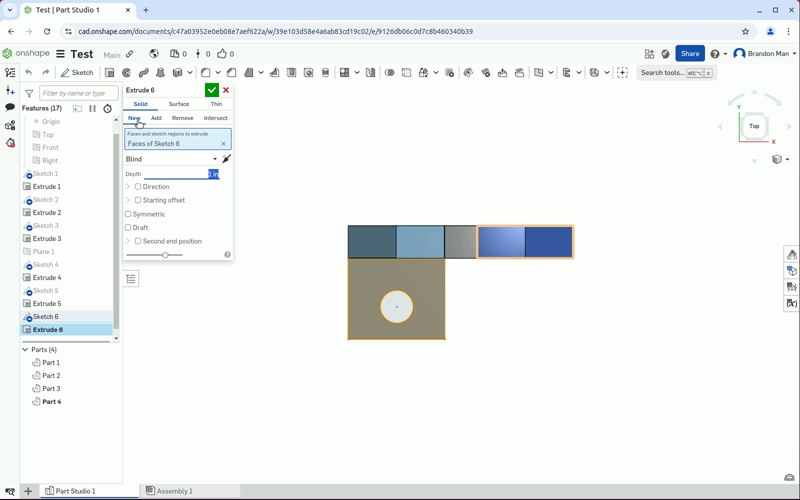
text(6.499)
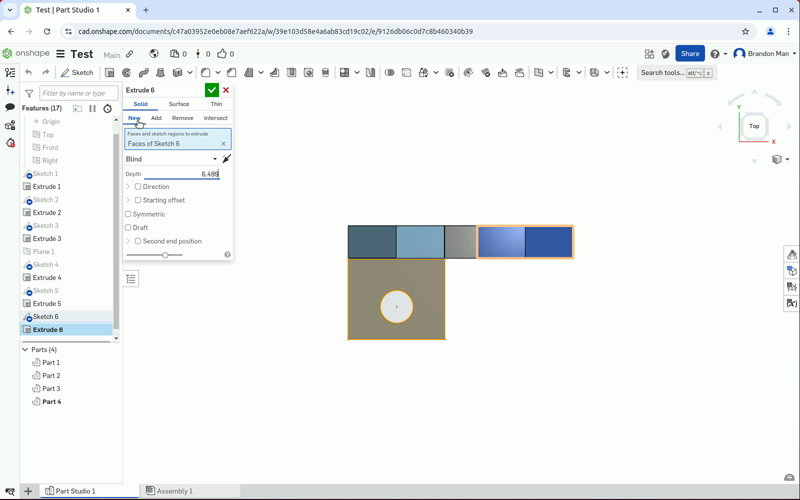
key(enter)
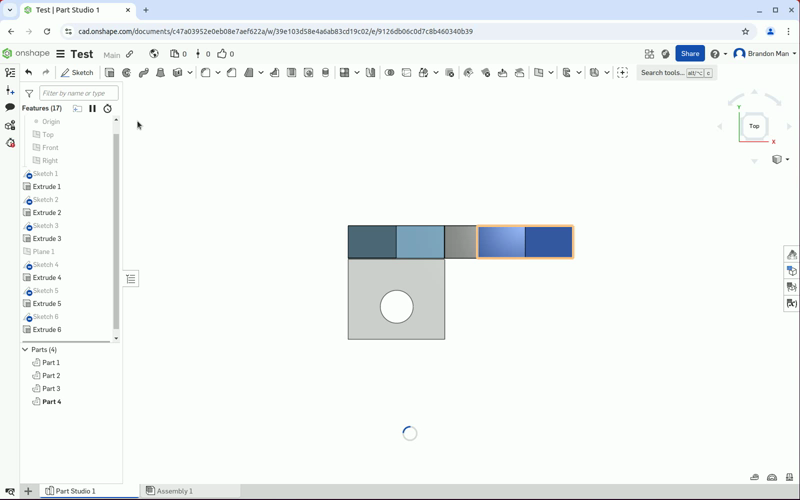
key(shift+h)
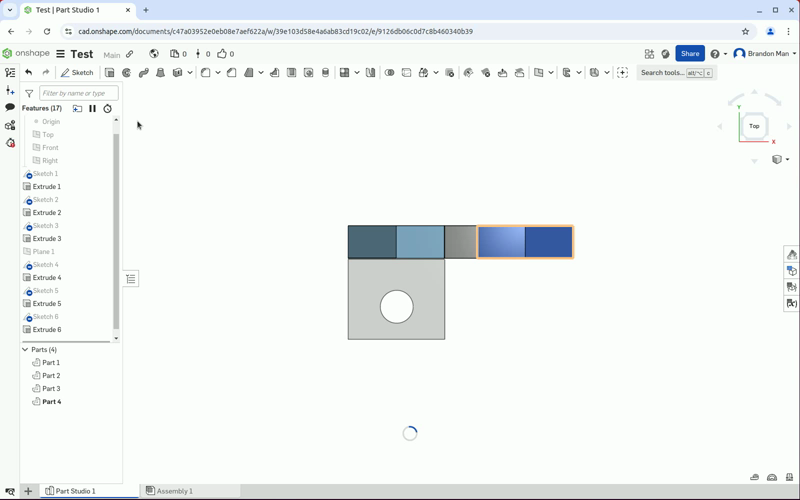
key(shift+h)
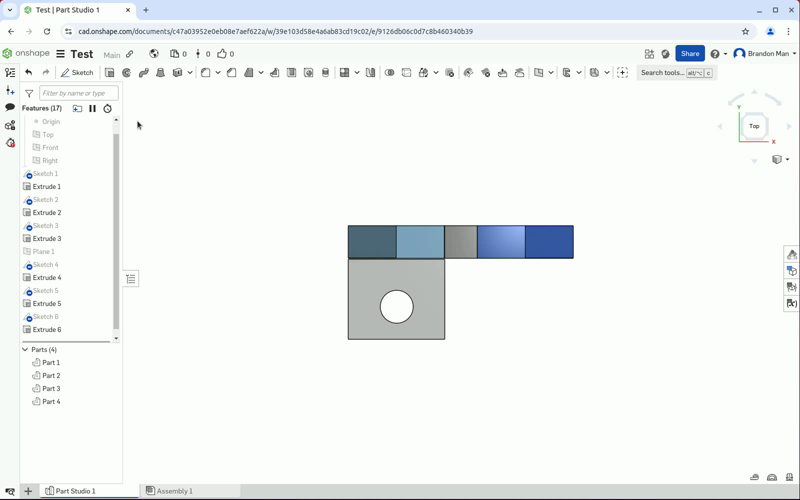
mouse_move(69, 176)
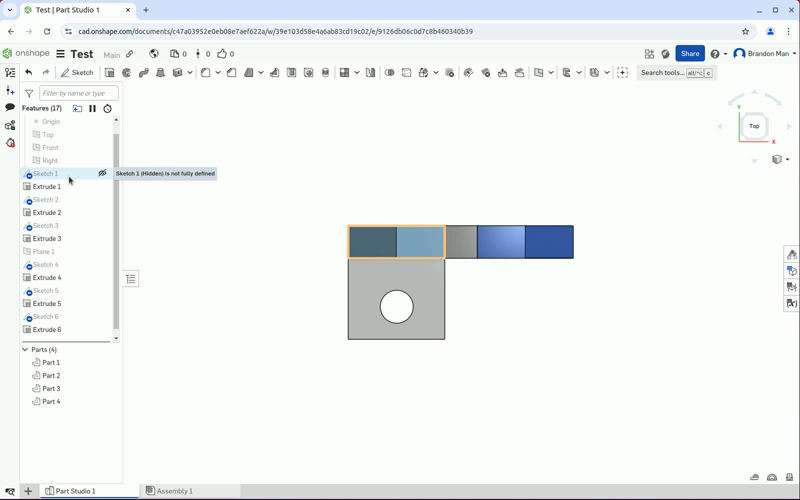
click(69, 176)
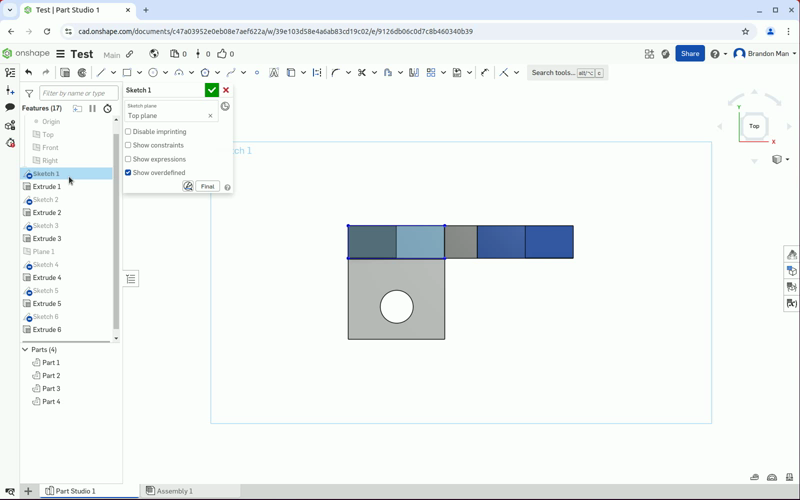
mouse_move(229, 92)
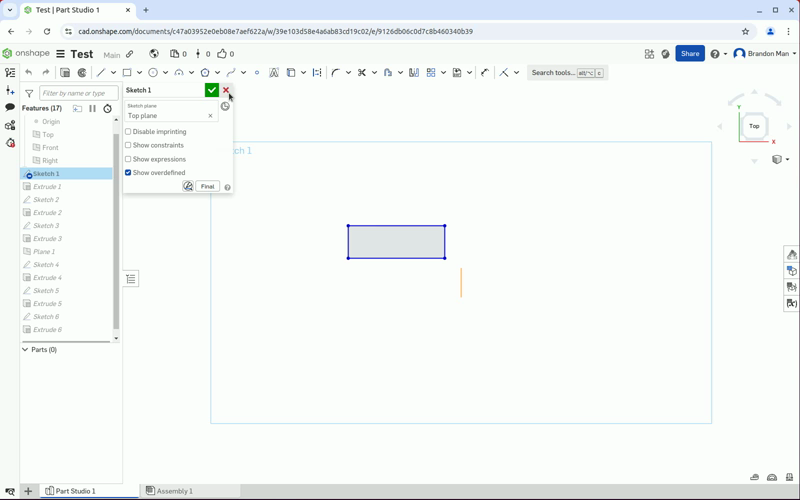
click(229, 92)
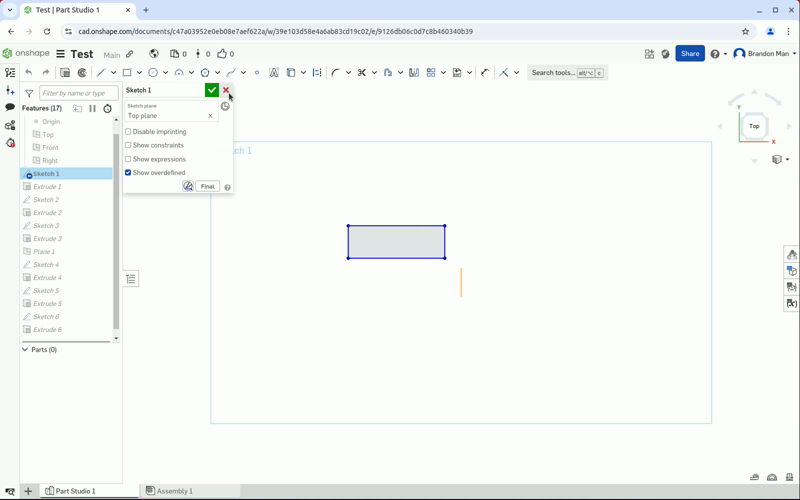
key(shift+s)
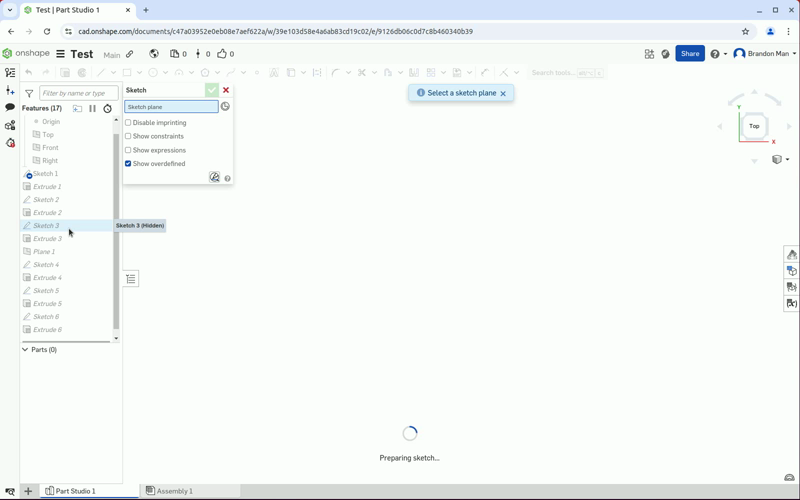
scroll(3)
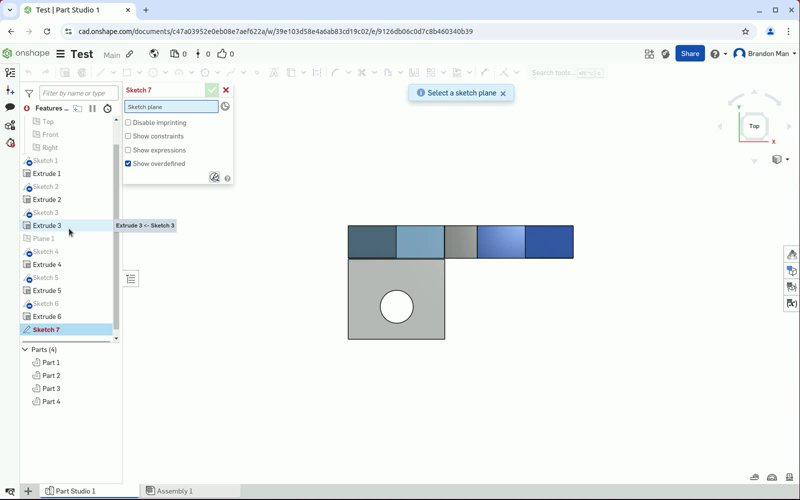
mouse_move(69, 124)
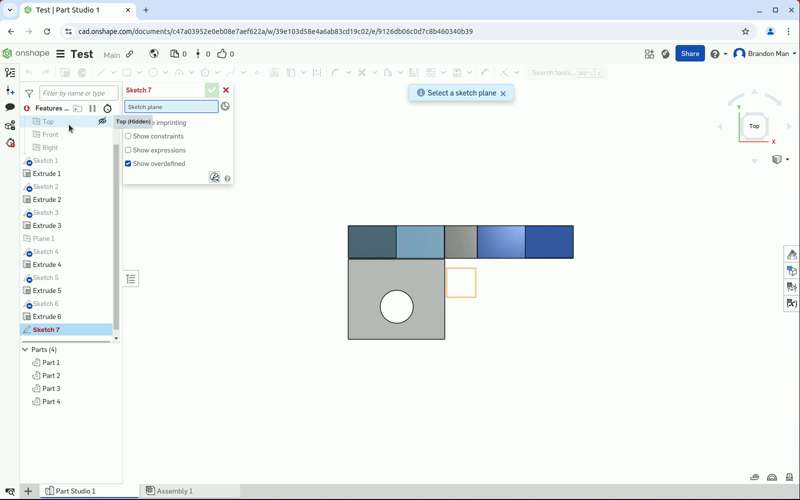
click(69, 124)
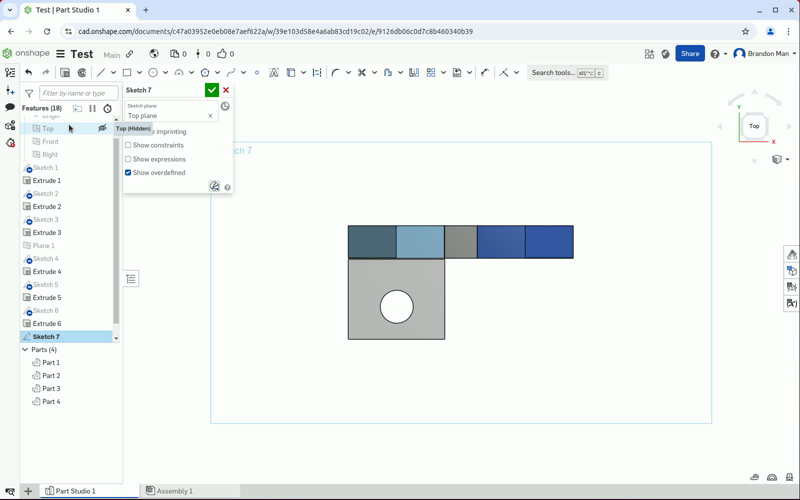
mouse_move(73, 352)
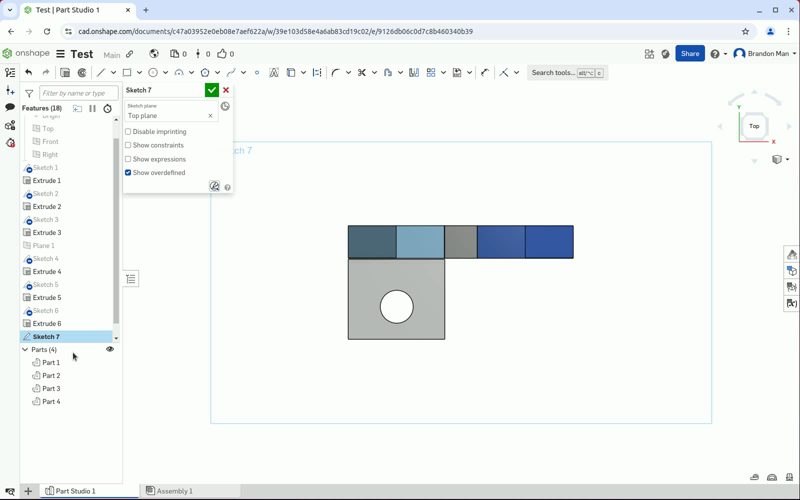
key(y)
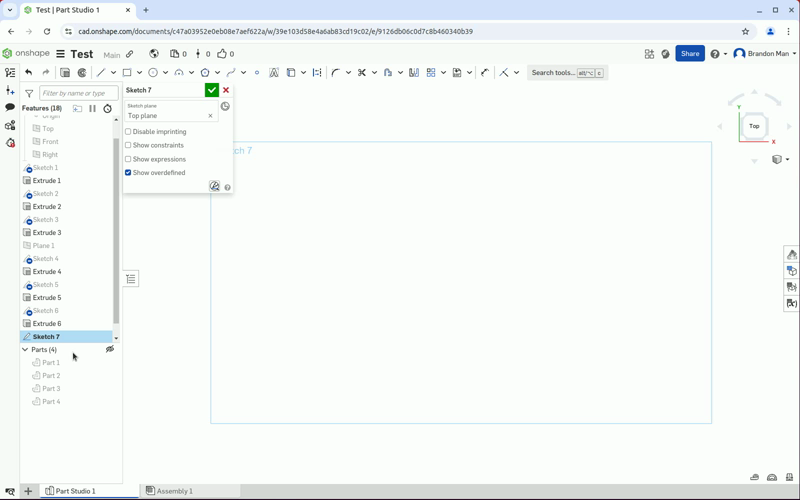
key(l)
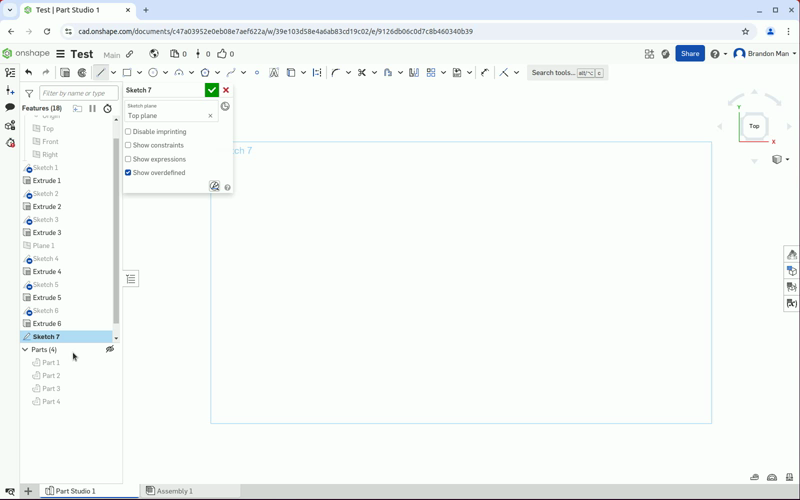
key_down(shift)
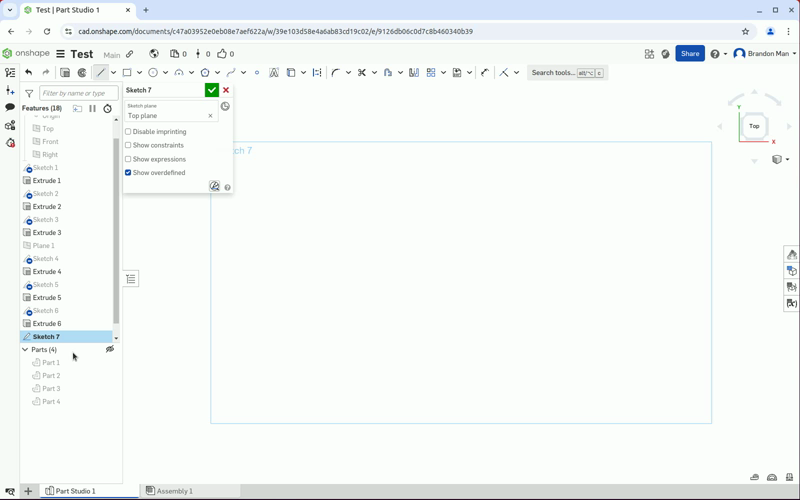
mouse_move(444, 339)
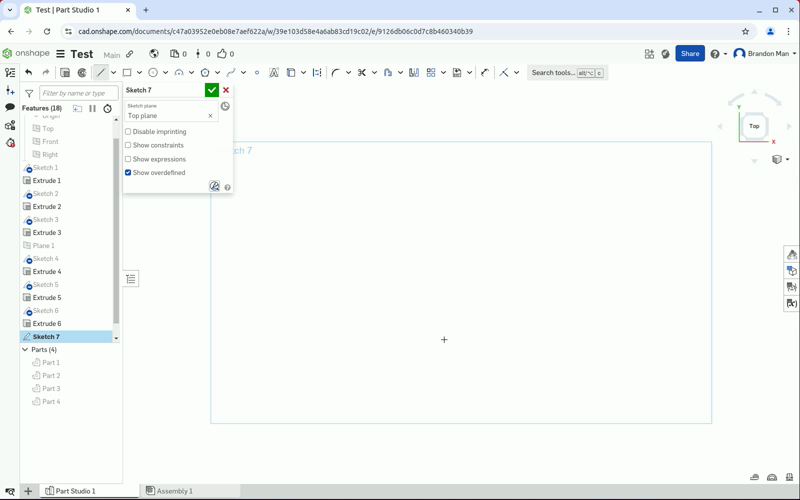
click(444, 339)
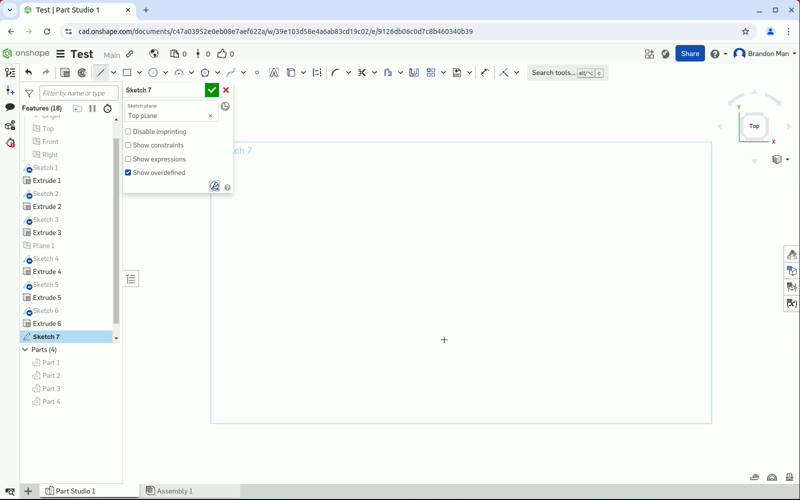
key_up(shift)
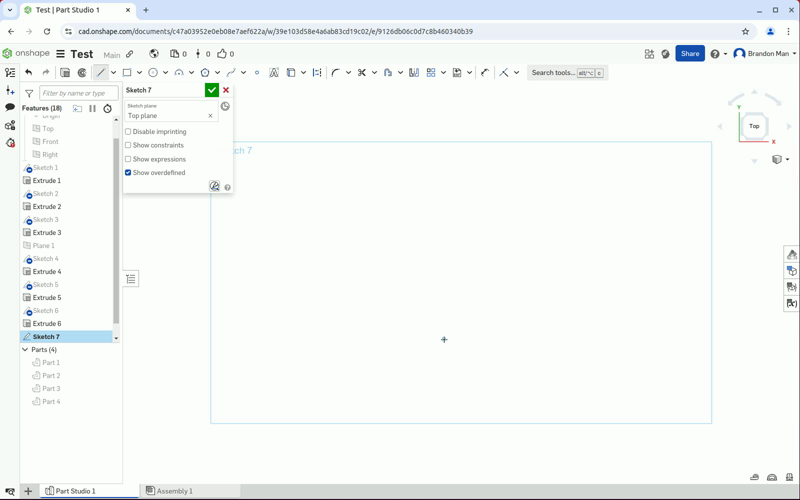
key_down(shift)
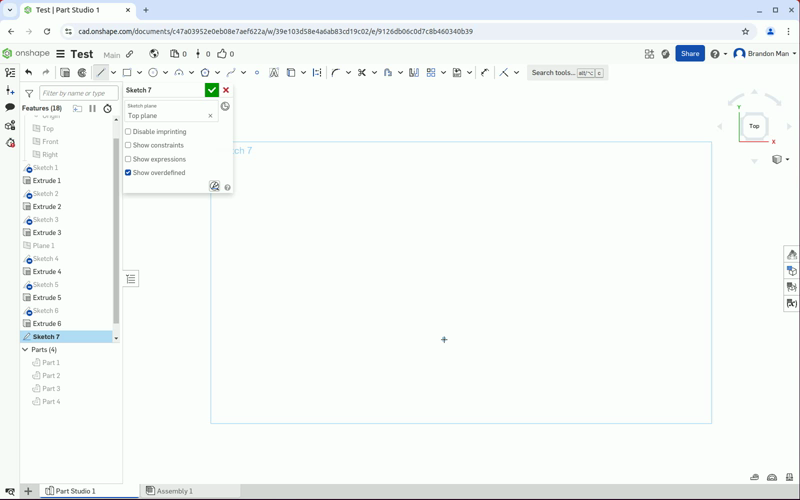
mouse_move(474, 339)
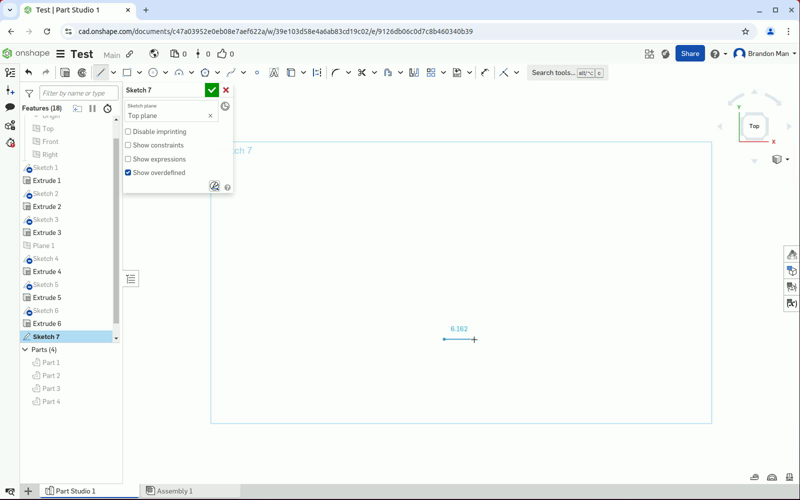
mouse_move(477, 339)
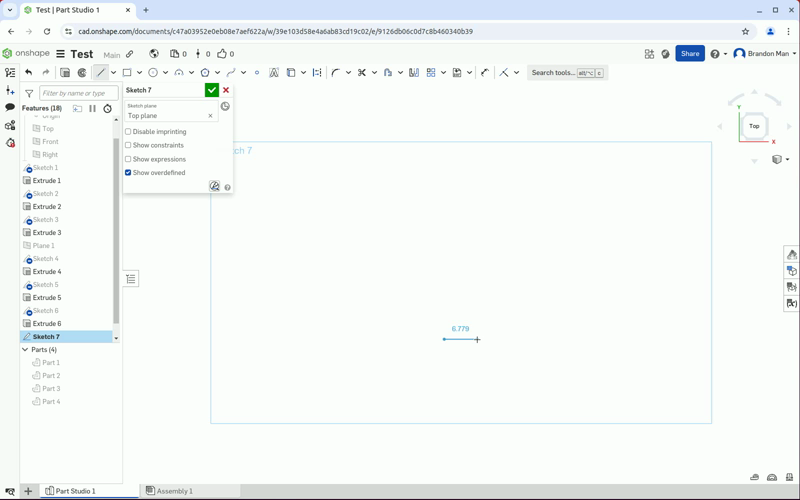
click(477, 339)
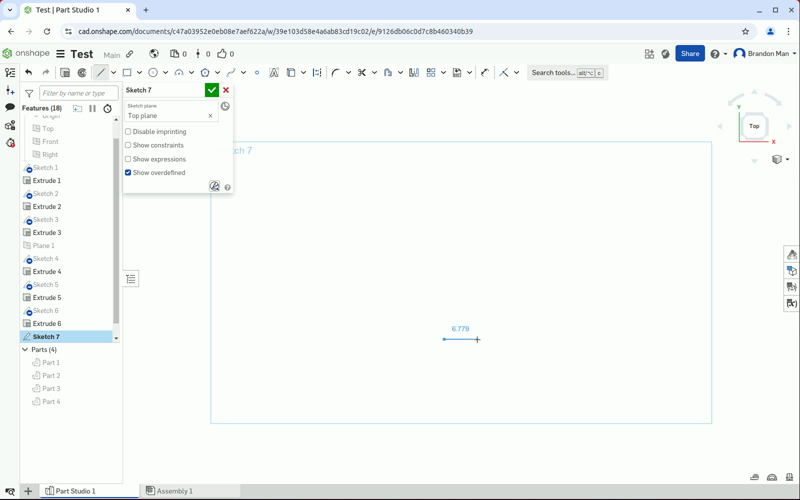
key_up(shift)
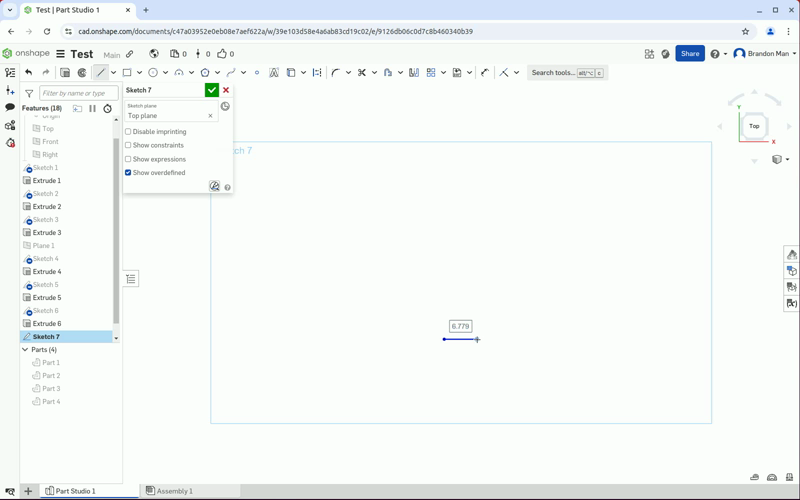
key_down(shift)
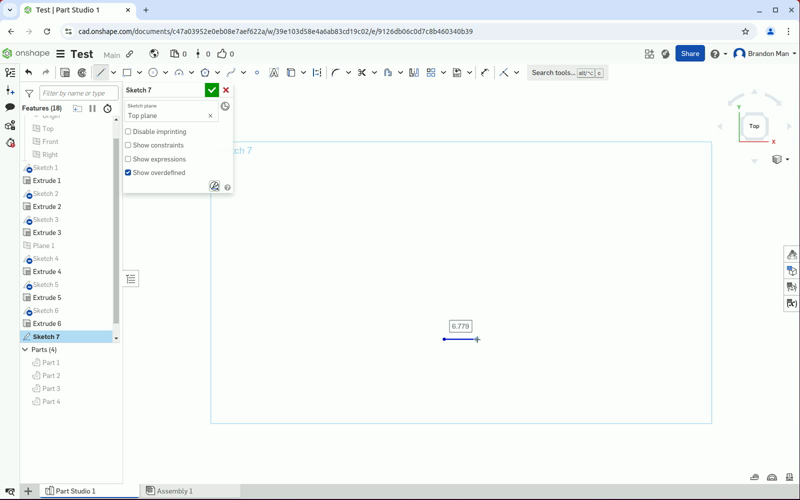
mouse_move(477, 258)
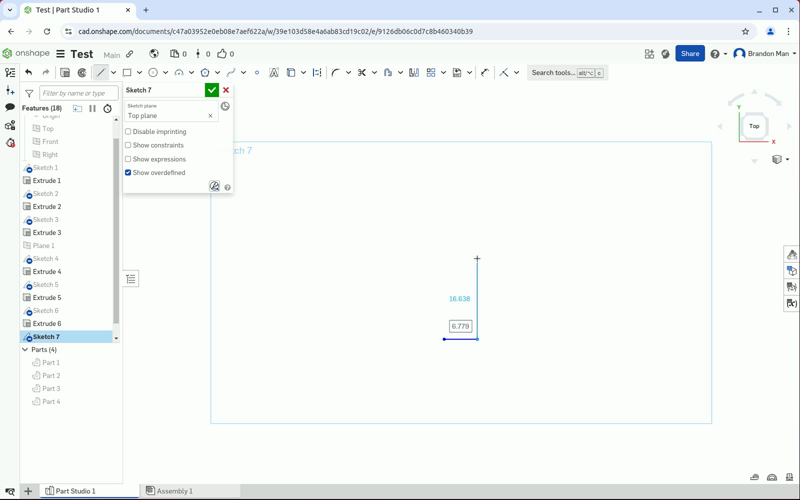
click(477, 258)
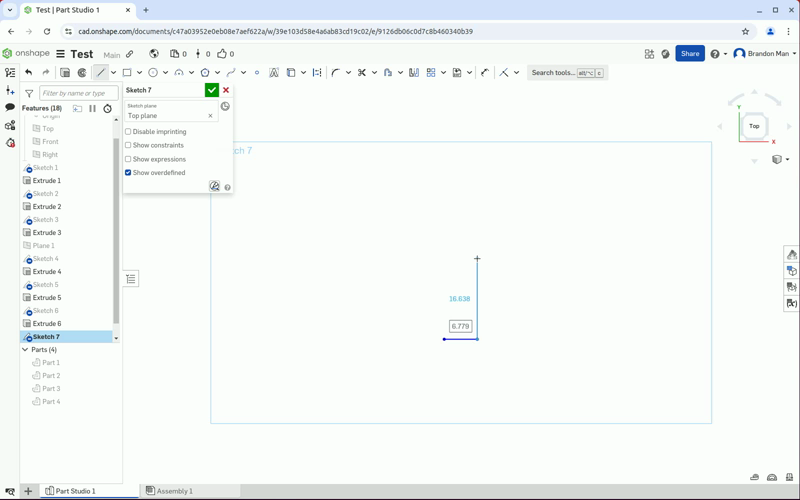
key_up(shift)
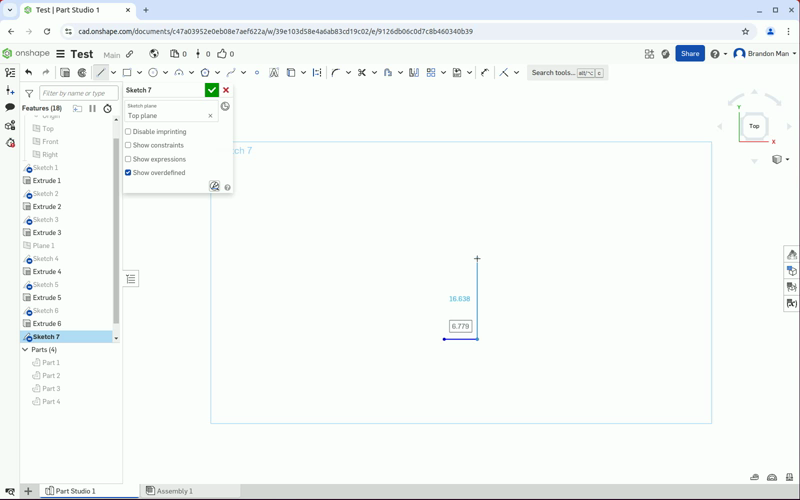
key_down(shift)
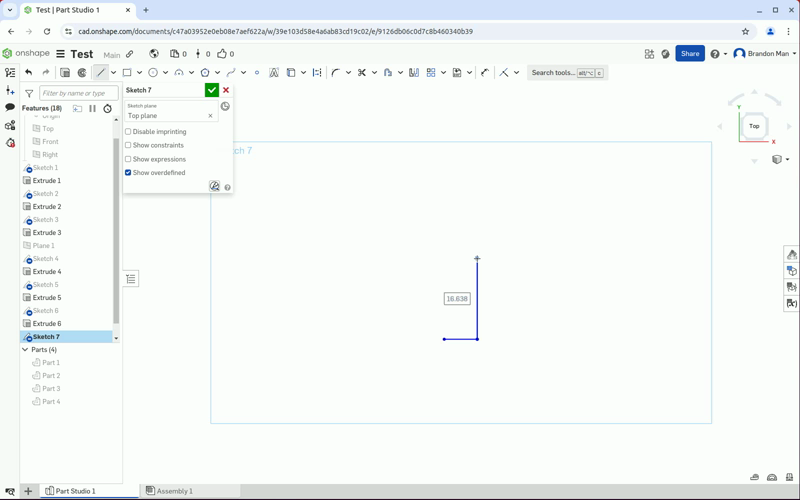
mouse_move(507, 258)
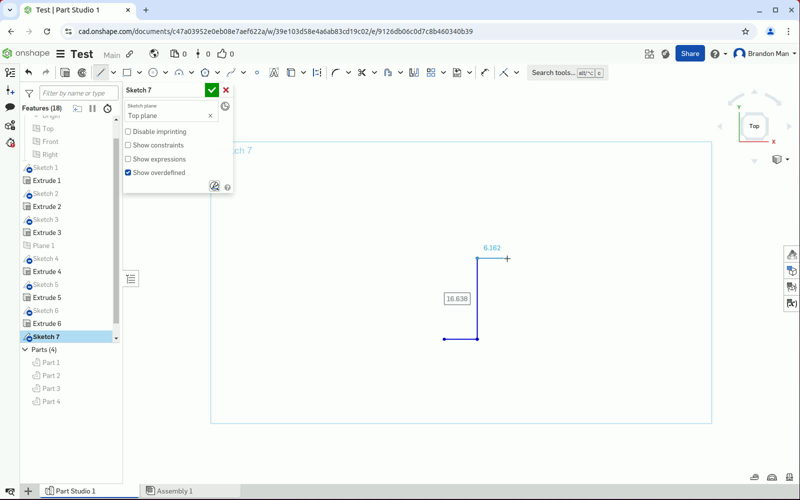
mouse_move(444, 258)
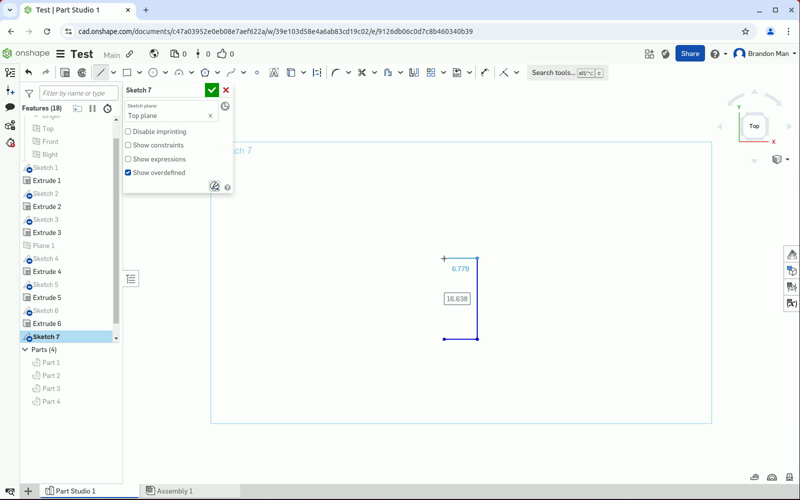
click(444, 258)
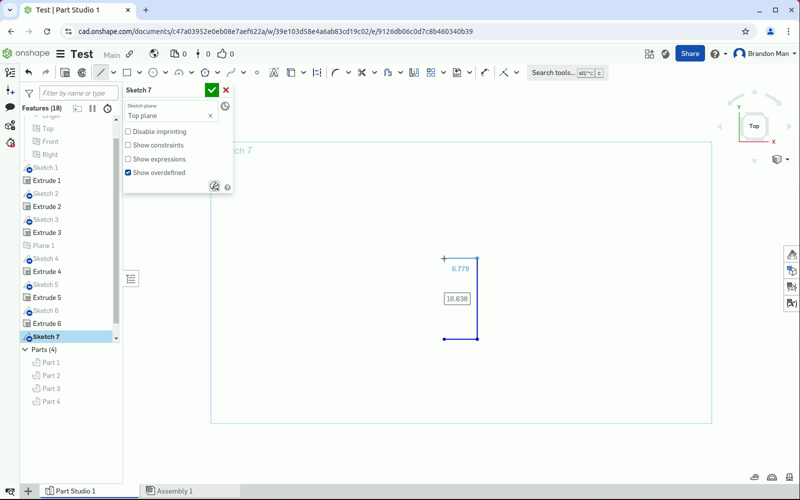
key_up(shift)
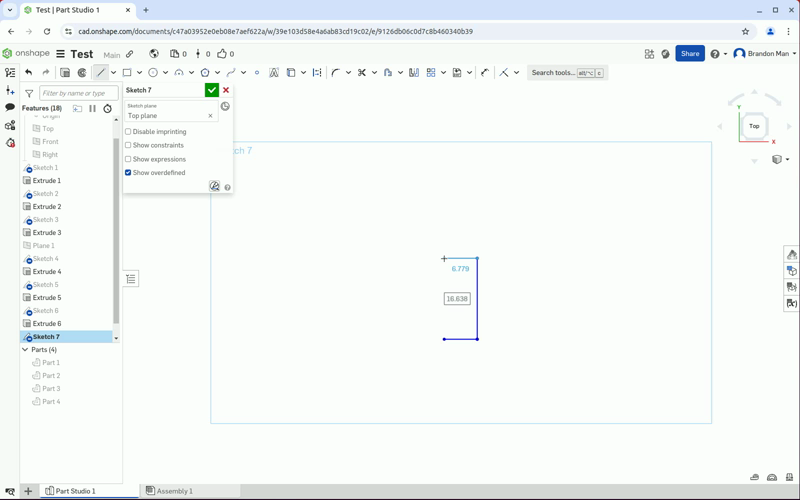
key_down(shift)
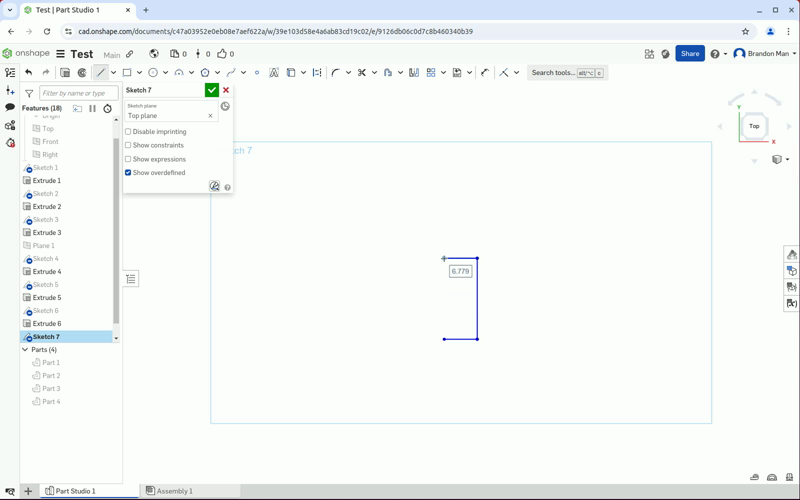
mouse_move(444, 339)
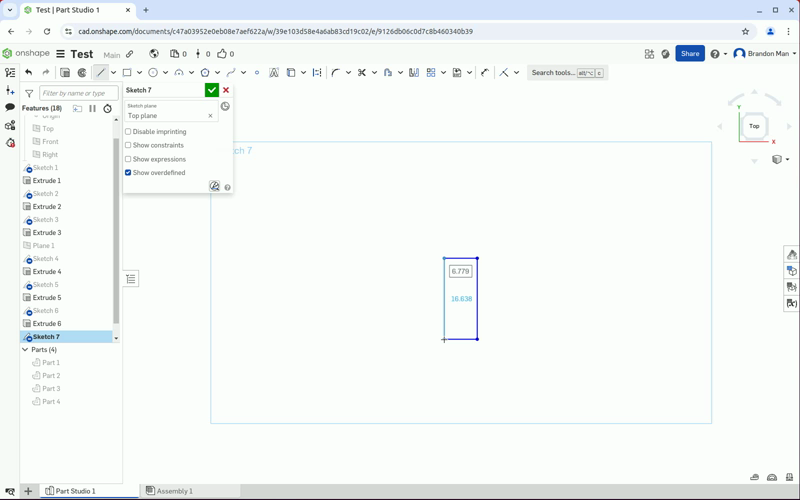
key_up(shift)
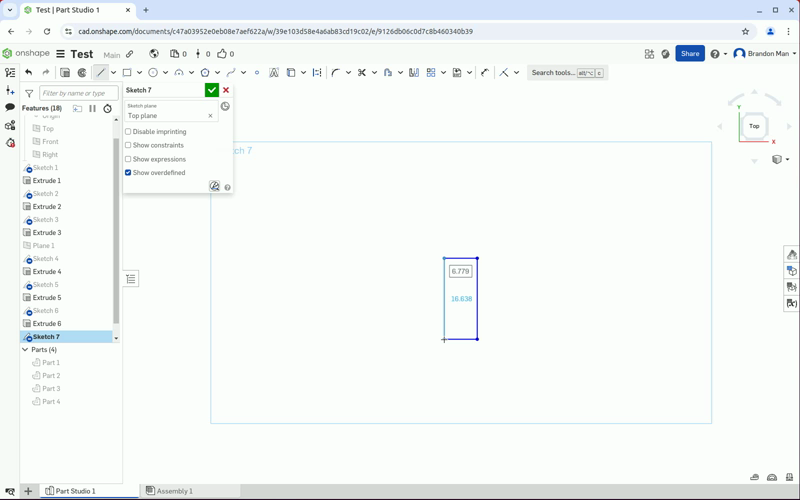
click(444, 339)
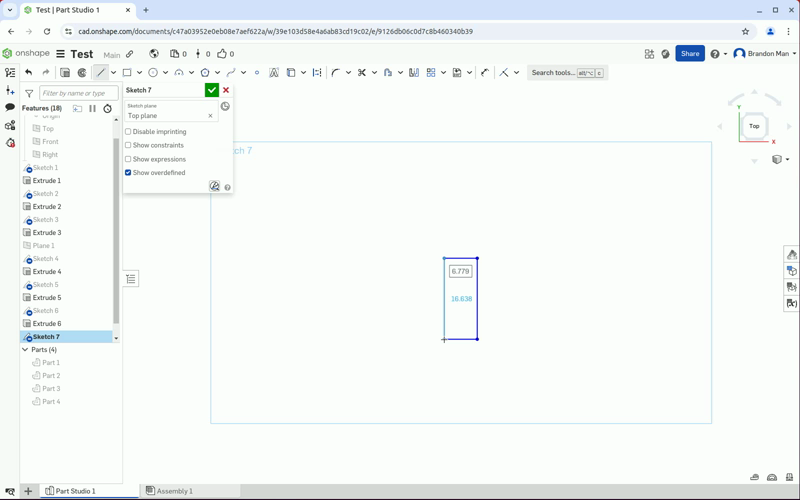
key(esc)
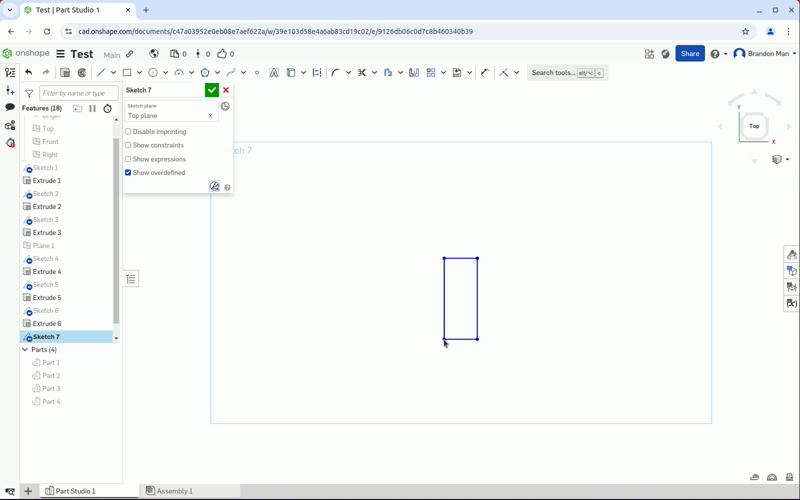
mouse_move(455, 281)
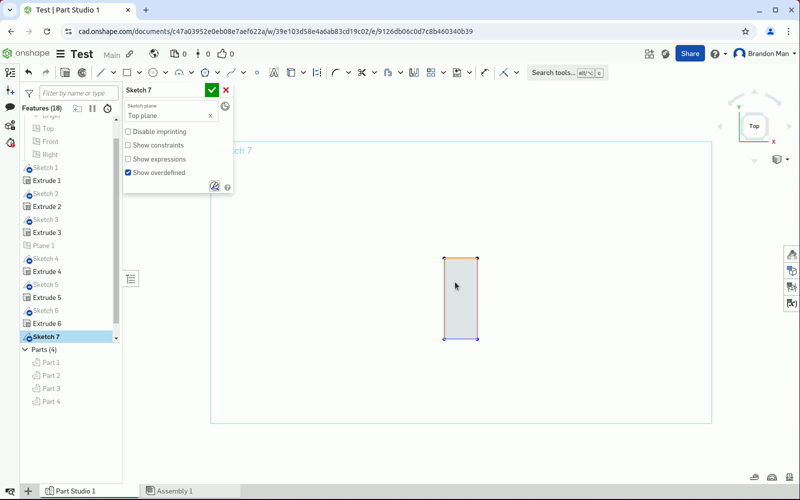
click(455, 281)
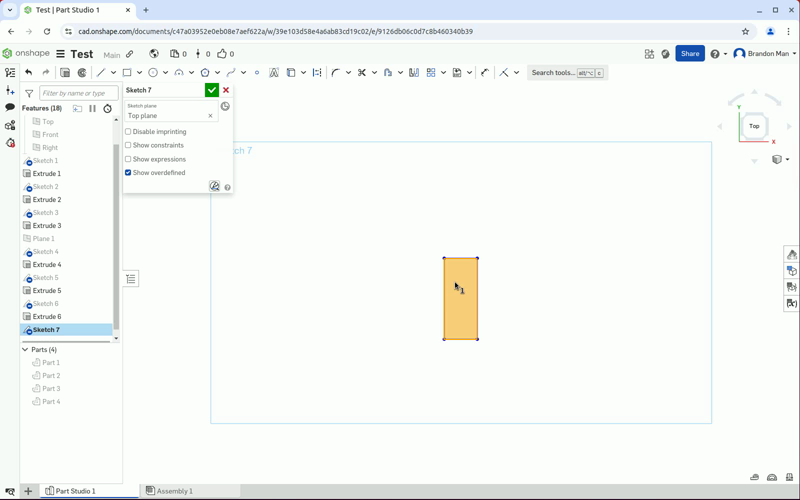
mouse_move(73, 352)
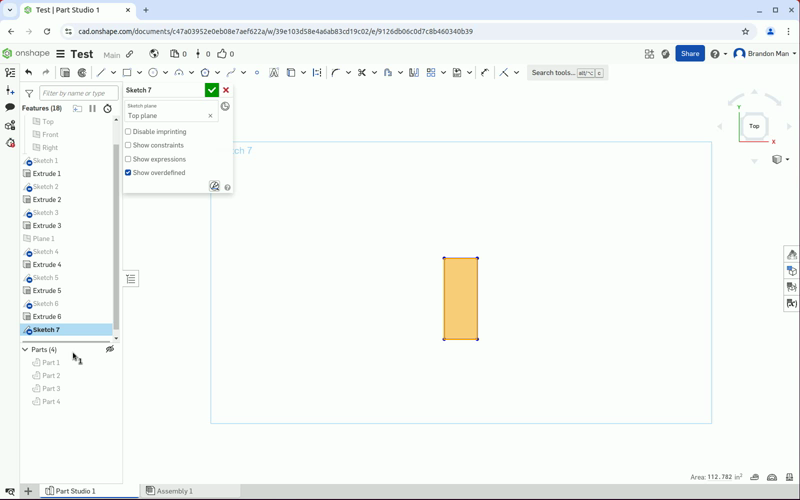
key(shift+y)
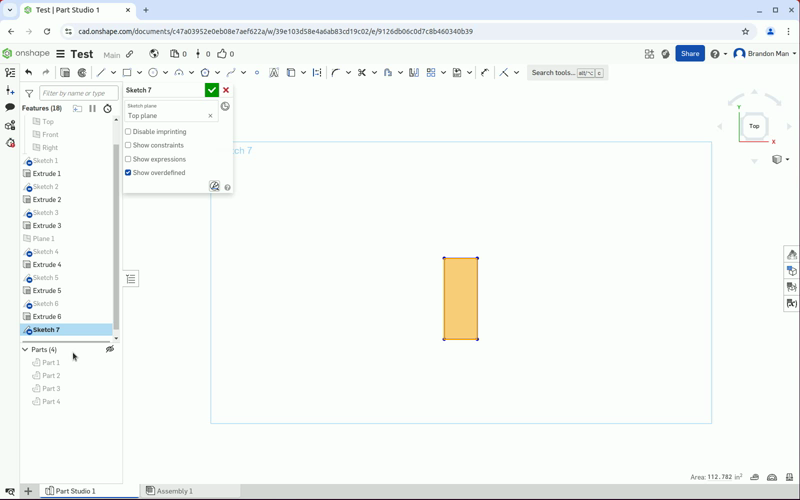
key(shift+e)
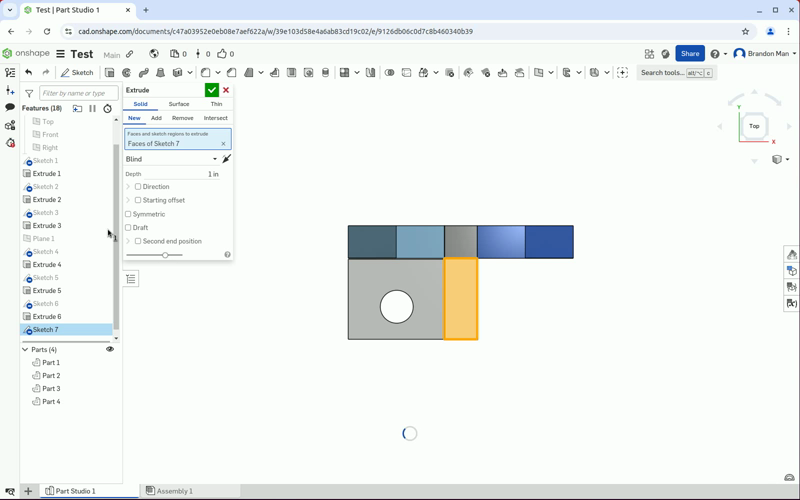
mouse_move(143, 106)
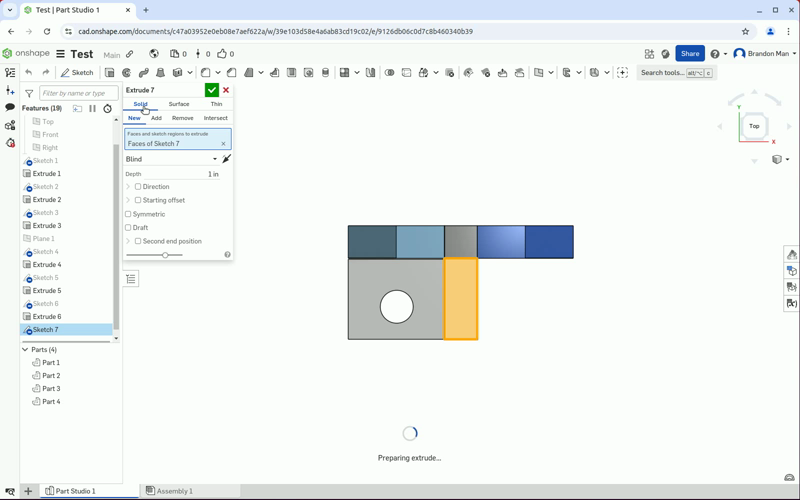
click(143, 106)
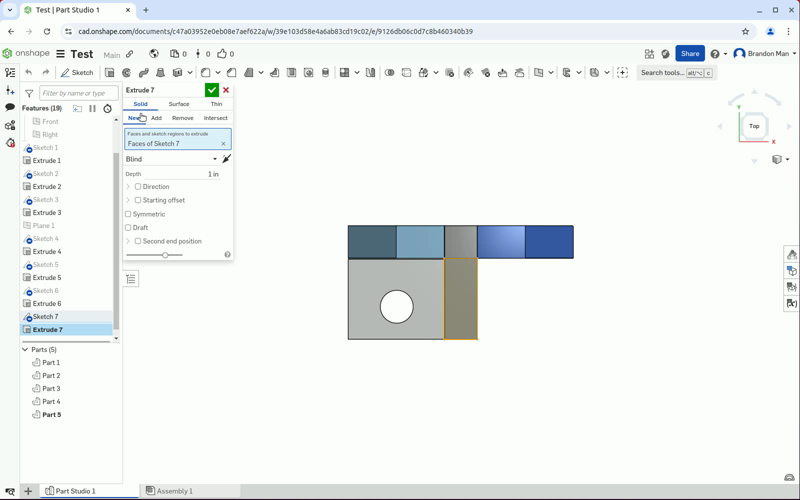
mouse_move(137, 120)
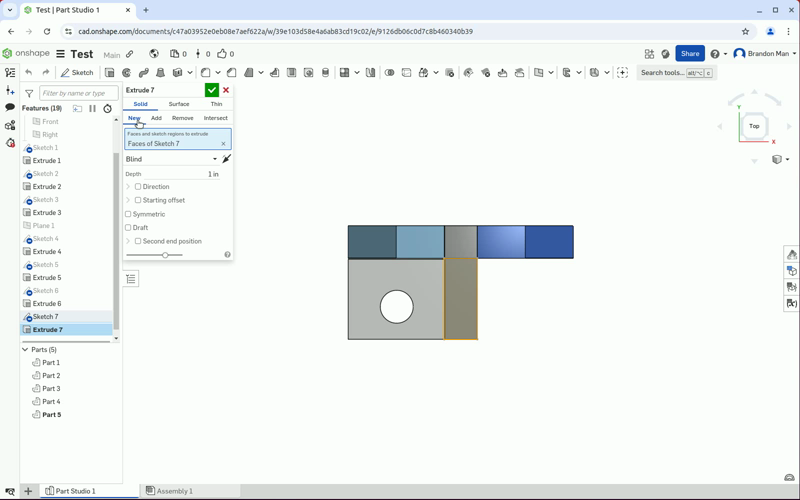
click(137, 120)
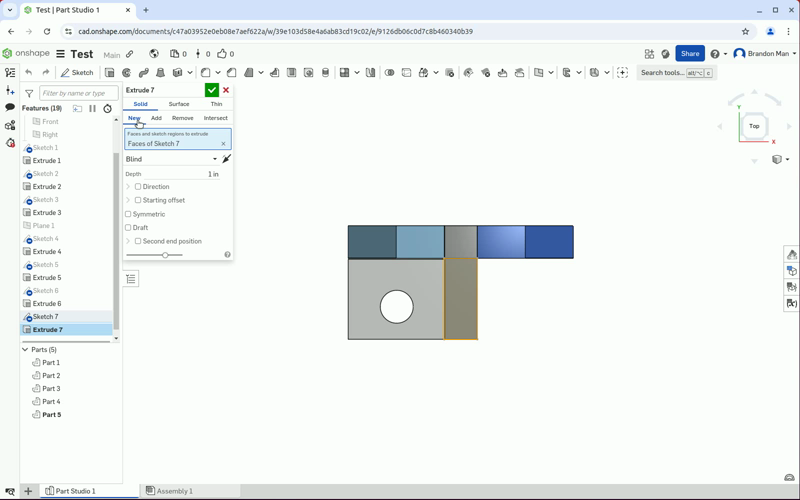
key(tab, 4)
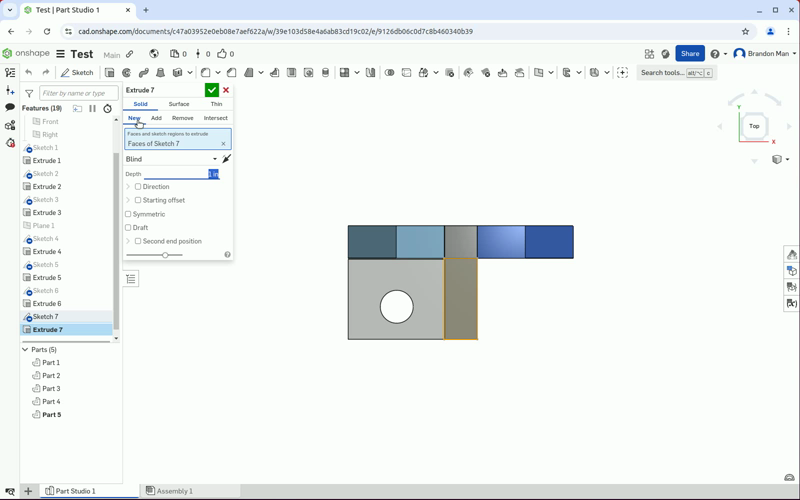
text(6.499)
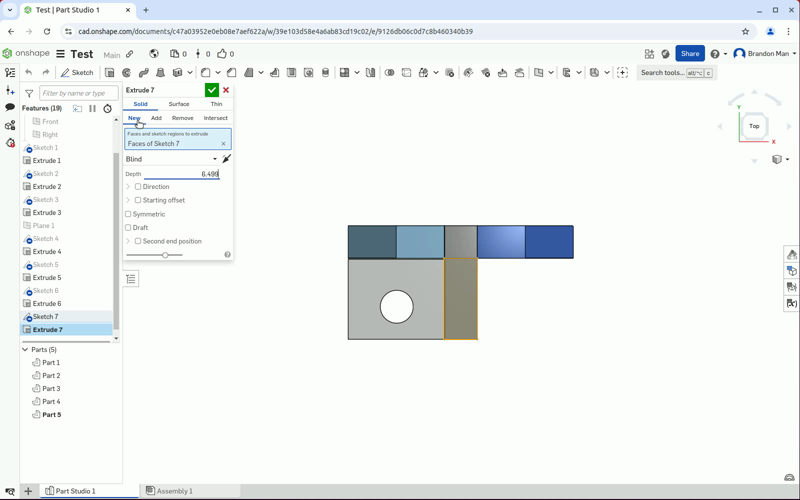
key(enter)
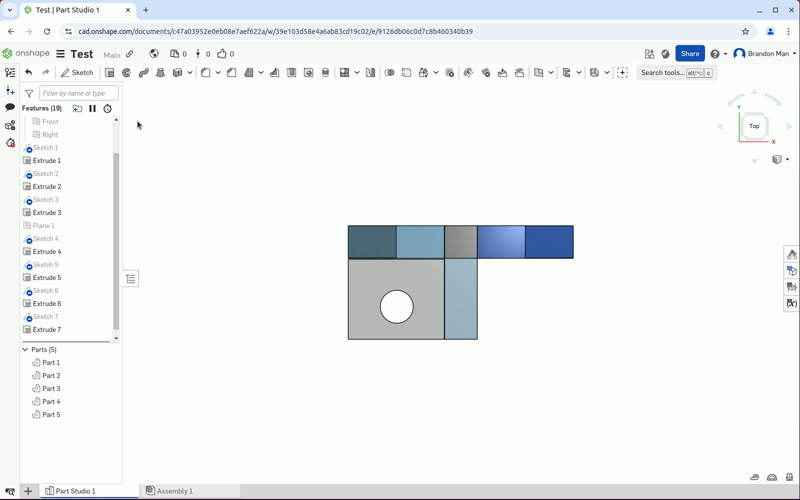
key(shift+h)
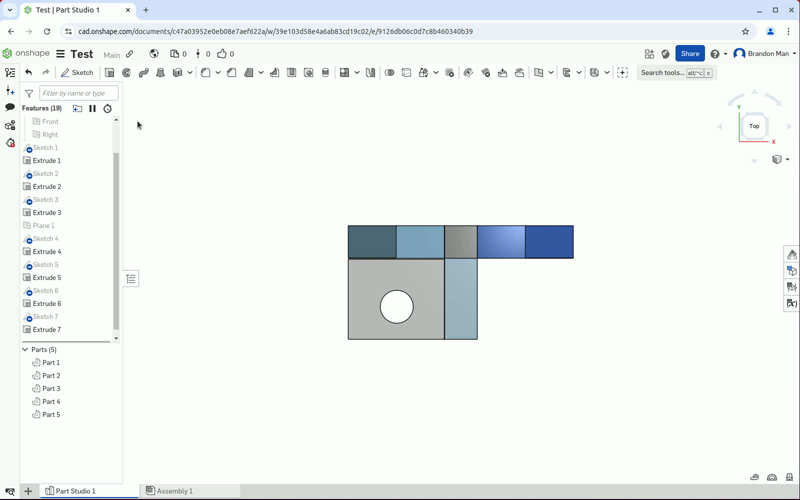
key(shift+h)
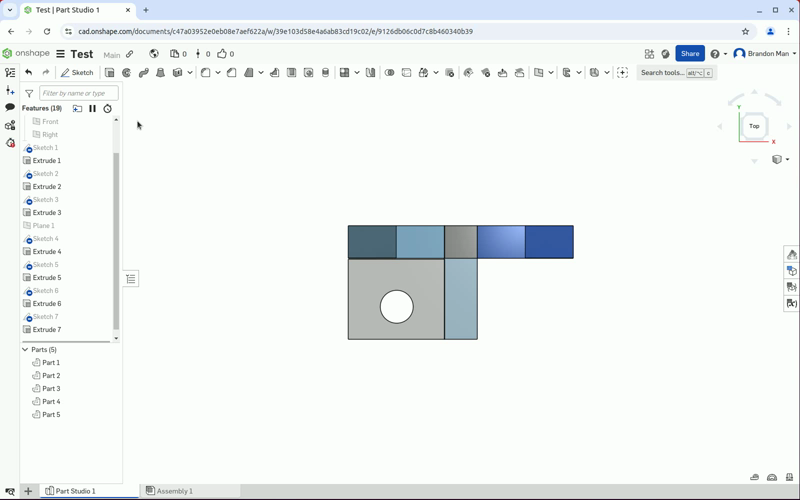
mouse_move(69, 150)
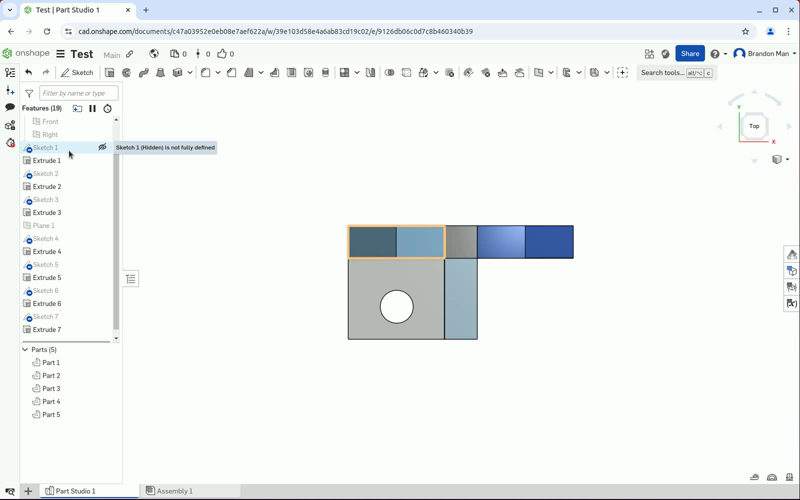
click(69, 150)
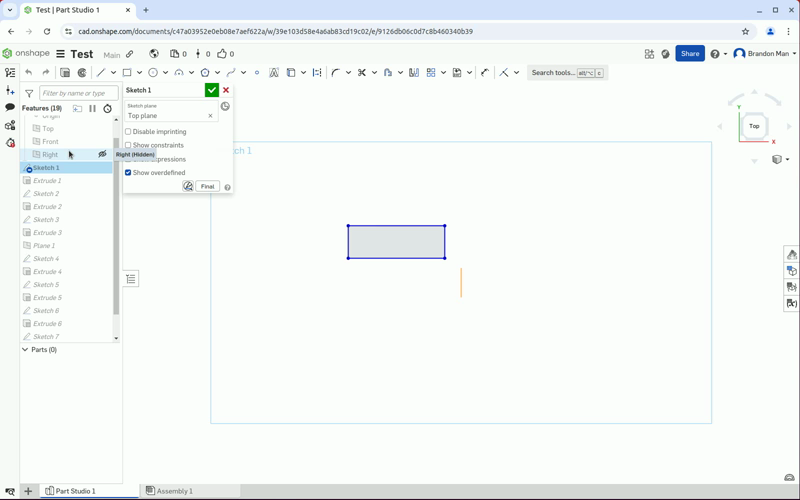
mouse_move(229, 92)
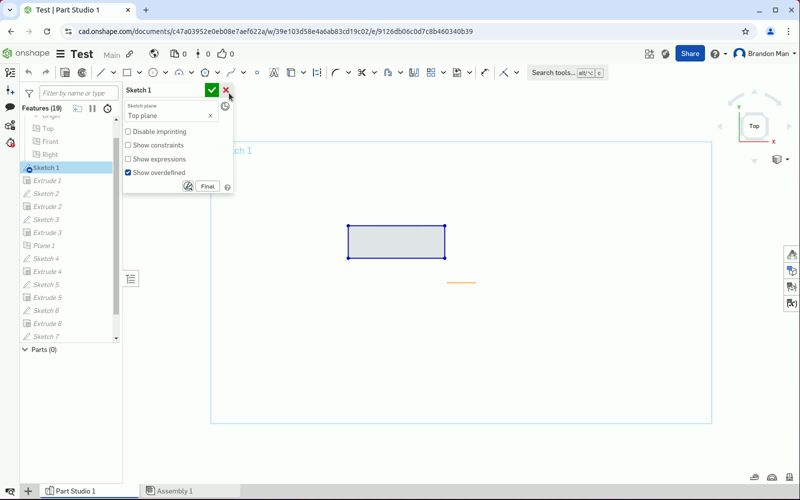
click(229, 92)
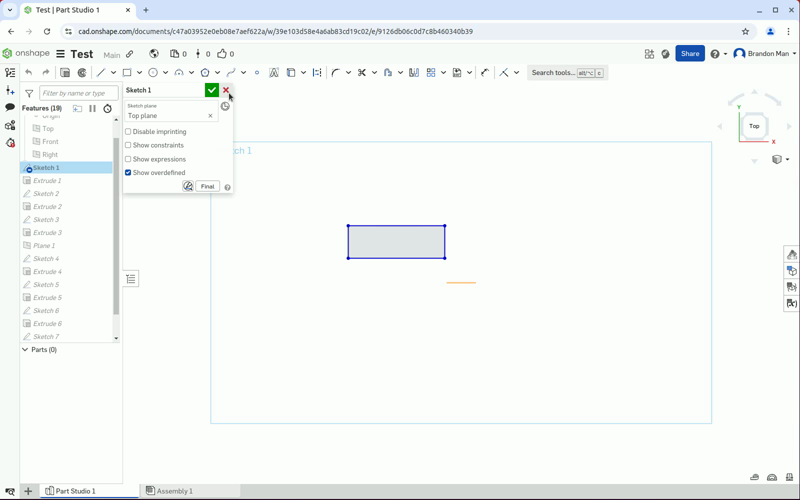
key(shift+s)
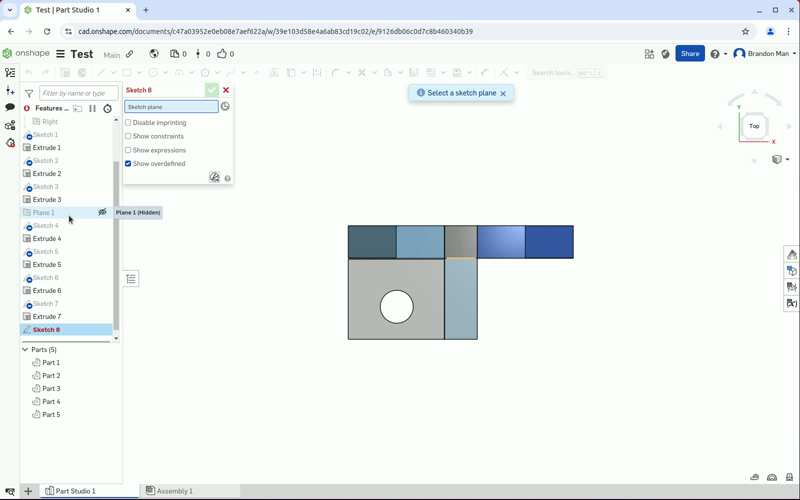
scroll(3)
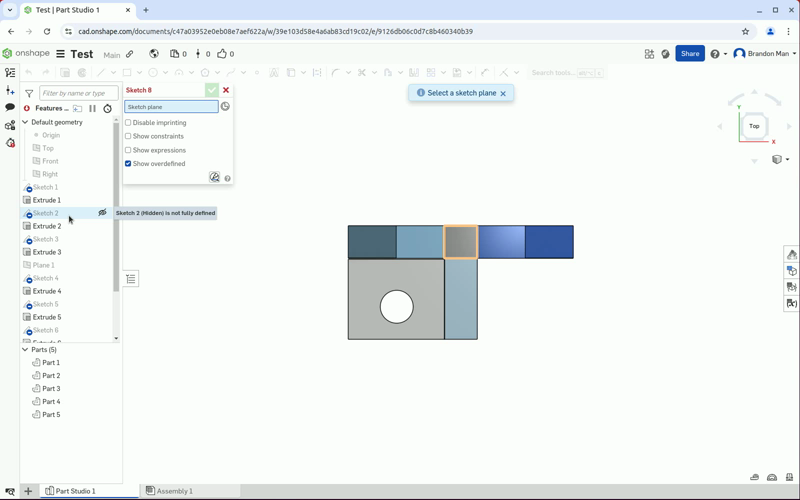
mouse_move(69, 150)
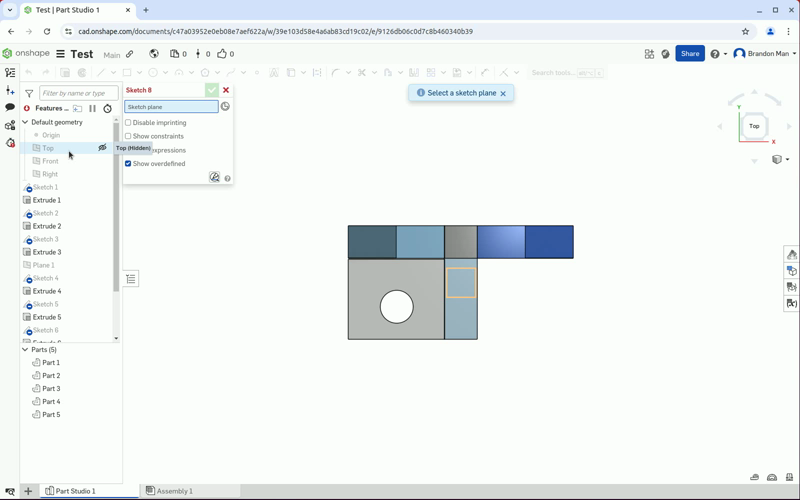
click(69, 150)
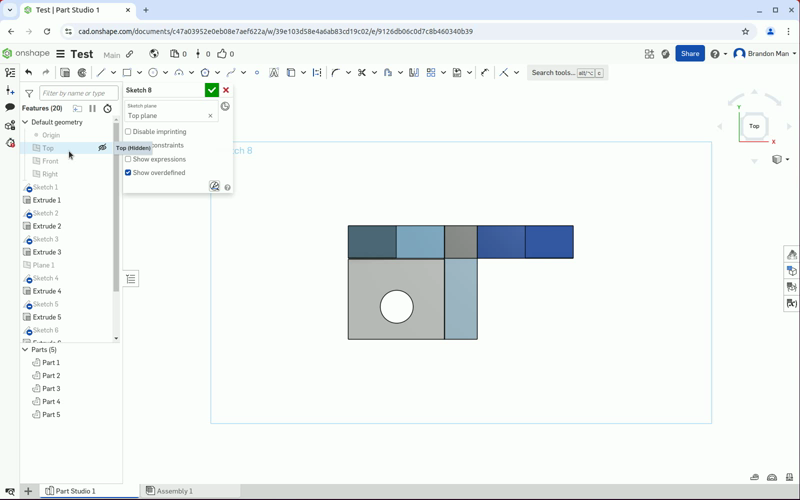
mouse_move(73, 352)
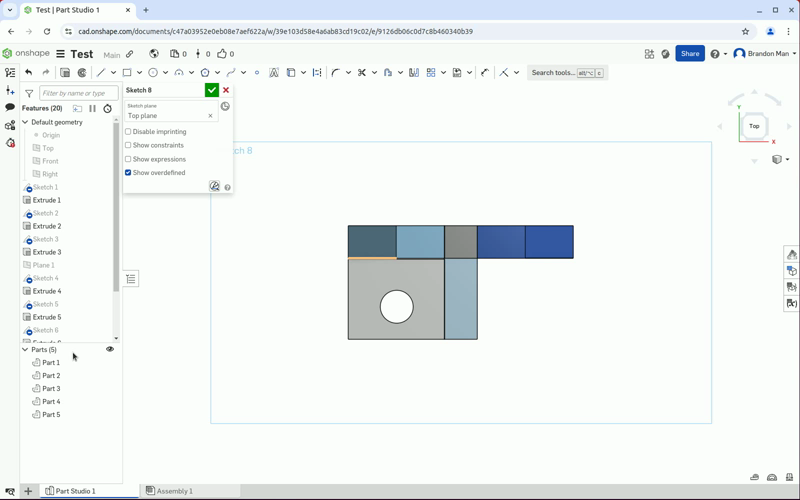
key(y)
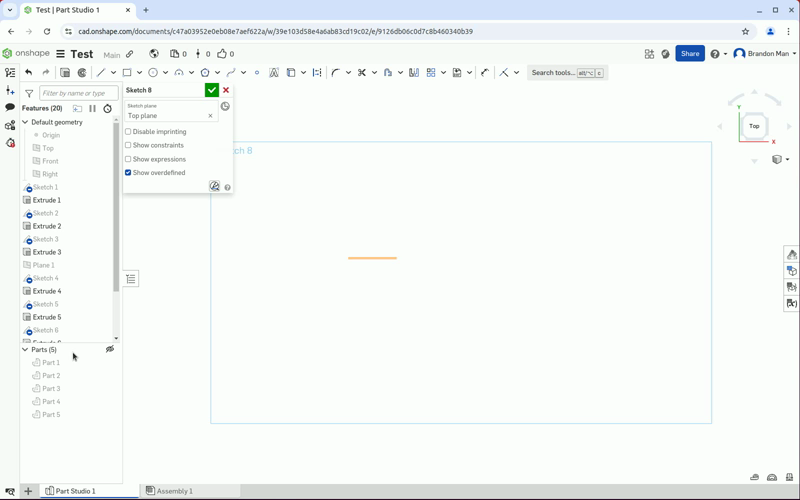
key(l)
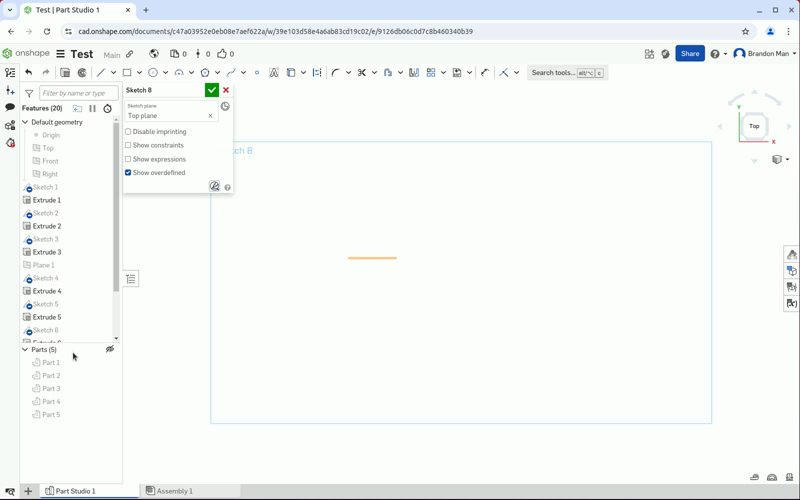
key_down(shift)
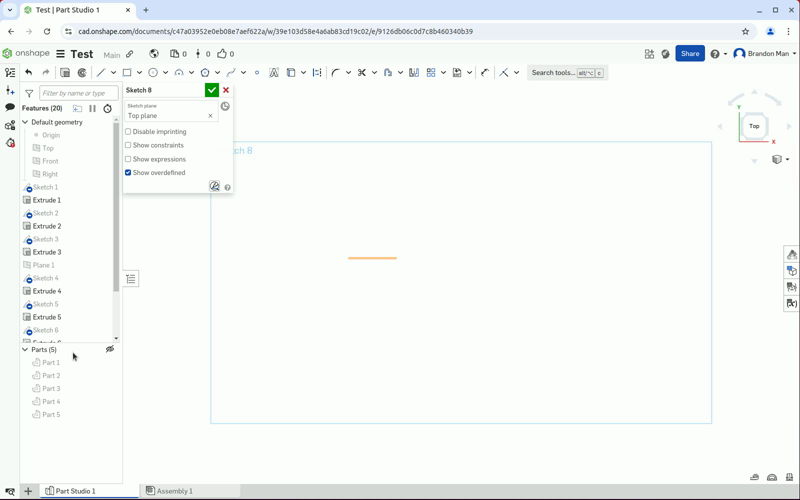
mouse_move(477, 339)
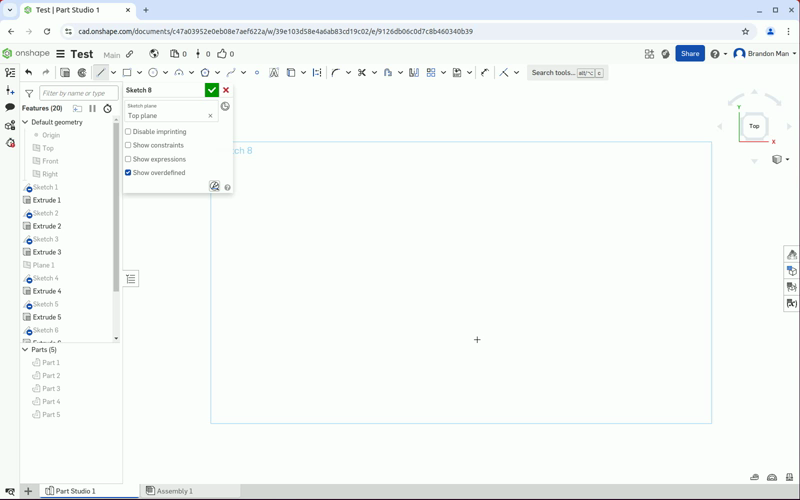
click(477, 339)
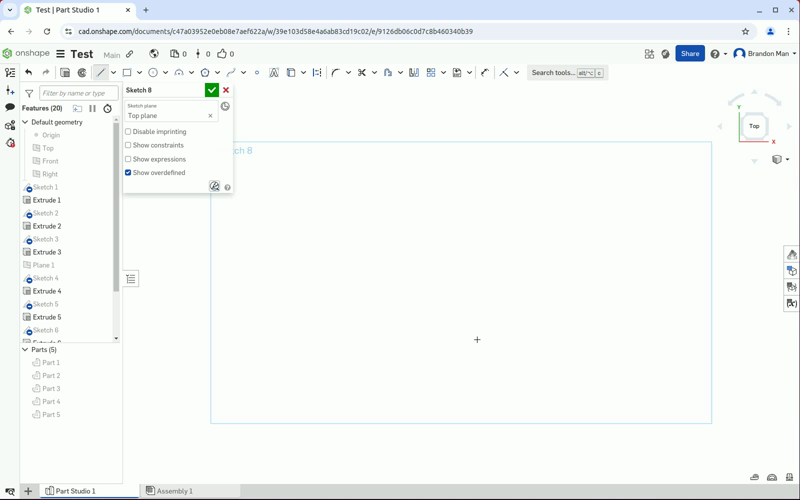
key_up(shift)
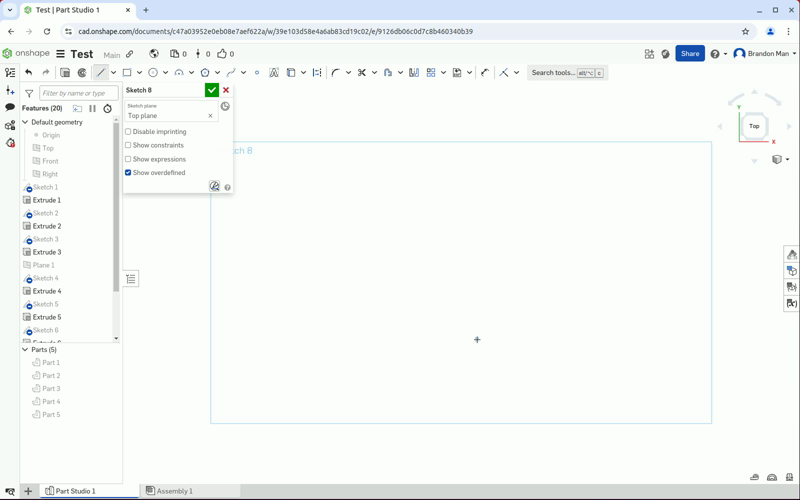
key_down(shift)
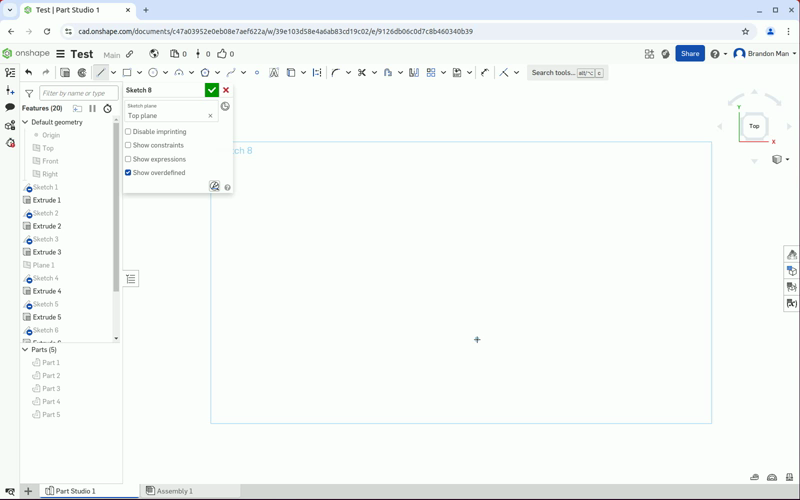
mouse_move(573, 339)
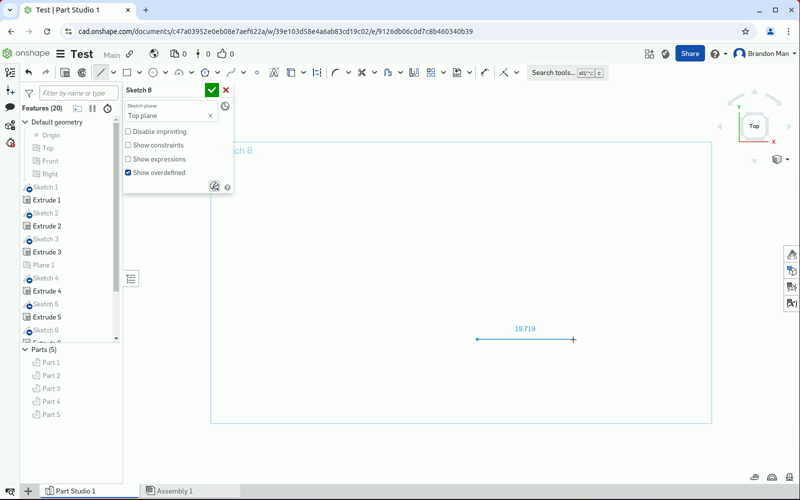
click(573, 339)
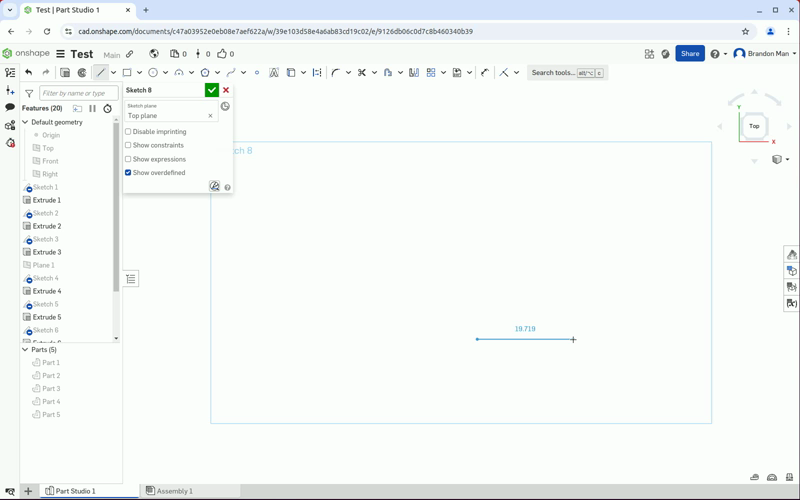
key_up(shift)
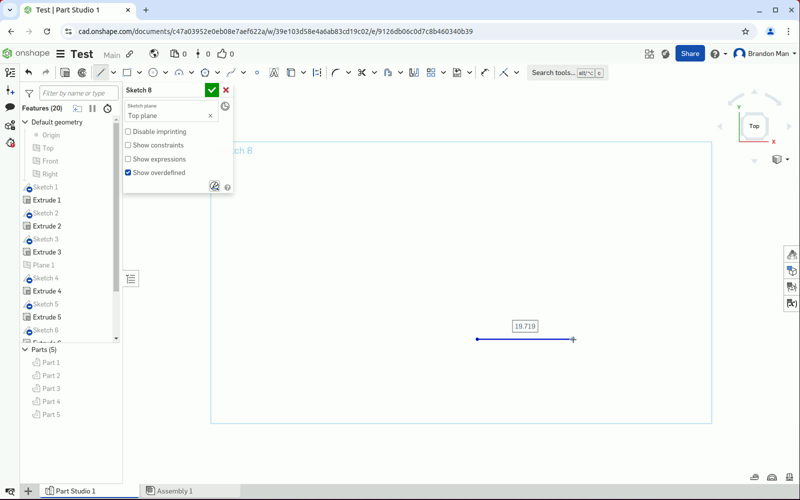
key_down(shift)
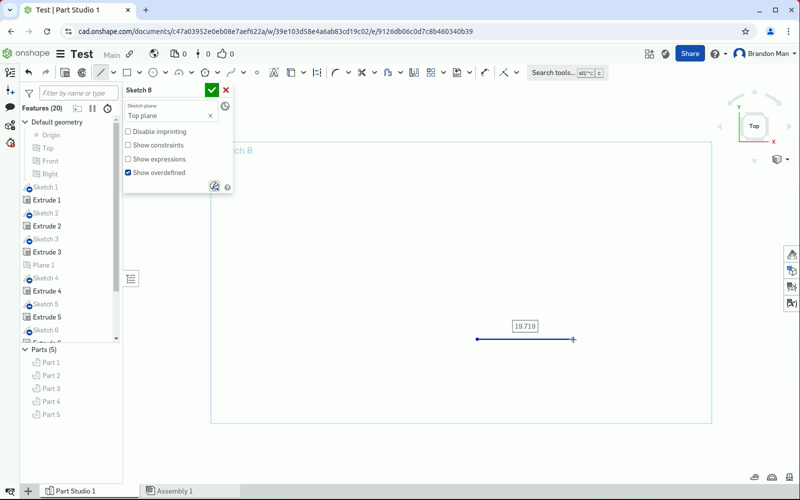
mouse_move(573, 259)
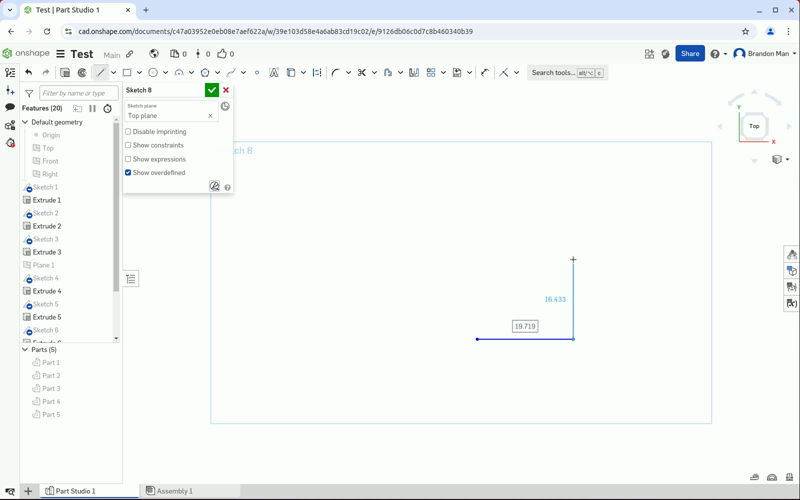
click(573, 259)
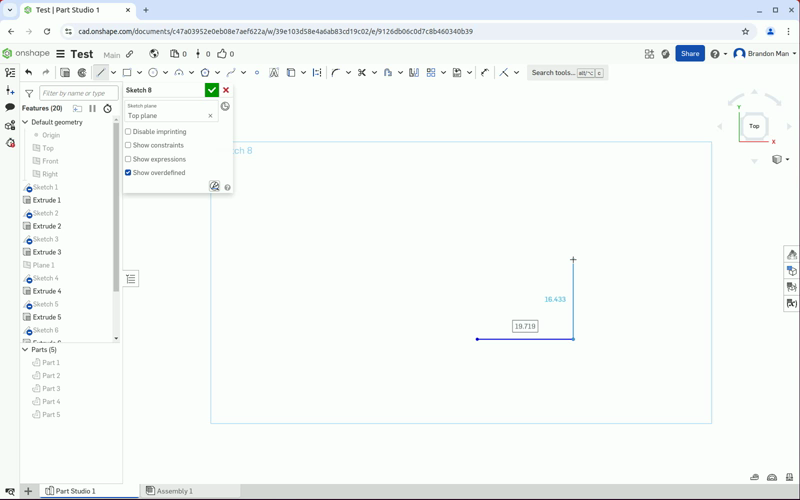
key_up(shift)
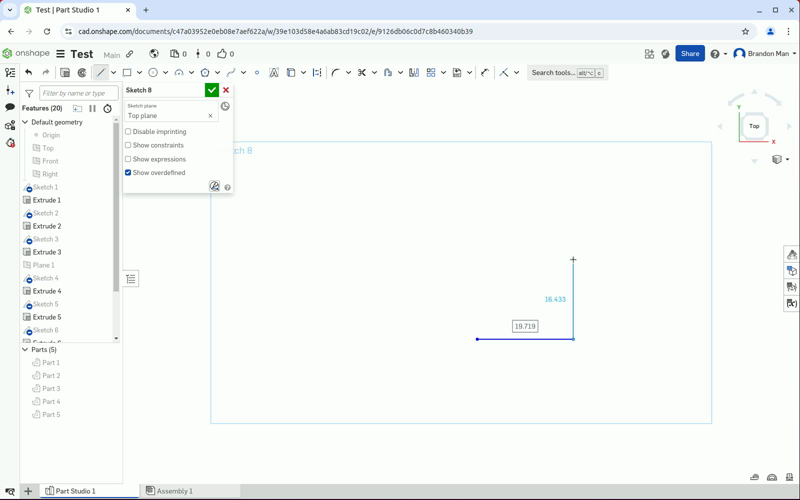
key_down(shift)
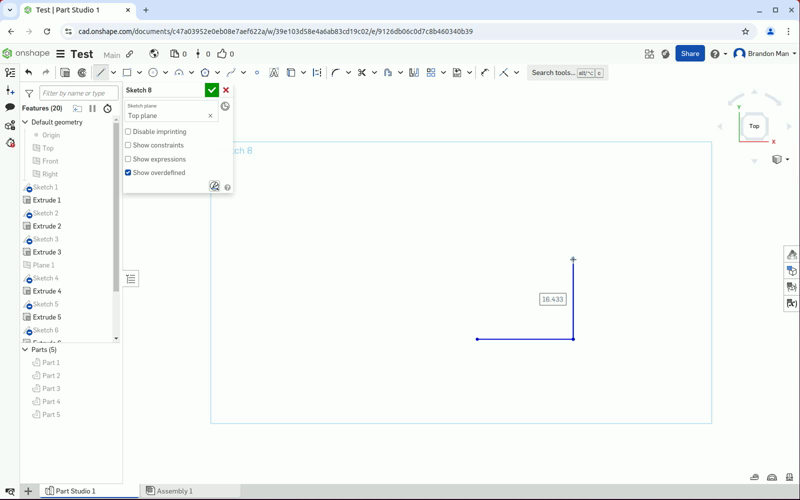
mouse_move(477, 259)
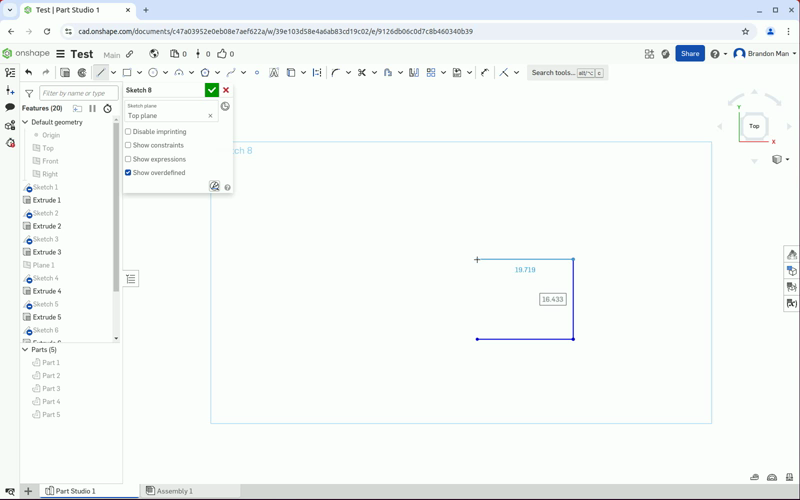
click(477, 259)
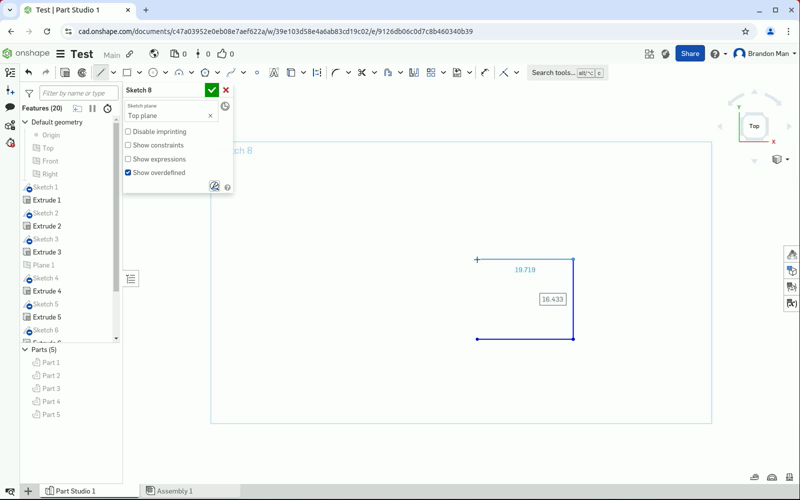
key_up(shift)
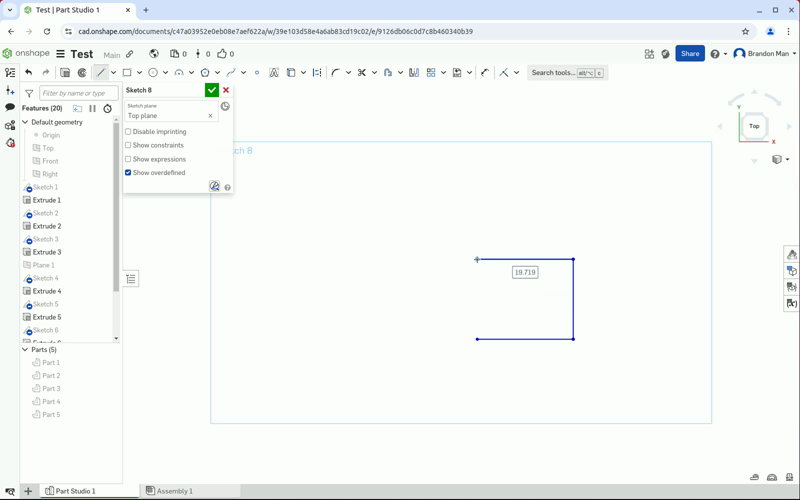
key_down(shift)
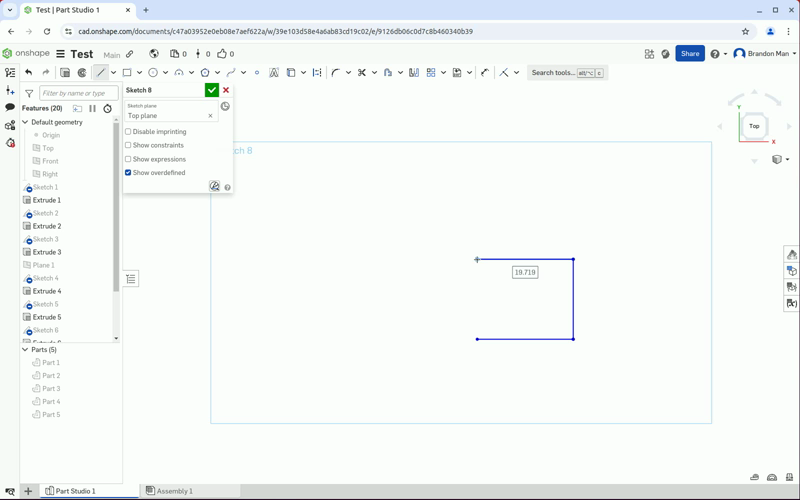
mouse_move(477, 339)
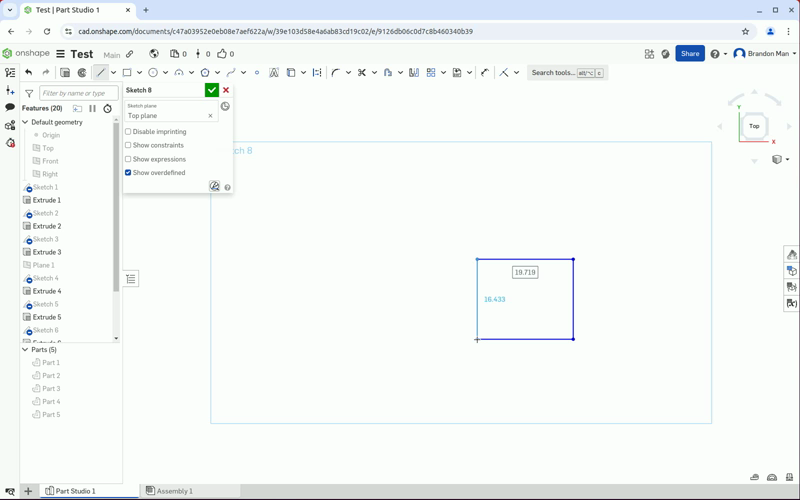
key_up(shift)
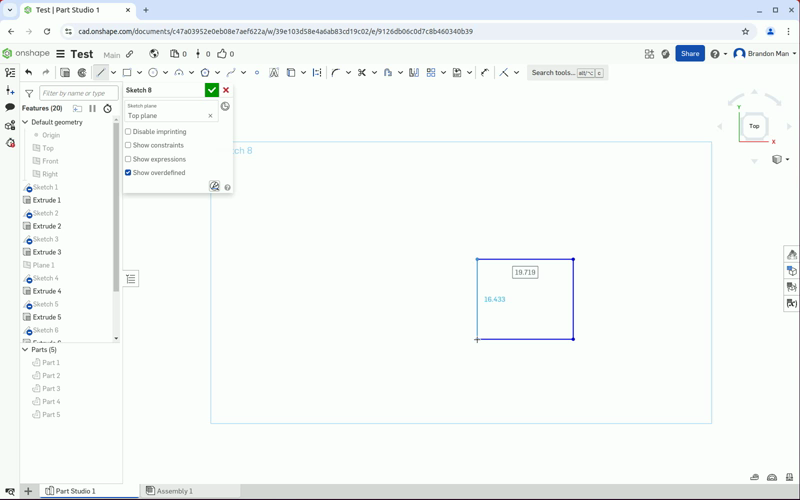
click(477, 339)
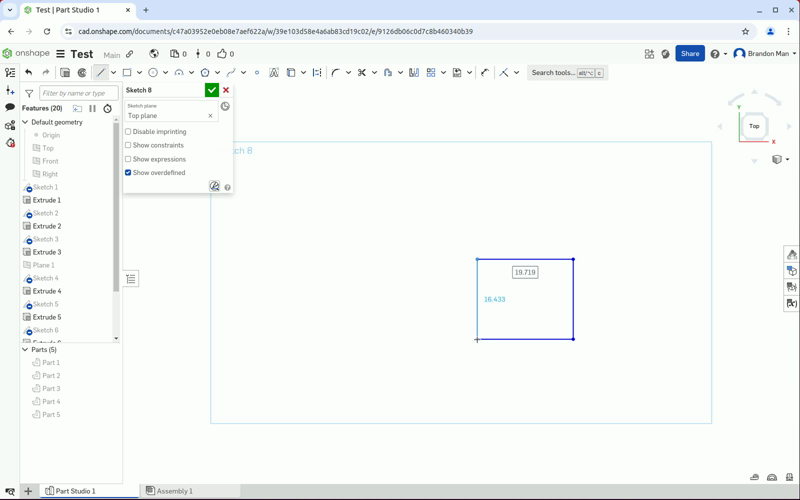
key(esc)
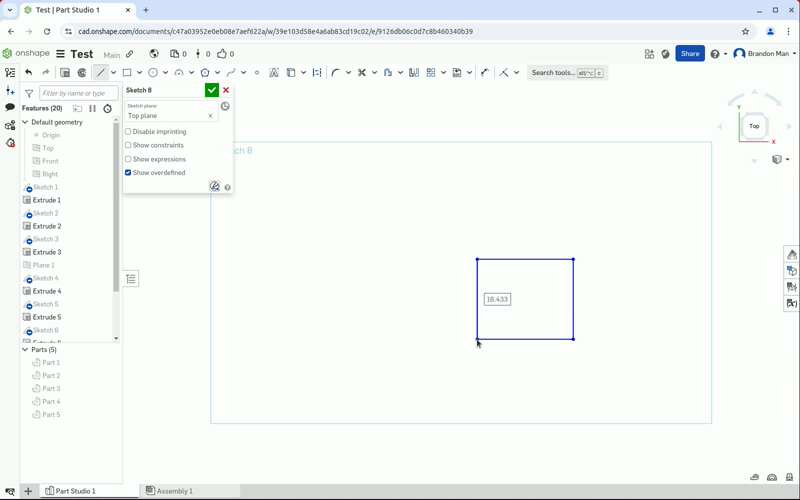
key(c)
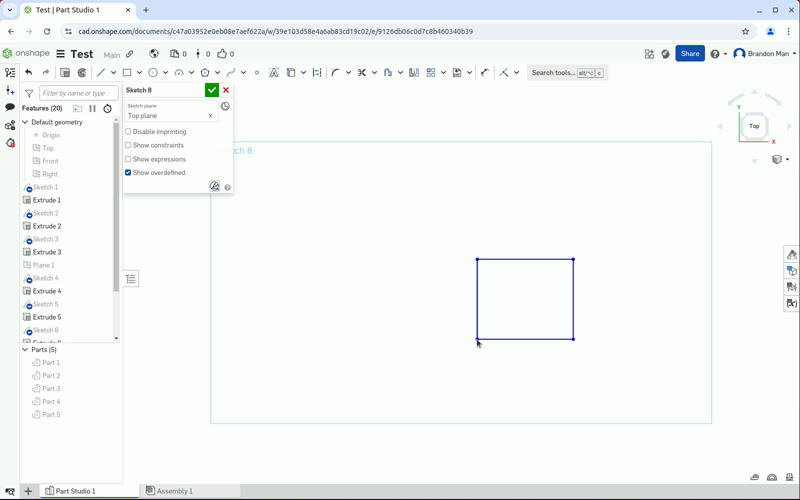
key_down(shift)
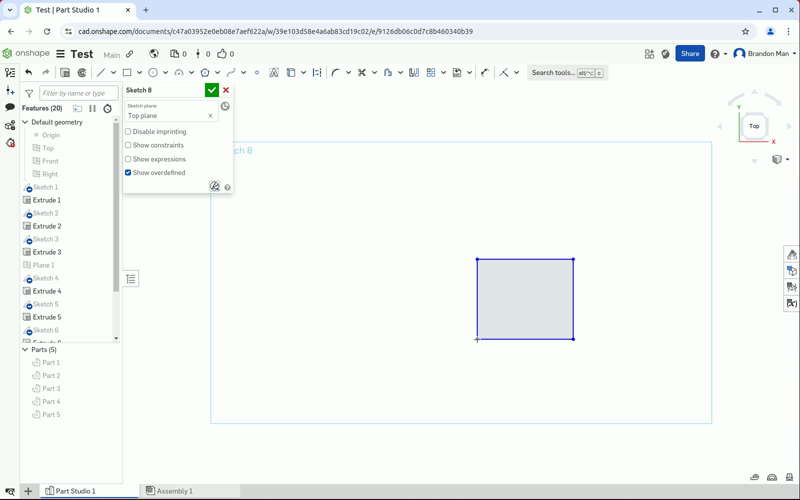
mouse_move(525, 306)
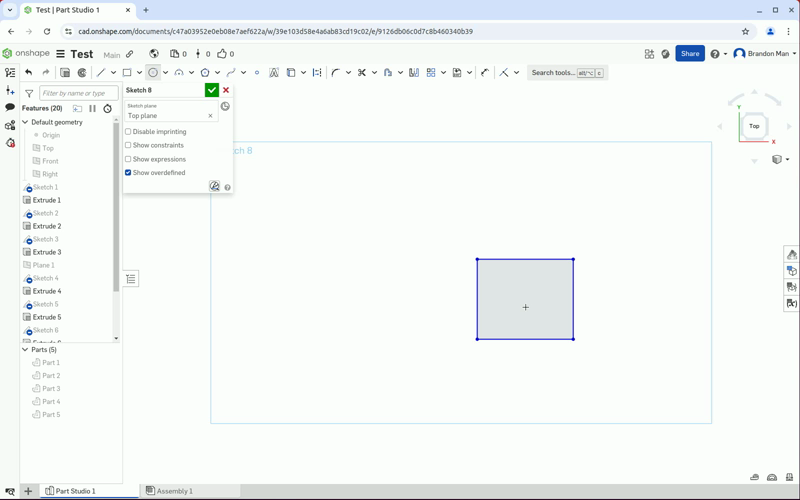
click(525, 306)
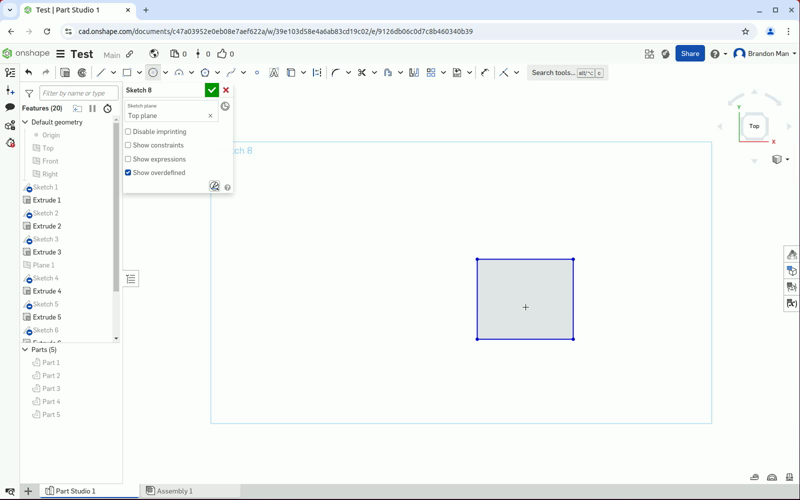
key_up(shift)
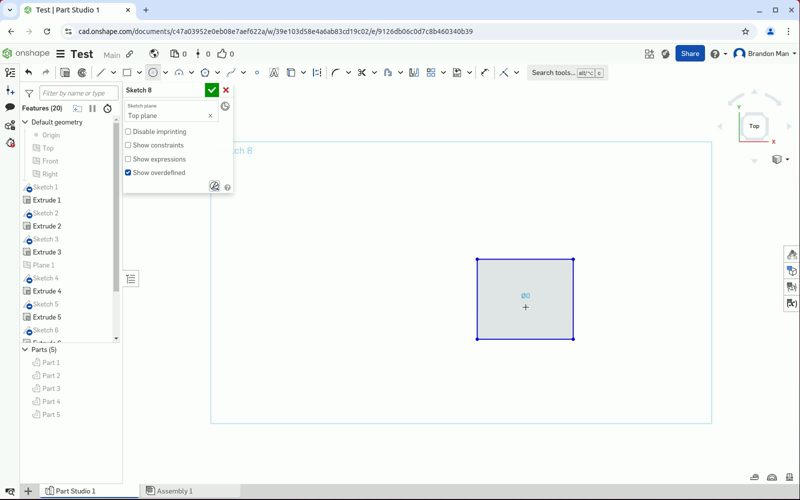
mouse_move(542, 306)
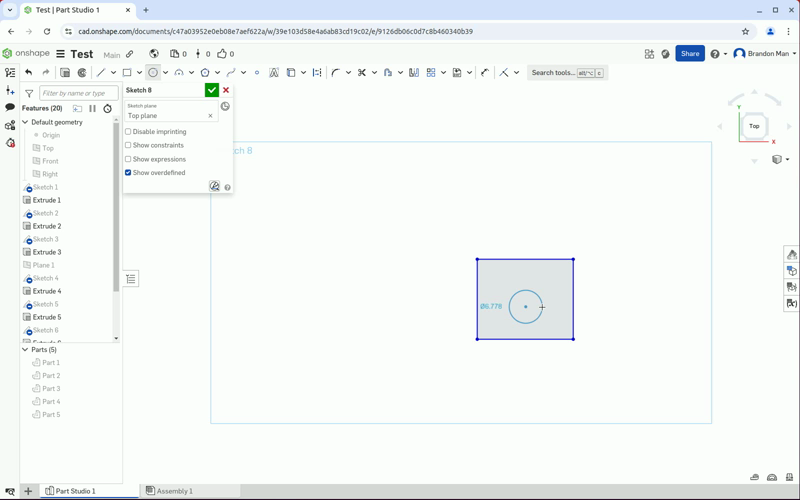
click(542, 306)
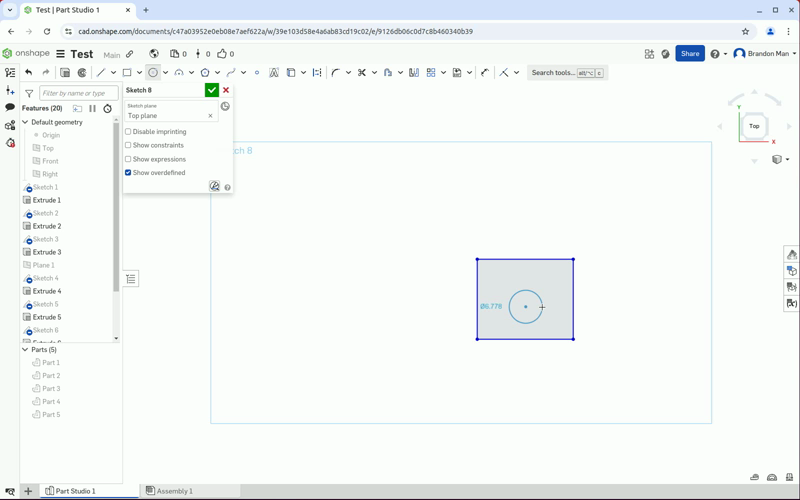
key(esc)
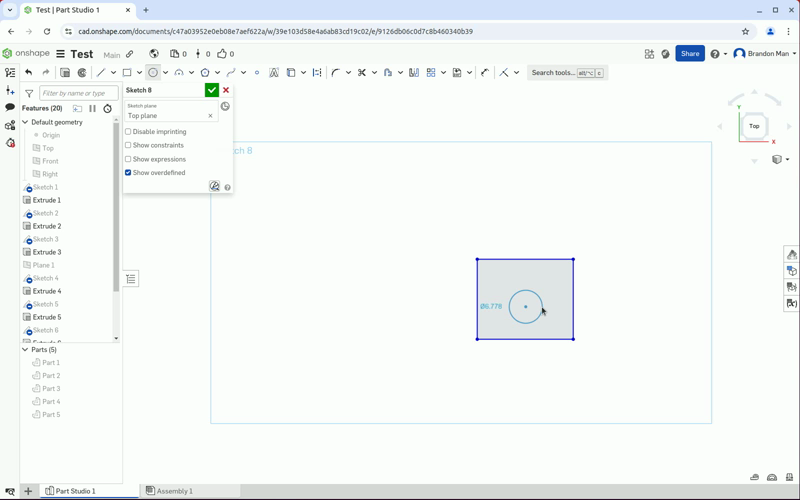
mouse_move(504, 293)
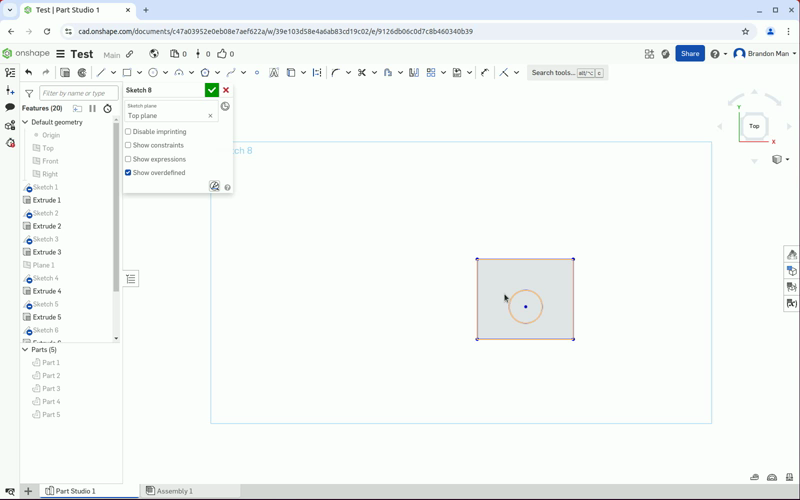
click(504, 293)
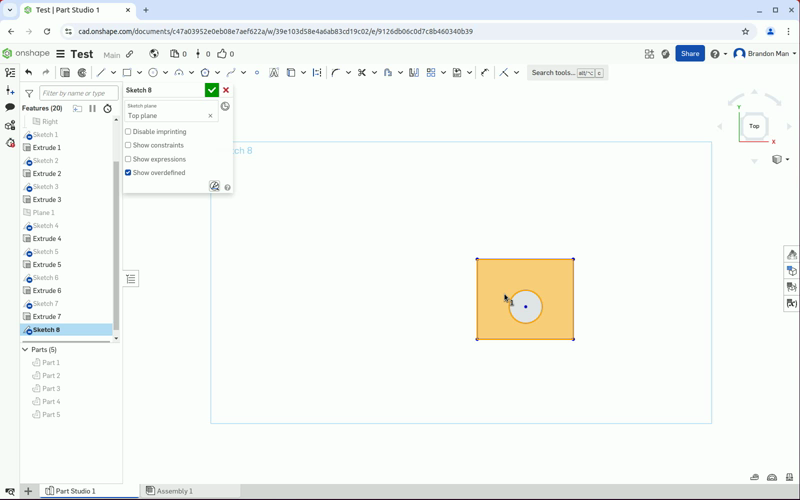
mouse_move(73, 352)
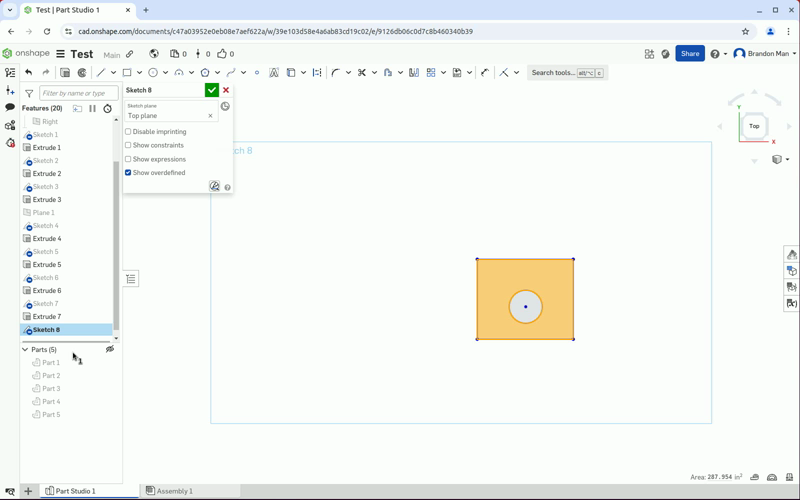
key(shift+y)
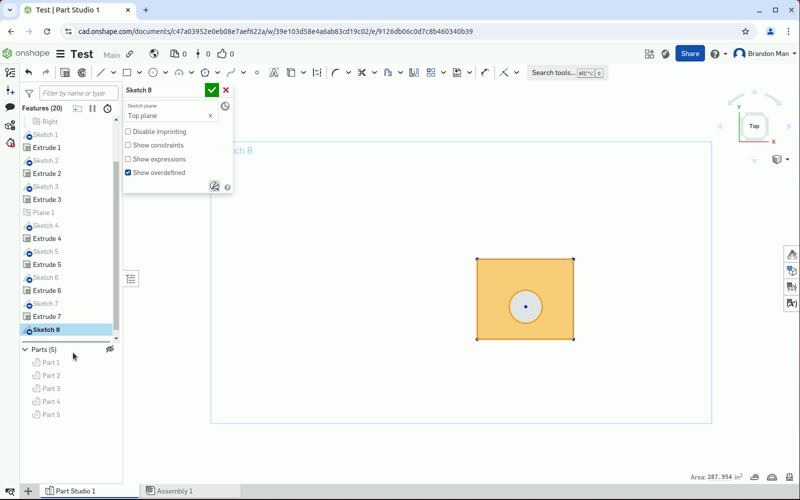
key(shift+e)
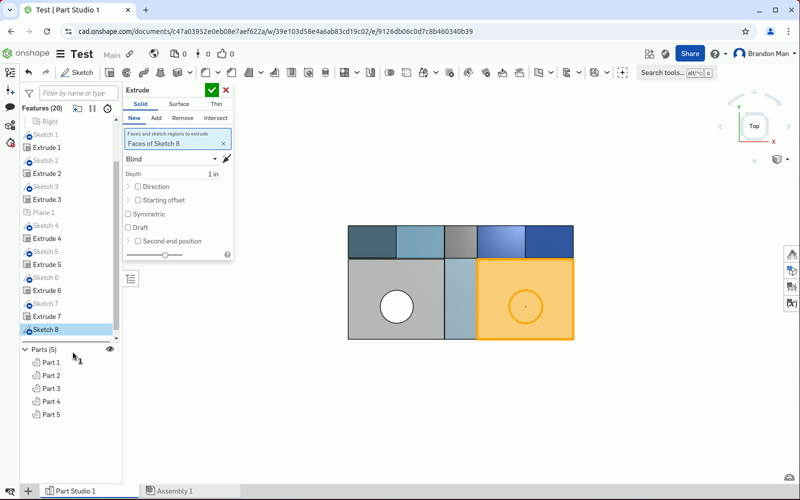
mouse_move(143, 106)
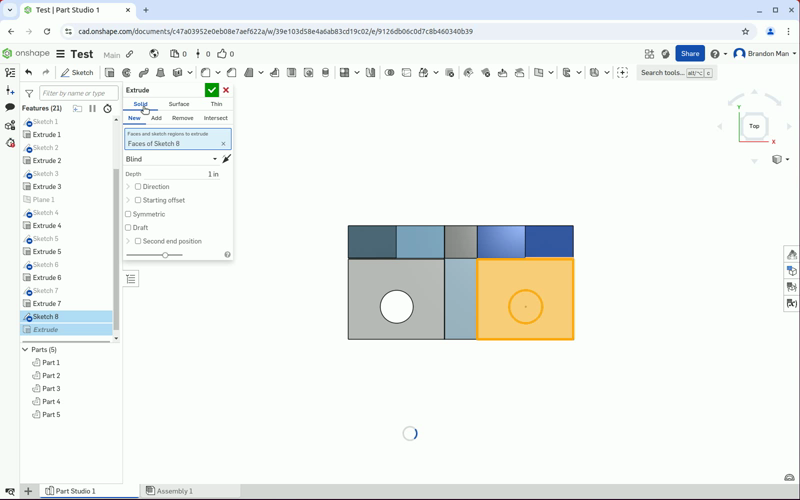
click(143, 106)
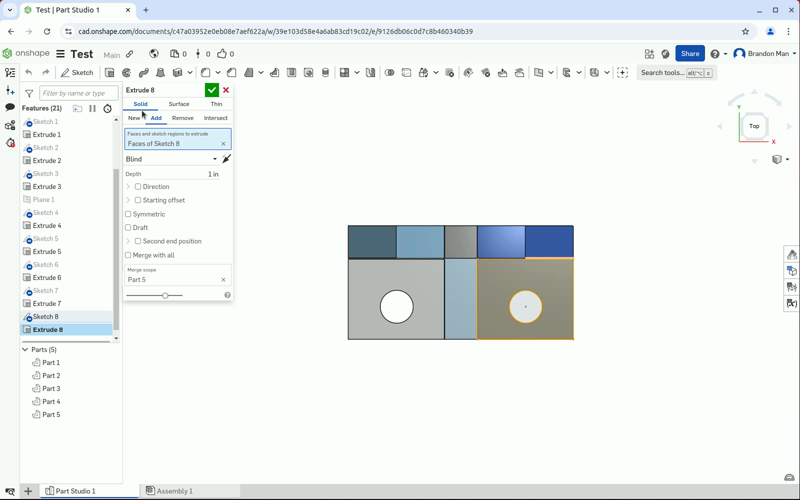
mouse_move(137, 120)
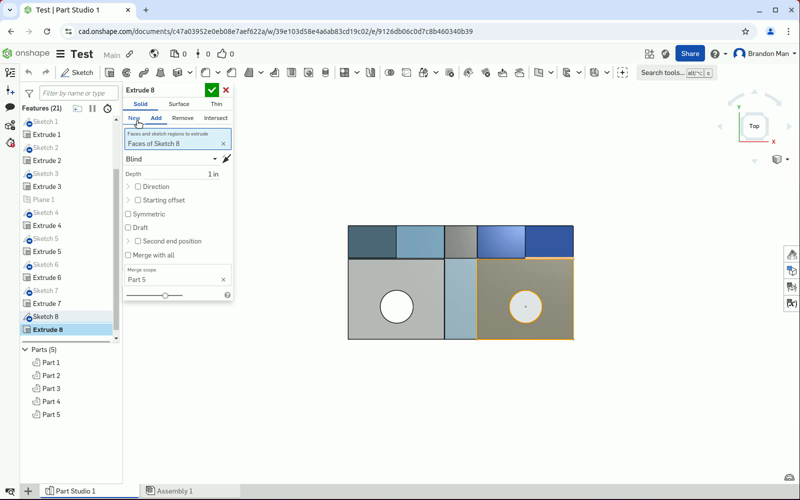
click(137, 120)
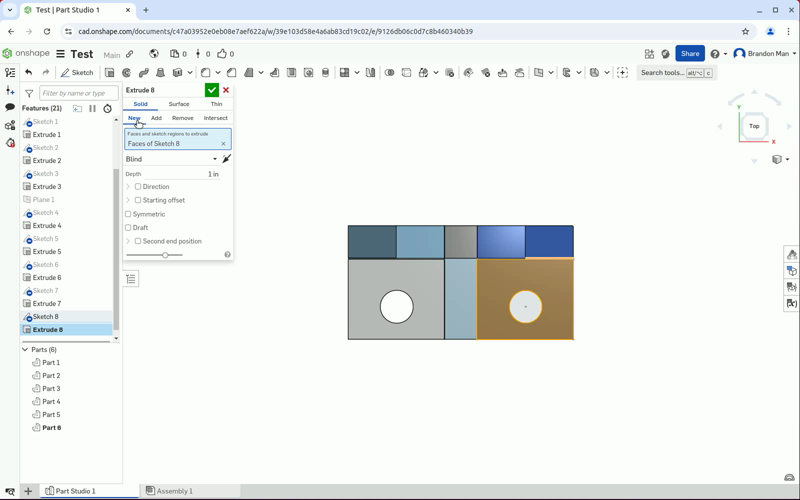
key(tab, 4)
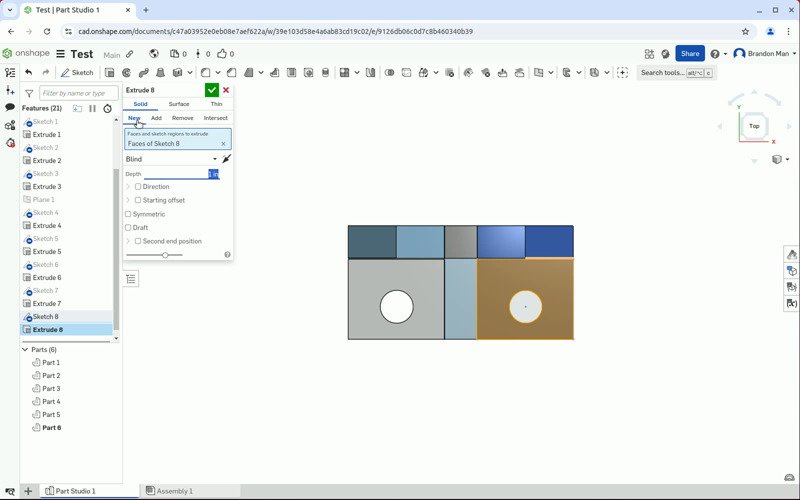
text(6.499)
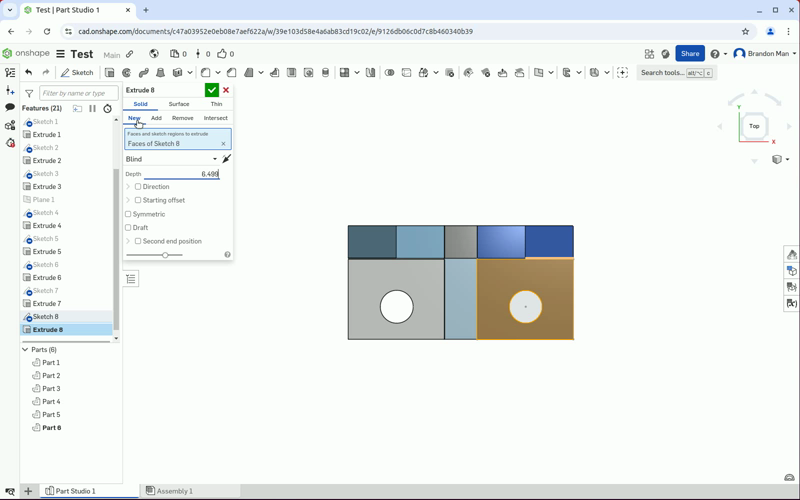
key(enter)
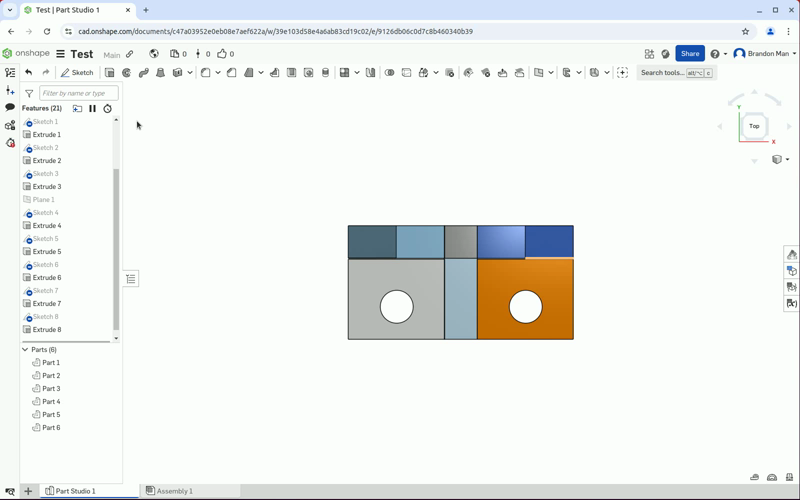
key(shift+h)
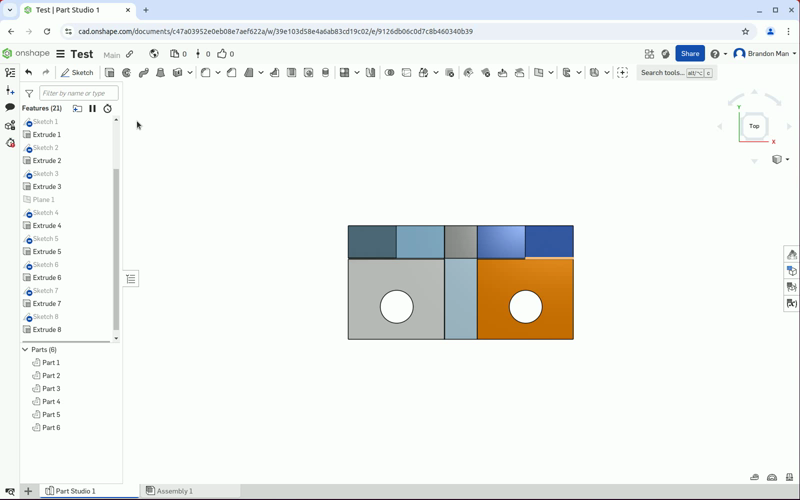
key(shift+h)
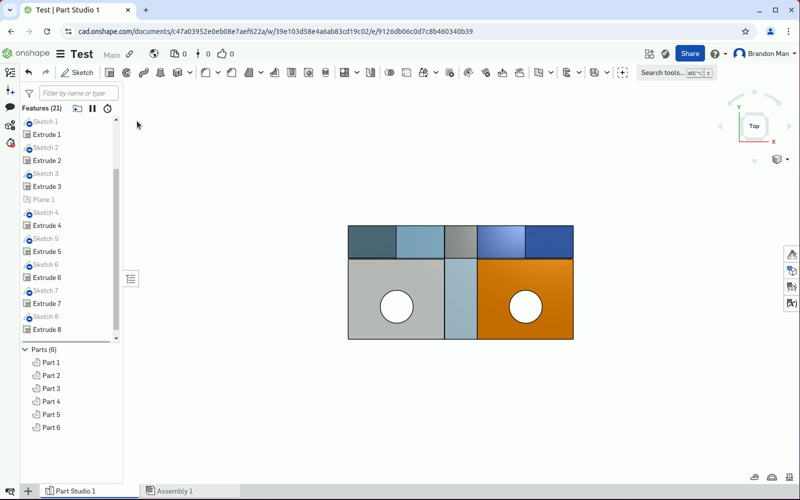
mouse_move(69, 124)
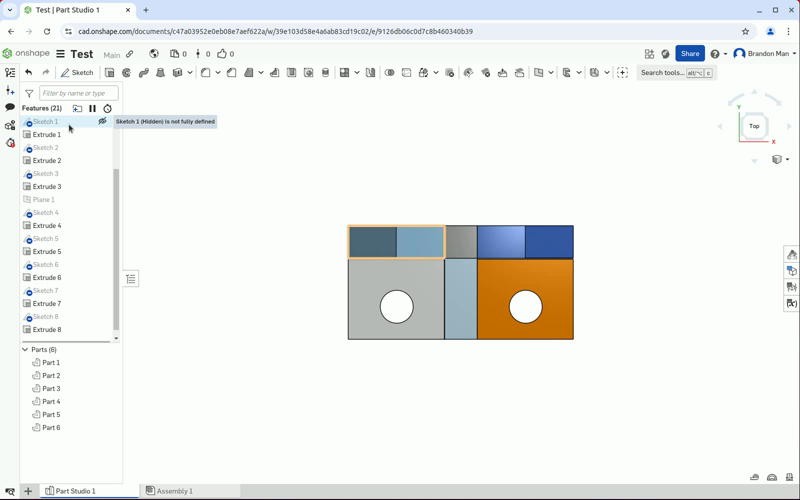
click(69, 124)
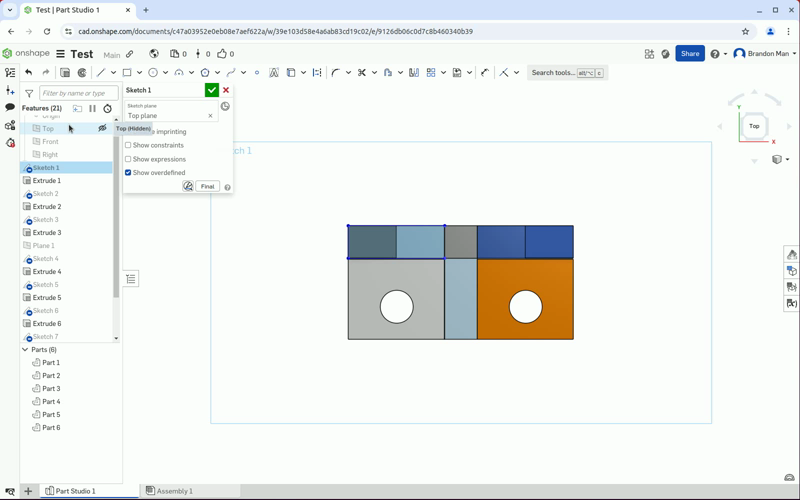
mouse_move(229, 92)
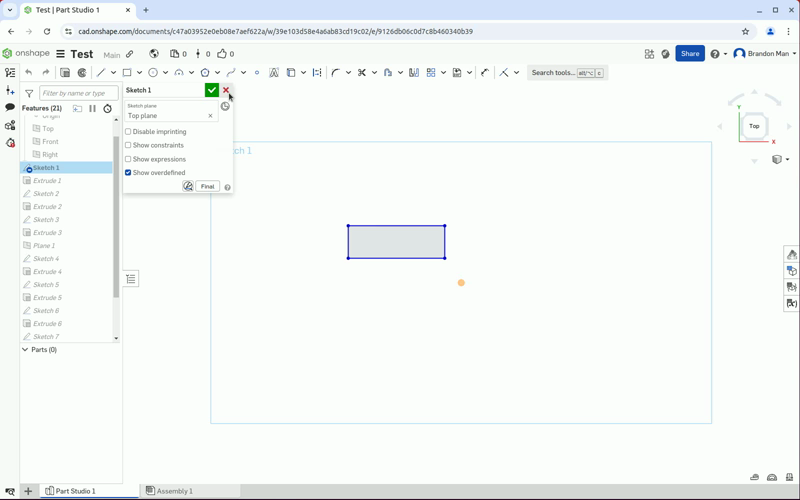
click(229, 92)
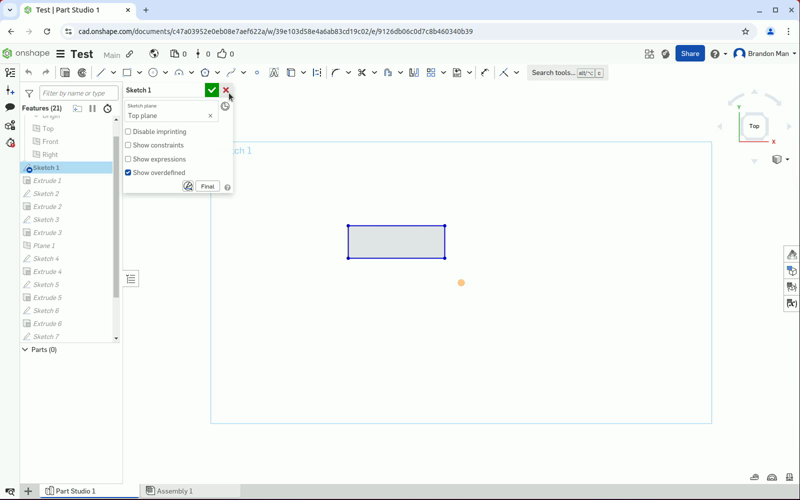
key(shift+s)
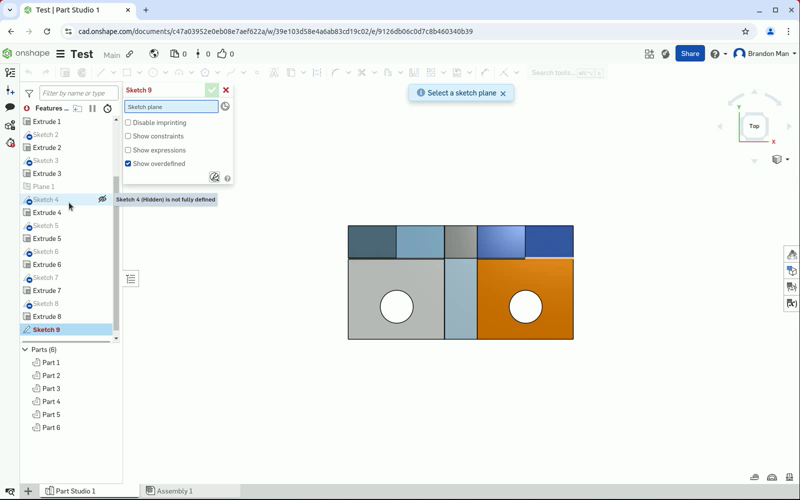
scroll(3)
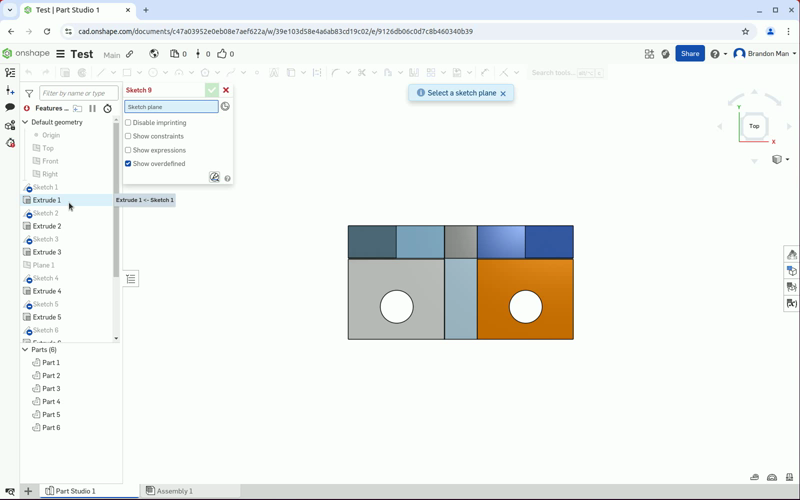
mouse_move(69, 150)
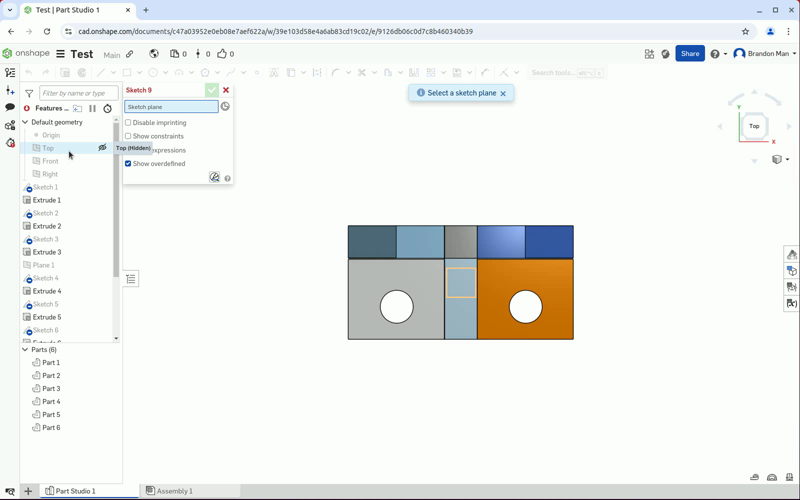
click(69, 150)
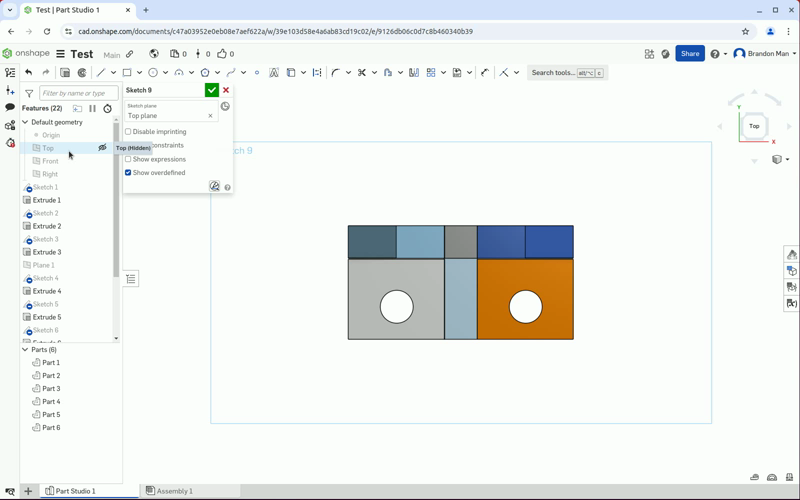
mouse_move(73, 352)
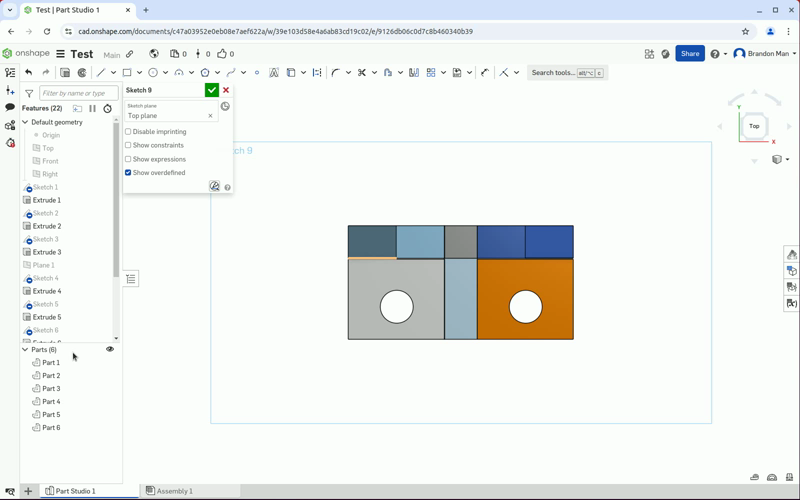
key(y)
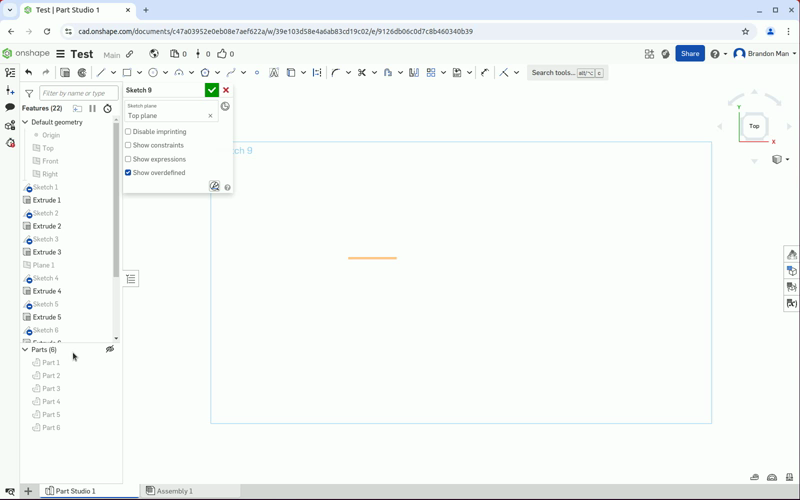
key(l)
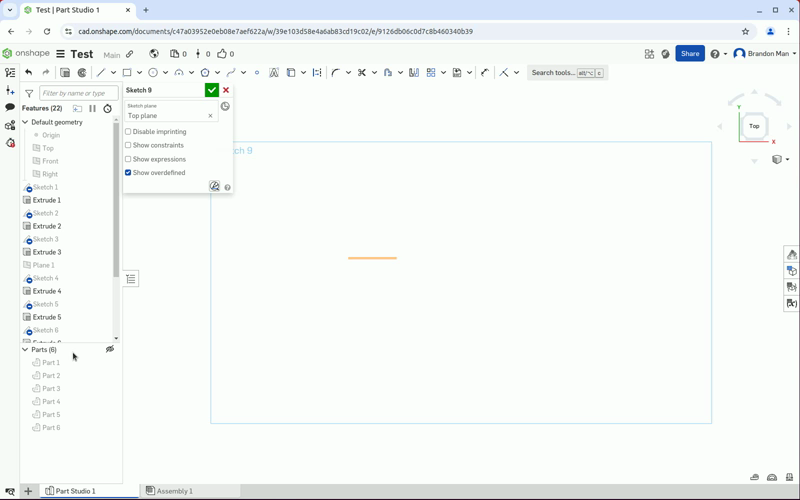
key_down(shift)
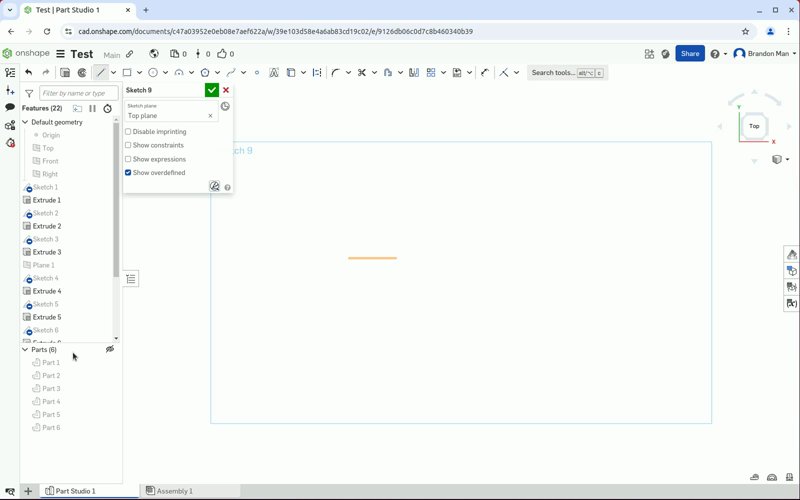
mouse_move(444, 339)
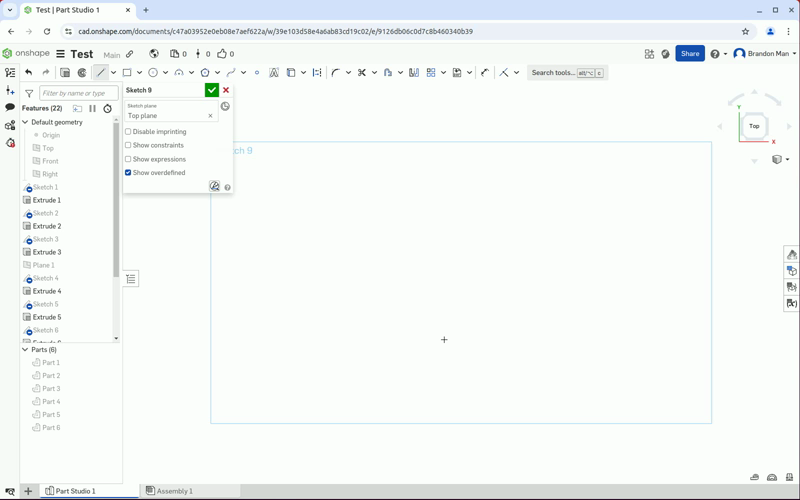
click(444, 339)
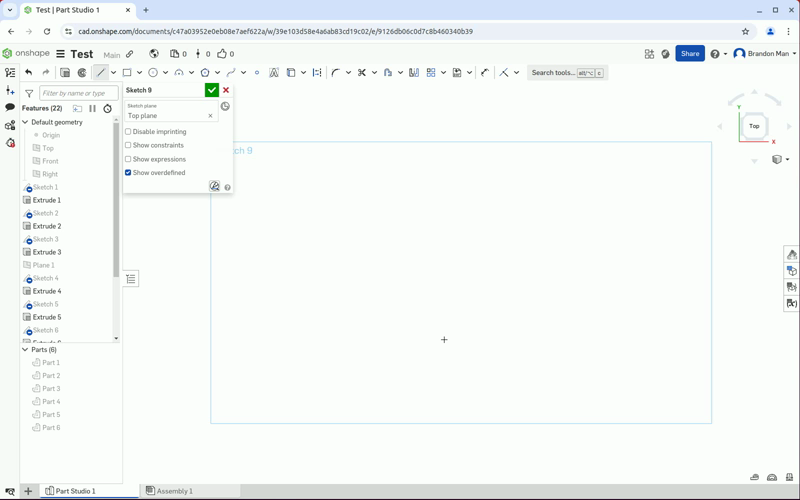
key_up(shift)
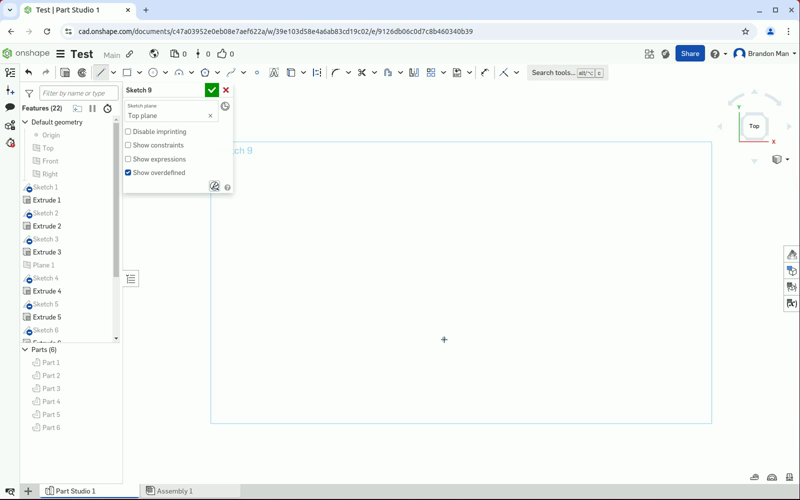
key_down(shift)
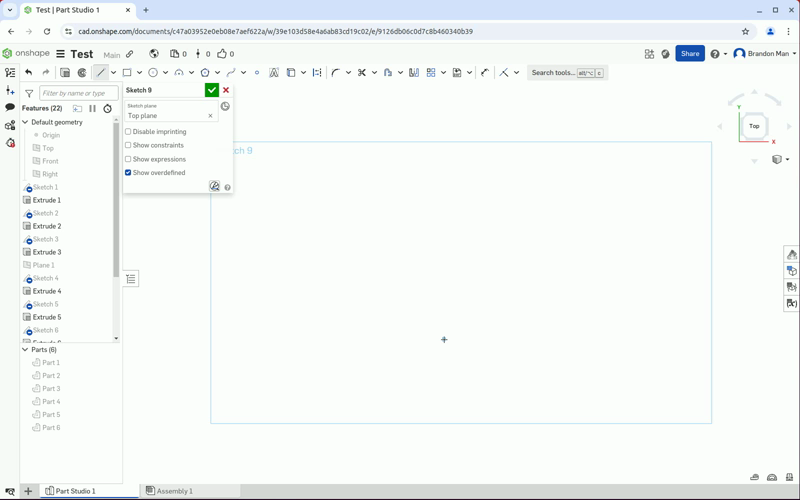
mouse_move(474, 339)
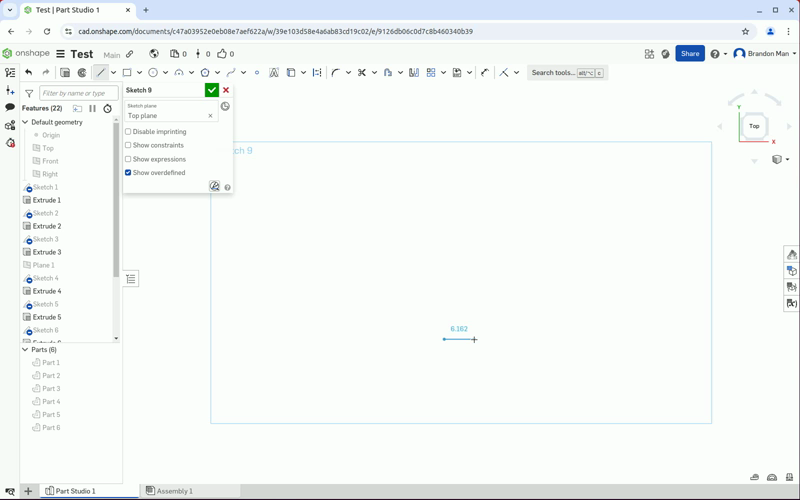
mouse_move(477, 339)
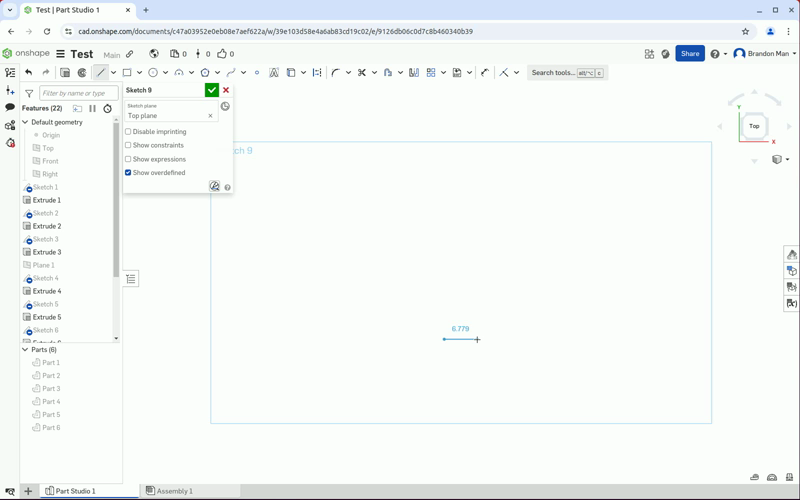
click(477, 339)
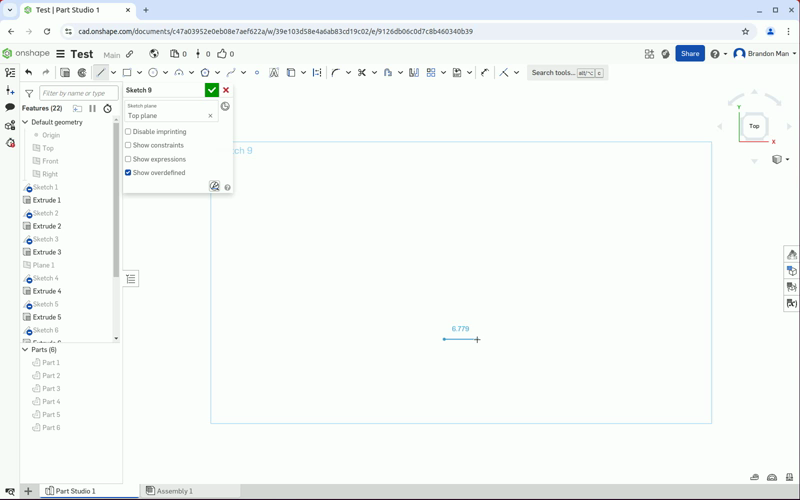
key_up(shift)
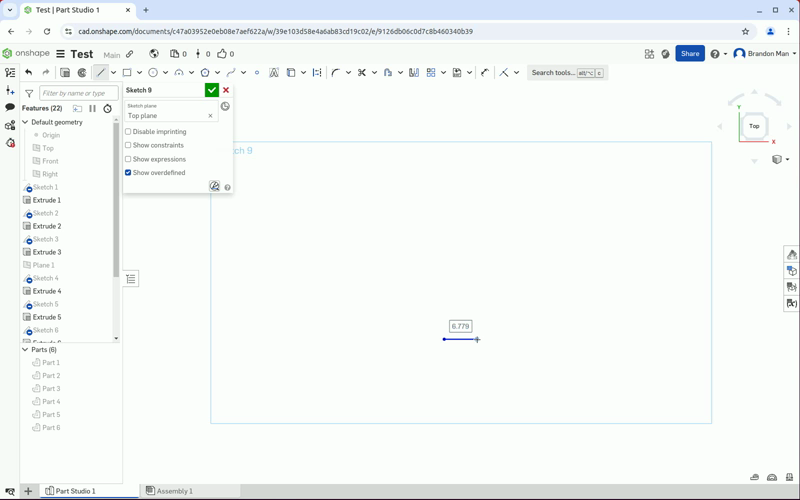
key_down(shift)
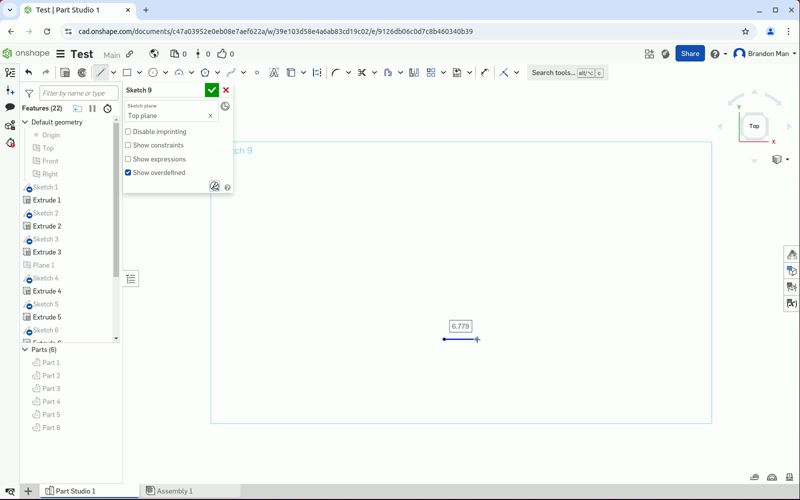
mouse_move(477, 258)
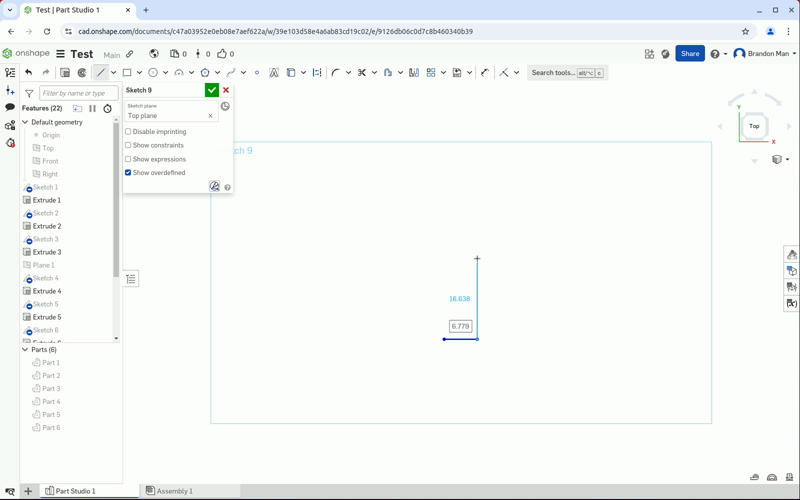
click(477, 258)
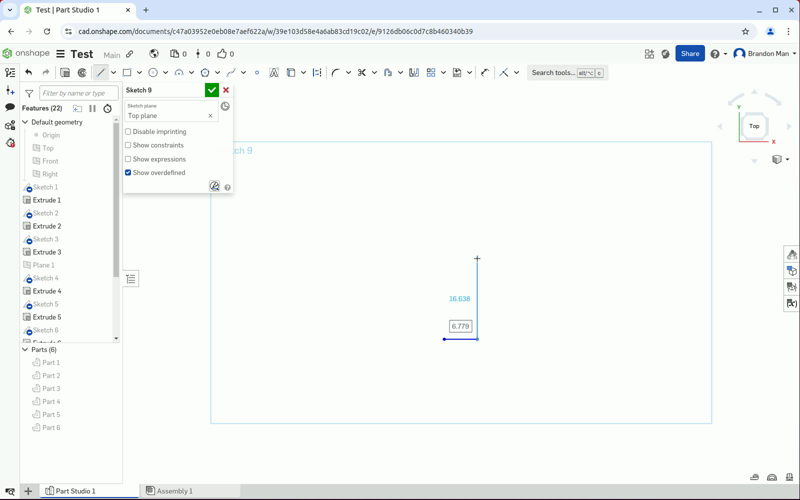
key_up(shift)
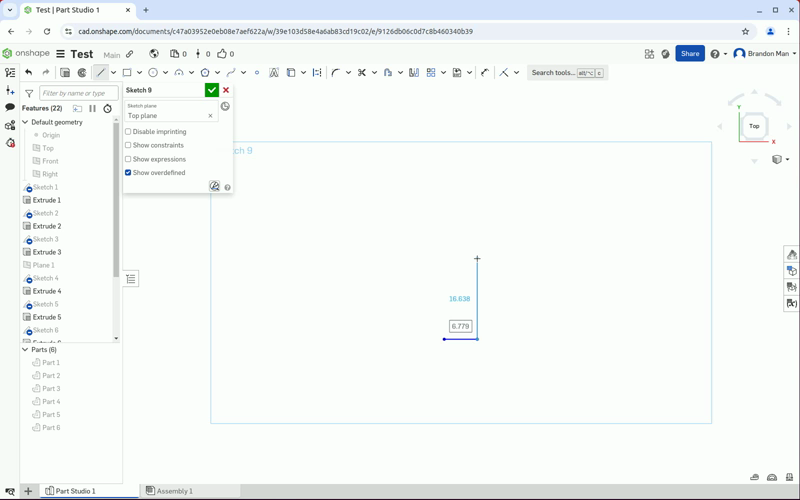
key_down(shift)
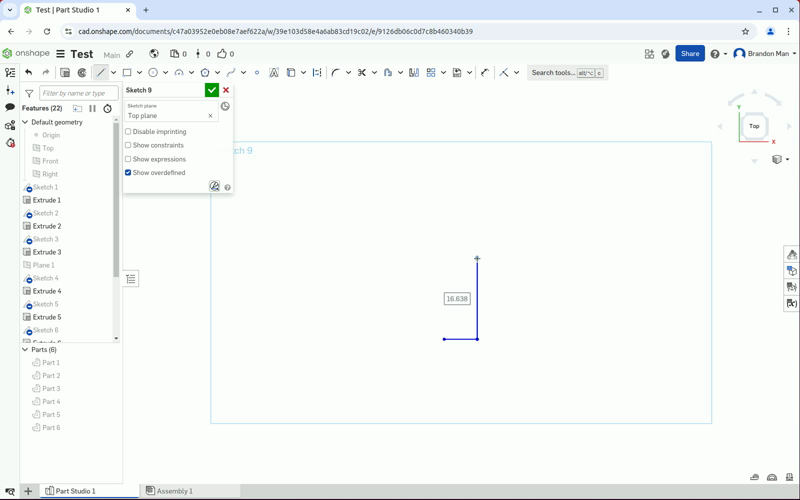
mouse_move(507, 258)
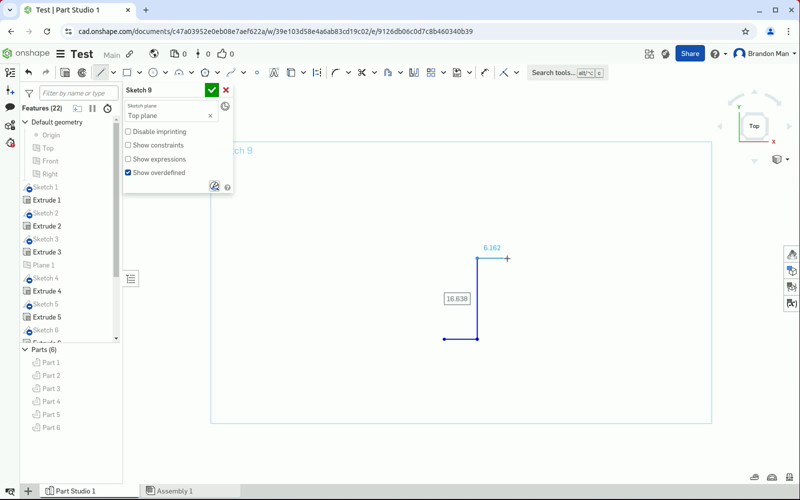
mouse_move(444, 258)
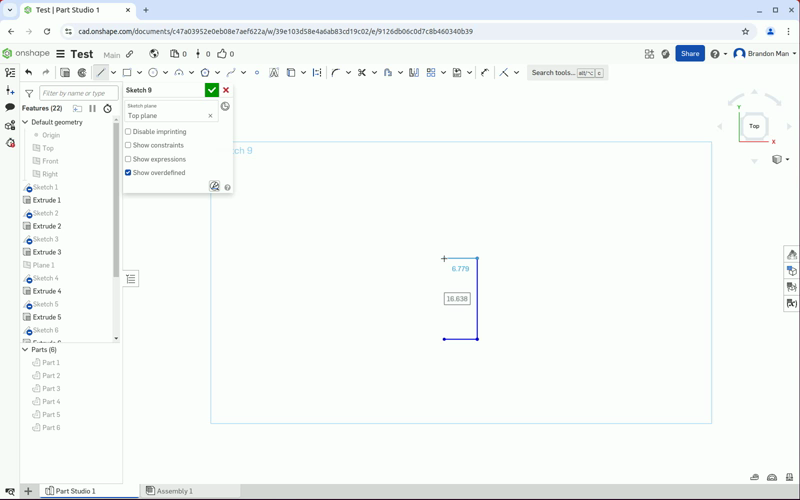
click(444, 258)
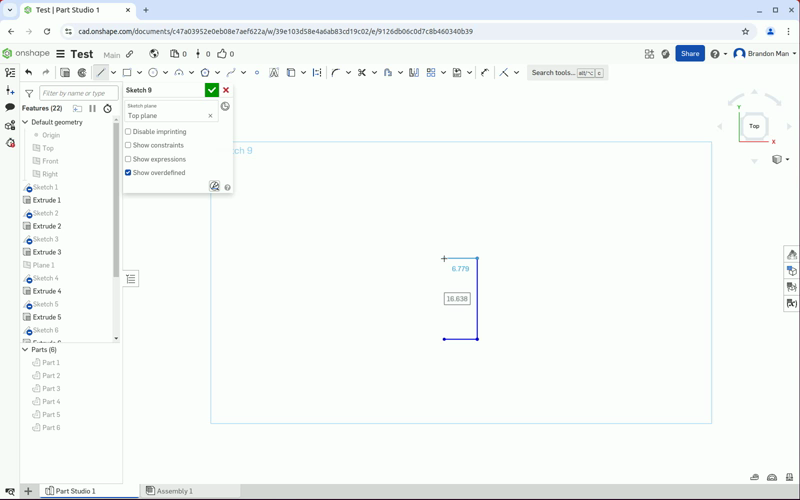
key_up(shift)
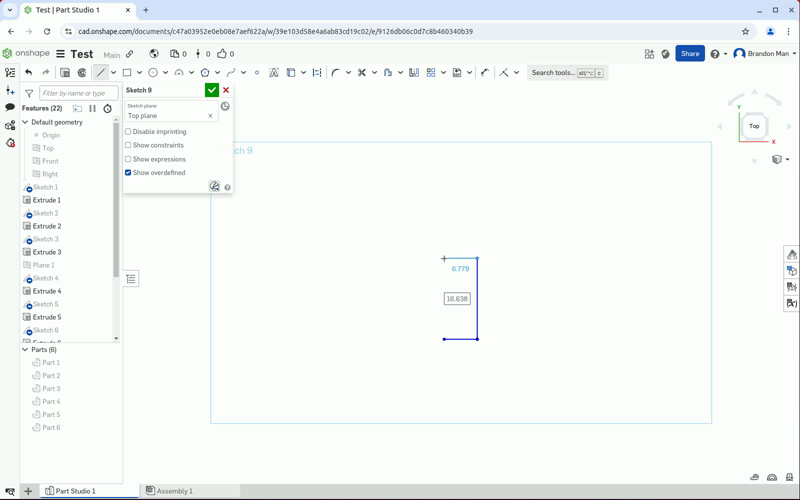
key_down(shift)
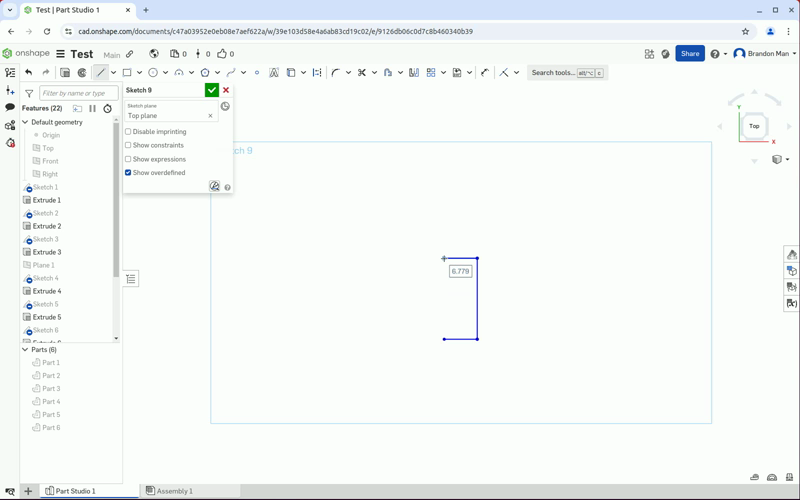
mouse_move(444, 339)
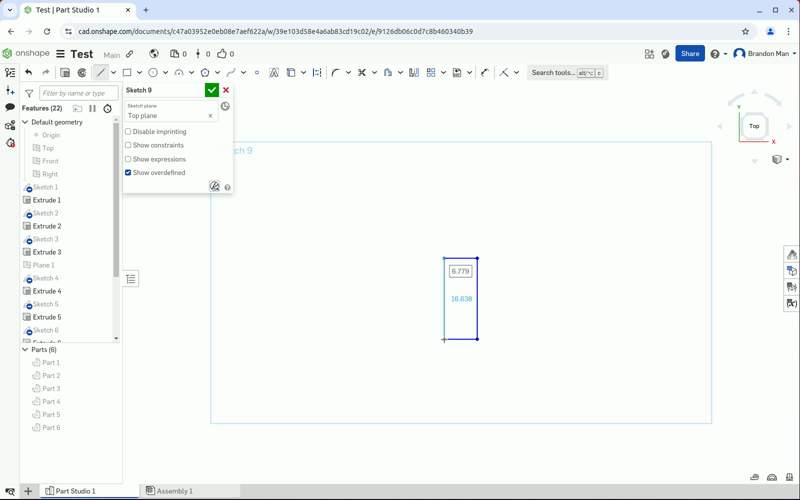
key_up(shift)
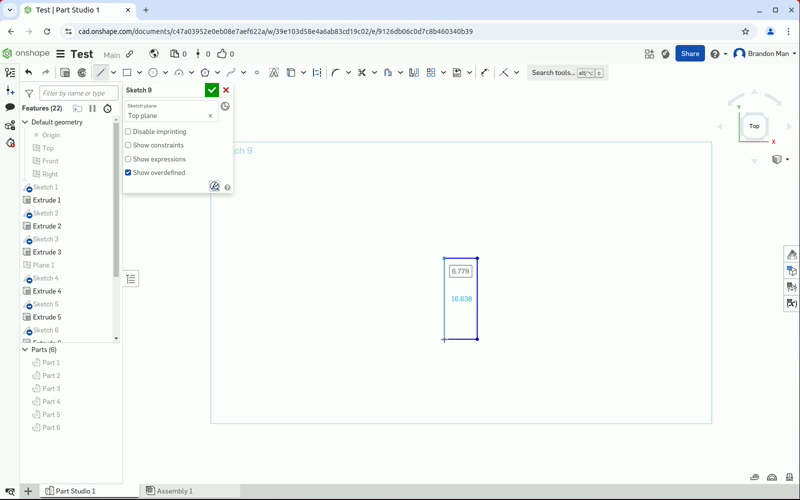
click(444, 339)
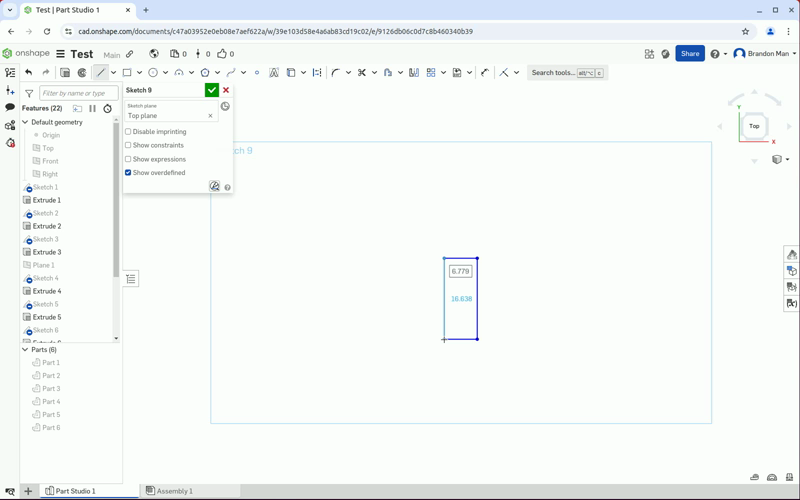
key(esc)
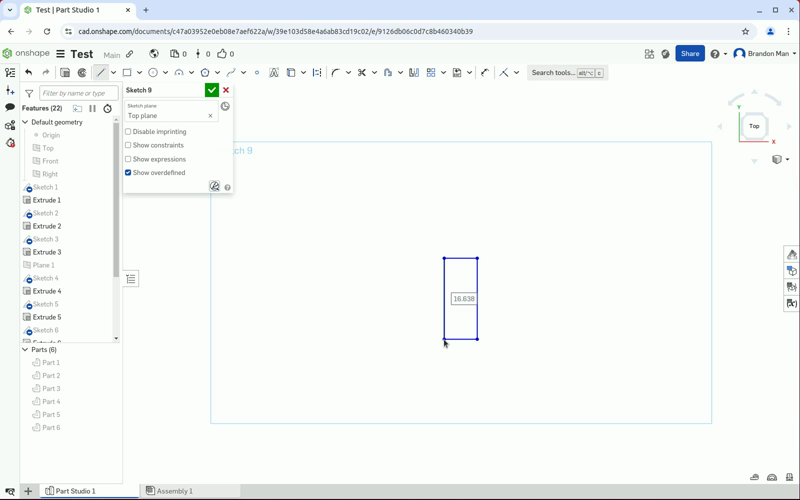
mouse_move(455, 287)
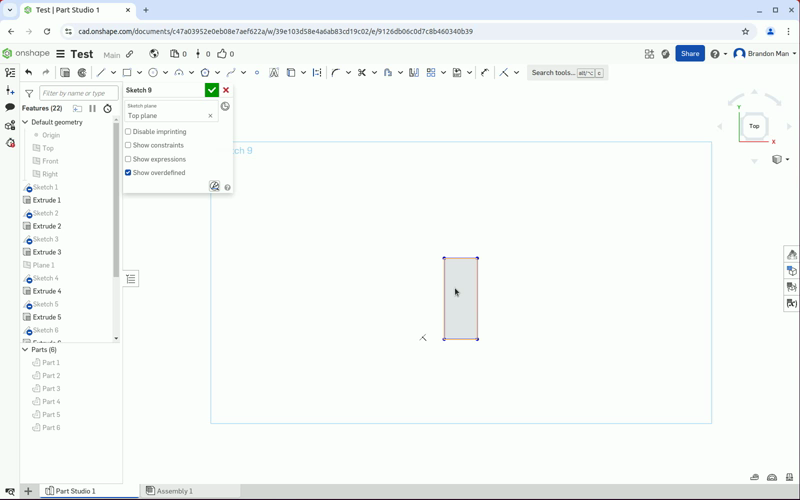
click(455, 287)
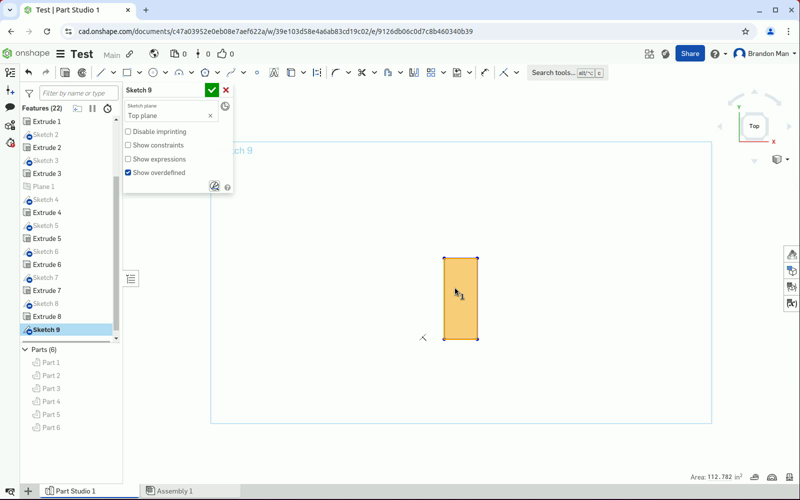
mouse_move(73, 352)
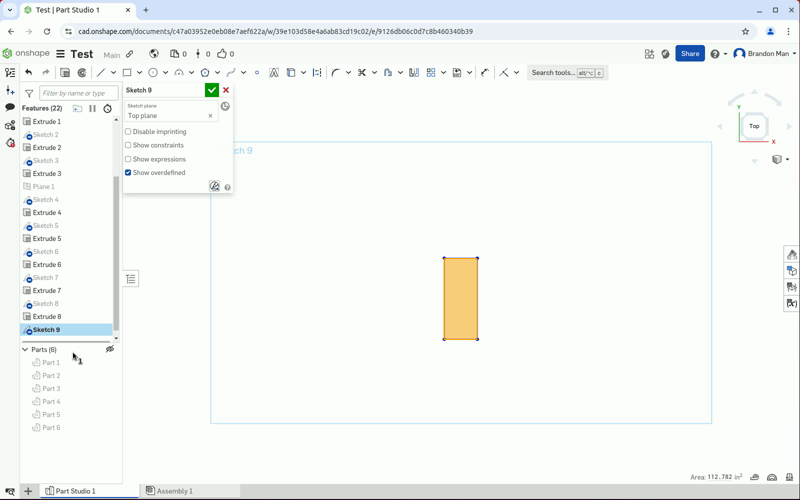
key(shift+y)
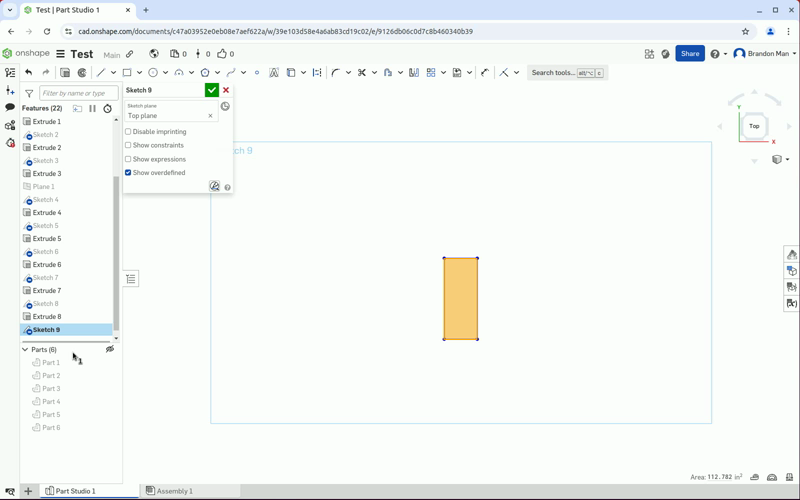
key(shift+e)
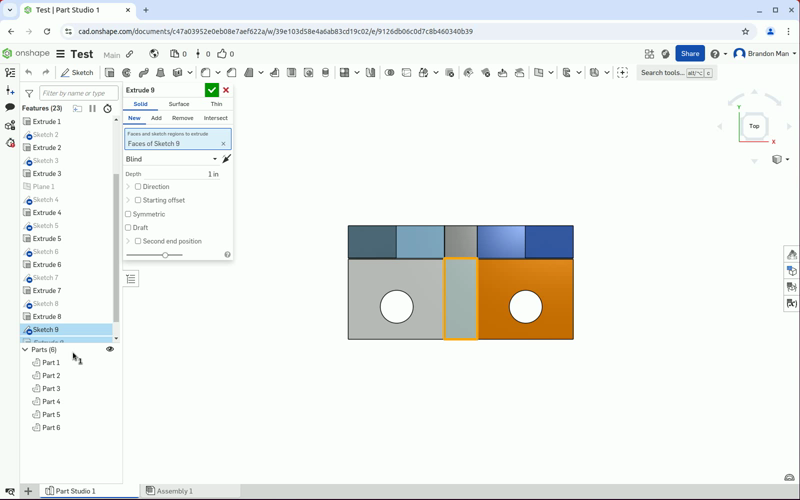
mouse_move(143, 106)
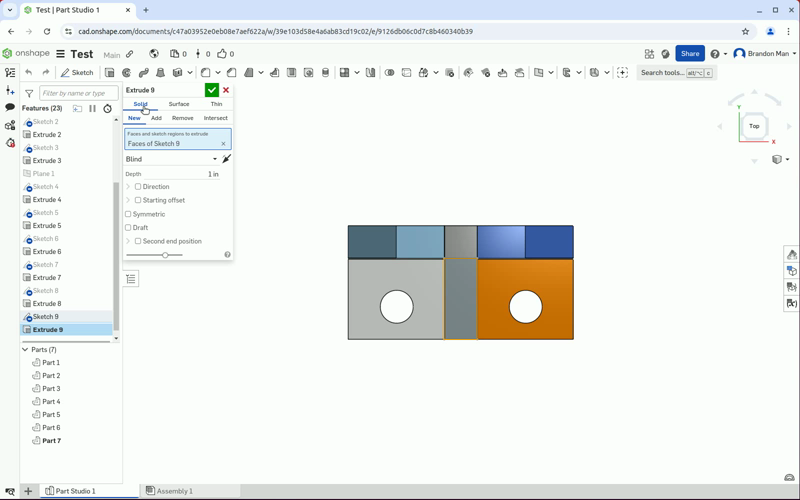
click(143, 106)
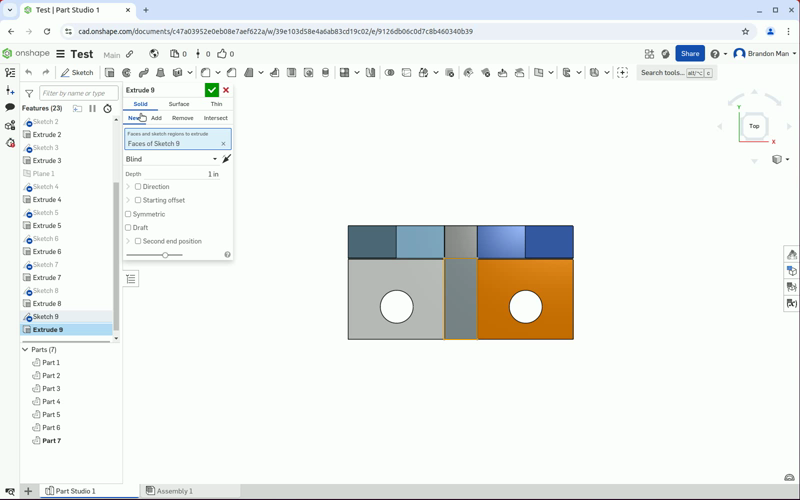
mouse_move(137, 120)
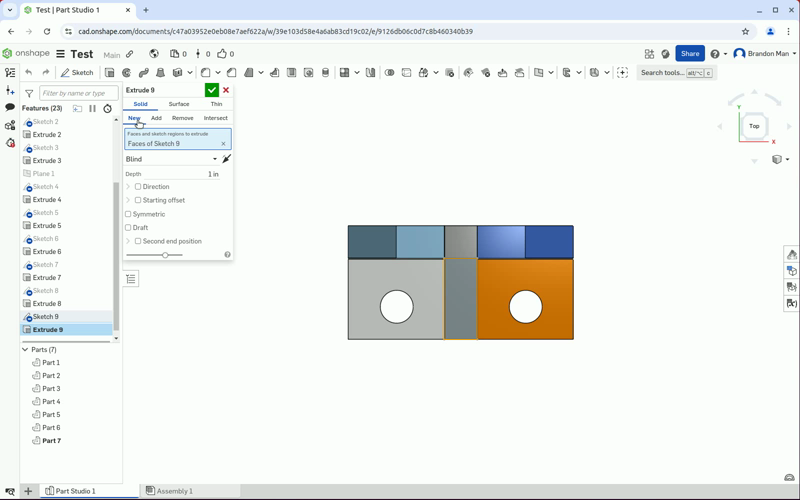
click(137, 120)
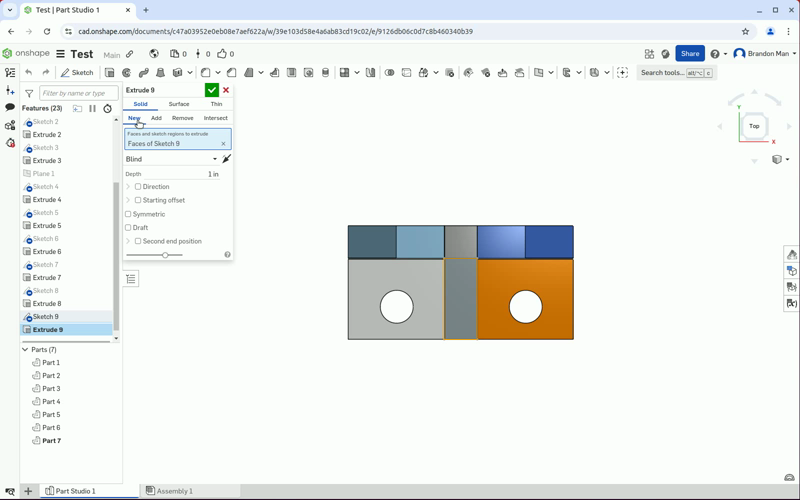
key(tab, 4)
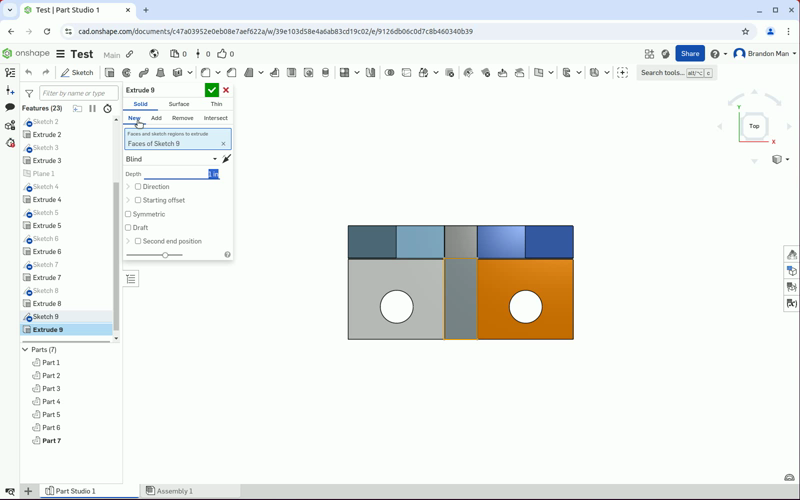
text(23.108)
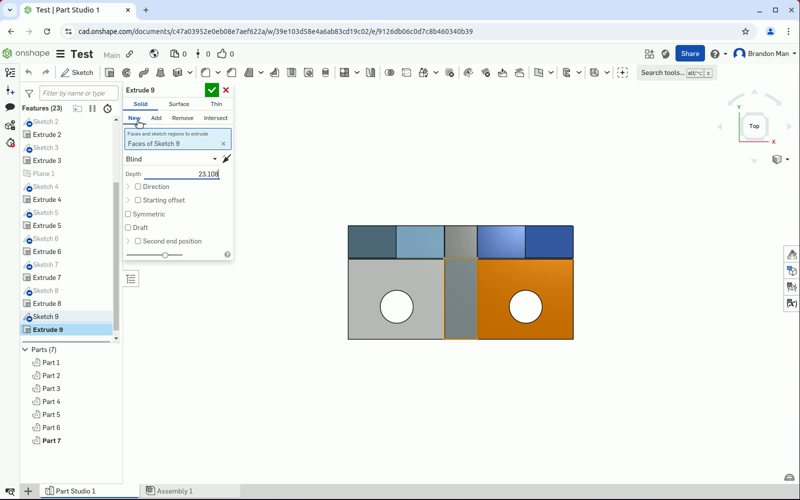
key(enter)
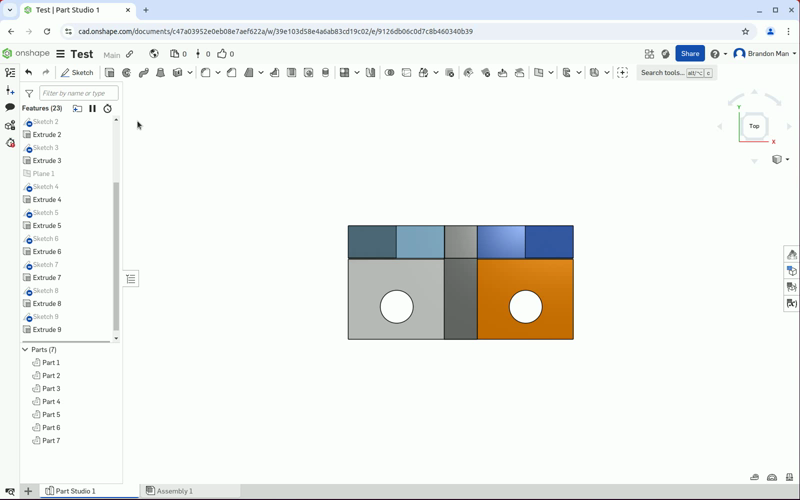
key(shift+h)
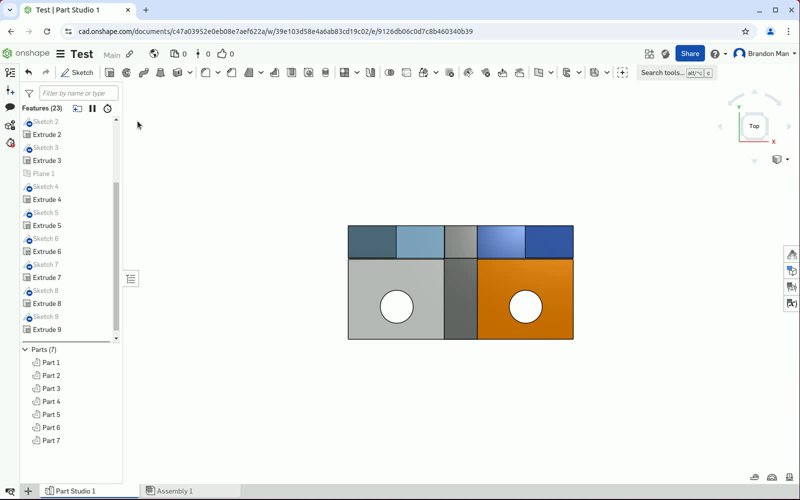
key(shift+h)
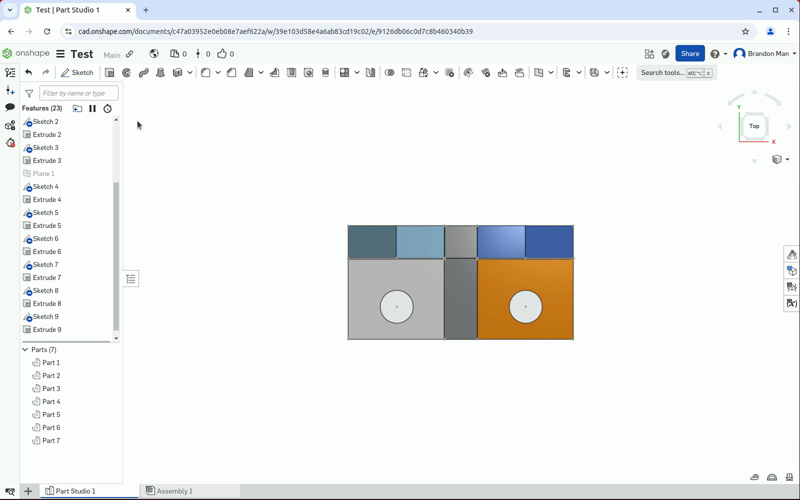
key(shift+7)
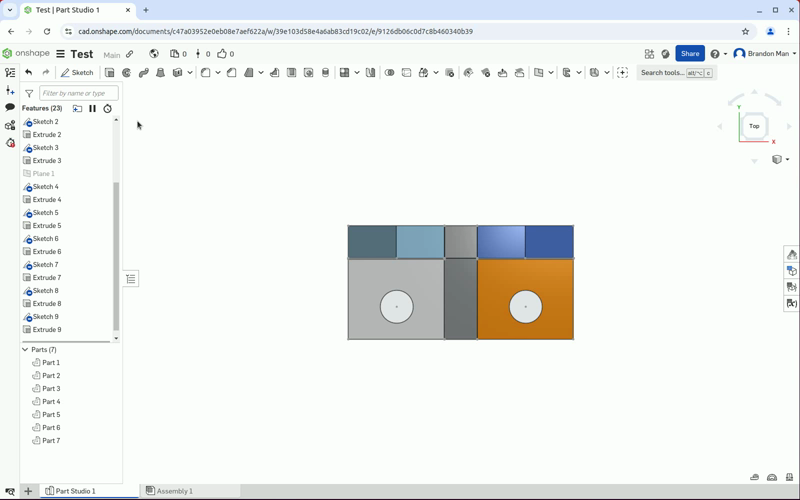
key(up, 3)
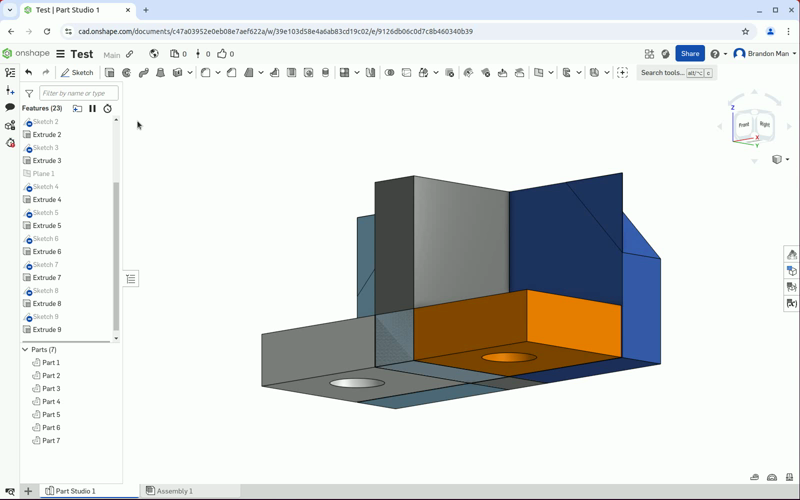
key(left, 3)
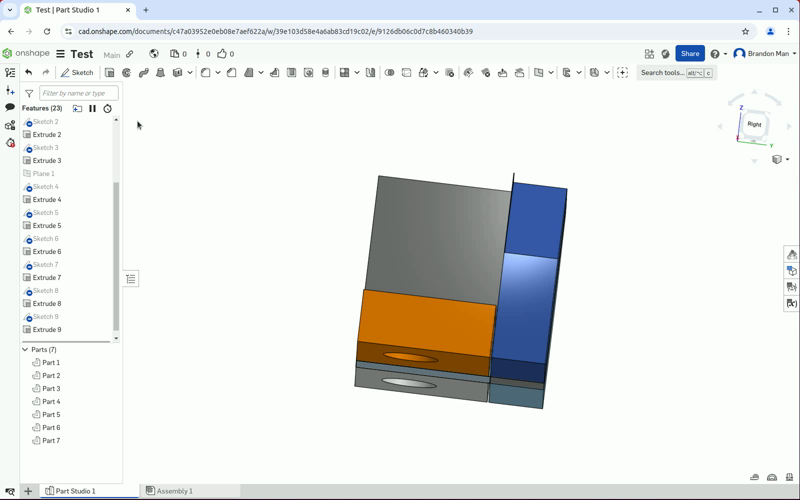
key(right, 3)
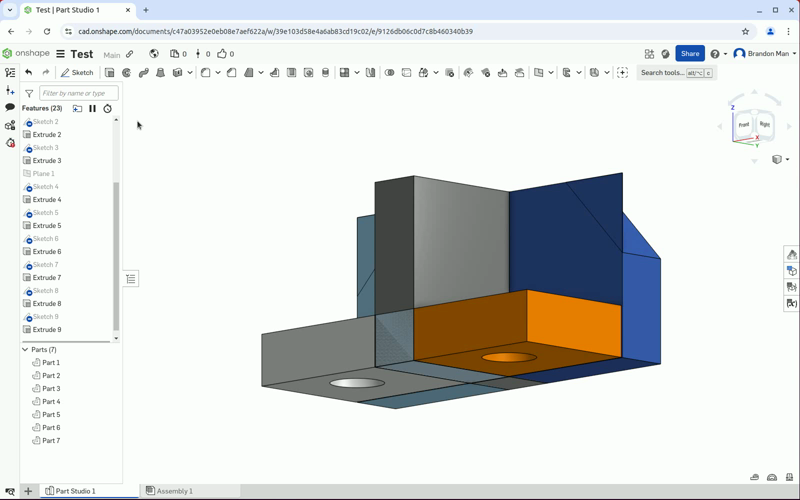
key(down, 3)
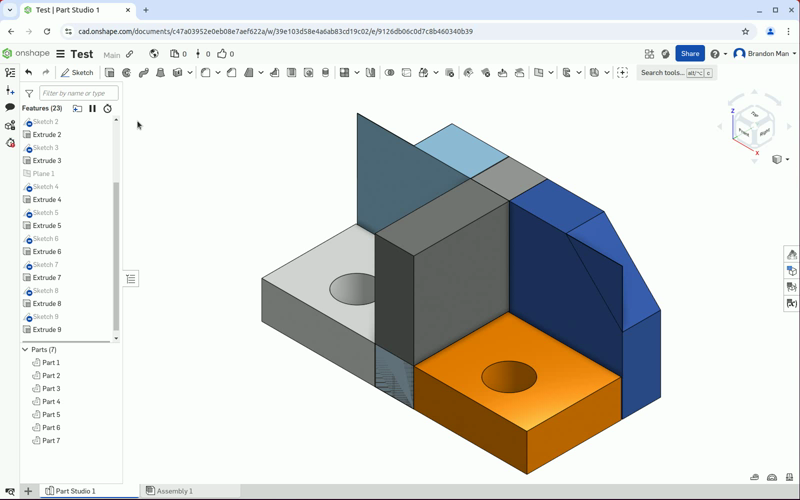
mouse_move(69, 98)
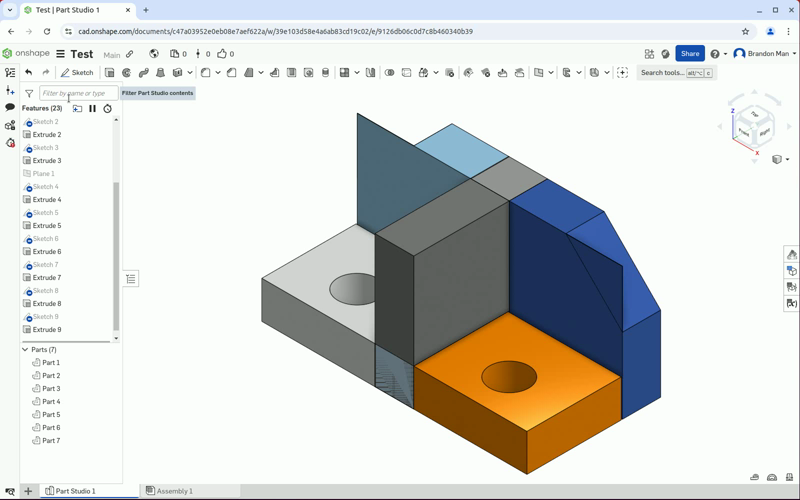
click(69, 98)